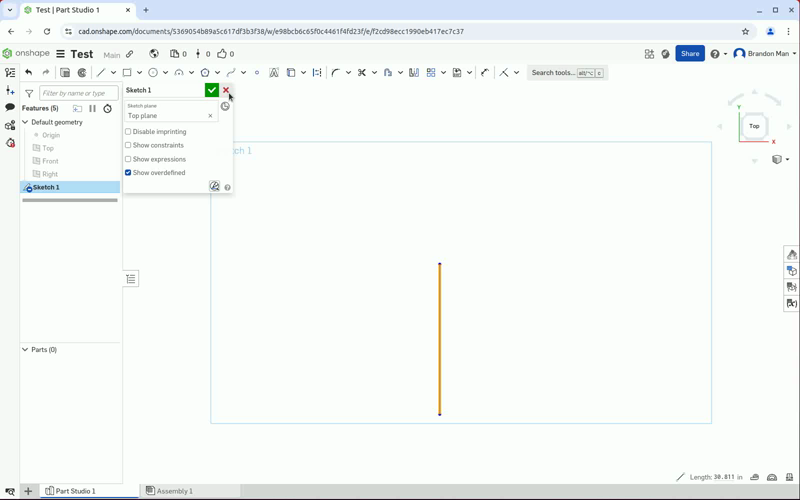
key(shift+h)
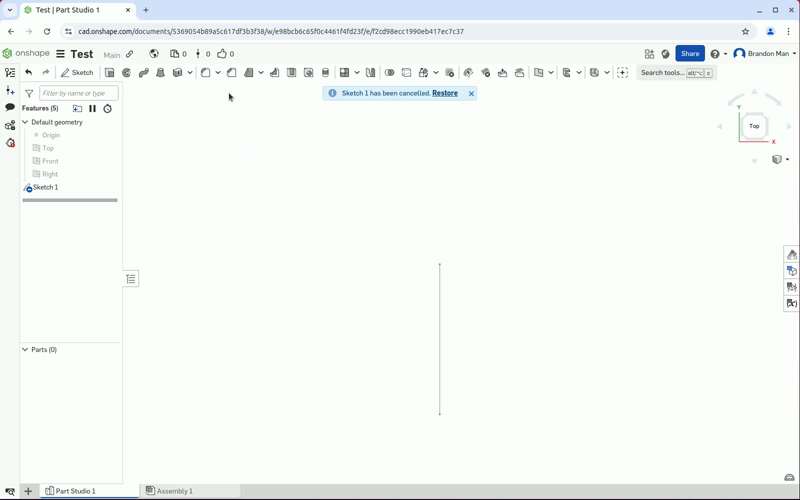
key(shift+s)
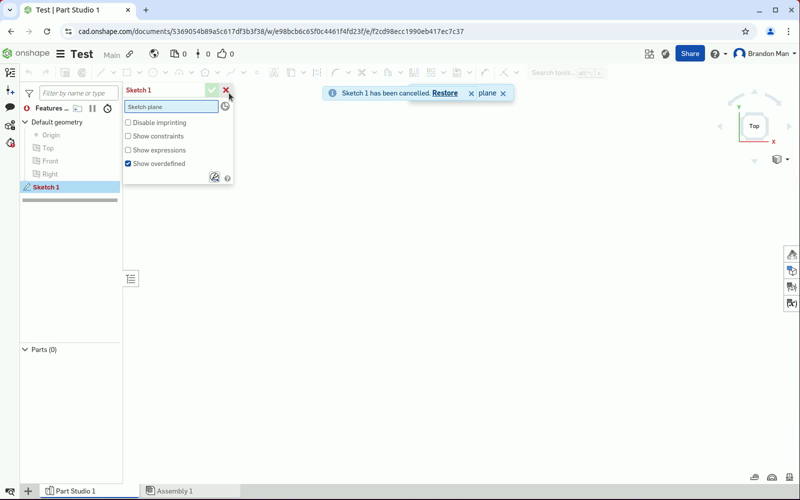
mouse_move(73, 150)
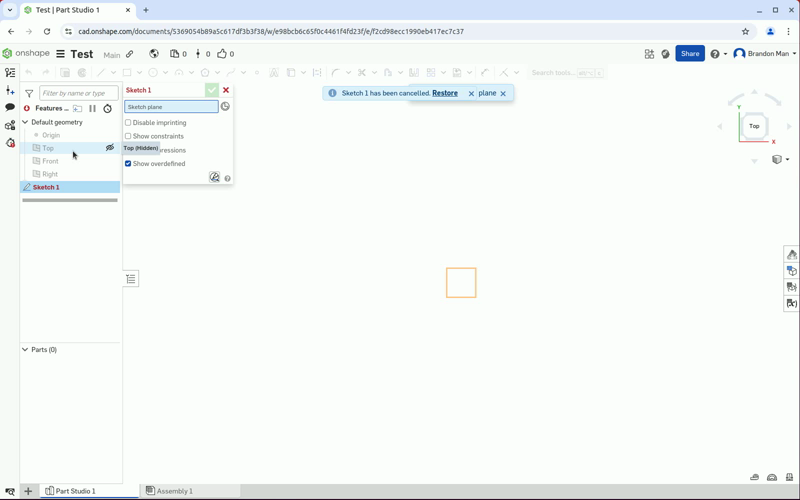
click(73, 150)
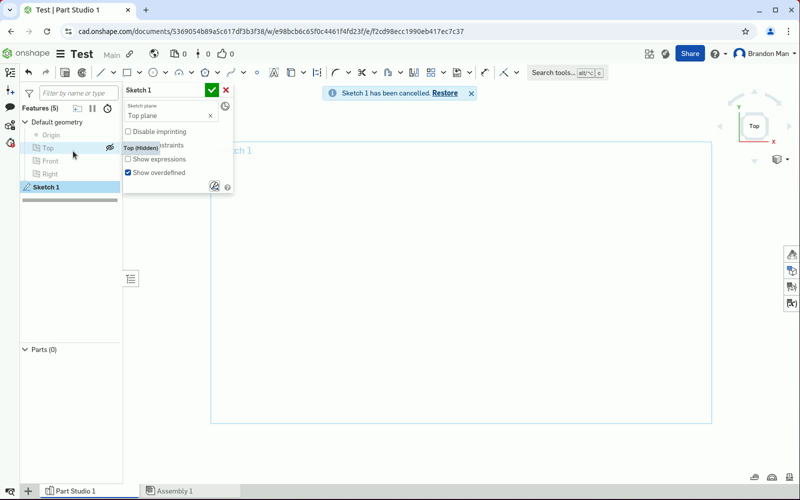
mouse_move(73, 352)
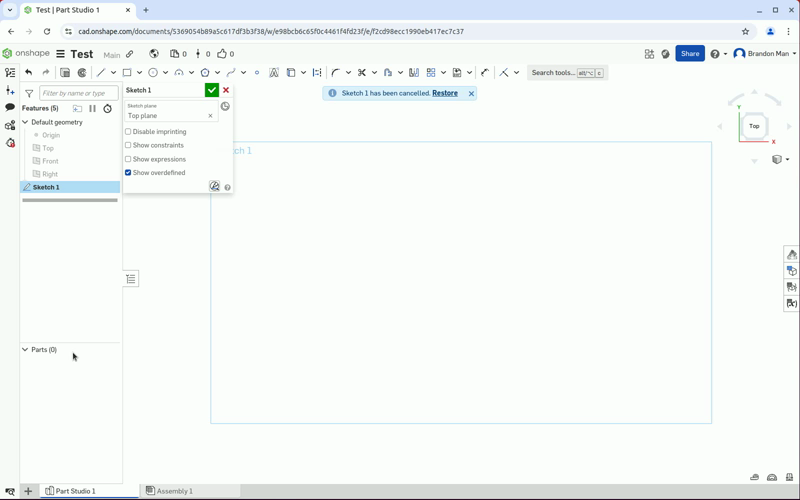
key(y)
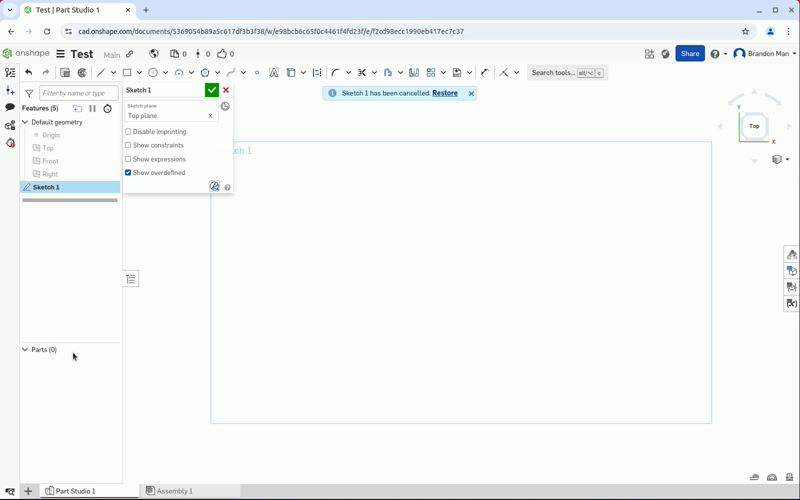
key(l)
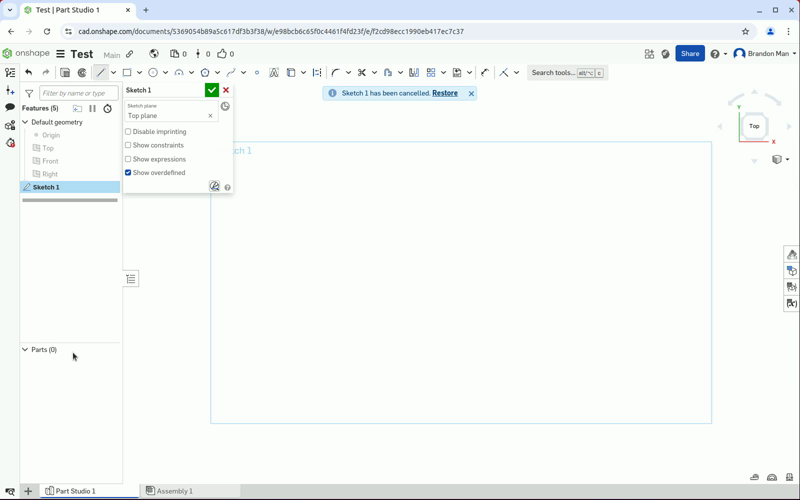
key_down(shift)
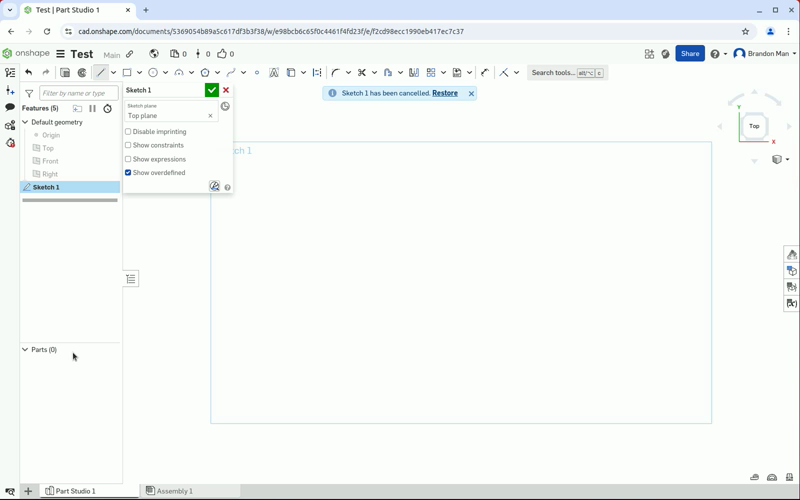
mouse_move(351, 335)
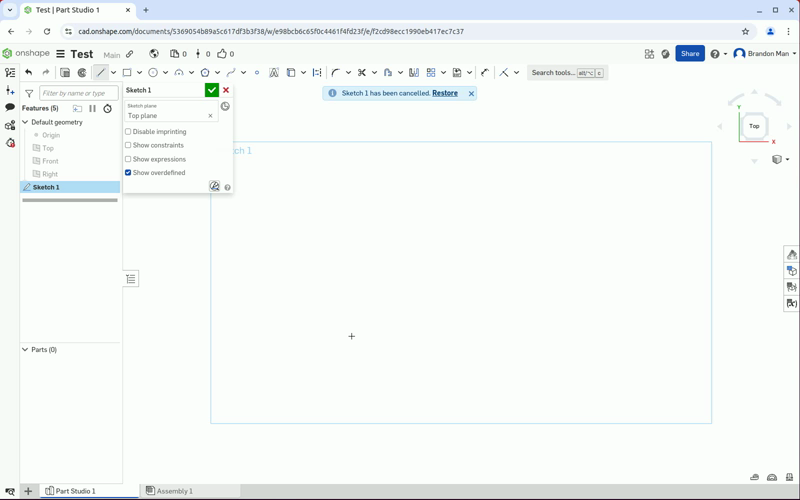
click(351, 335)
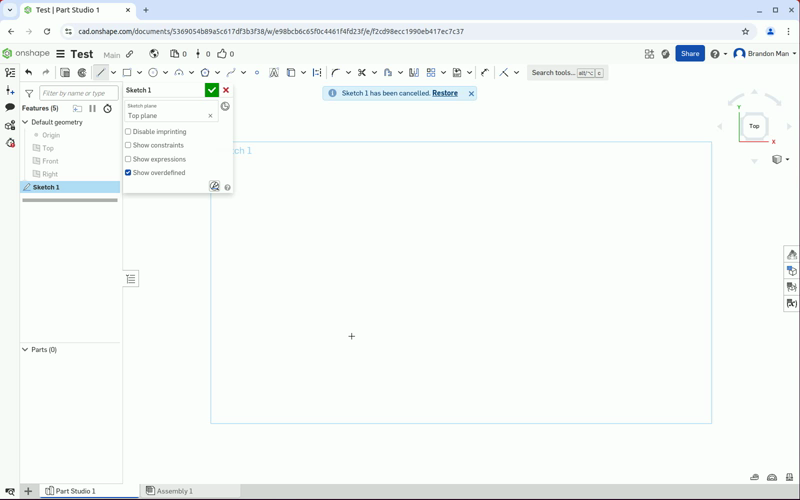
key_up(shift)
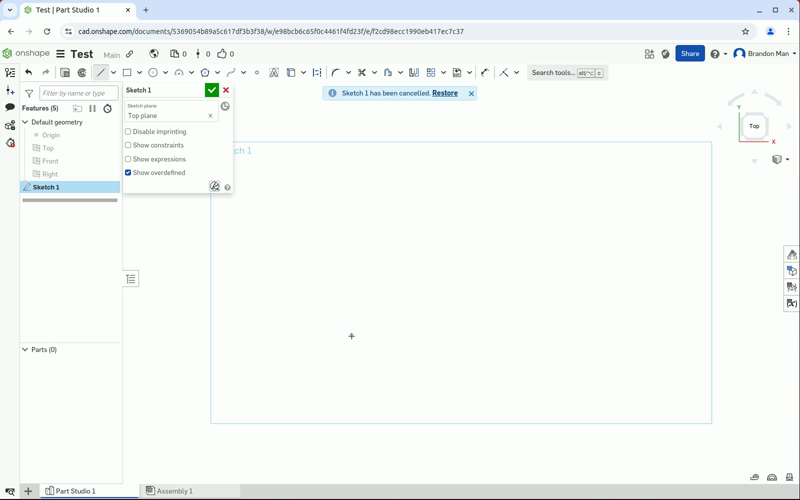
key_down(shift)
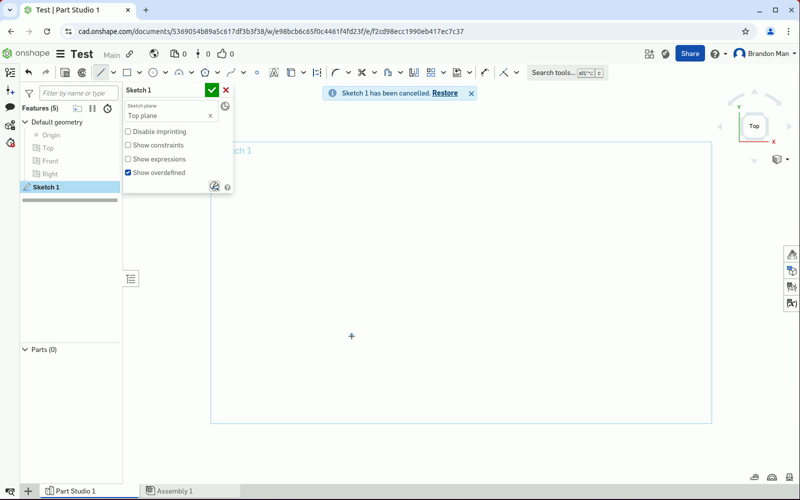
mouse_move(569, 335)
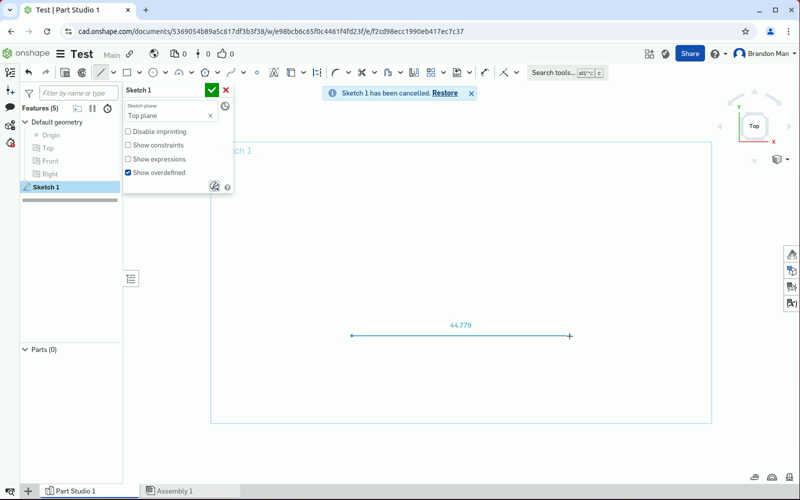
click(569, 335)
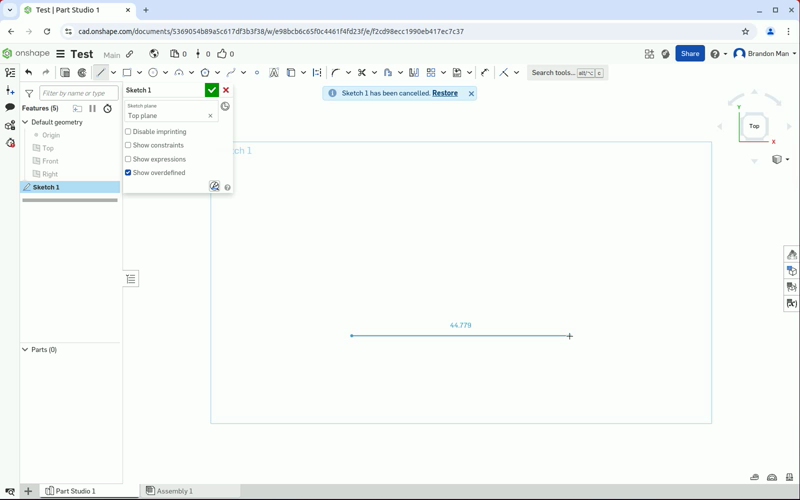
key_up(shift)
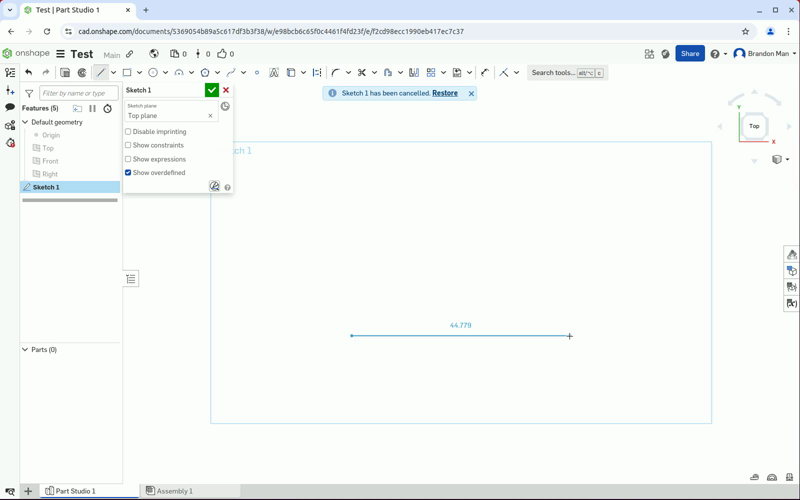
key_down(shift)
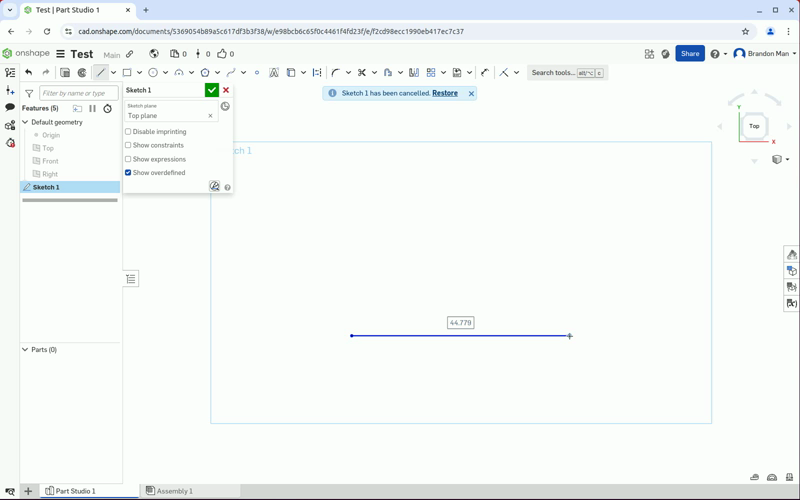
mouse_move(569, 230)
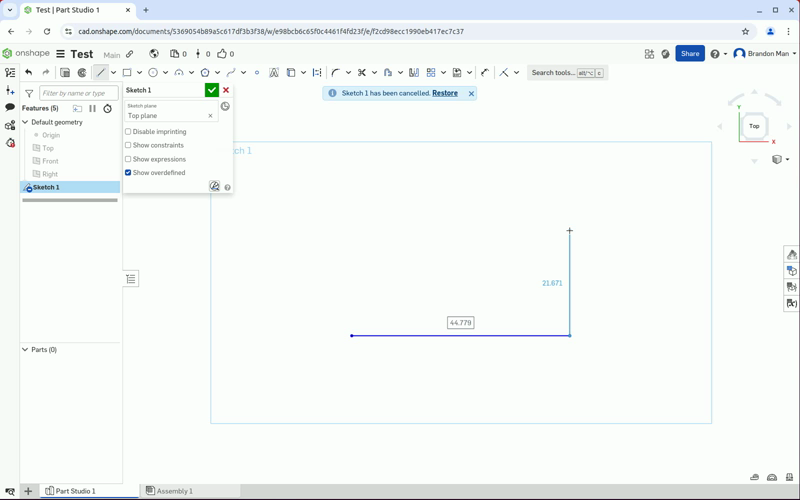
click(569, 230)
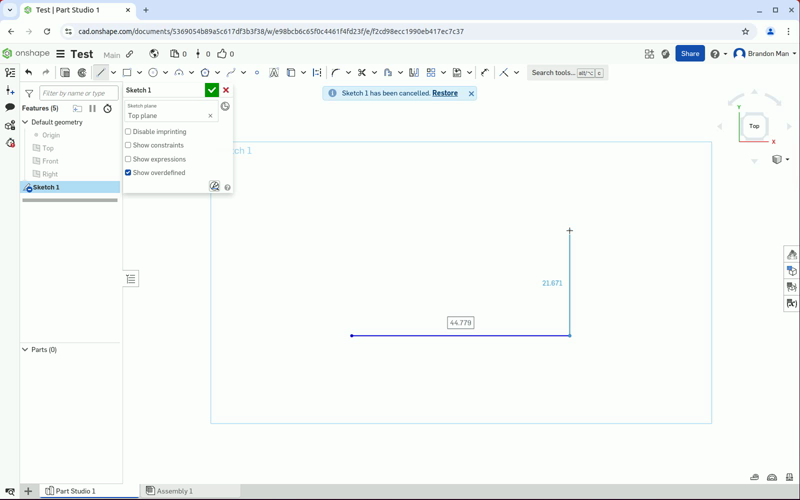
key_up(shift)
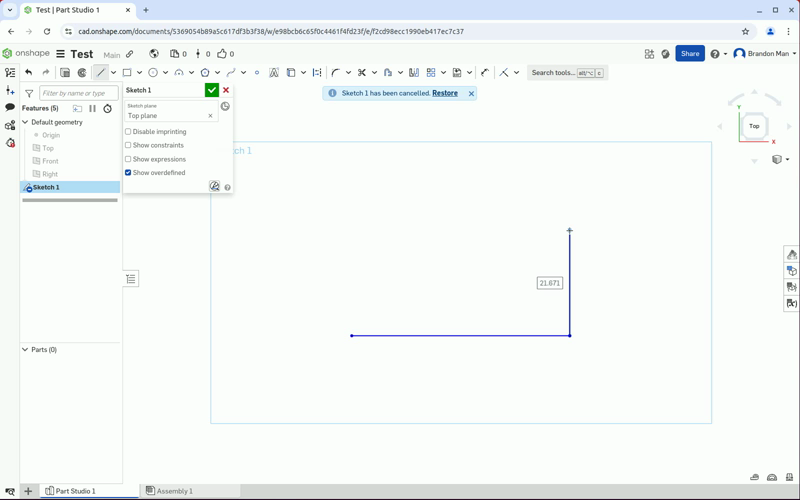
key_down(shift)
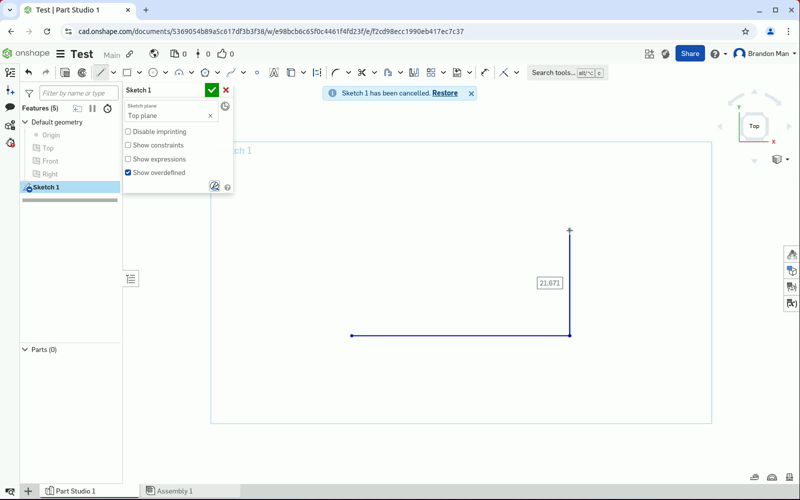
mouse_move(351, 230)
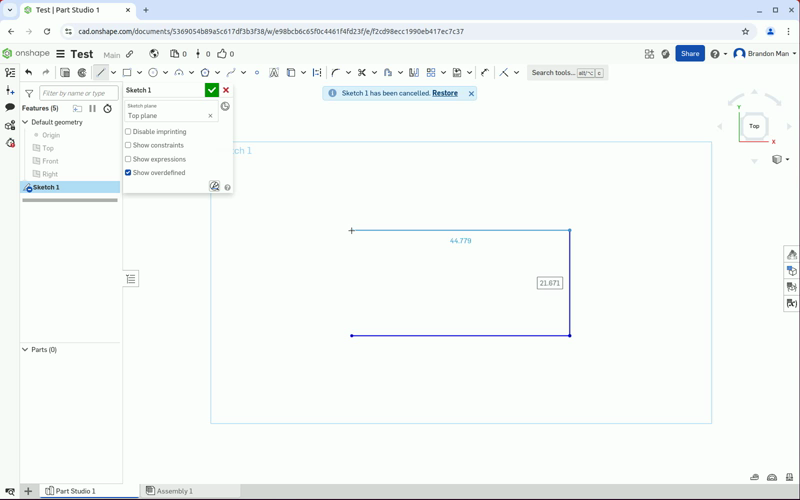
click(351, 230)
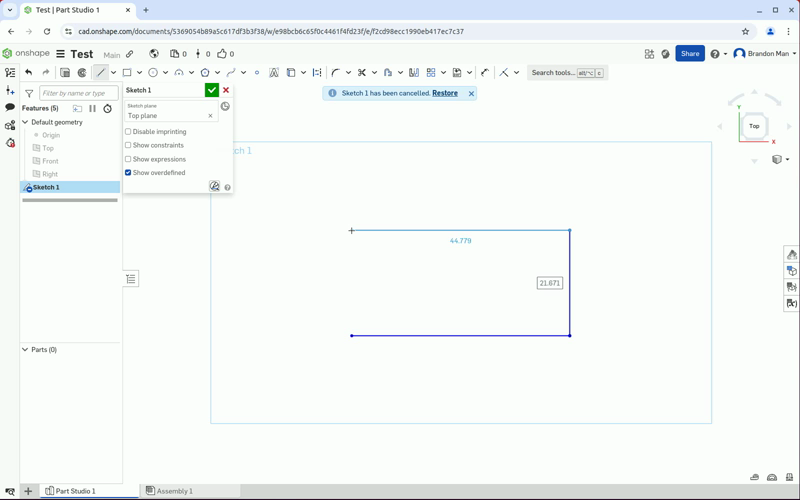
key_up(shift)
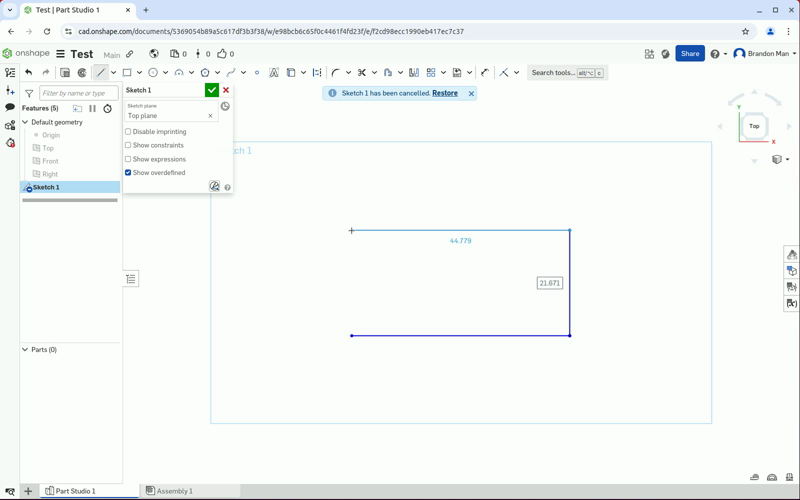
key_down(shift)
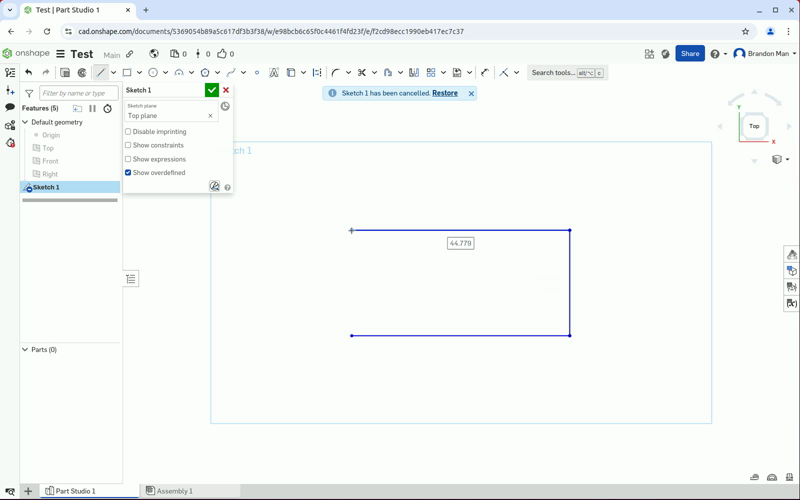
mouse_move(351, 335)
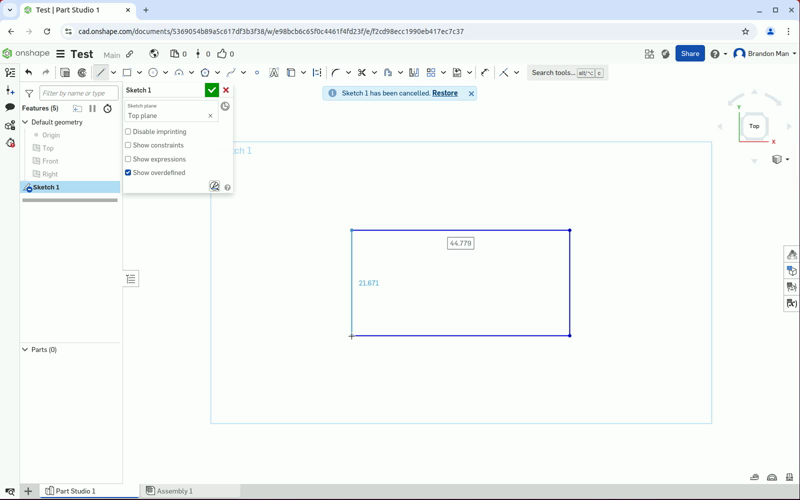
key_up(shift)
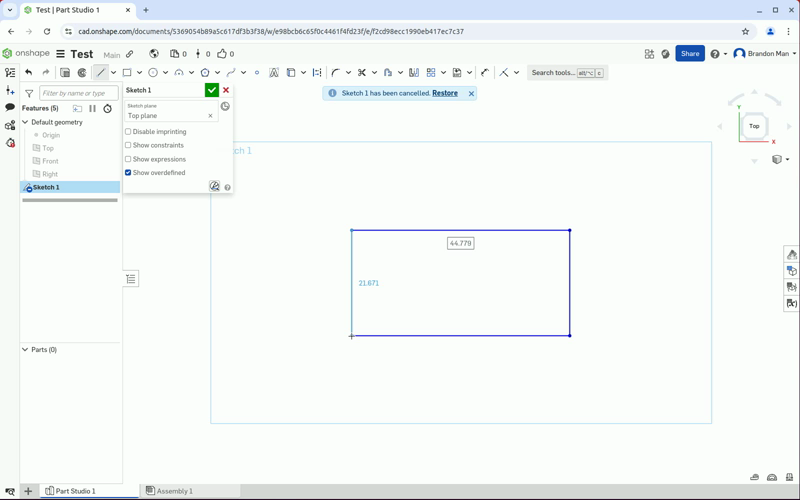
click(351, 335)
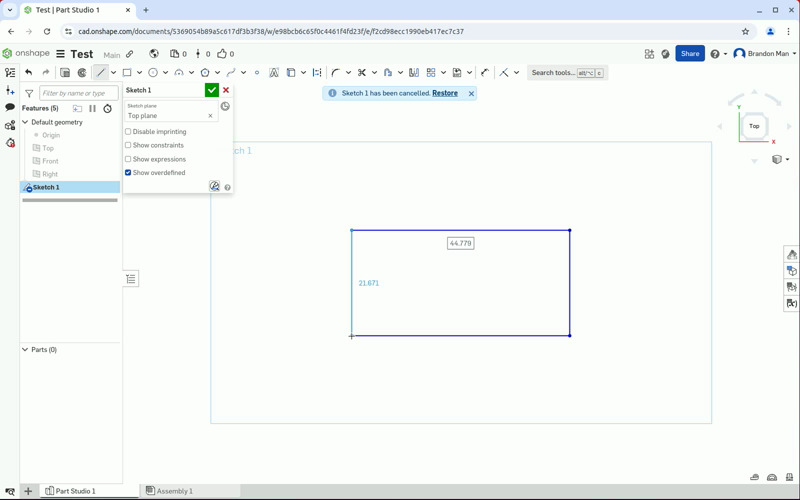
key(esc)
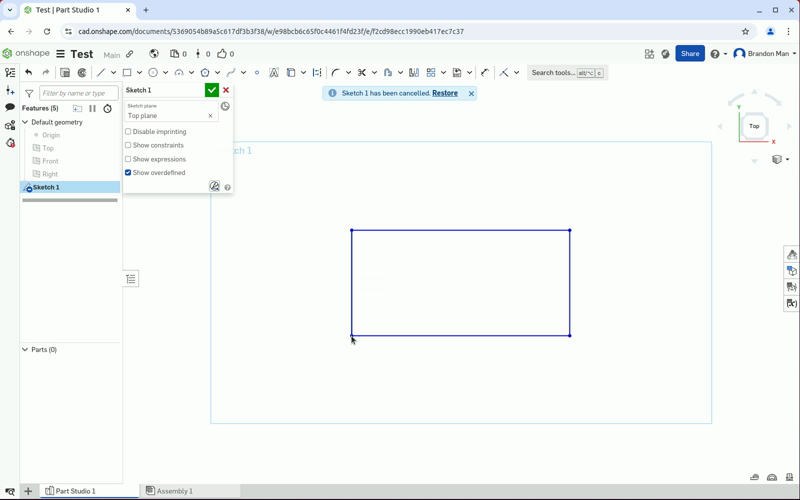
mouse_move(372, 271)
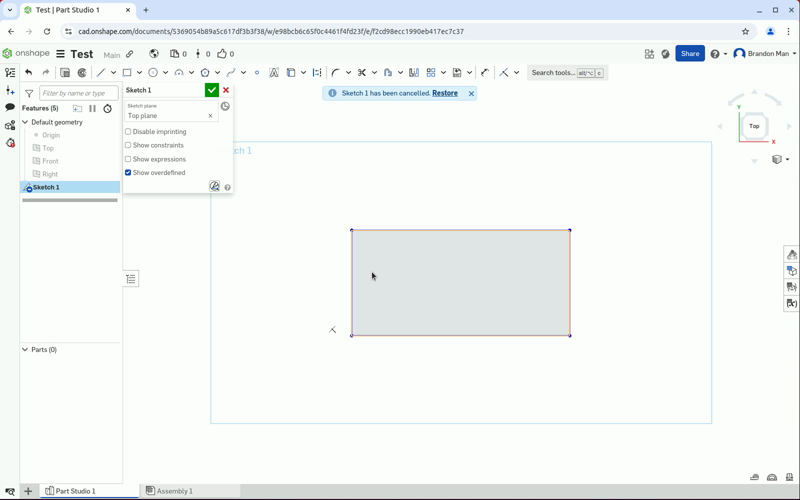
click(372, 271)
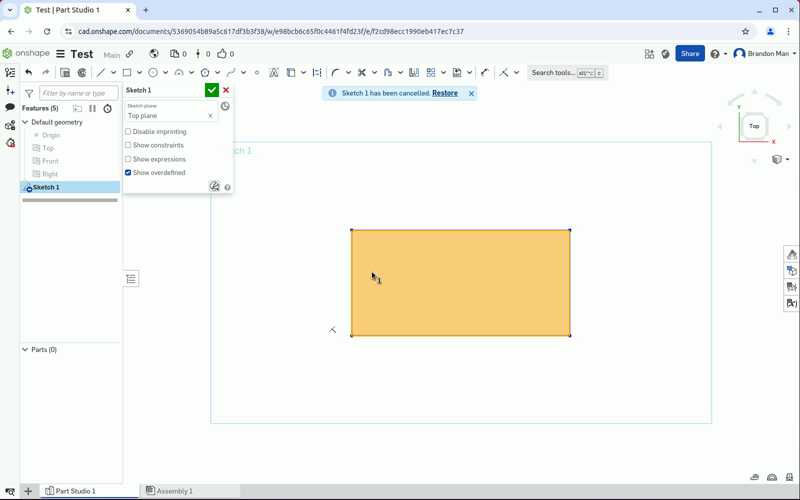
mouse_move(73, 352)
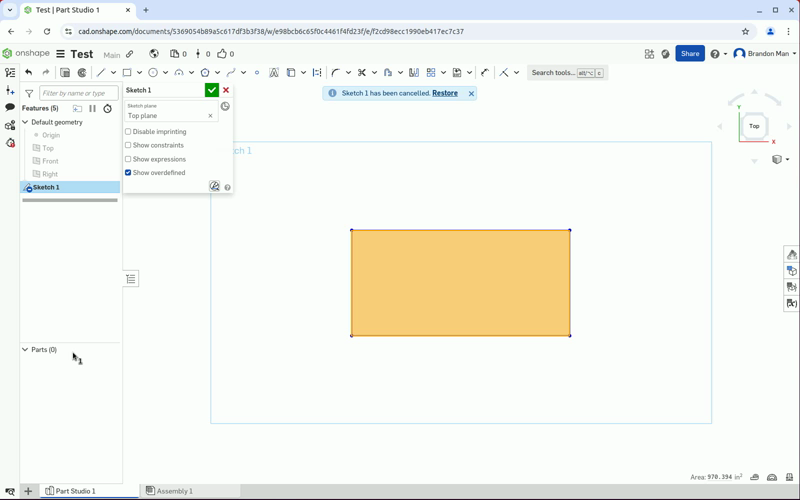
key(shift+y)
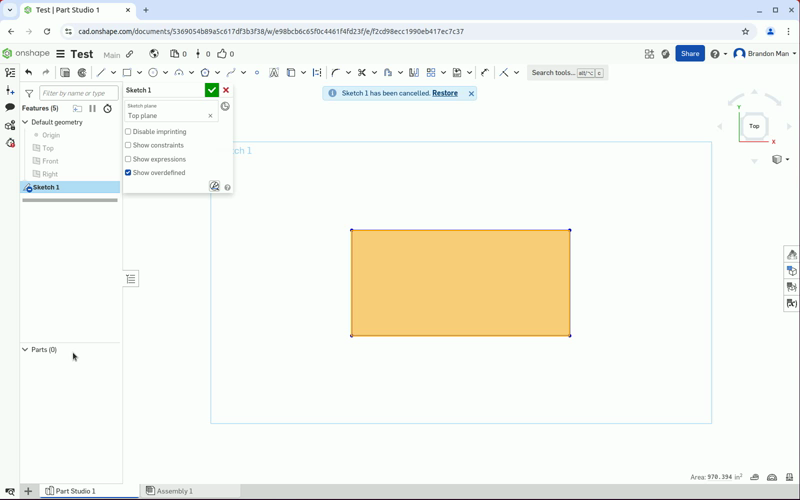
key(shift+e)
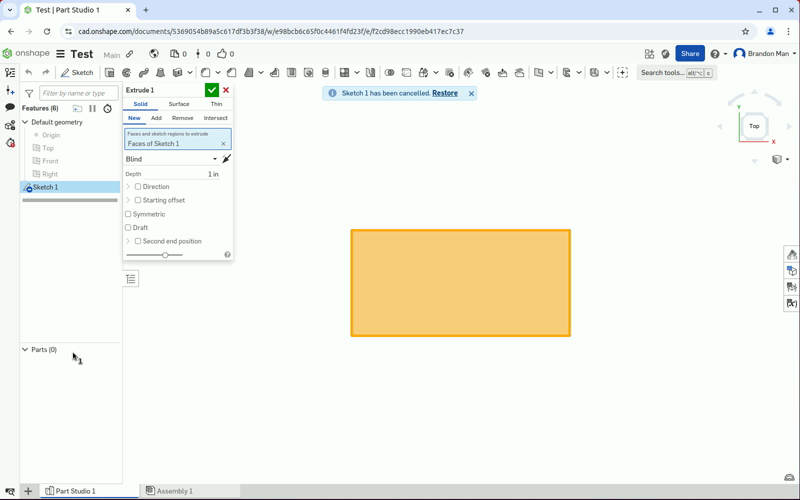
mouse_move(143, 106)
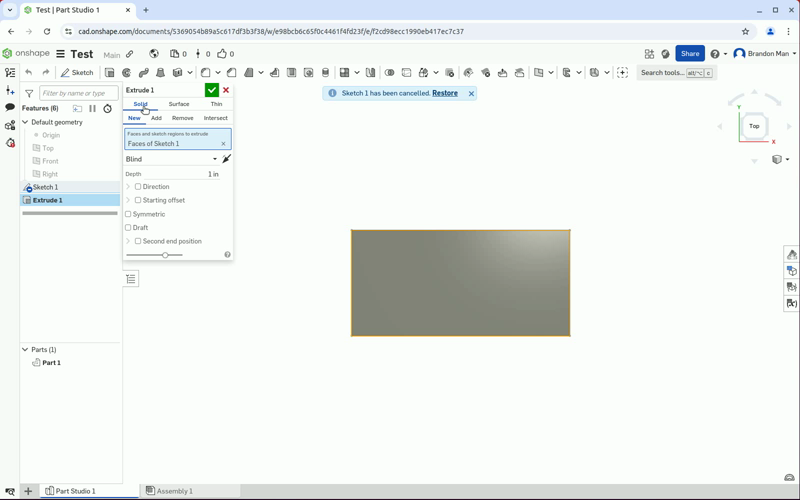
click(143, 106)
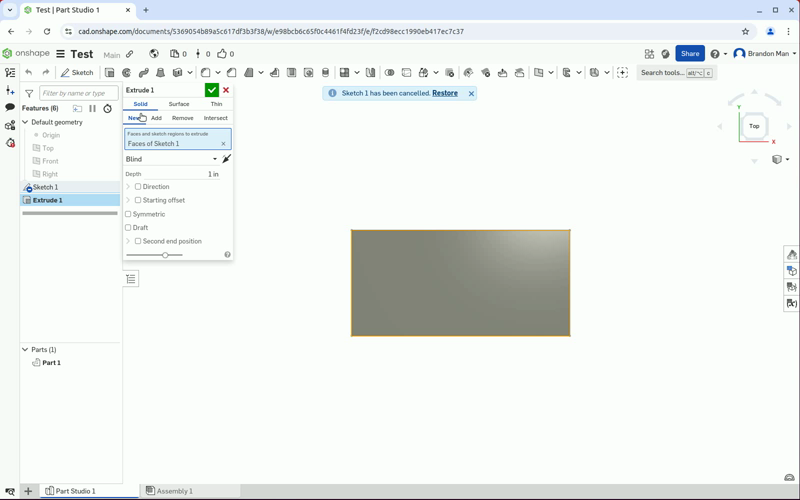
mouse_move(137, 120)
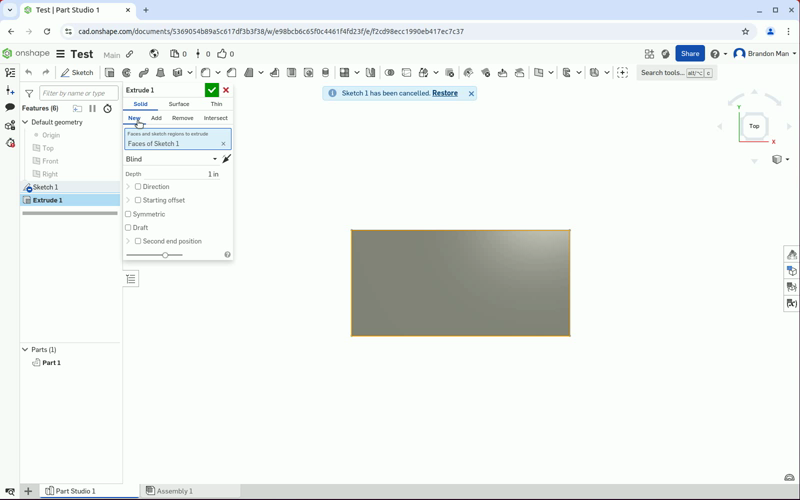
click(137, 120)
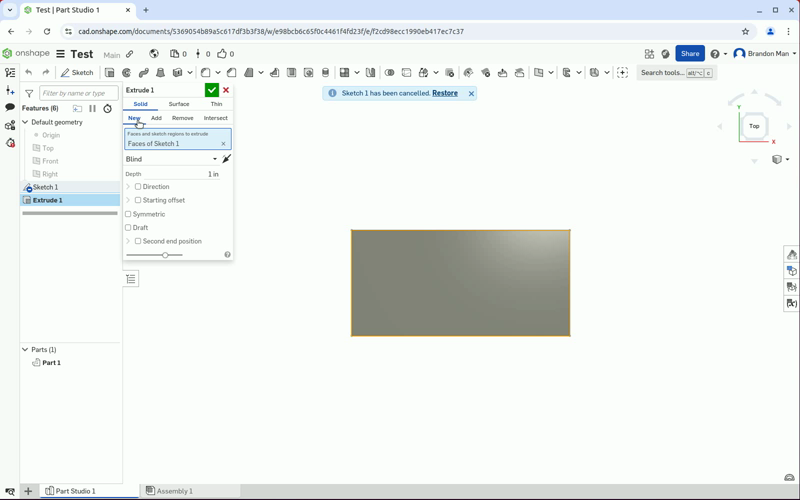
key(tab, 4)
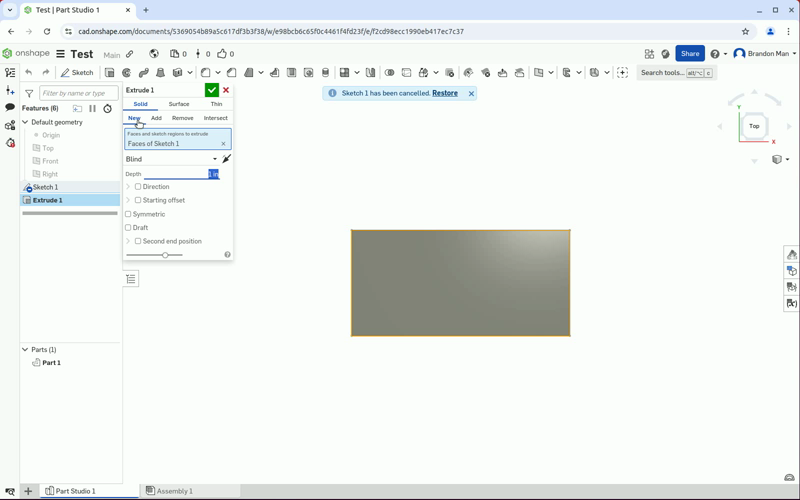
text(4.574)
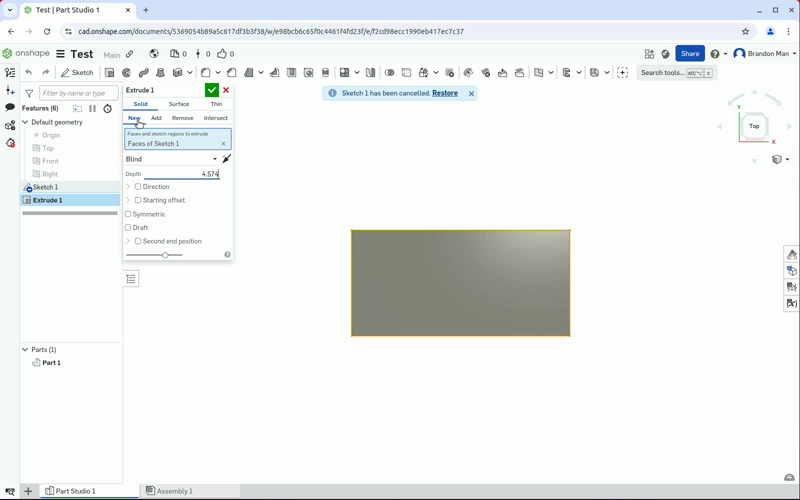
key(enter)
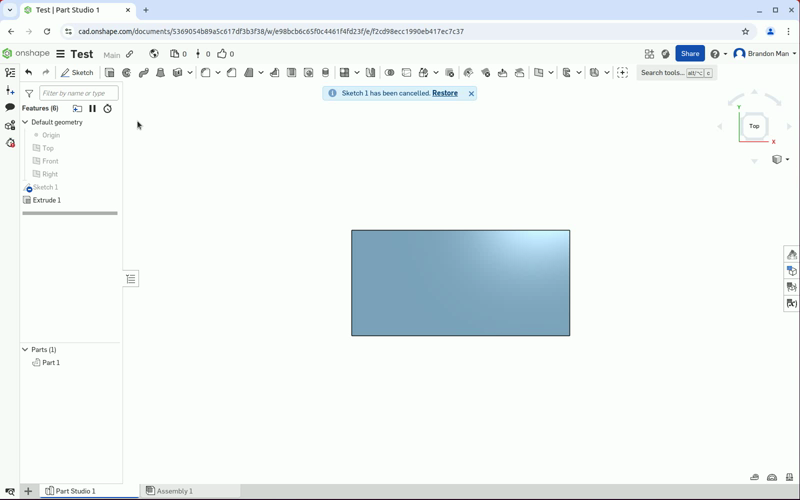
key(shift+h)
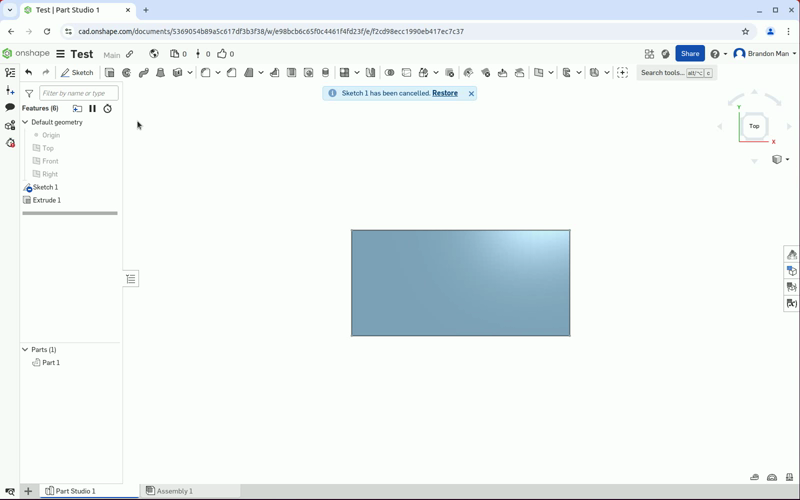
key(shift+h)
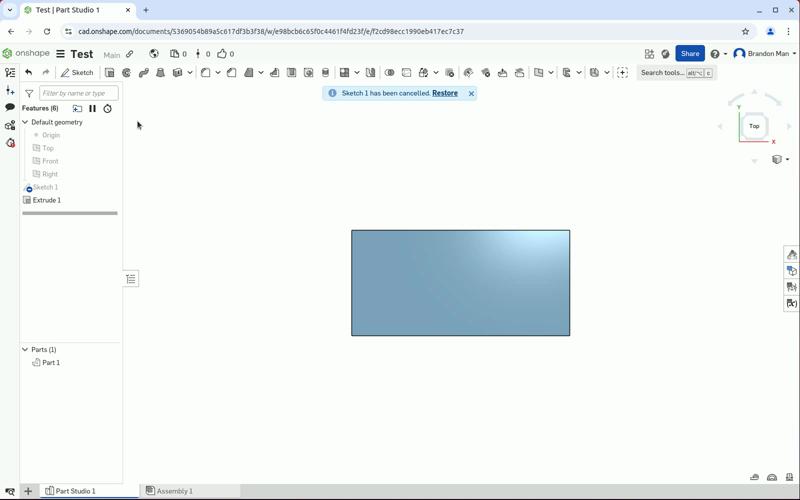
mouse_move(73, 189)
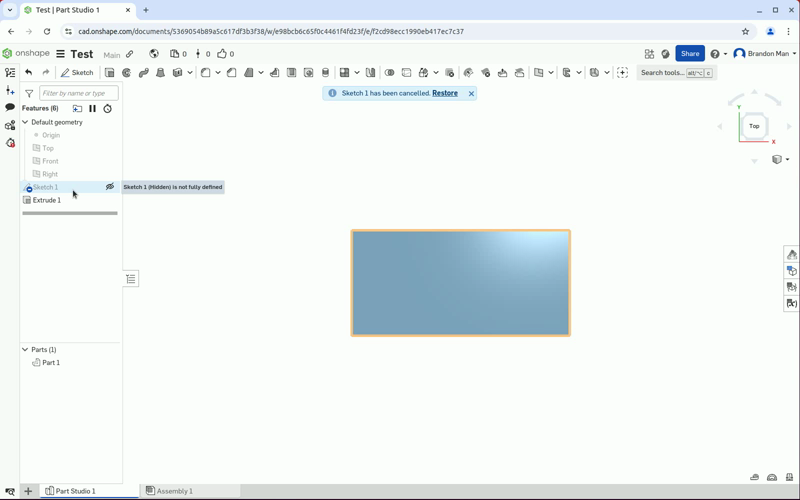
click(73, 189)
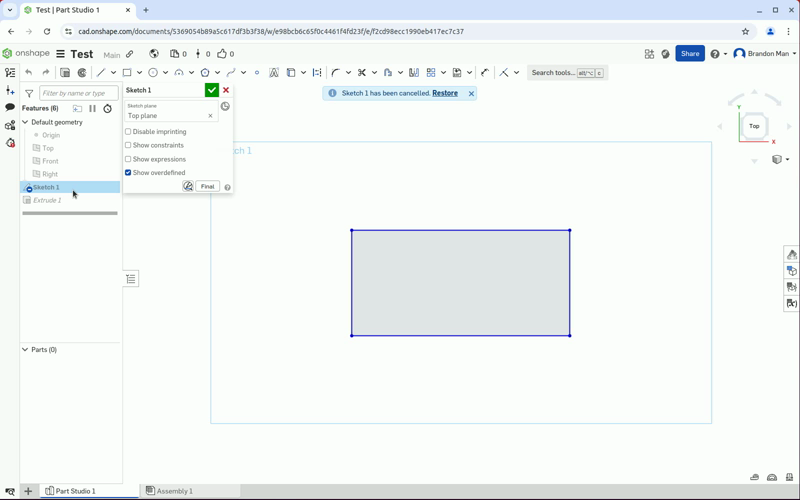
mouse_move(229, 92)
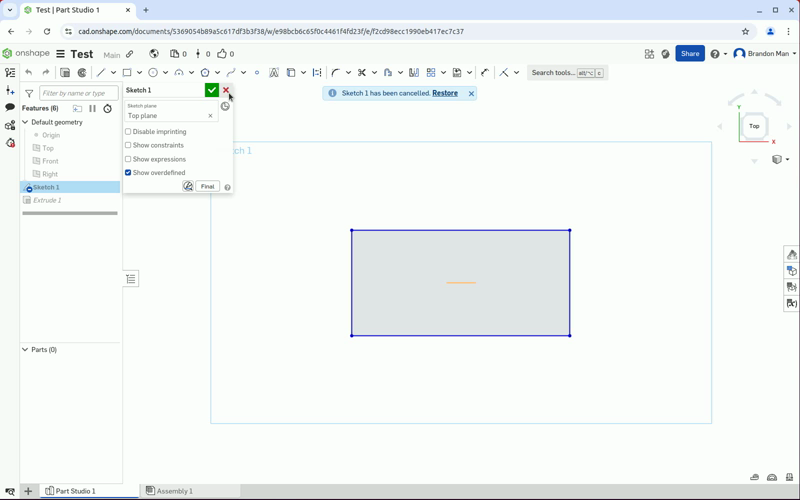
click(229, 92)
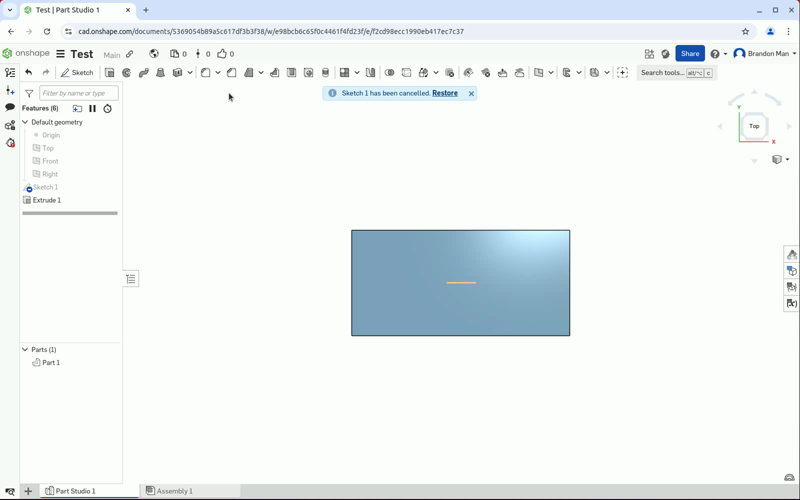
mouse_move(73, 352)
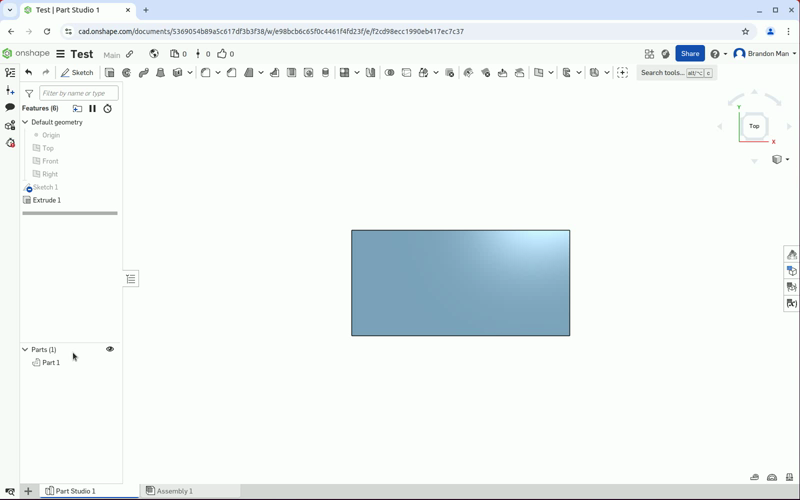
key(y)
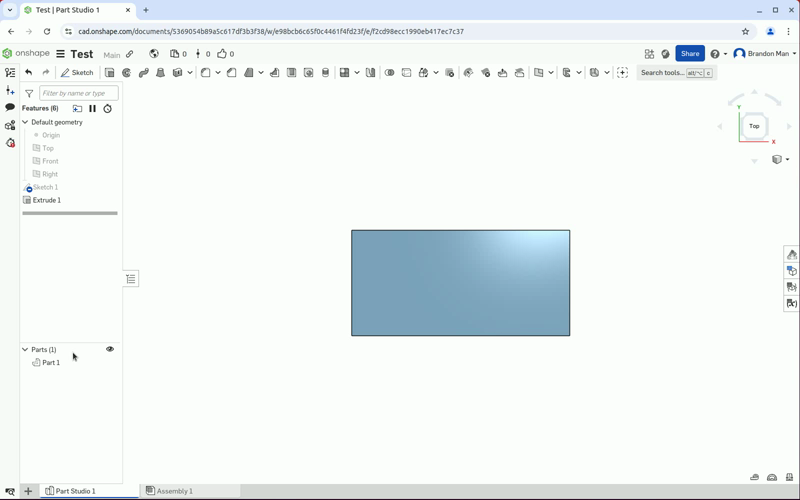
key(shift+p)
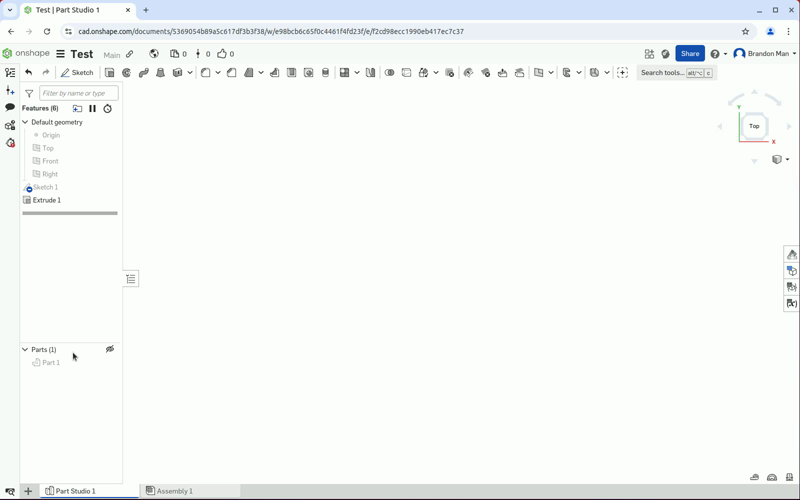
key(space)
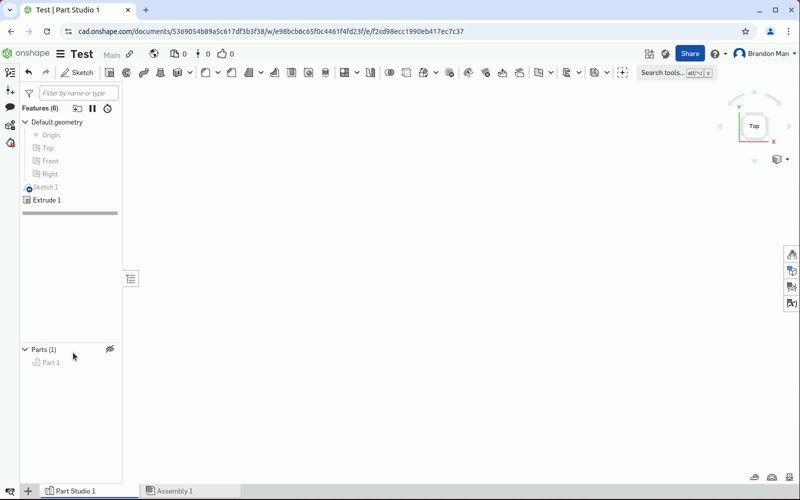
key_down(shift)
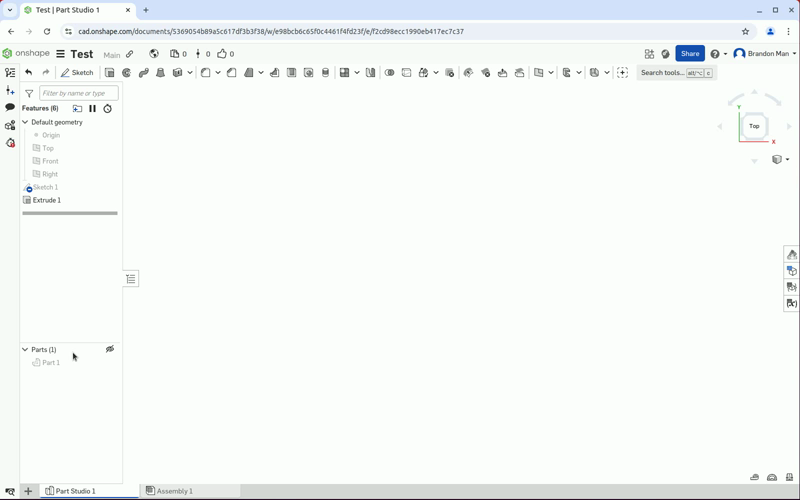
key(up)
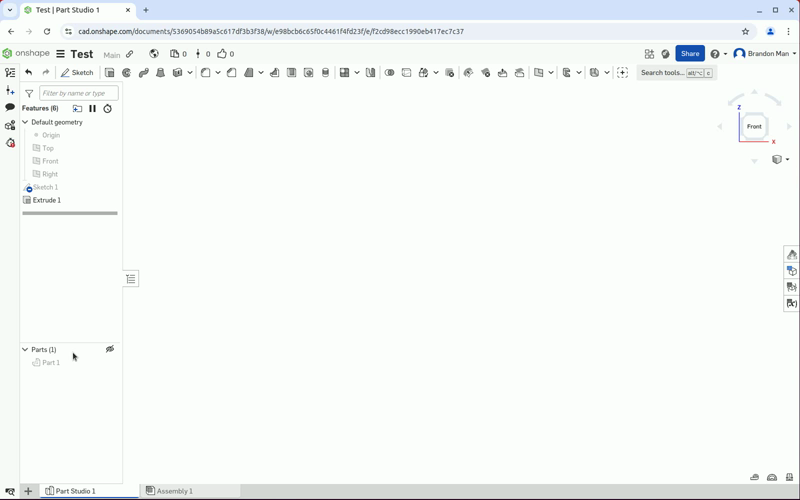
key_up(shift)
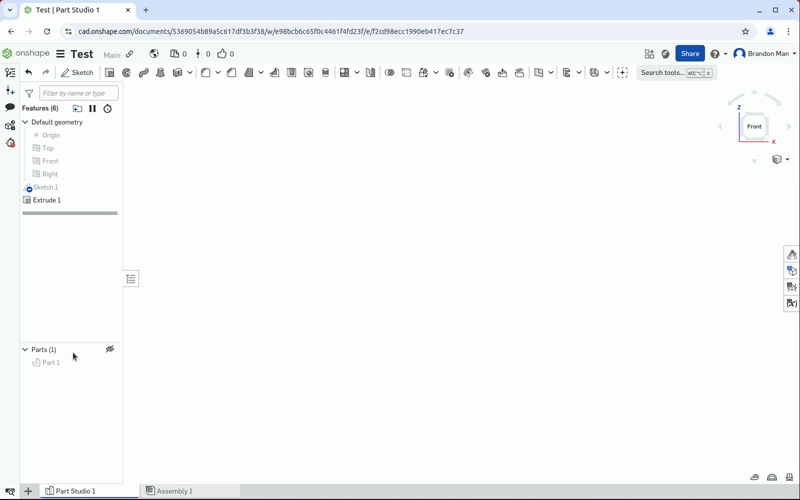
key(space)
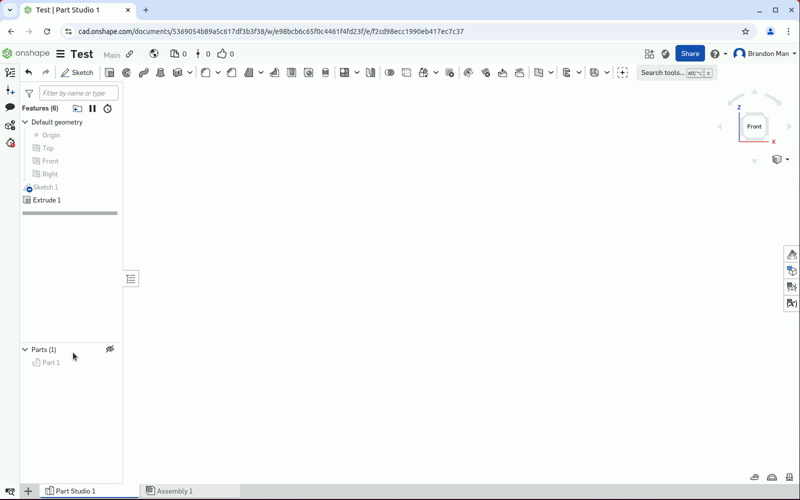
key_down(shift)
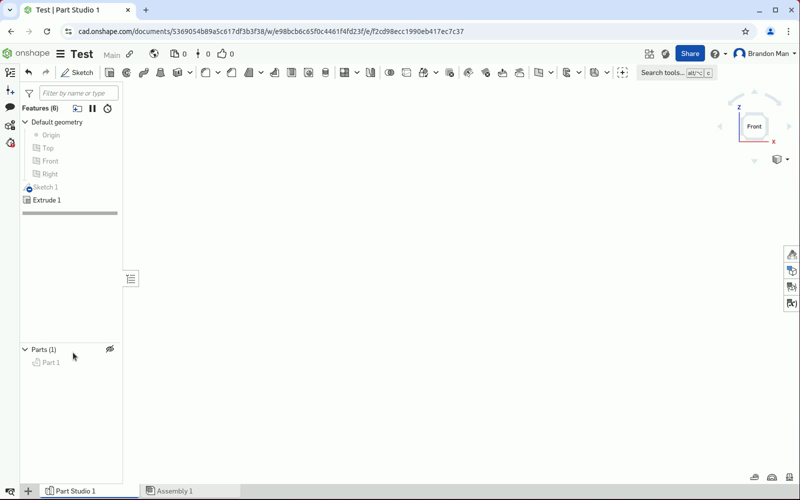
key(left)
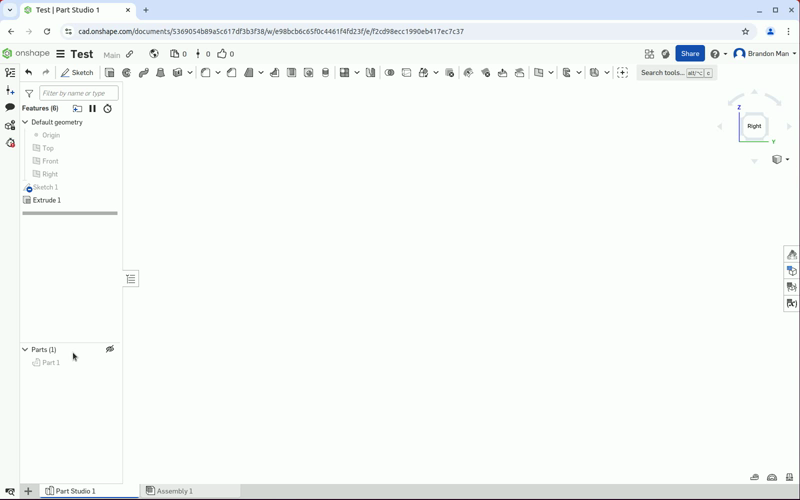
key_up(shift)
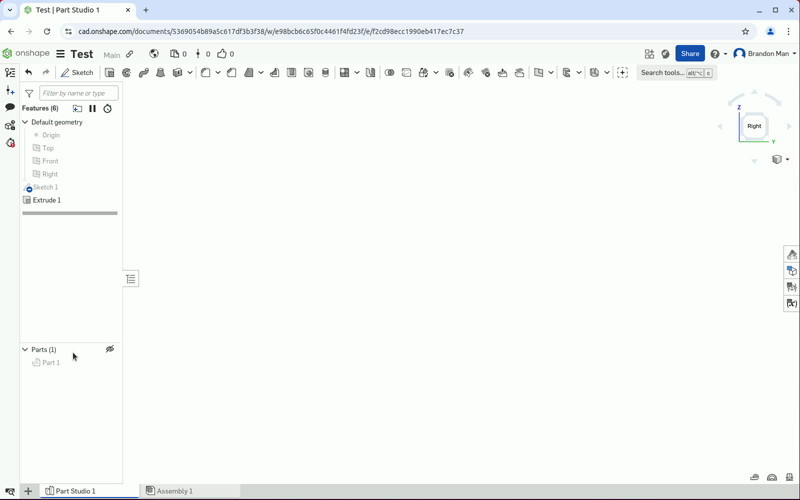
mouse_move(73, 352)
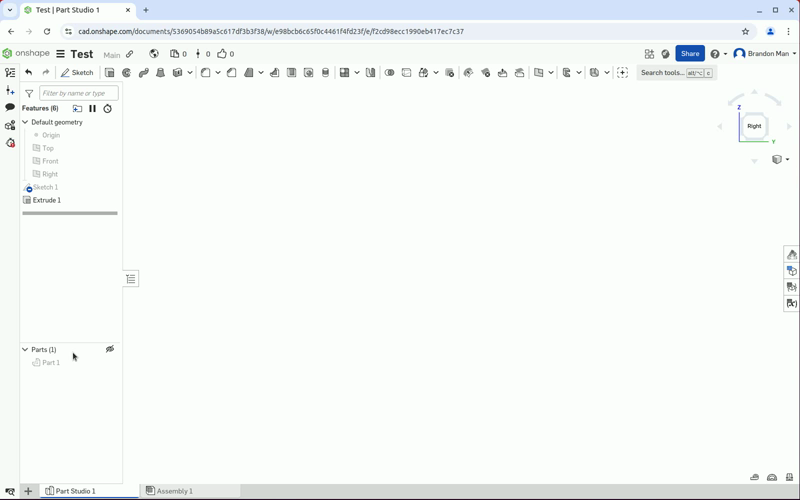
key(shift+y)
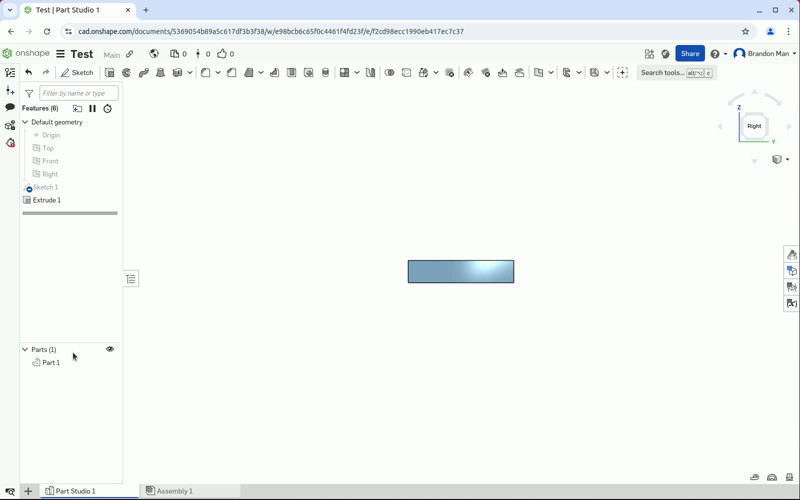
mouse_move(541, 75)
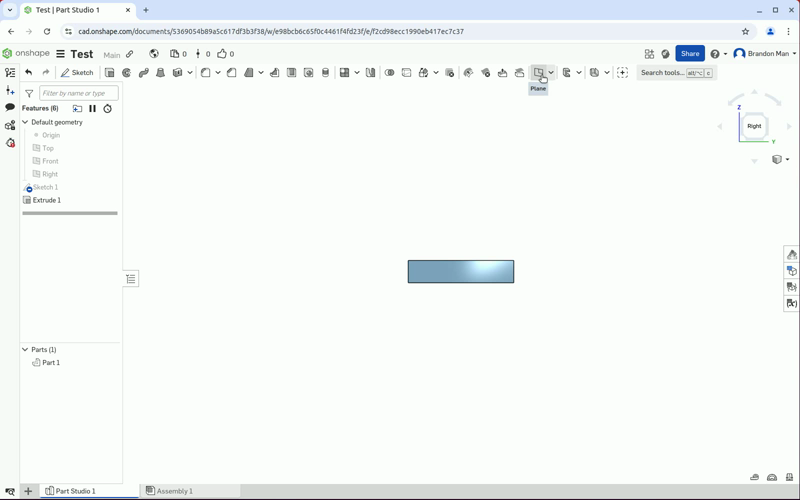
click(541, 75)
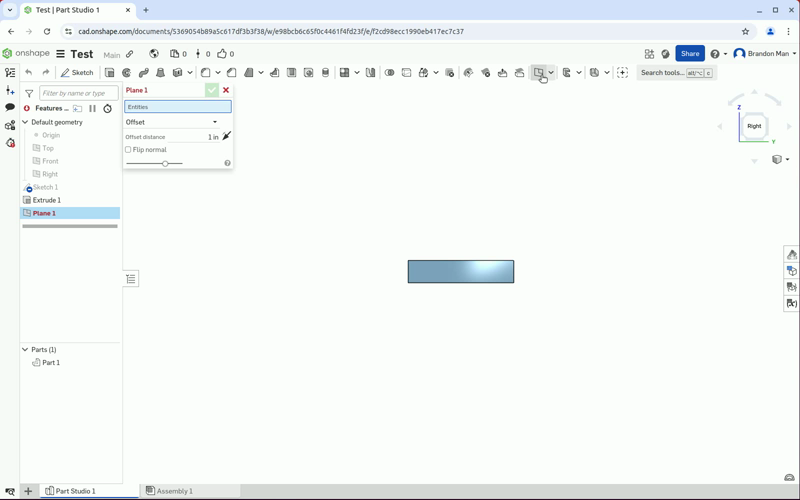
mouse_move(73, 176)
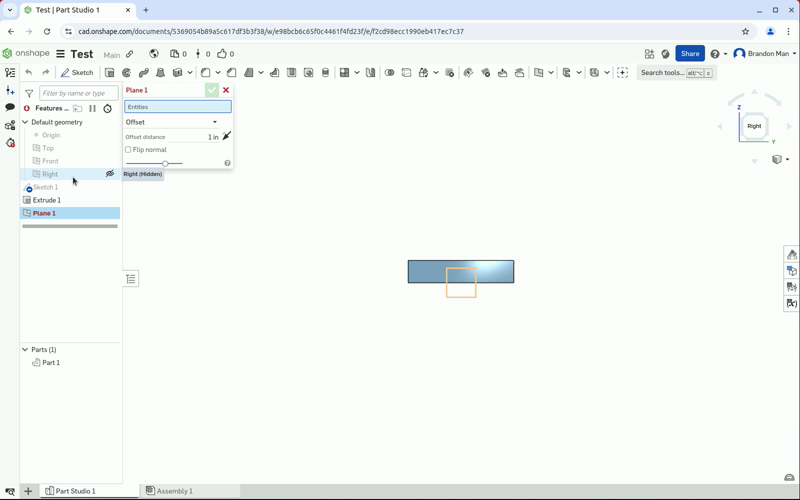
click(73, 176)
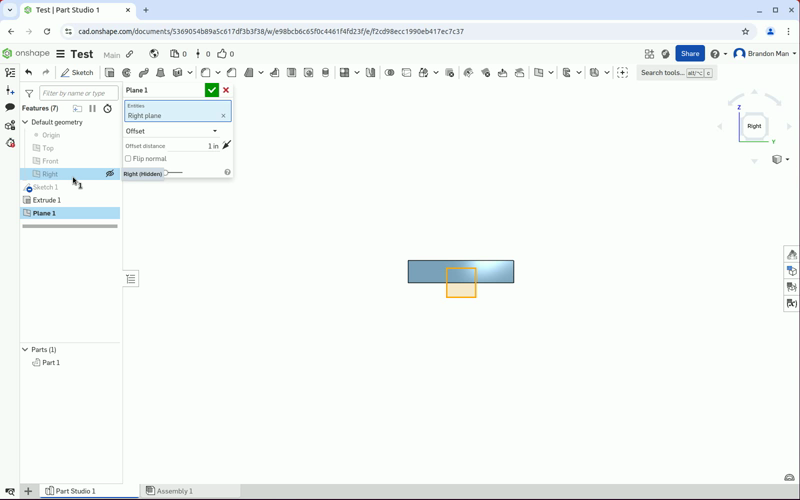
key(tab, 2)
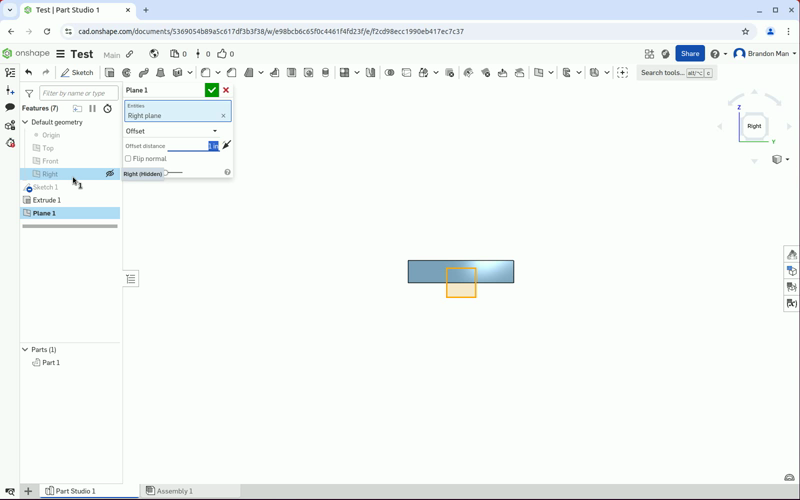
text(22.4)
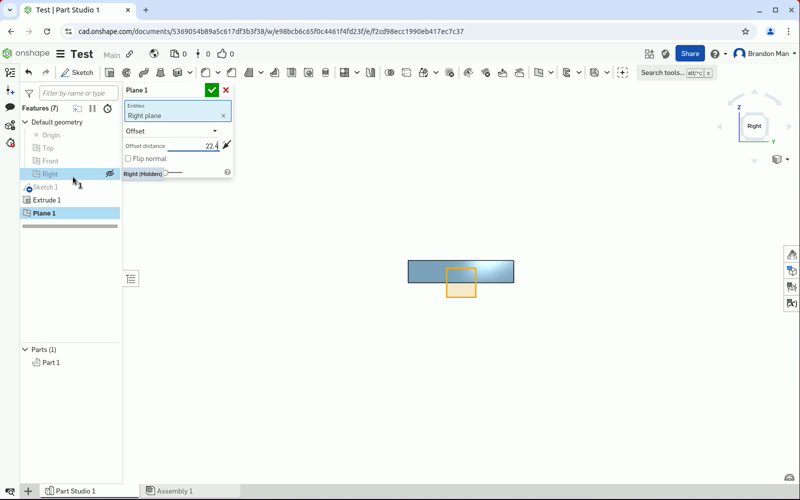
key(enter, 2)
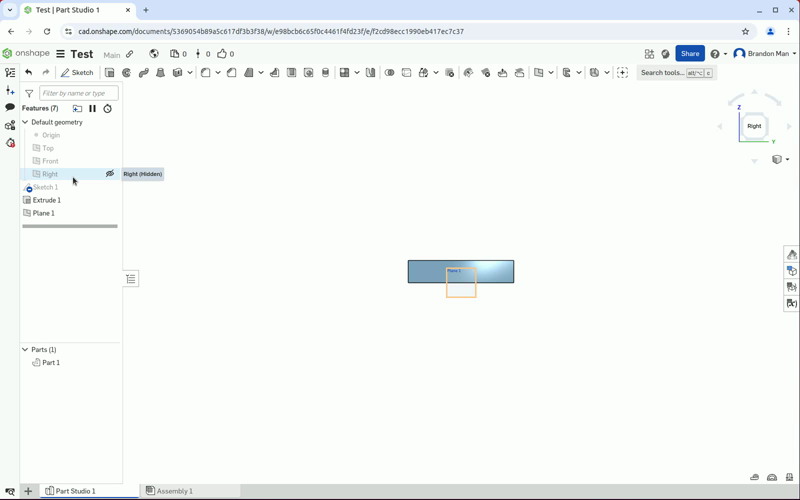
key(shift+s)
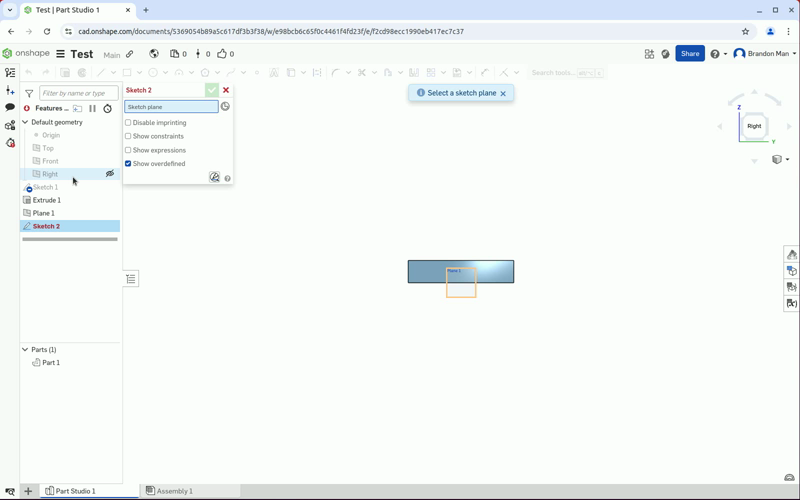
mouse_move(73, 215)
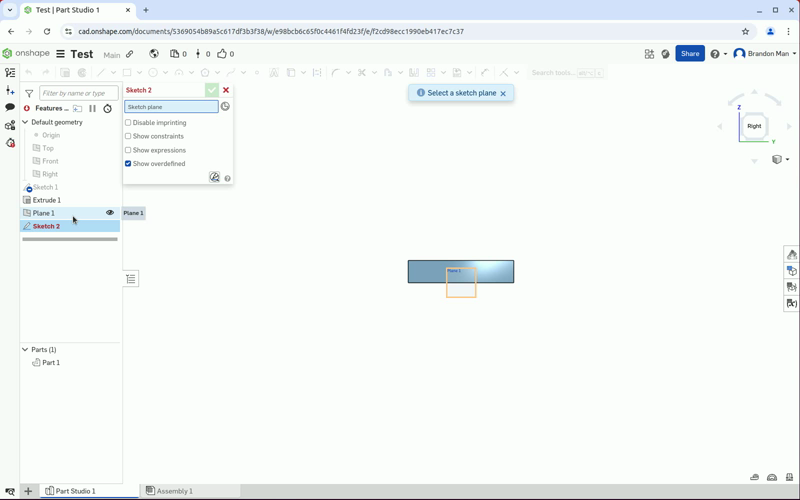
click(73, 215)
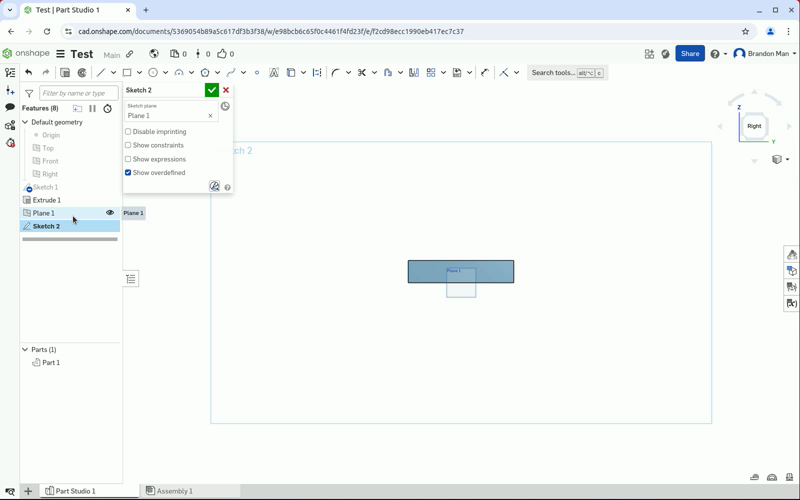
mouse_move(73, 352)
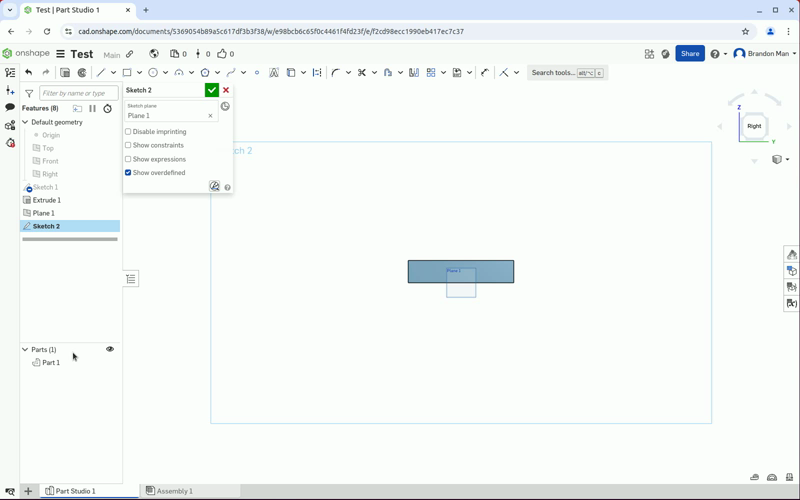
key(y)
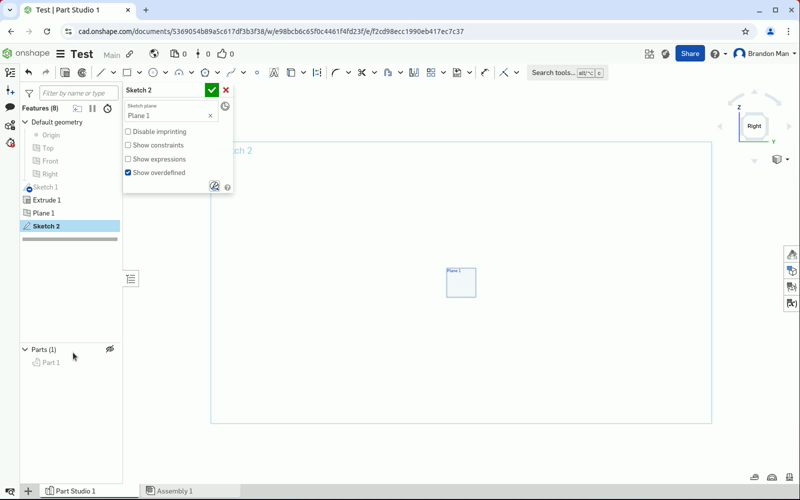
key(l)
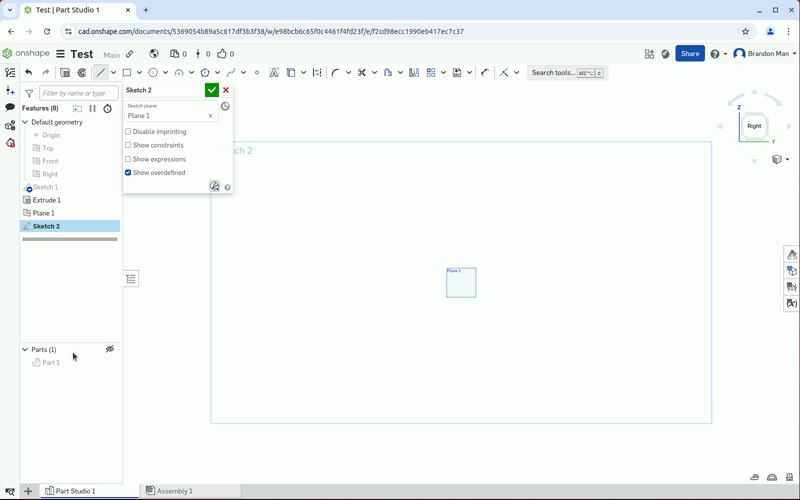
key_down(shift)
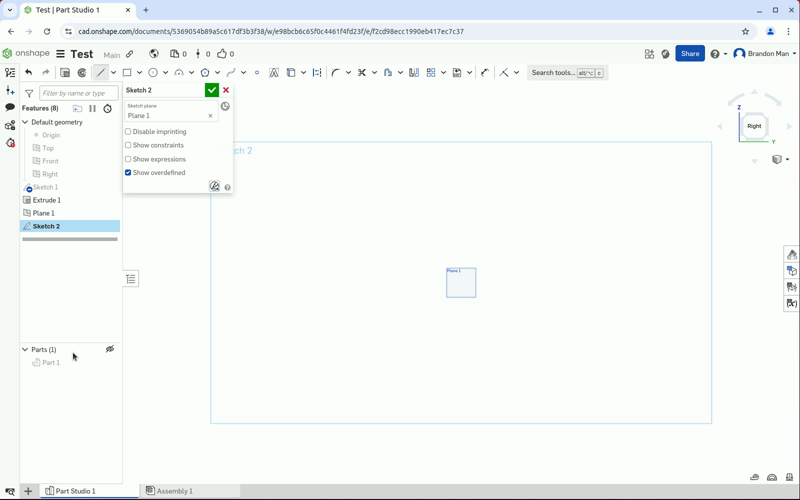
mouse_move(407, 282)
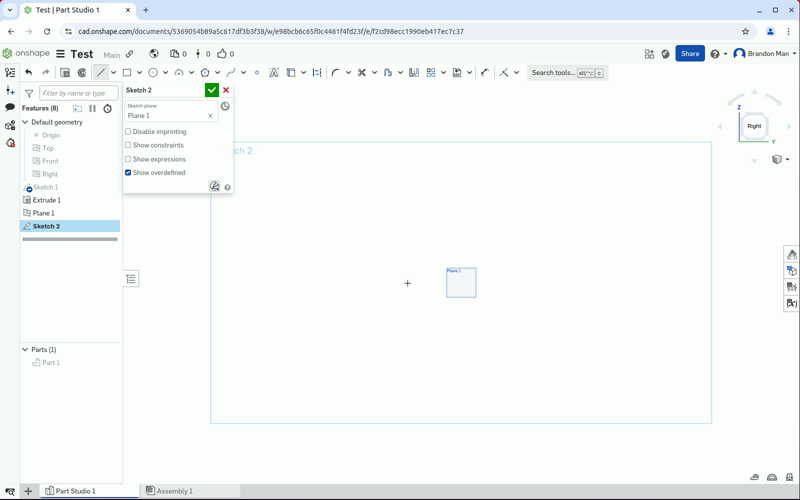
click(407, 282)
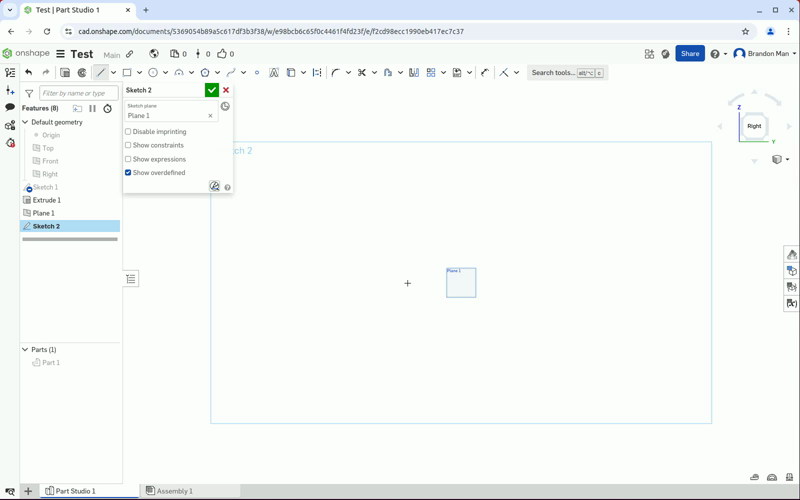
key_up(shift)
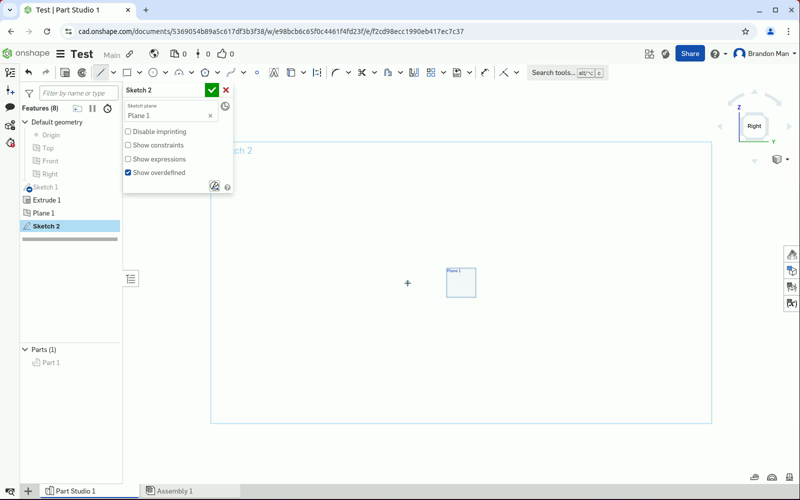
key_down(shift)
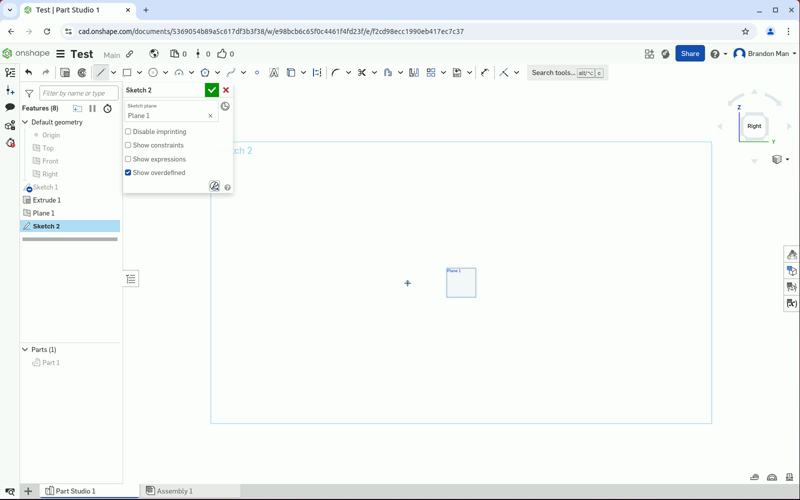
mouse_move(513, 282)
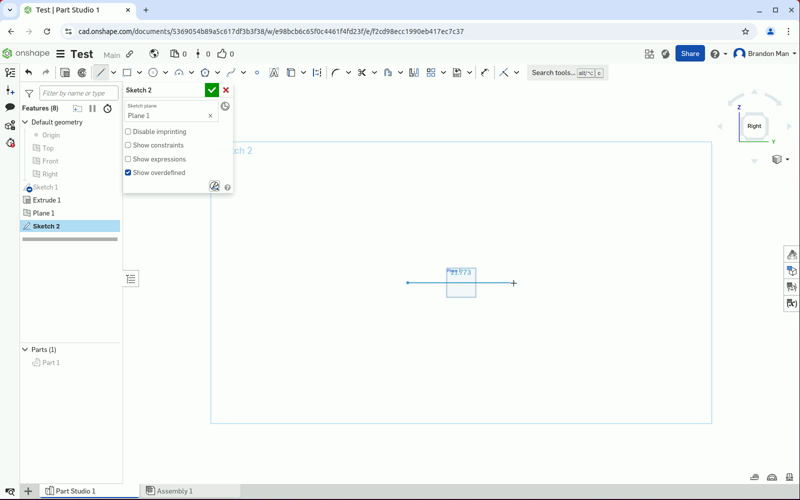
click(513, 282)
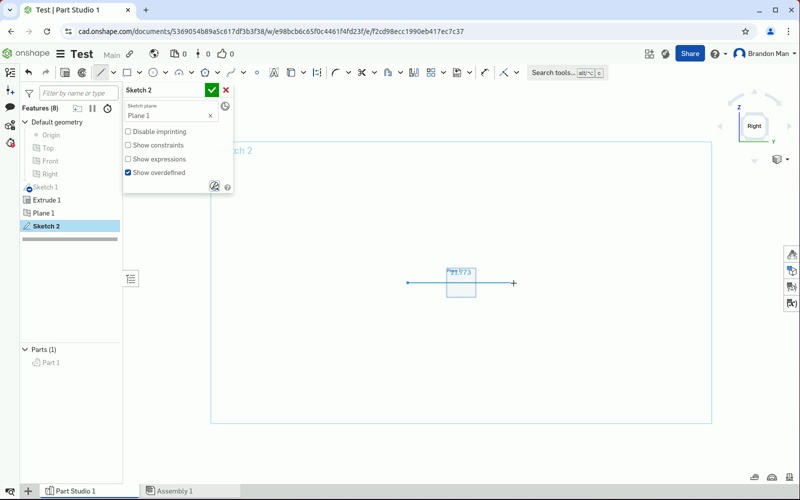
key_up(shift)
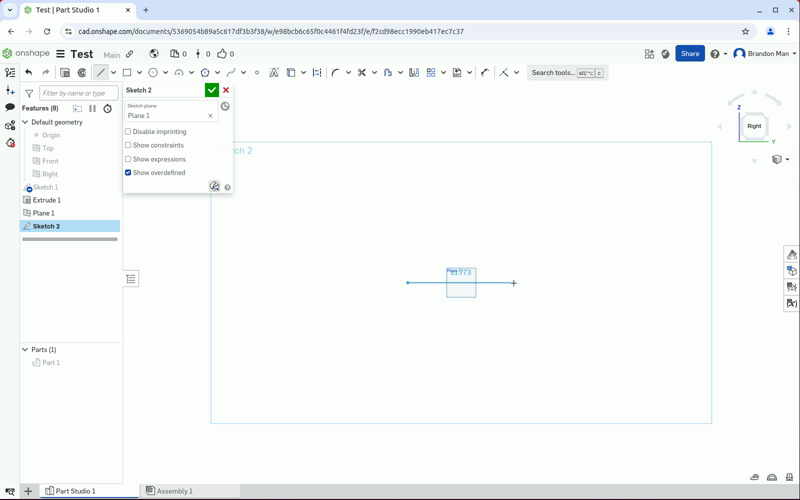
key_down(shift)
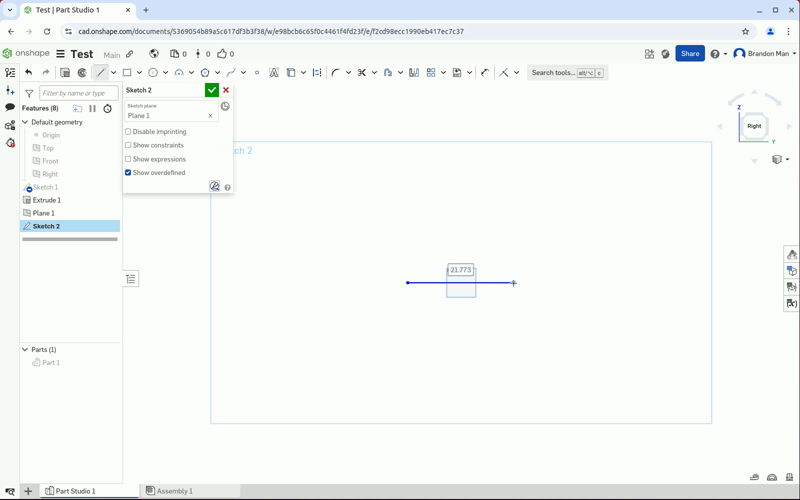
mouse_move(543, 282)
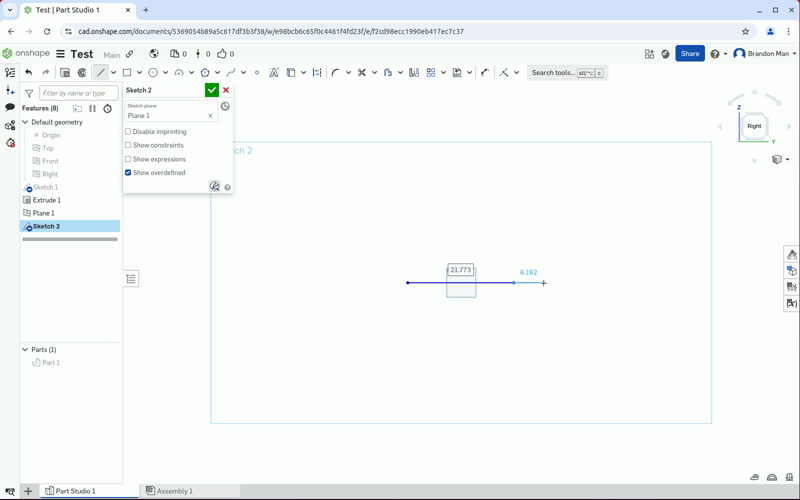
mouse_move(513, 260)
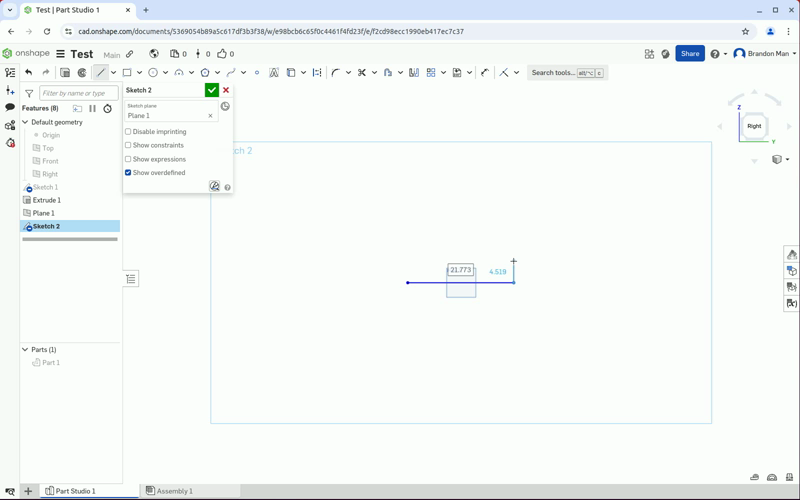
click(513, 260)
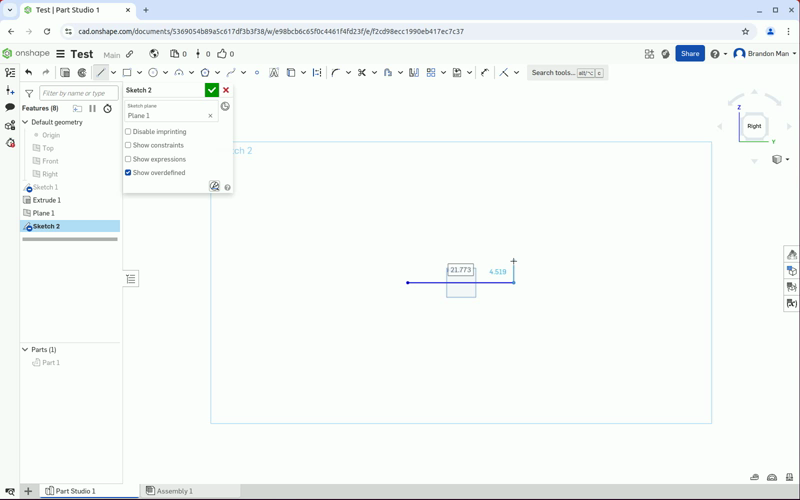
key_up(shift)
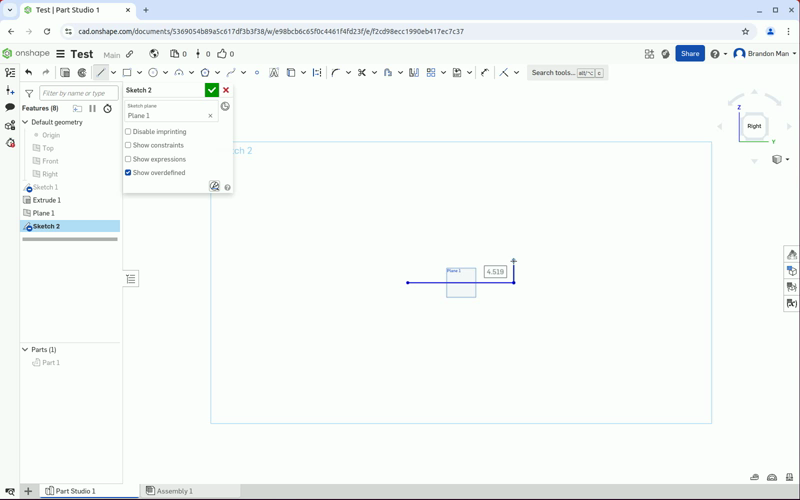
key_down(shift)
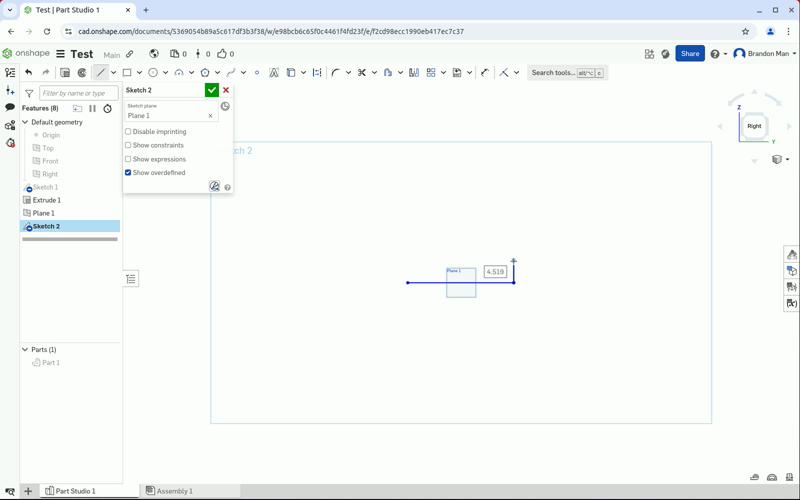
mouse_move(407, 260)
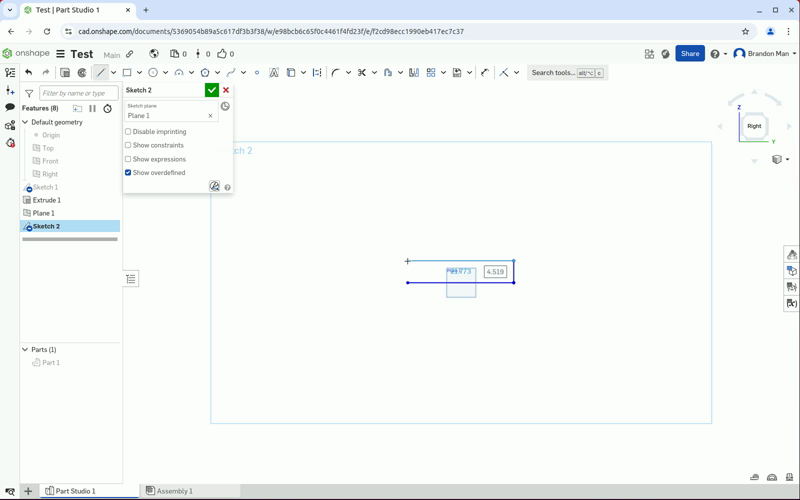
click(407, 260)
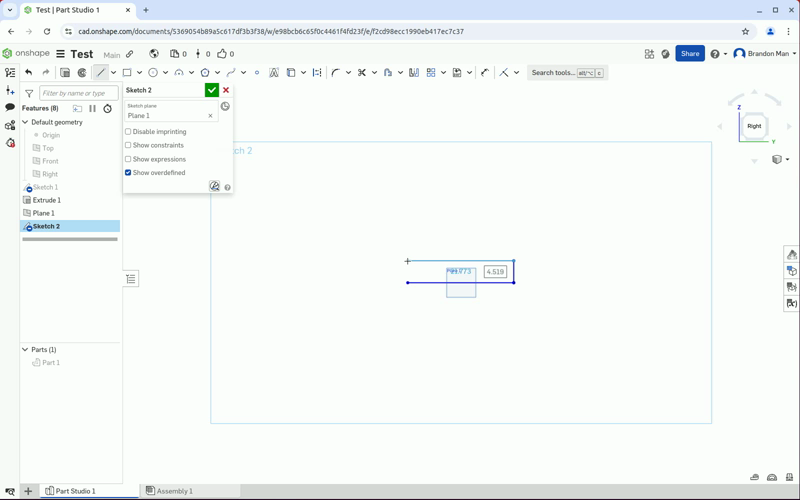
key_up(shift)
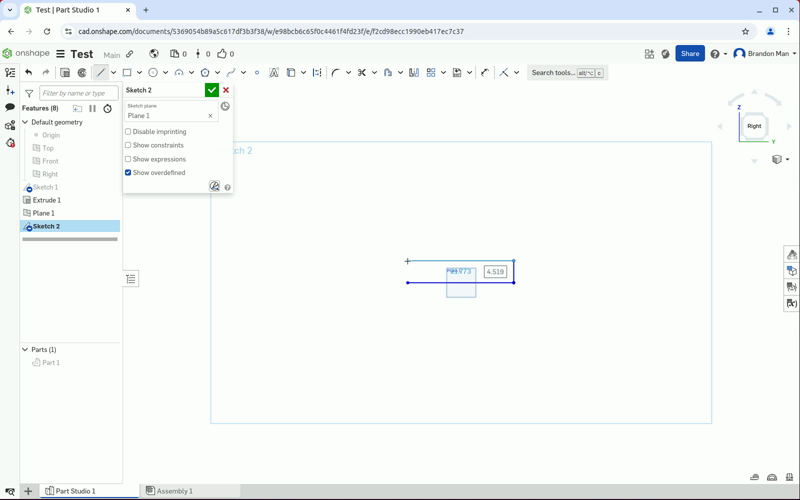
mouse_move(437, 260)
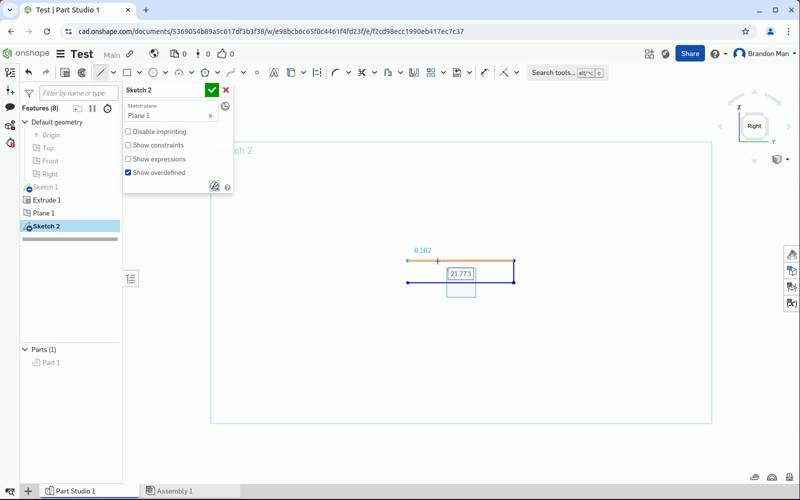
key_down(shift)
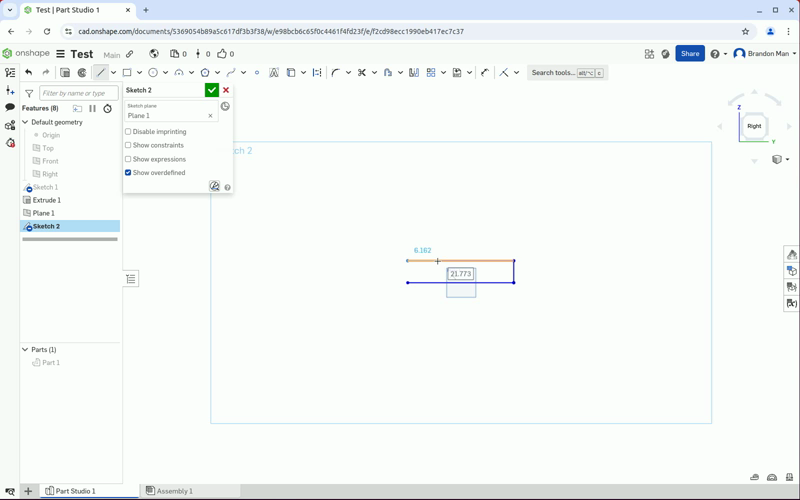
mouse_move(407, 282)
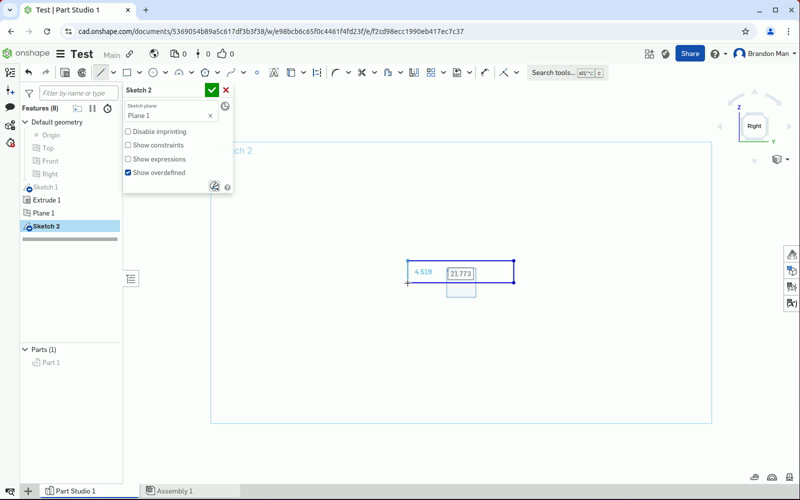
key_up(shift)
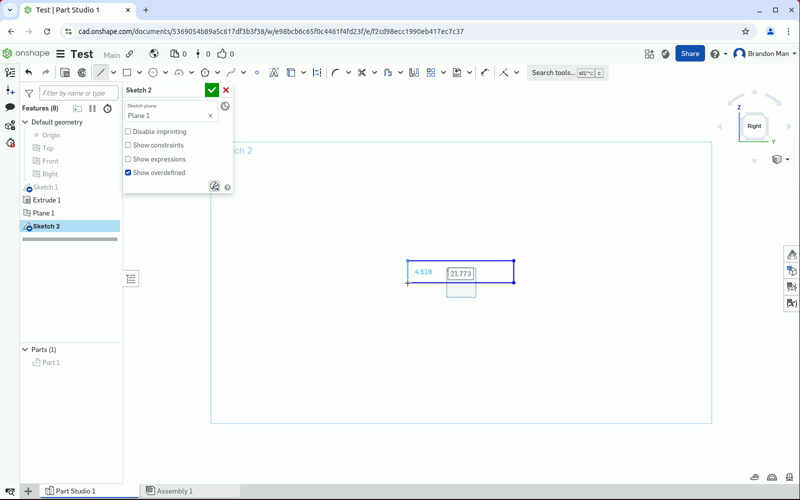
click(407, 282)
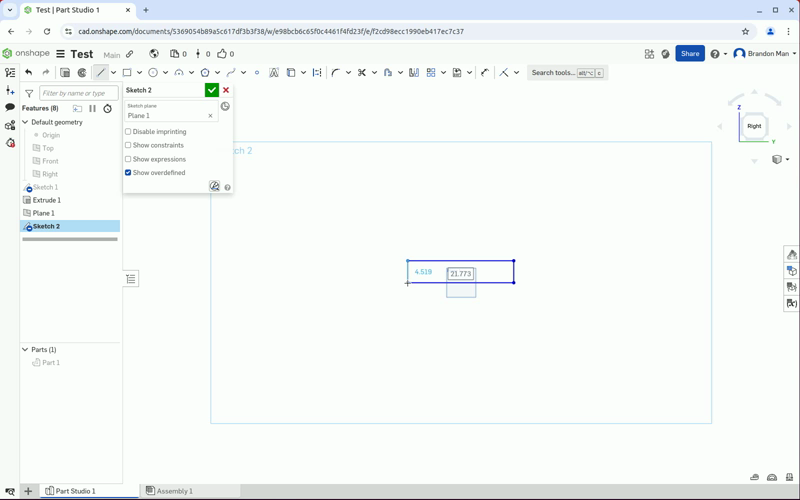
key(esc)
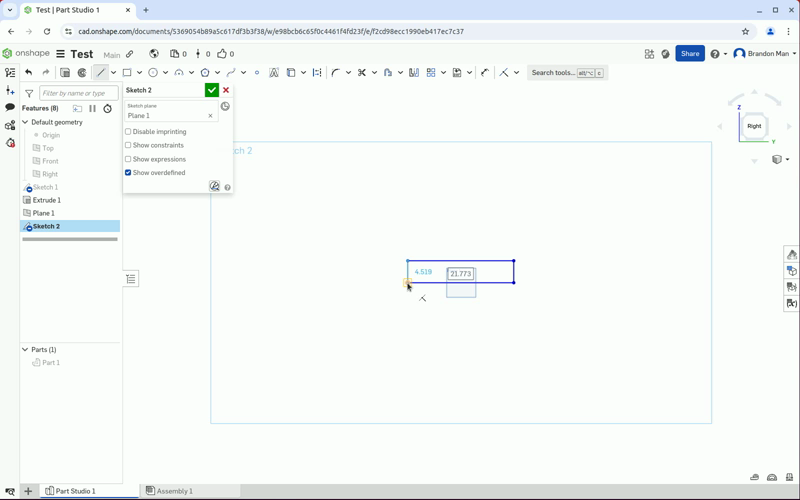
mouse_move(500, 265)
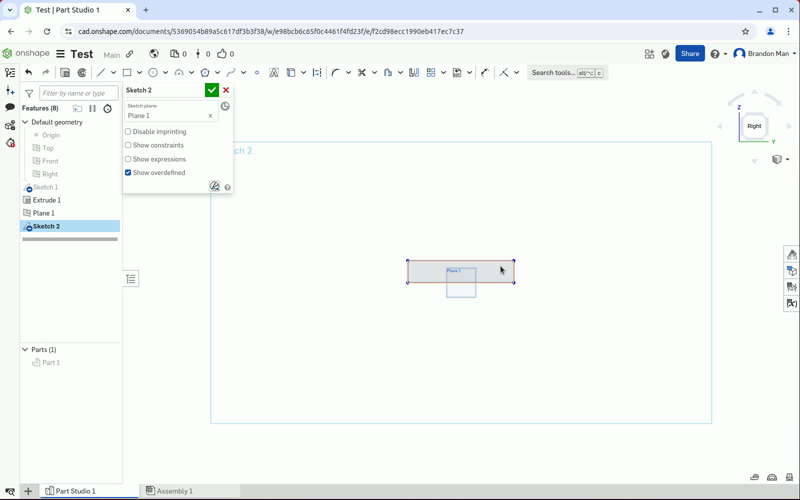
click(500, 265)
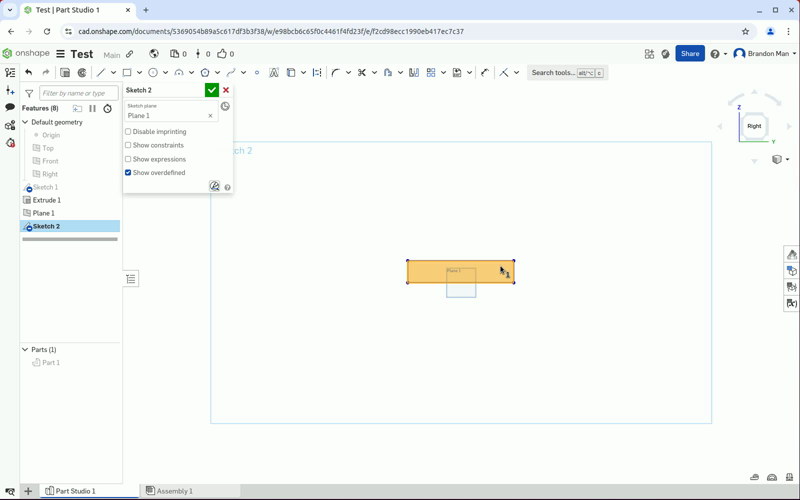
mouse_move(73, 352)
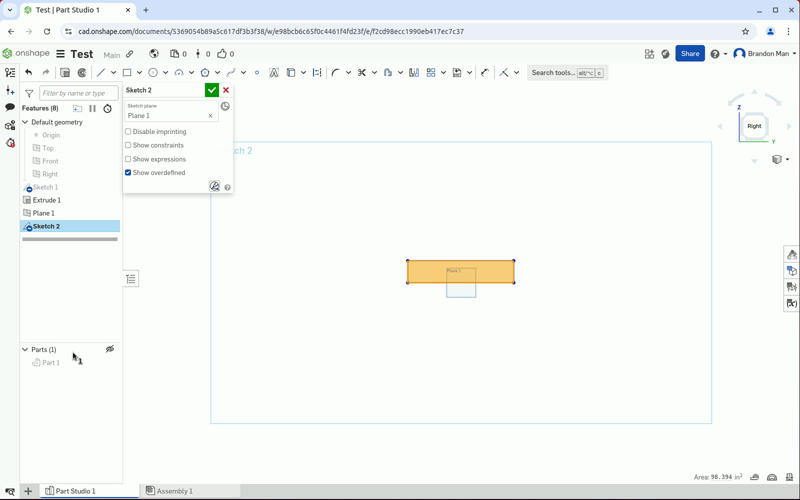
key(shift+y)
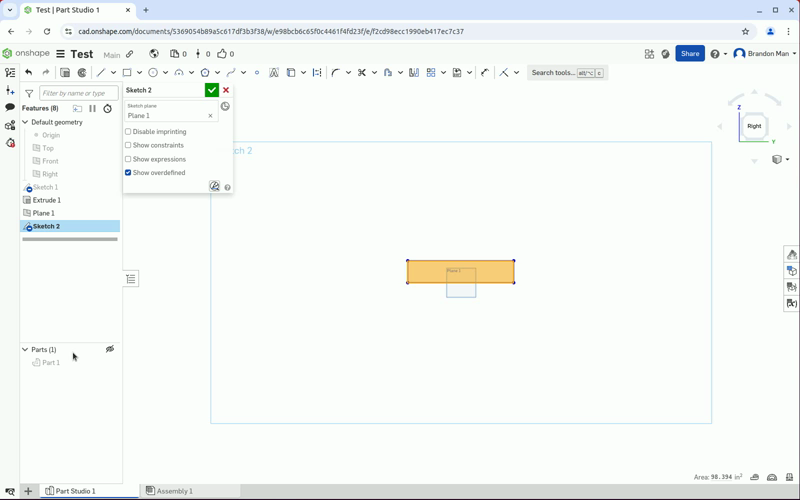
key(shift+e)
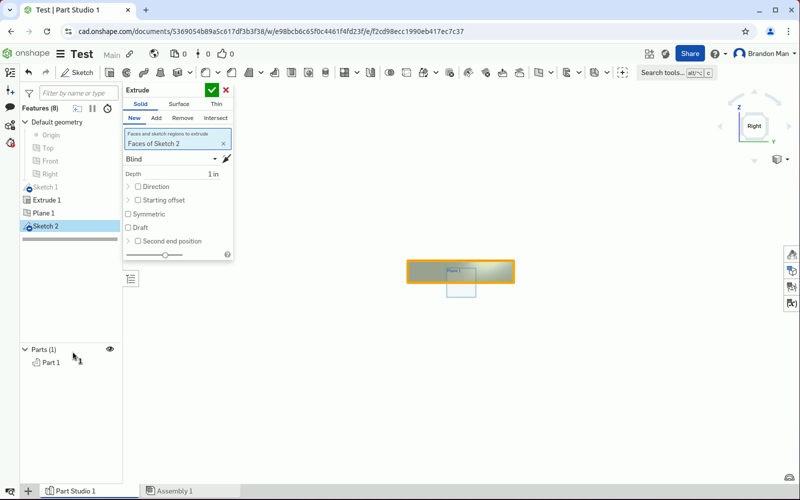
mouse_move(143, 106)
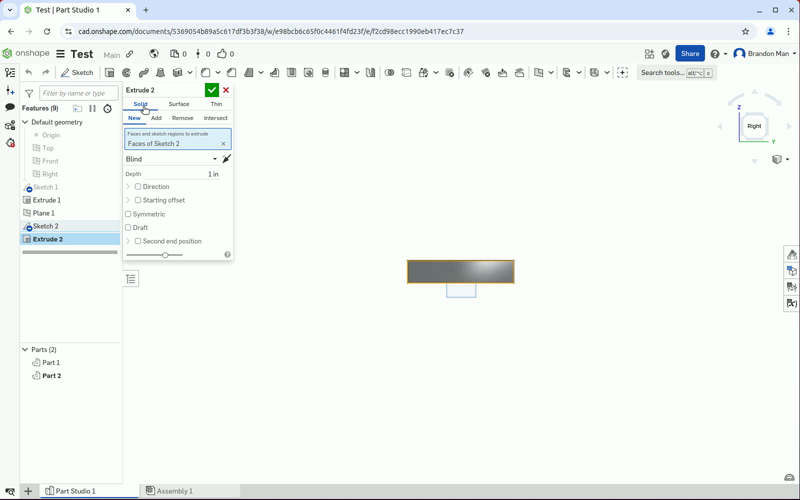
click(143, 106)
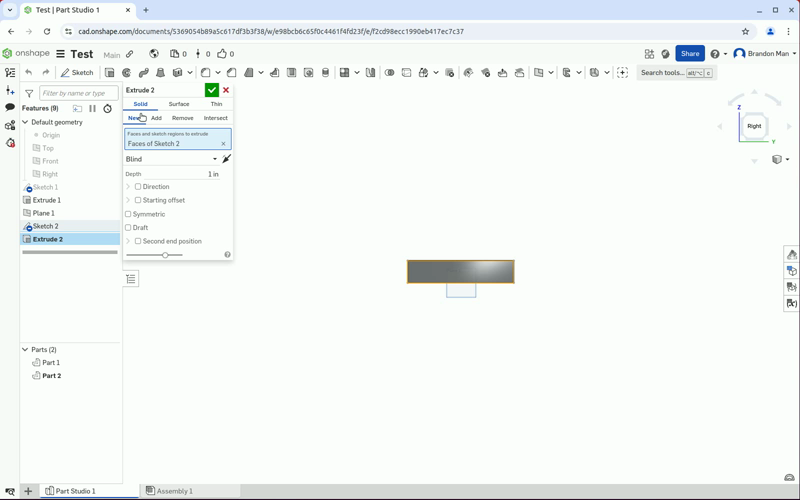
mouse_move(137, 120)
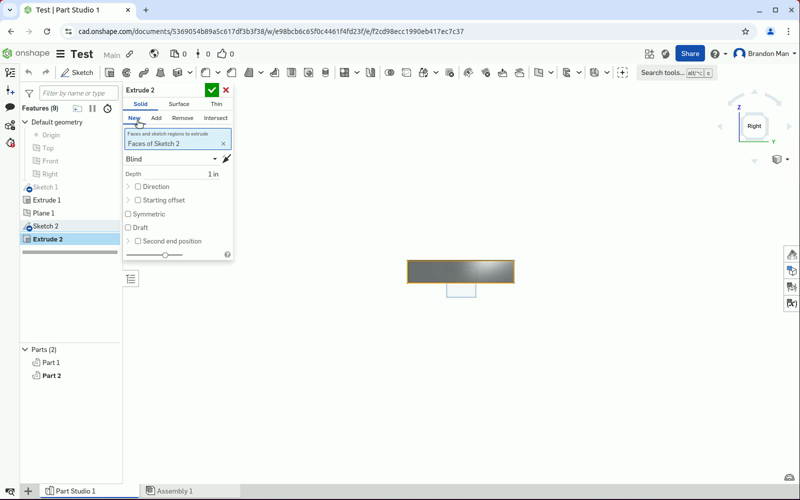
click(137, 120)
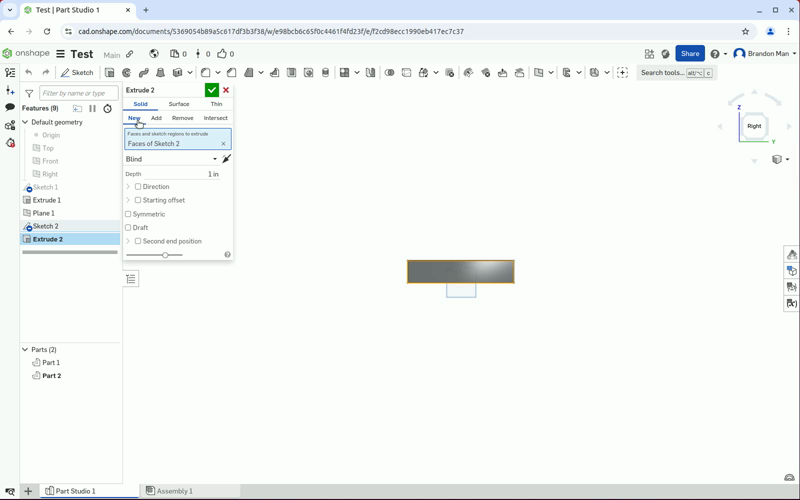
key(tab, 4)
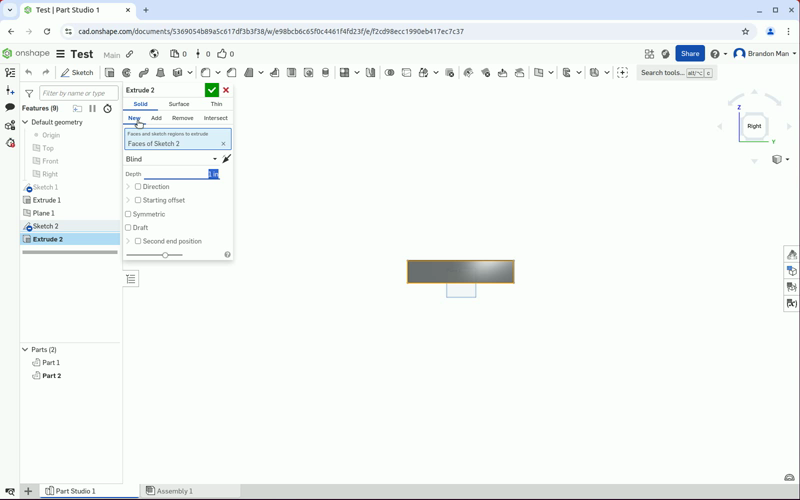
text(0.722)
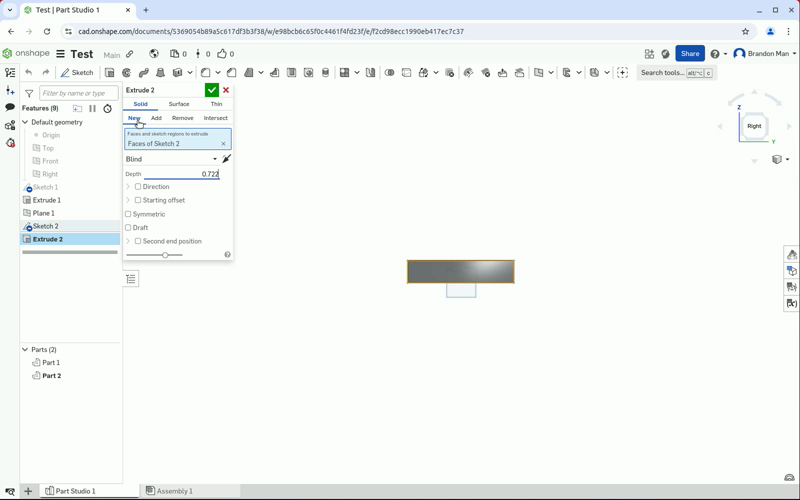
key(enter)
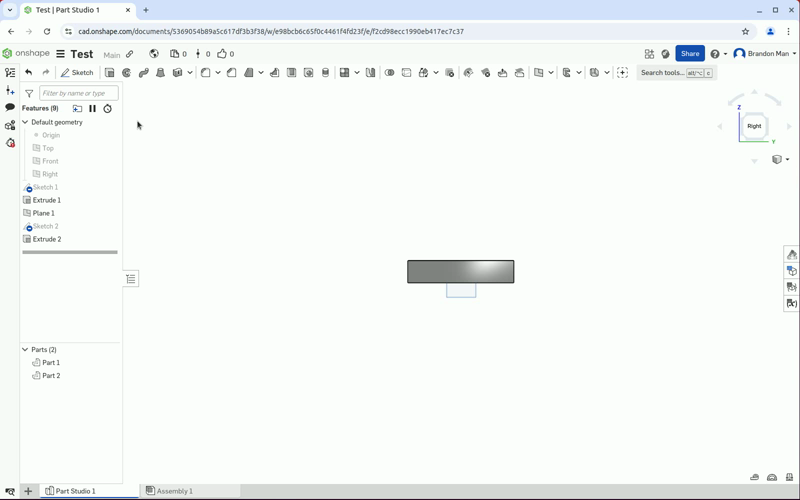
key(shift+h)
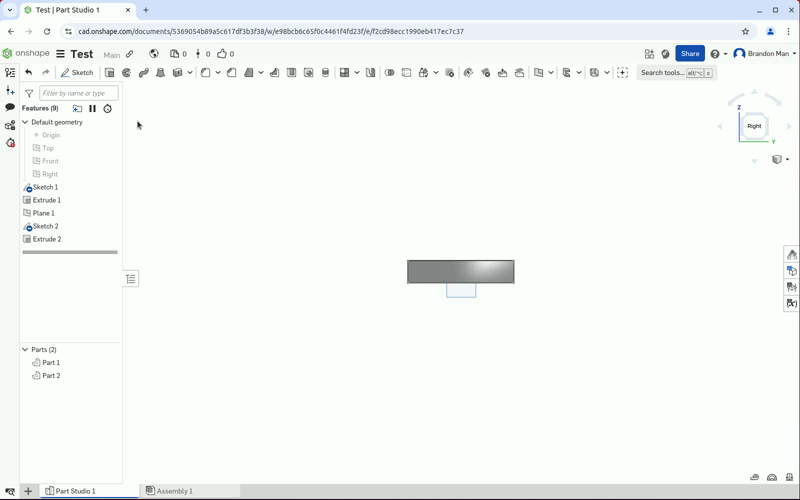
key(shift+h)
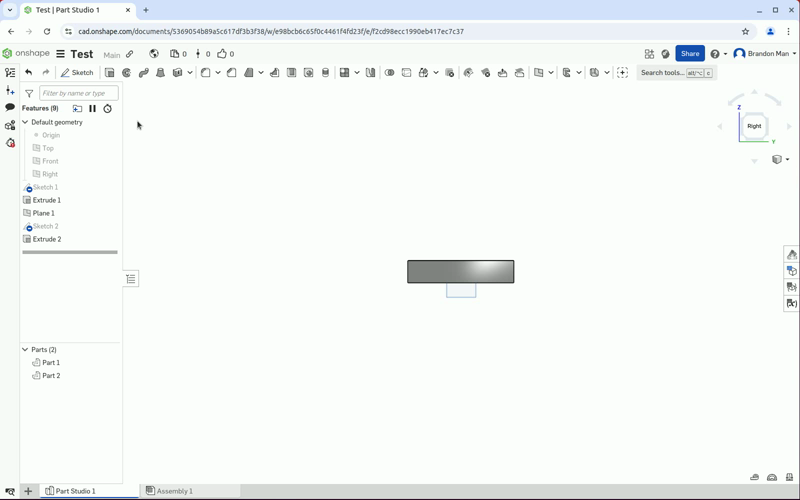
mouse_move(73, 189)
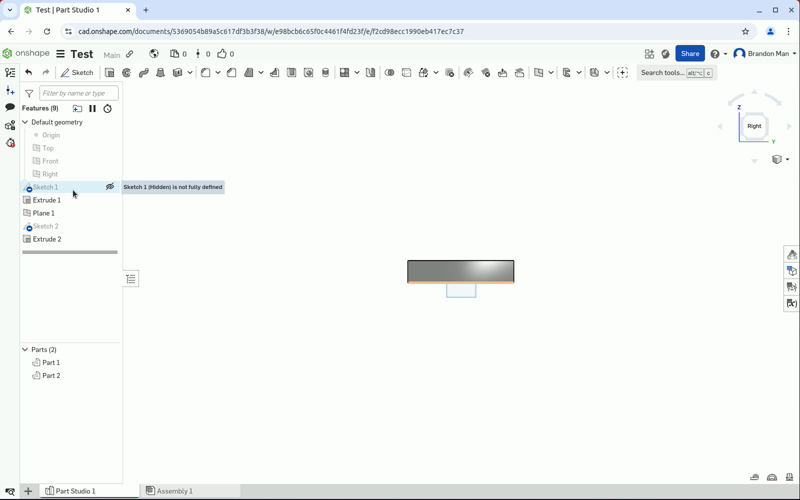
click(73, 189)
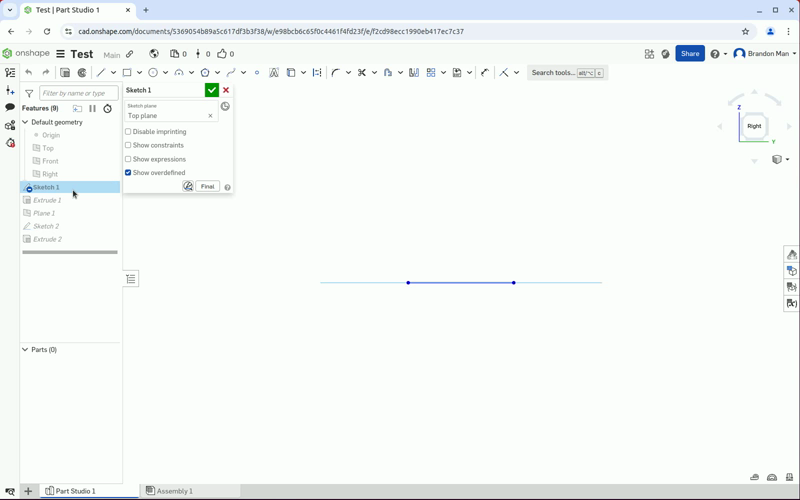
mouse_move(229, 92)
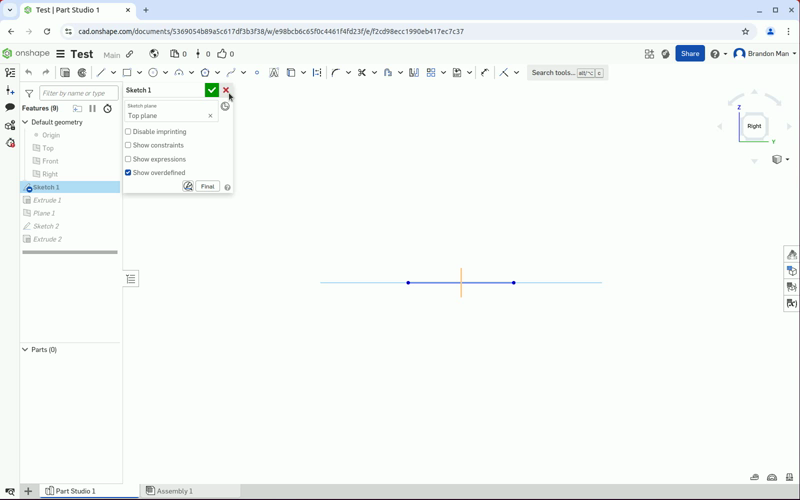
click(229, 92)
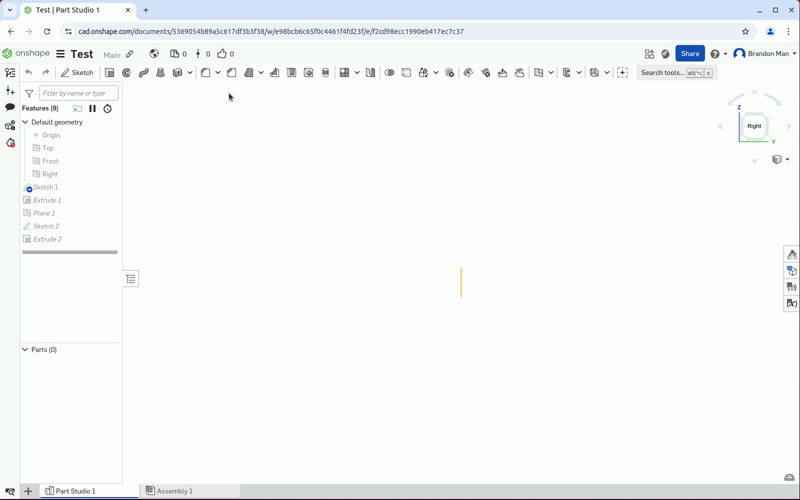
key(shift+s)
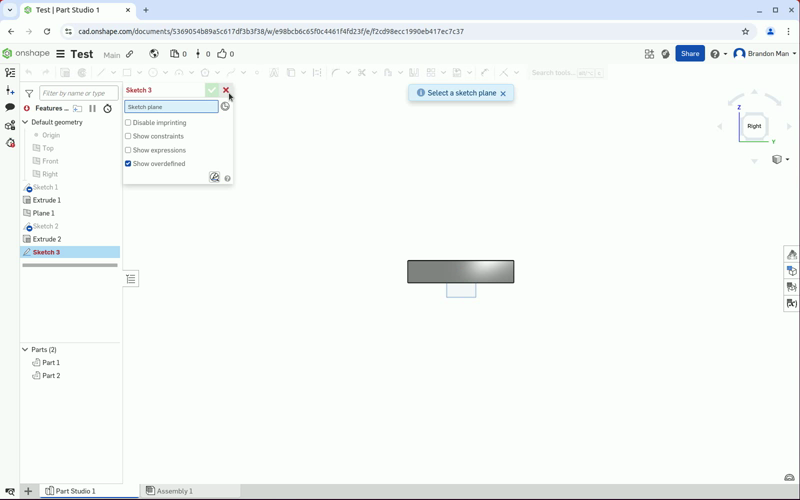
mouse_move(73, 215)
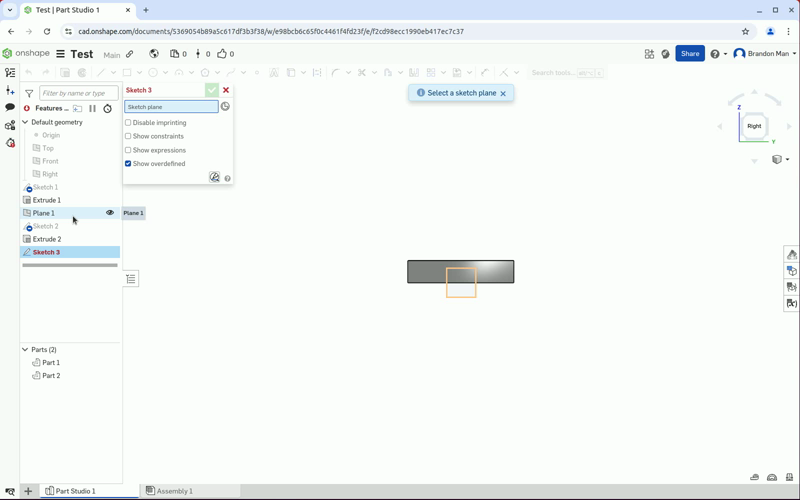
click(73, 215)
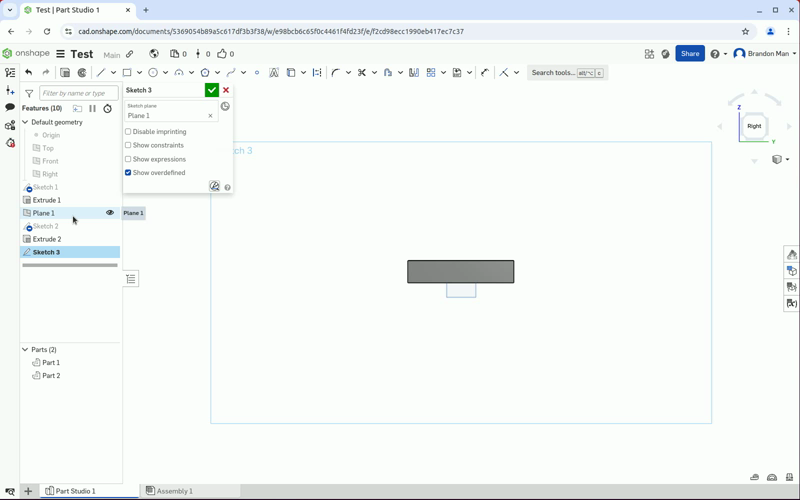
mouse_move(73, 352)
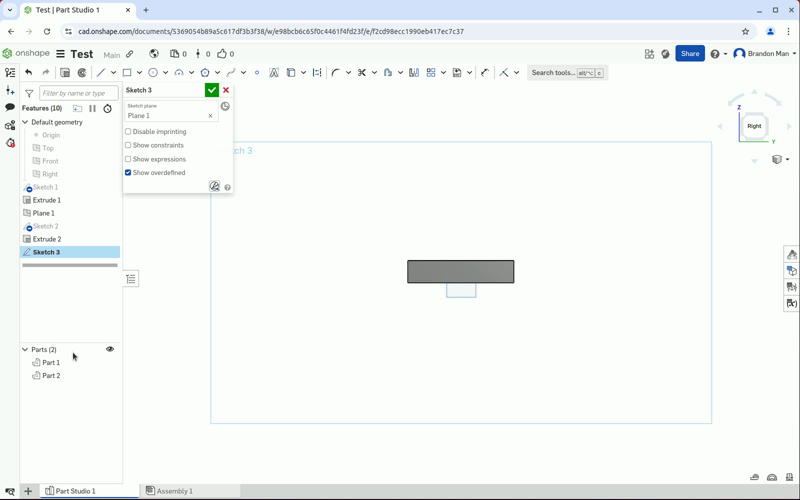
key(y)
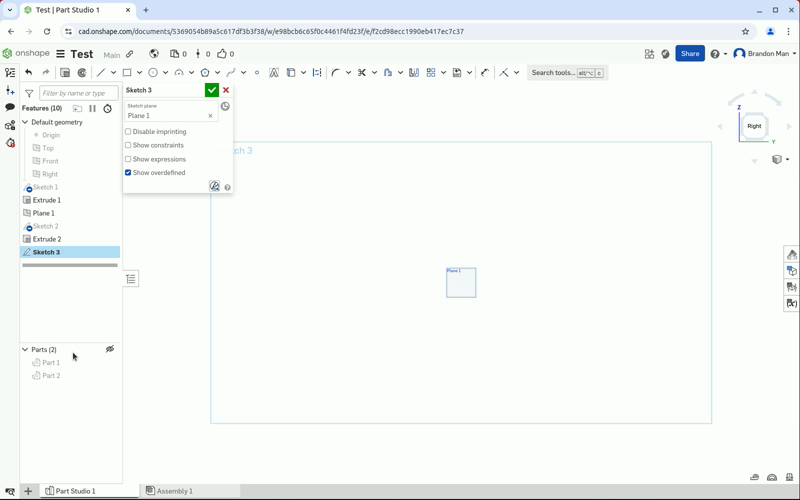
key(l)
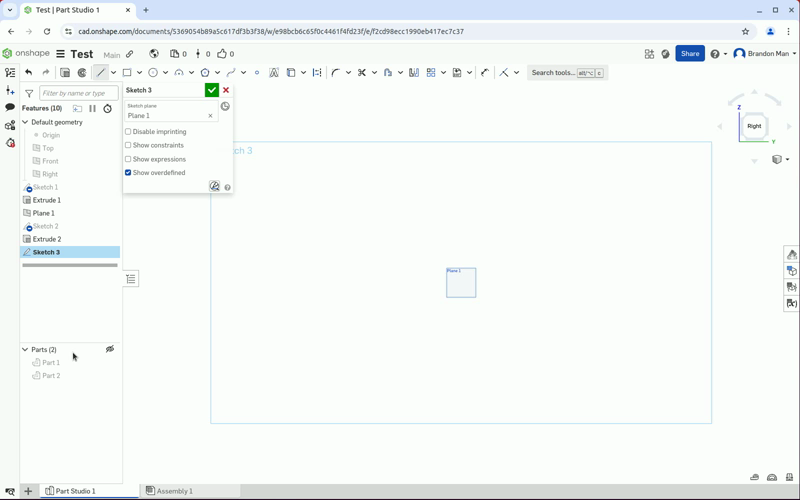
key_down(shift)
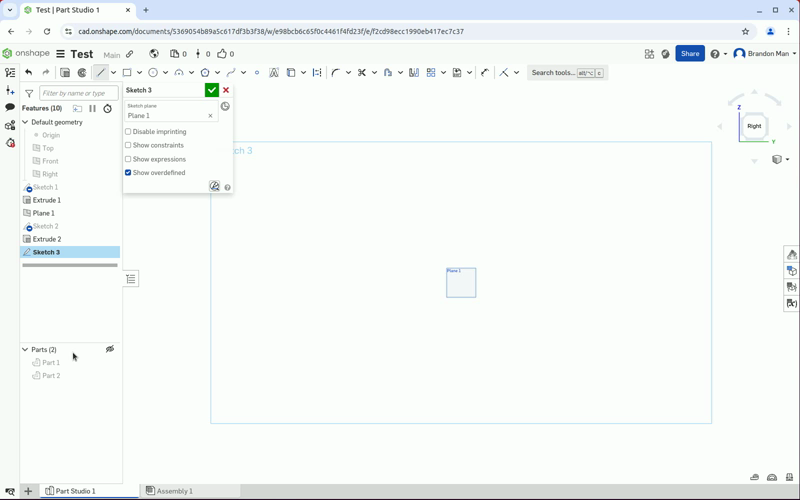
mouse_move(407, 260)
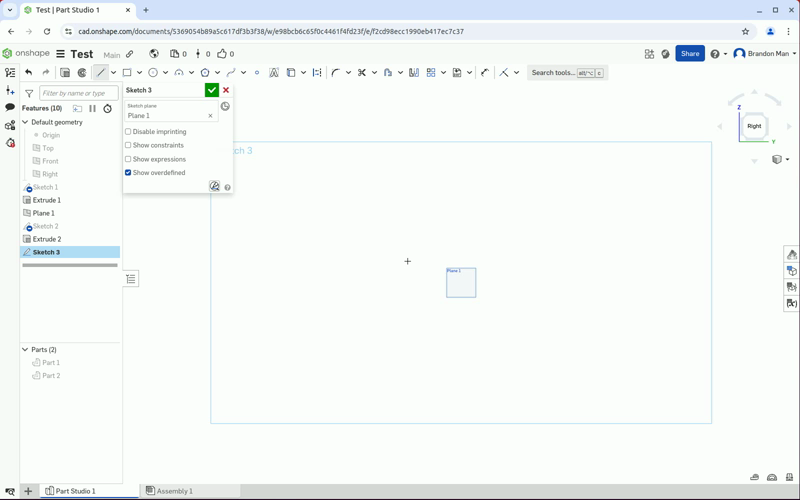
click(407, 260)
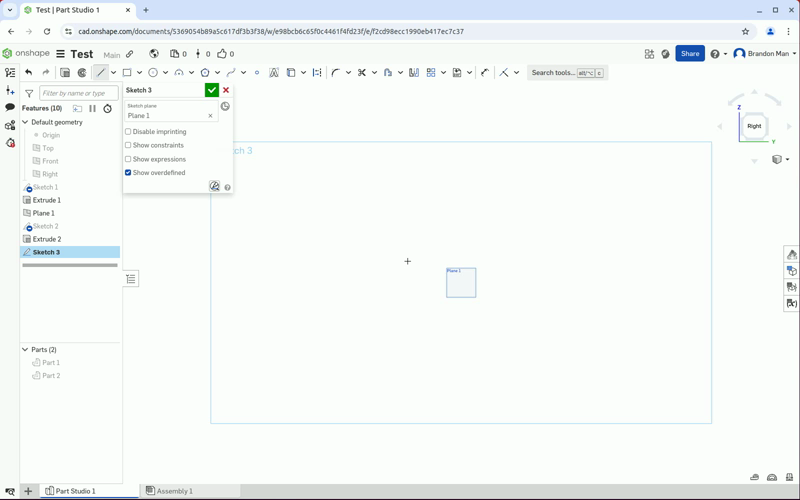
key_up(shift)
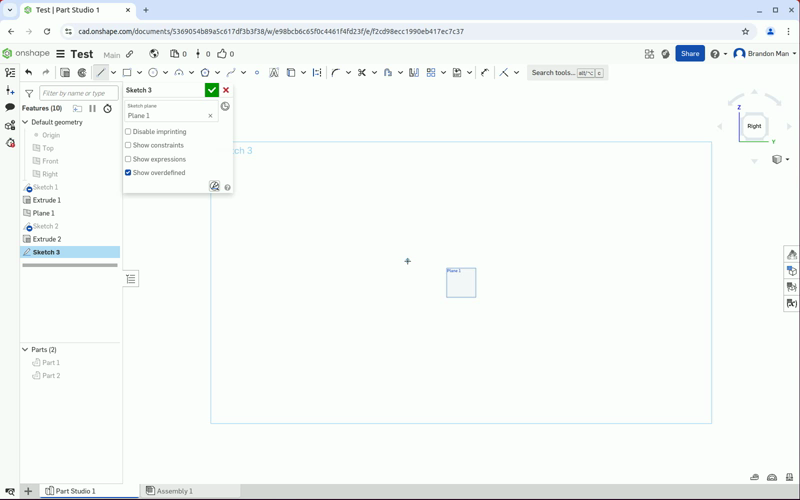
key_down(shift)
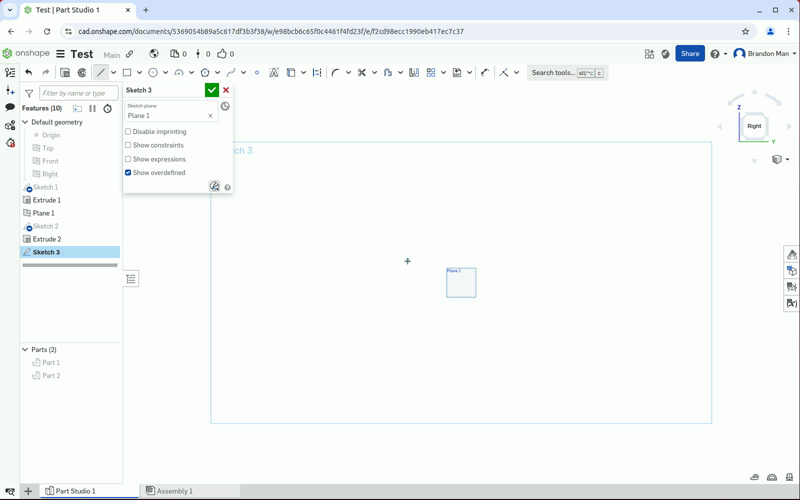
mouse_move(513, 260)
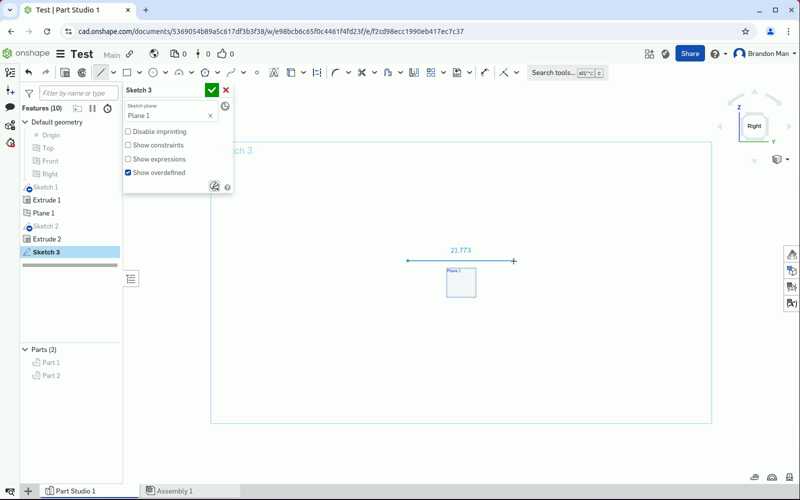
click(513, 260)
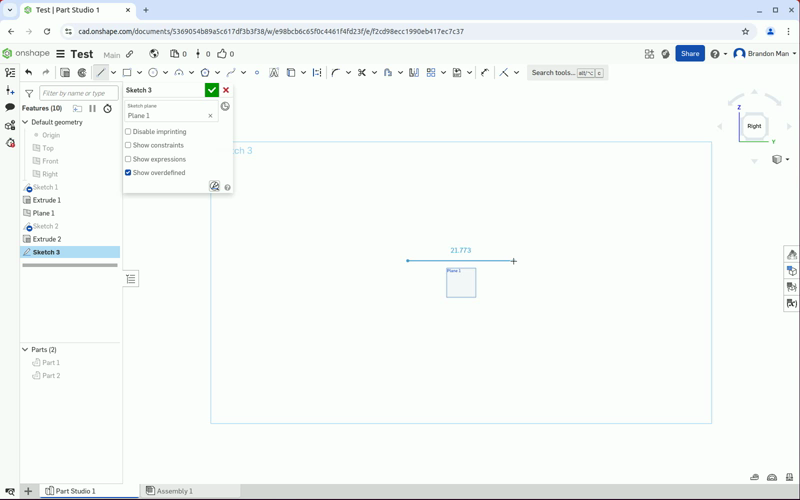
key_up(shift)
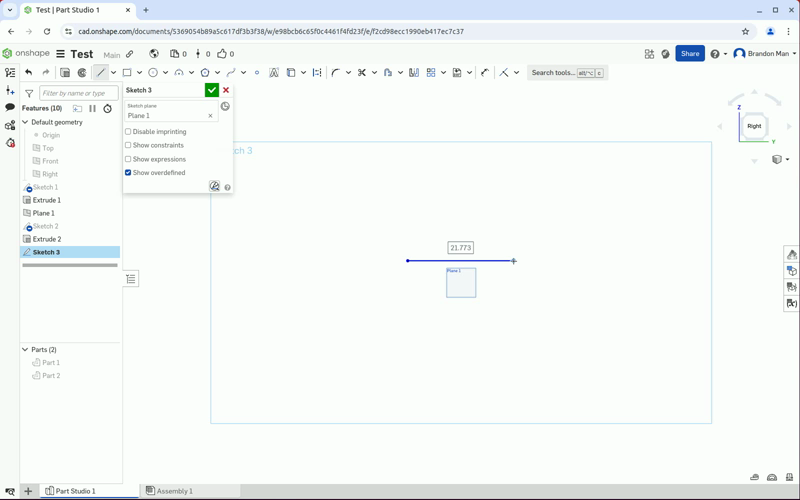
key_down(shift)
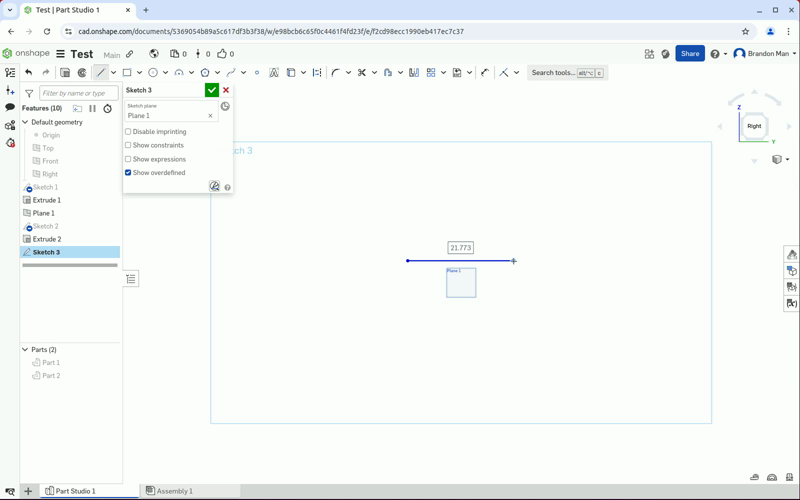
mouse_move(543, 260)
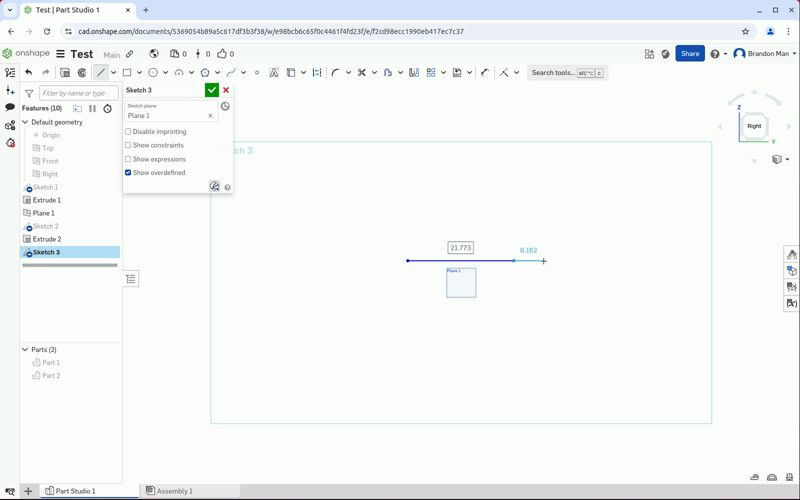
mouse_move(513, 257)
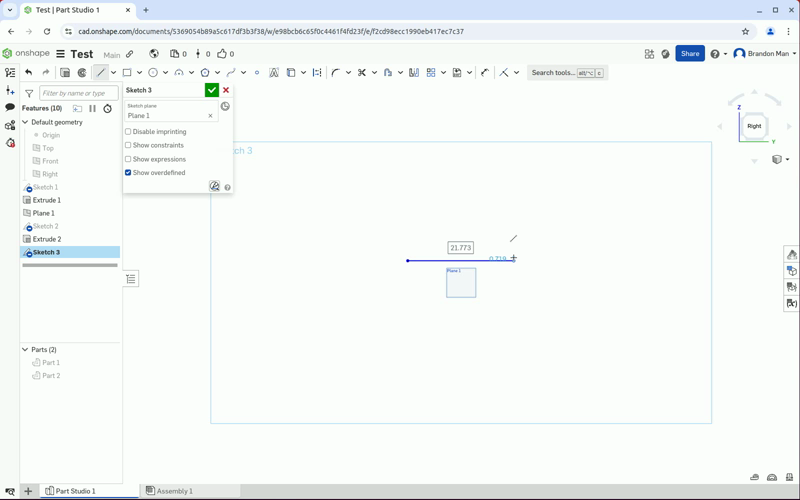
scroll(6)
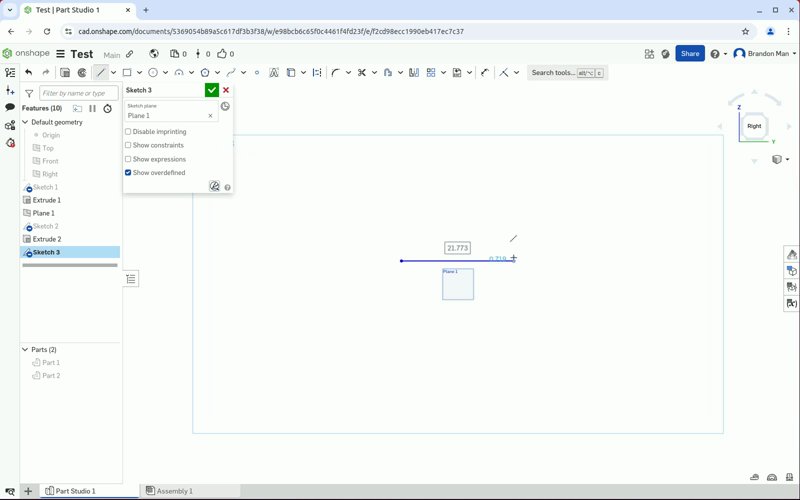
scroll(6)
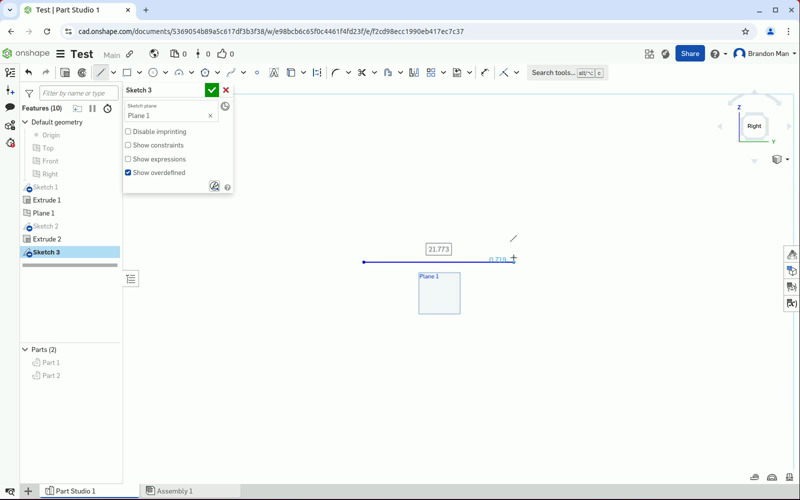
scroll(6)
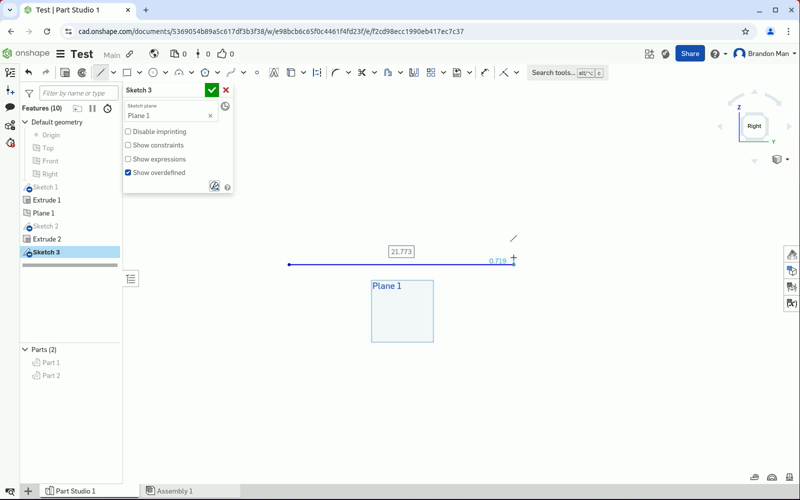
scroll(6)
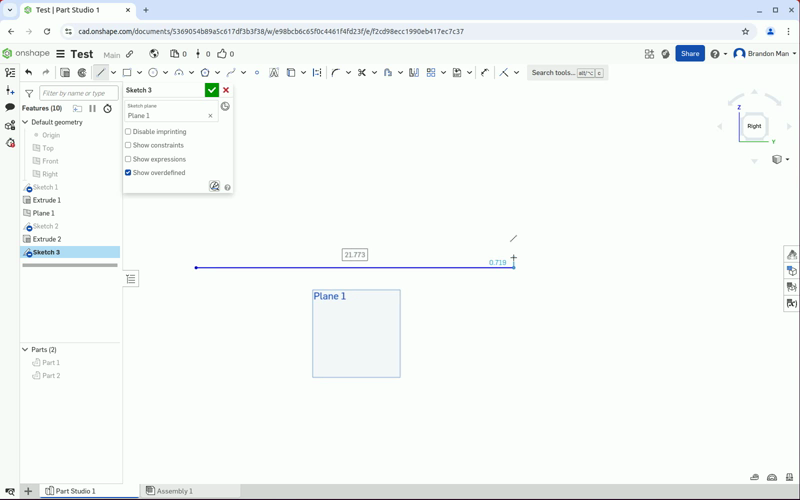
scroll(6)
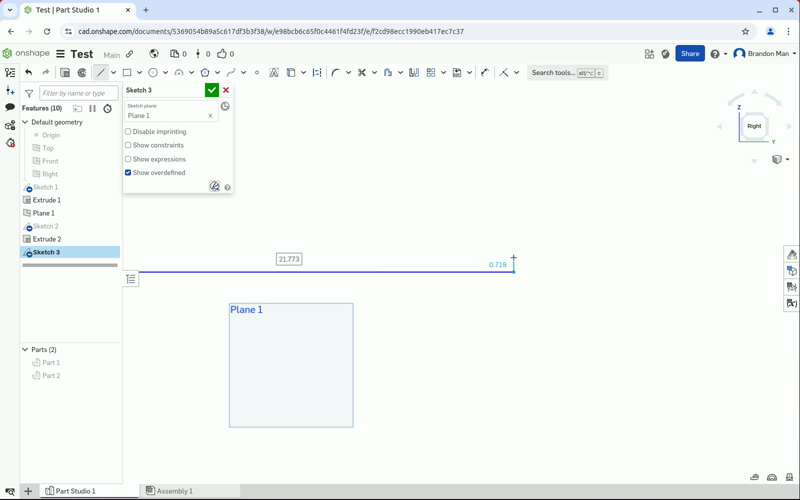
scroll(6)
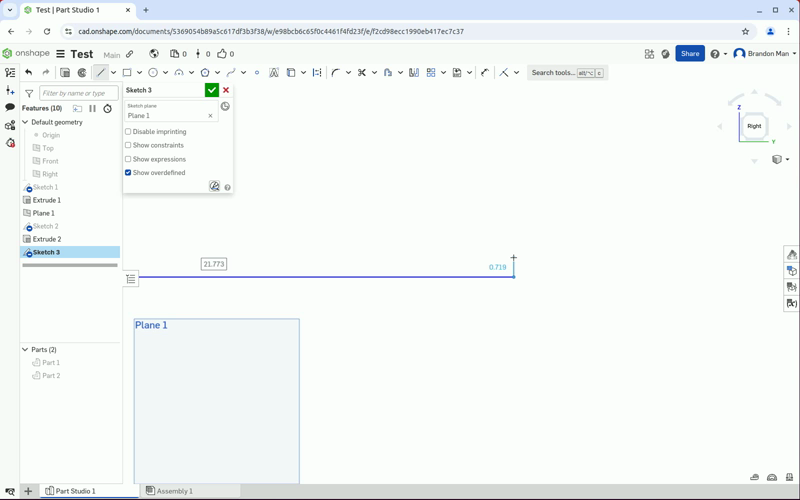
scroll(6)
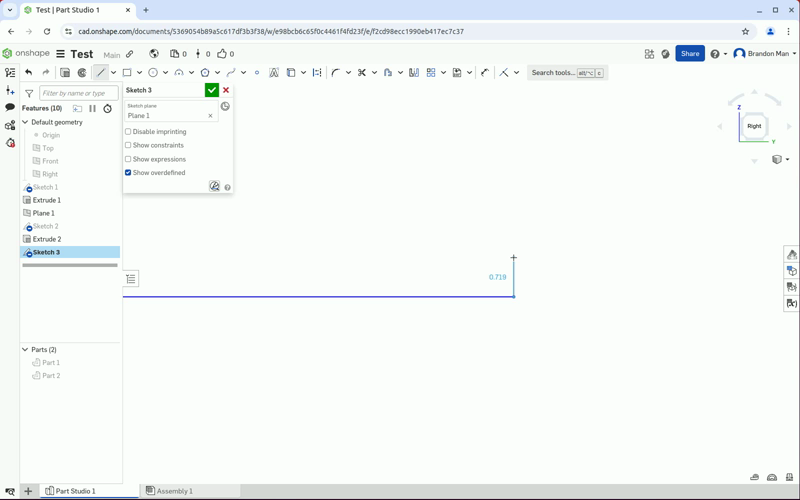
click(513, 257)
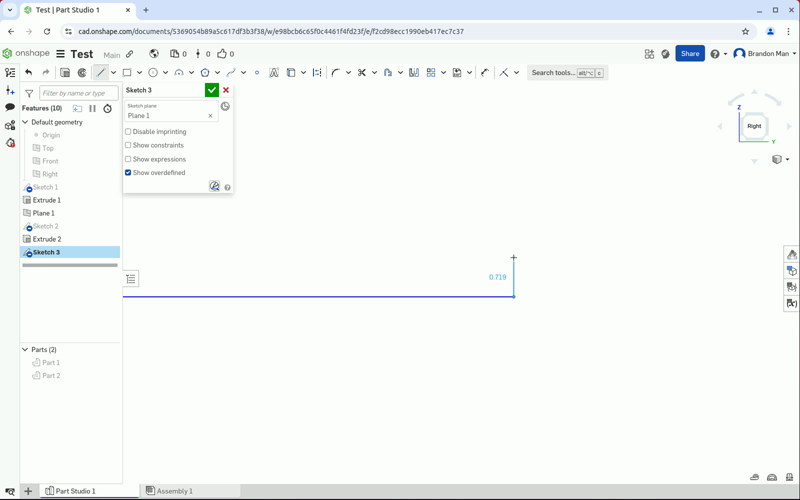
scroll(-6)
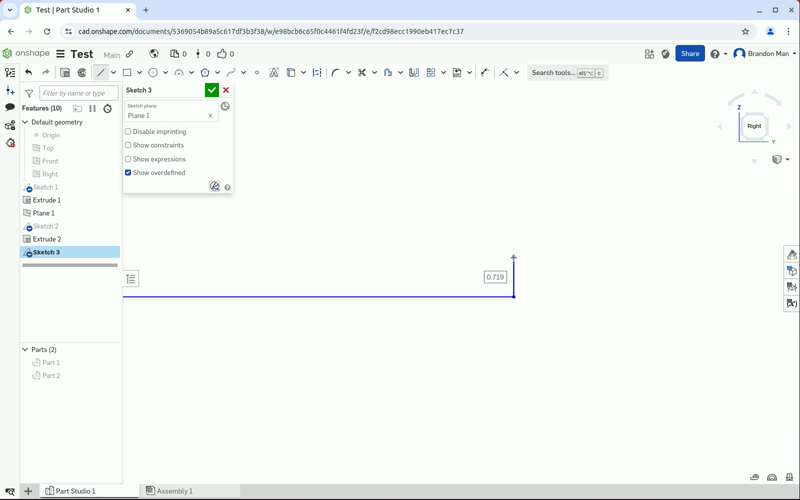
scroll(-6)
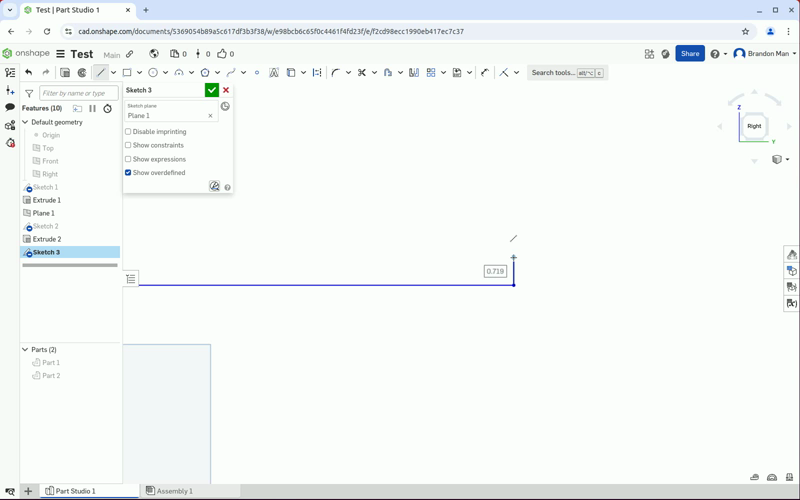
scroll(-6)
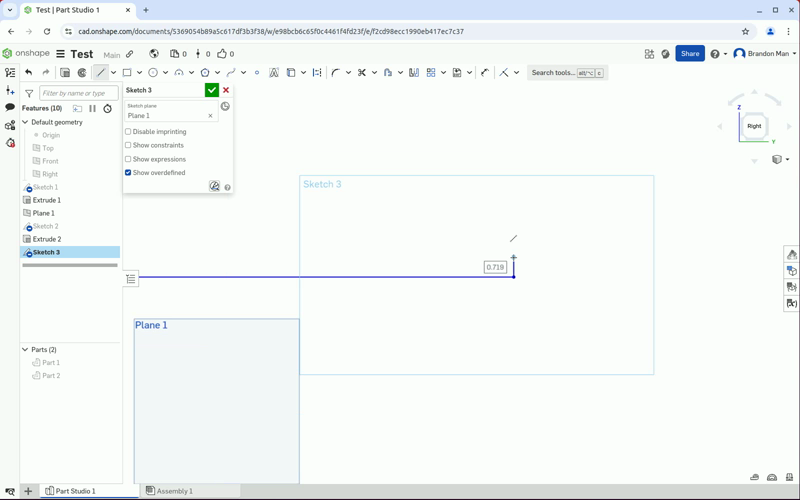
scroll(-6)
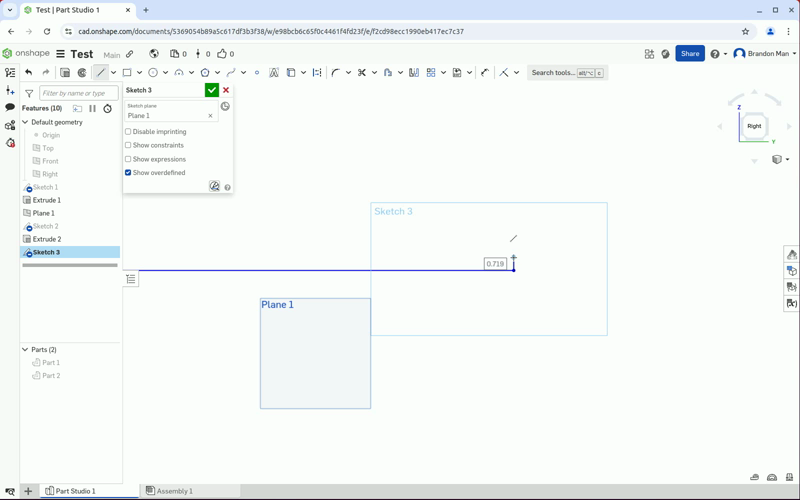
scroll(-6)
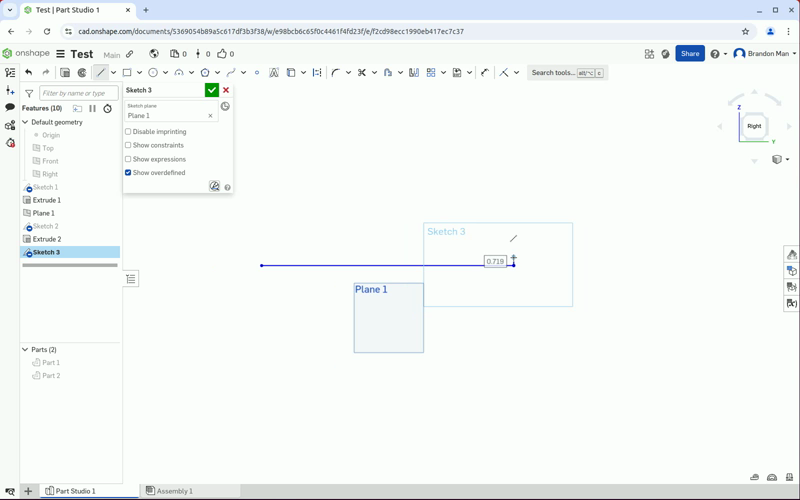
scroll(-6)
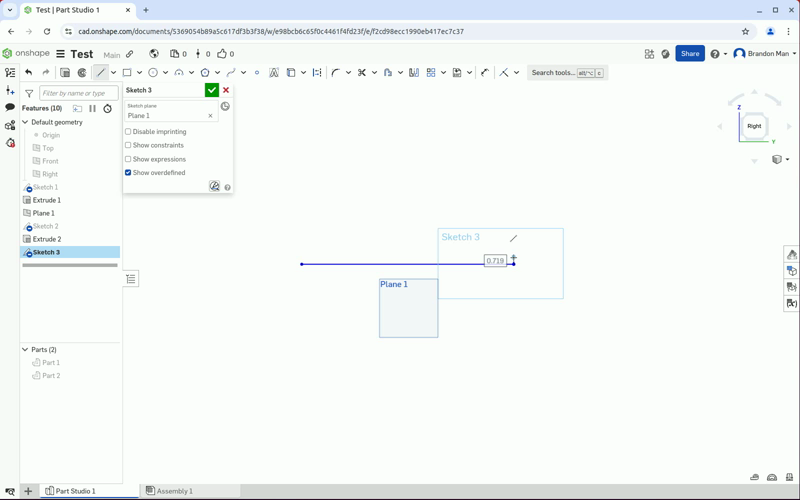
scroll(-6)
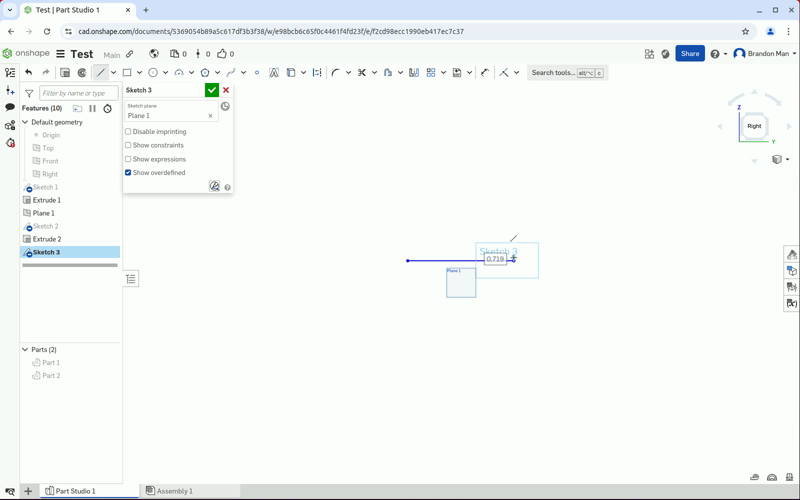
key_up(shift)
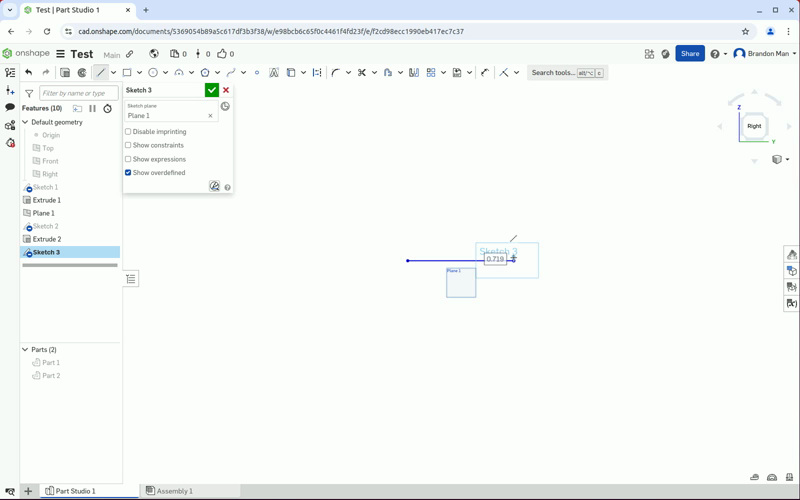
key_down(shift)
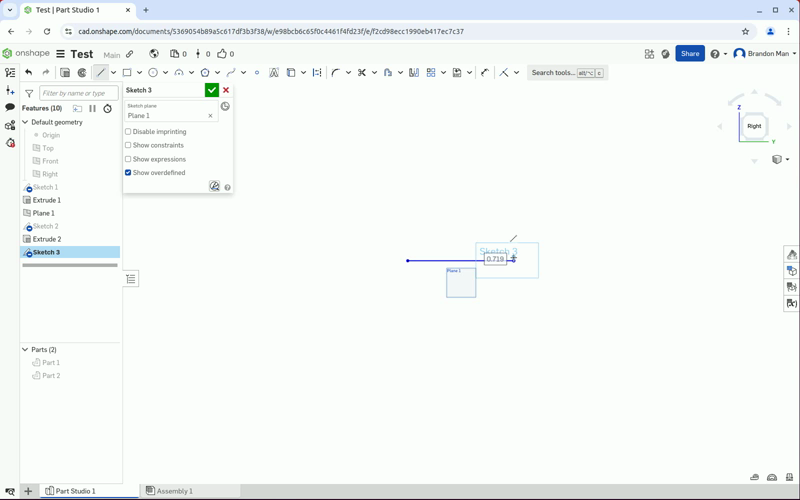
mouse_move(407, 257)
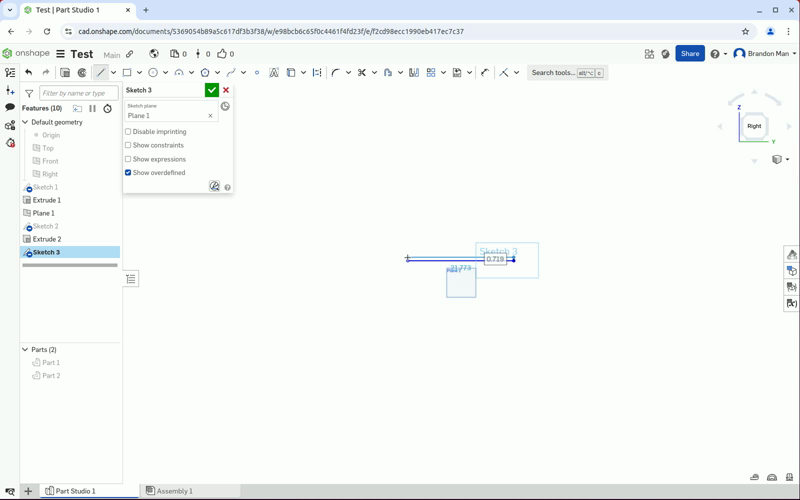
scroll(6)
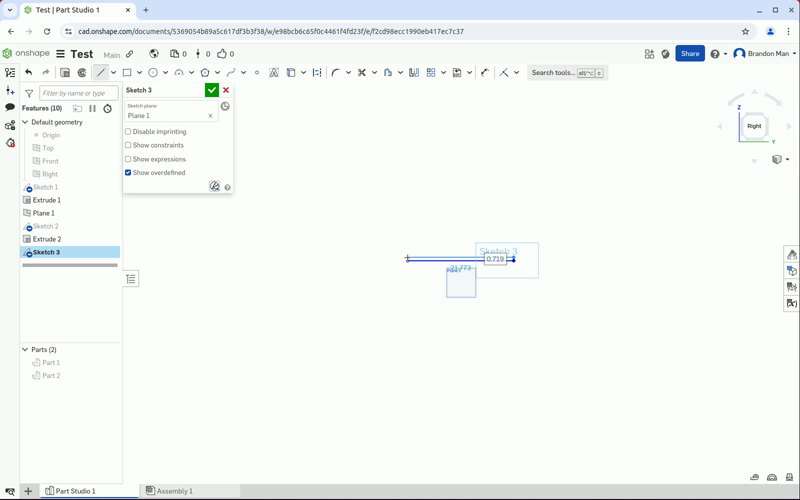
scroll(6)
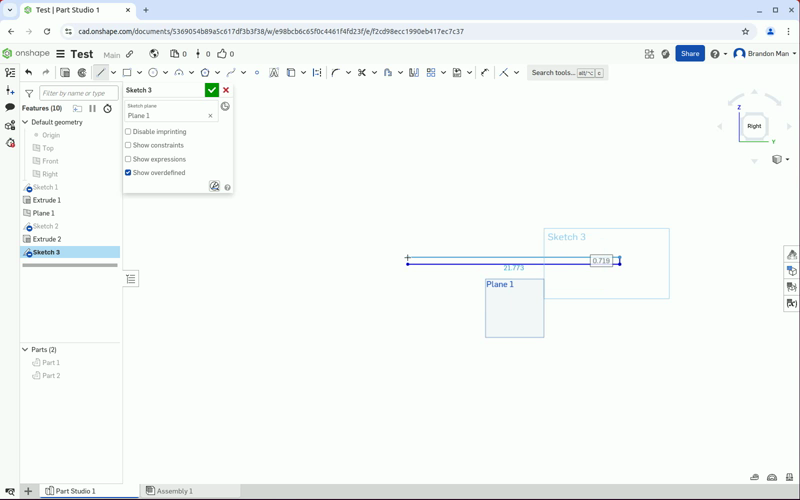
scroll(6)
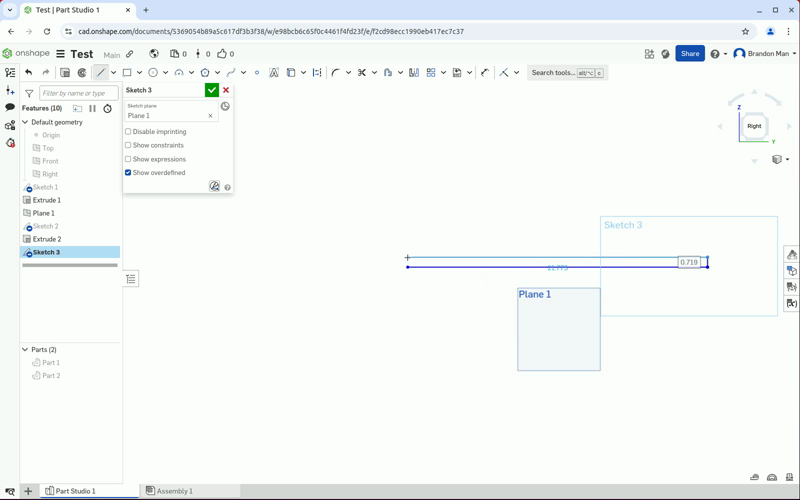
scroll(6)
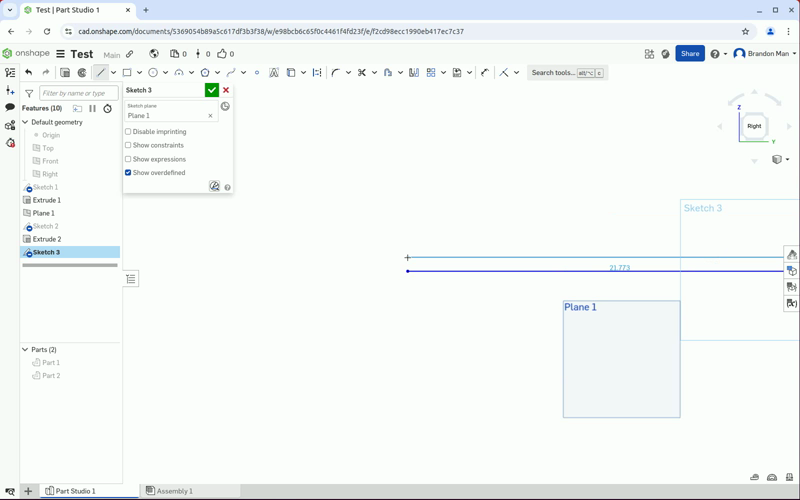
scroll(6)
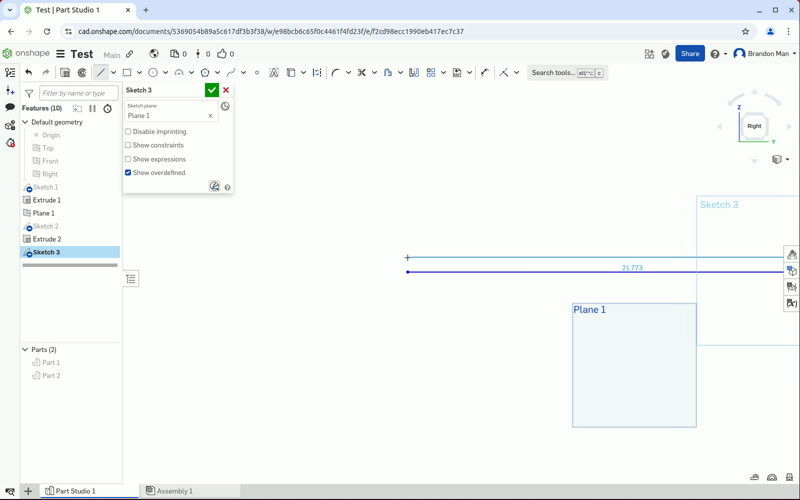
scroll(6)
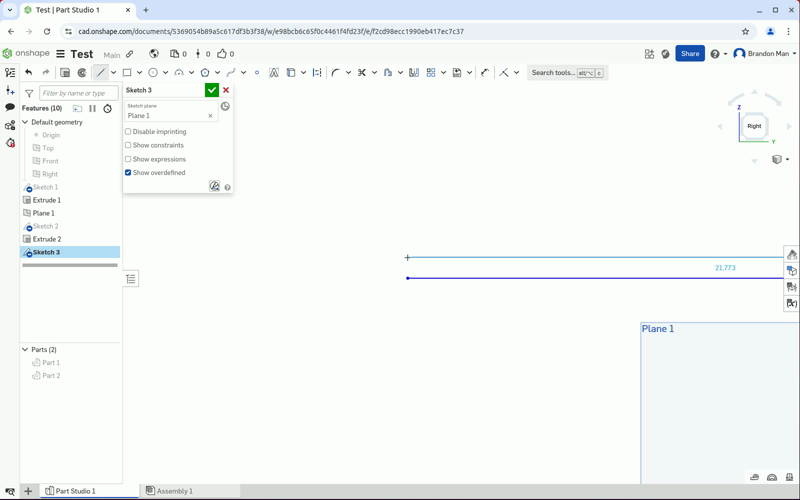
scroll(6)
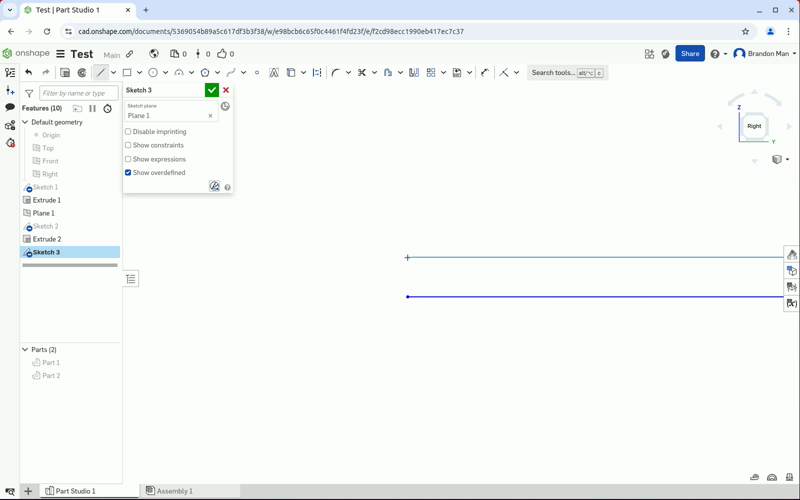
click(407, 257)
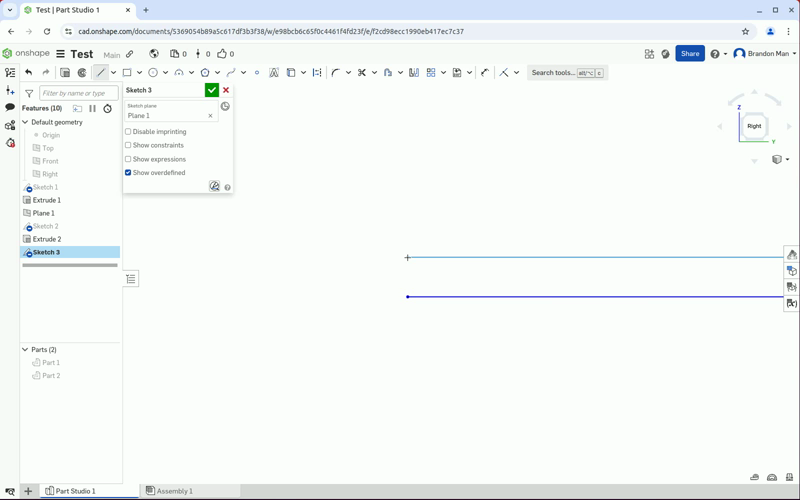
scroll(-6)
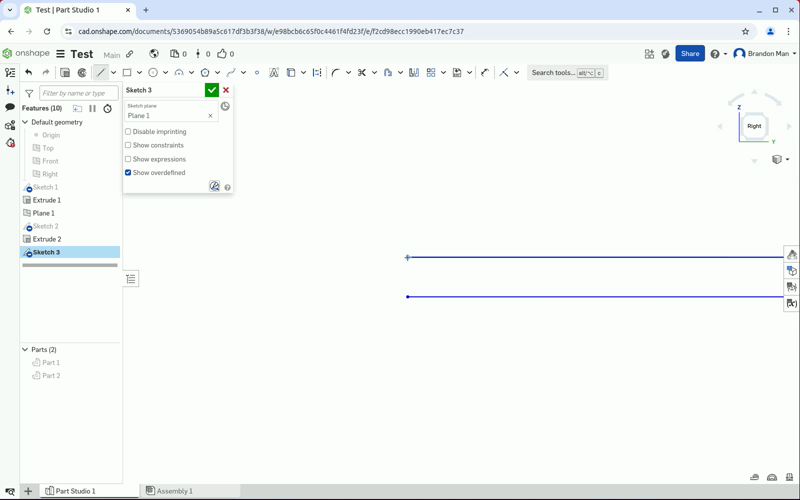
scroll(-6)
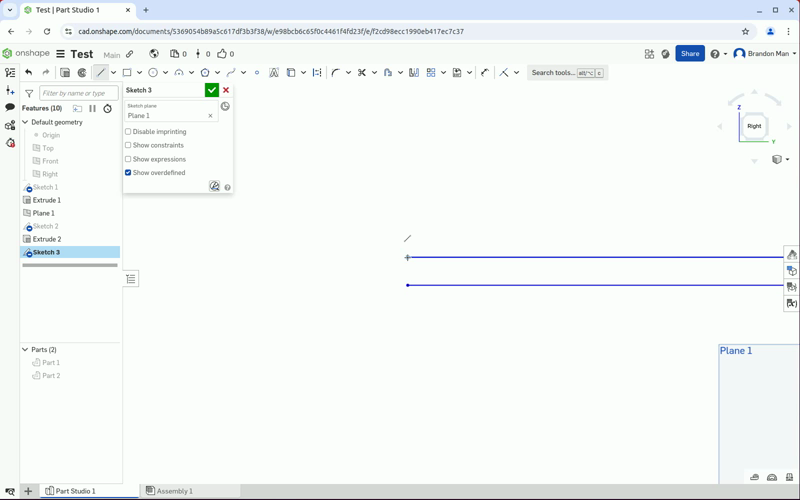
scroll(-6)
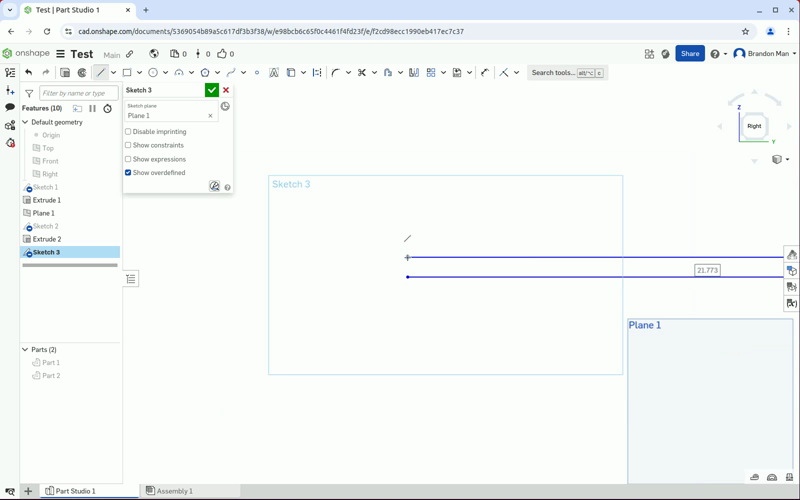
scroll(-6)
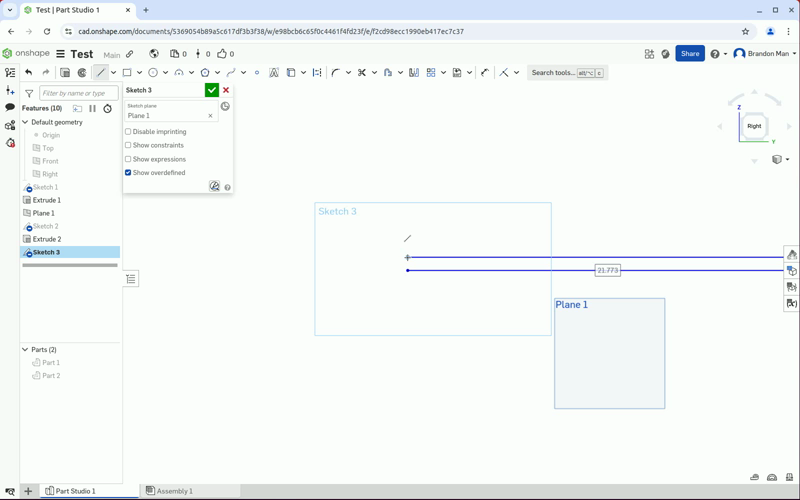
scroll(-6)
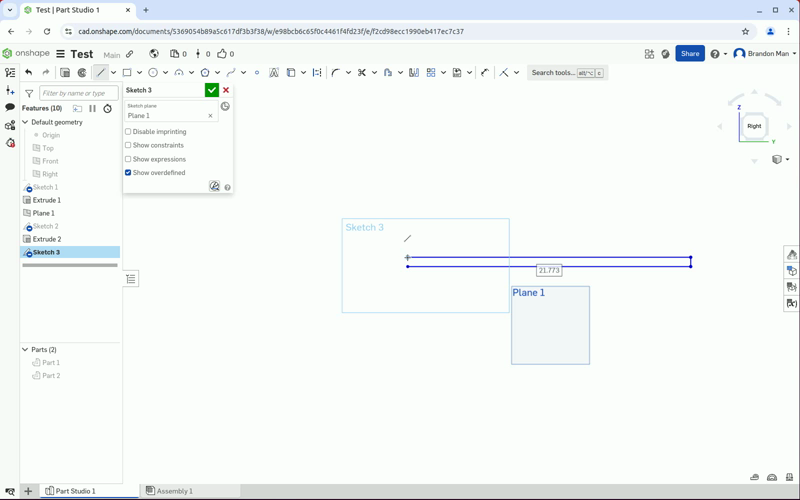
scroll(-6)
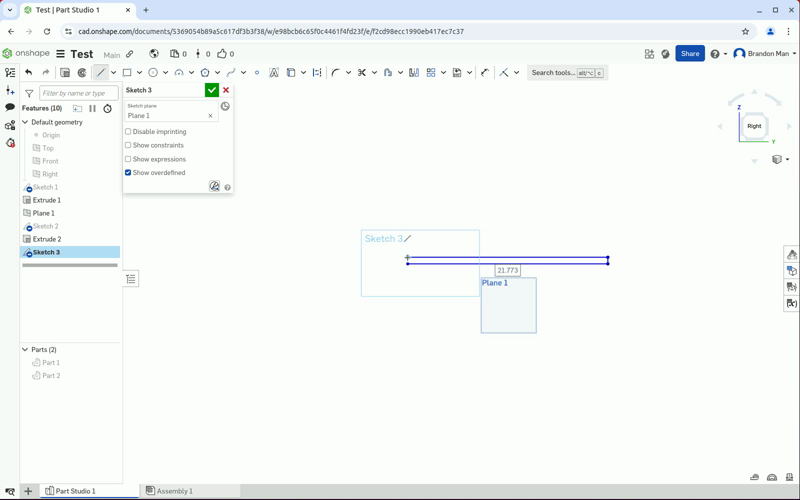
scroll(-6)
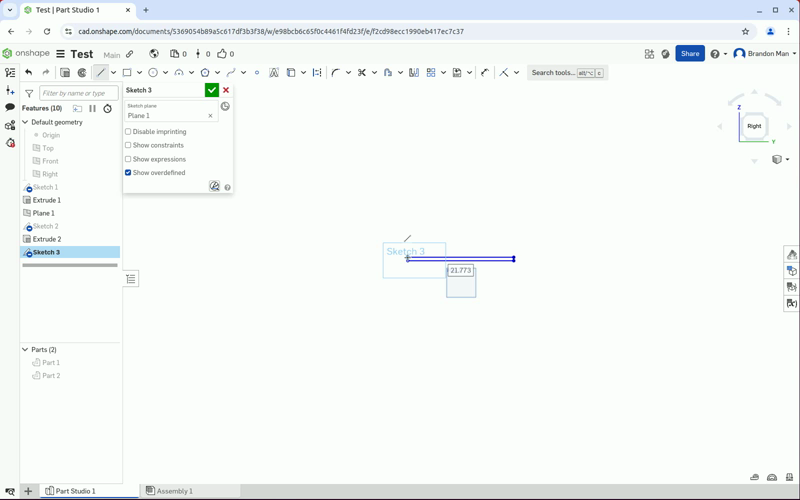
key_up(shift)
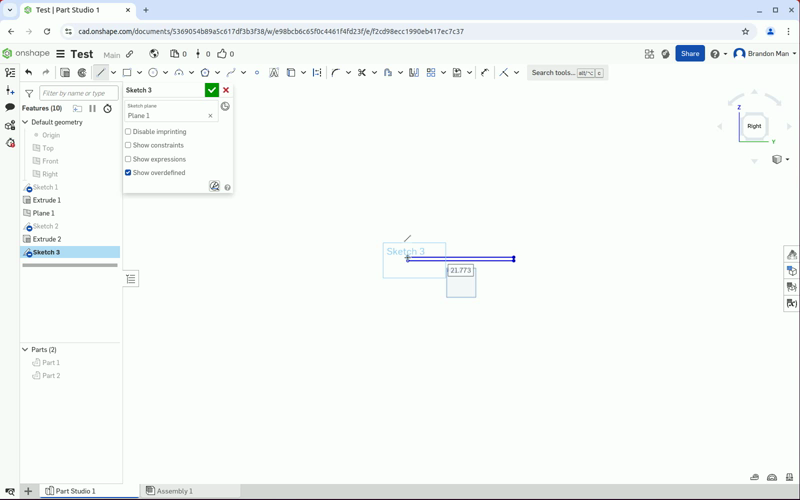
mouse_move(437, 257)
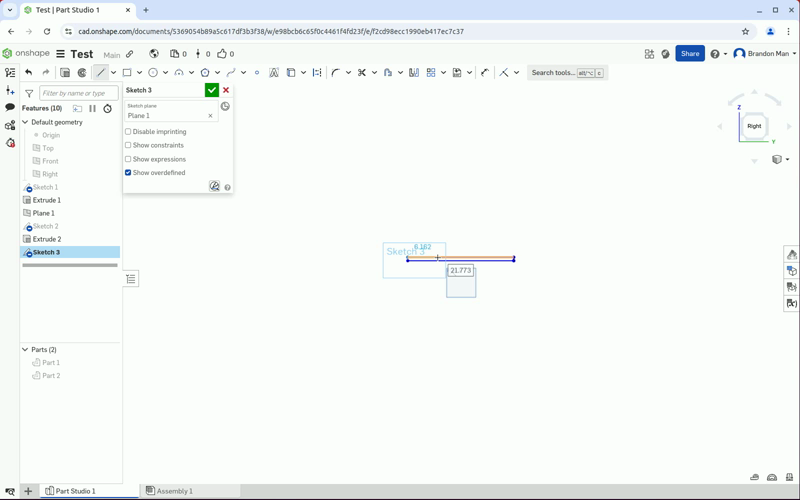
key_down(shift)
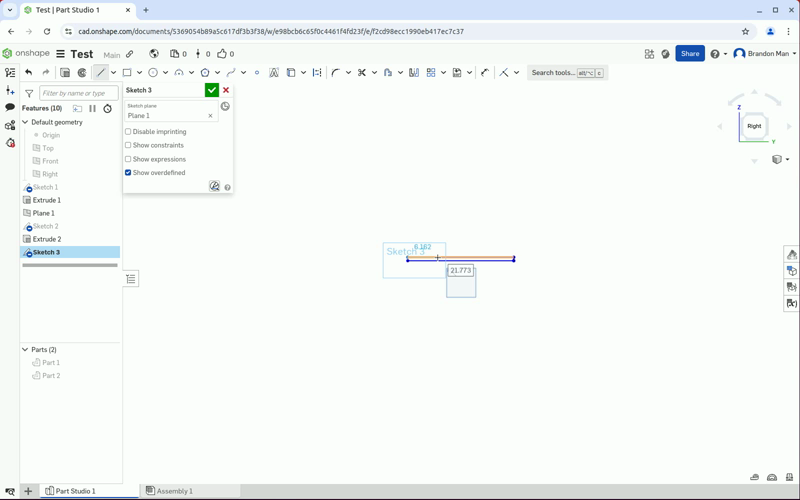
mouse_move(407, 260)
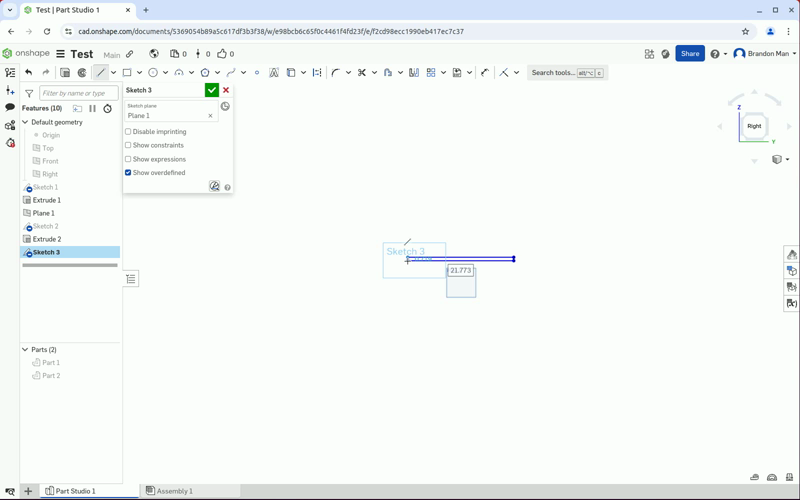
scroll(6)
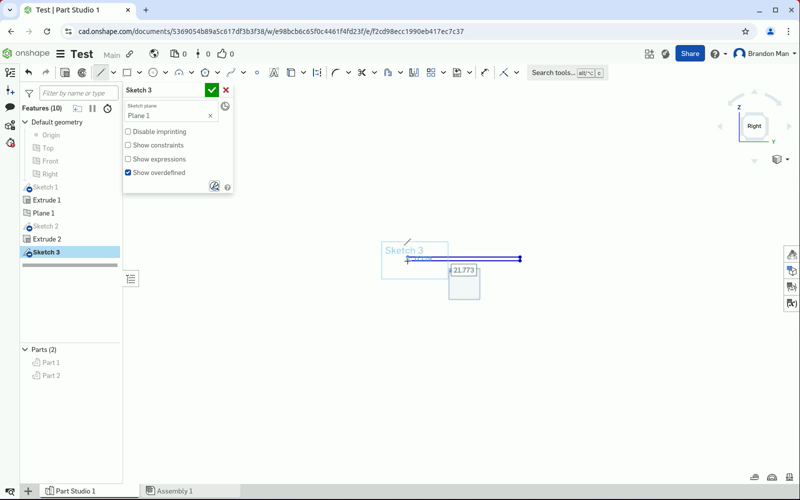
scroll(6)
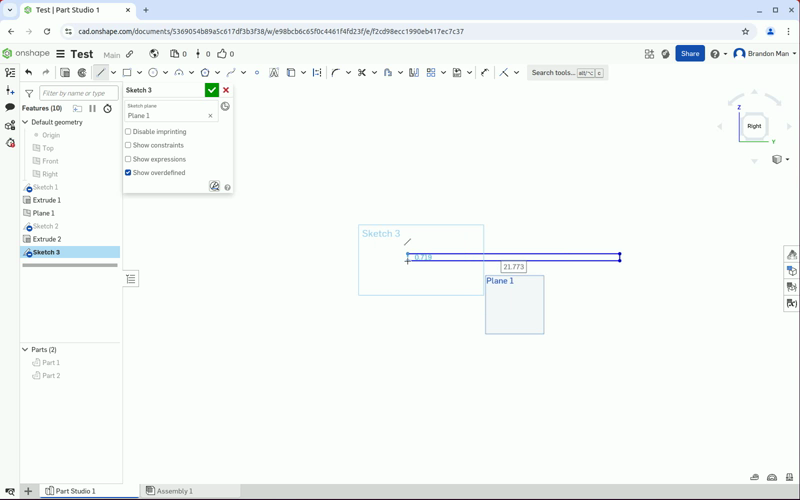
scroll(6)
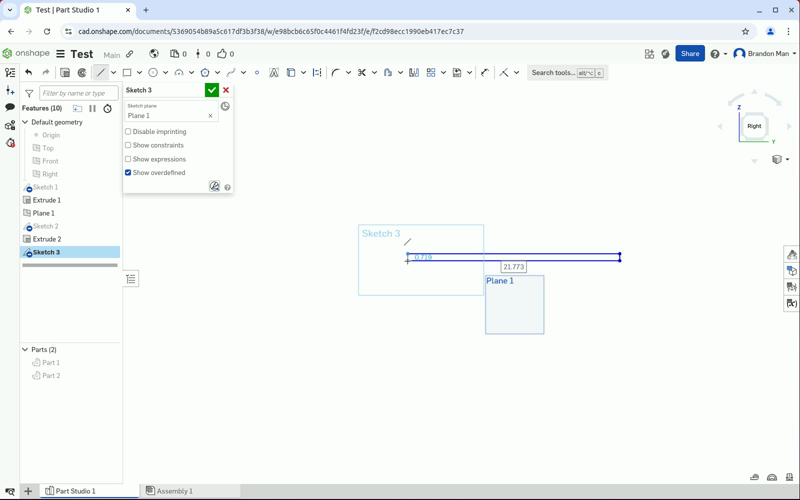
scroll(6)
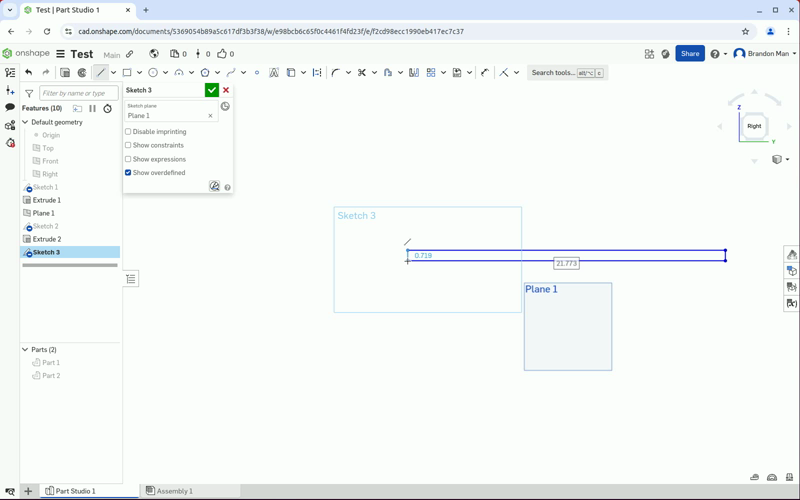
scroll(6)
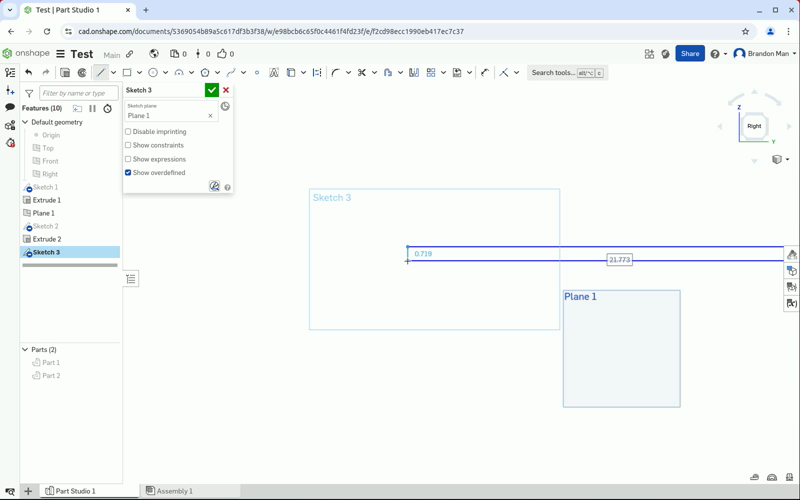
scroll(6)
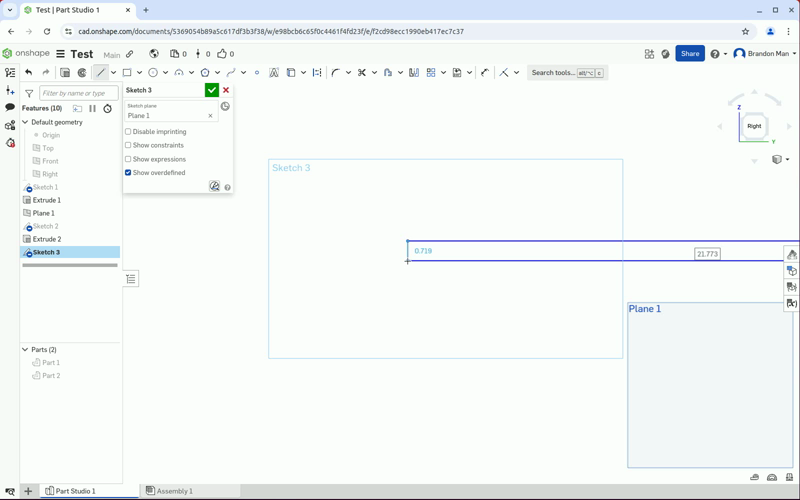
scroll(6)
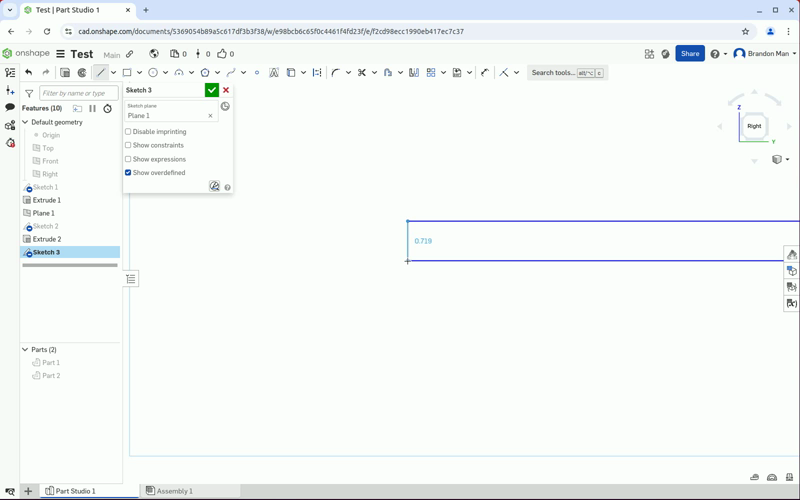
key_up(shift)
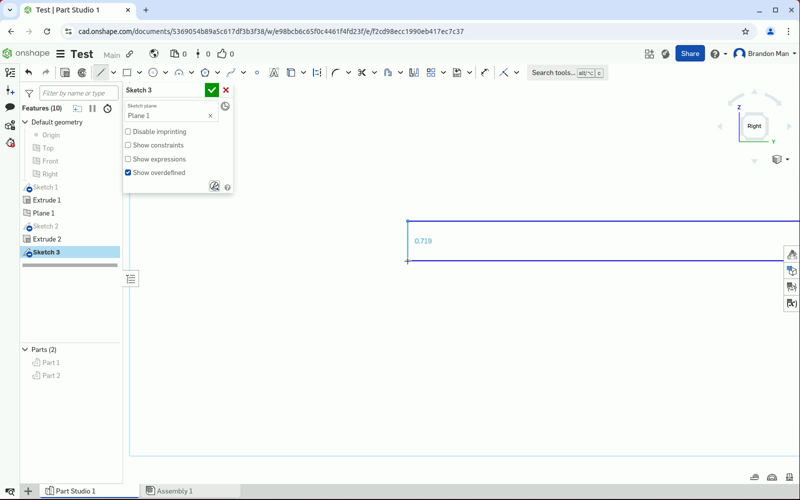
click(407, 260)
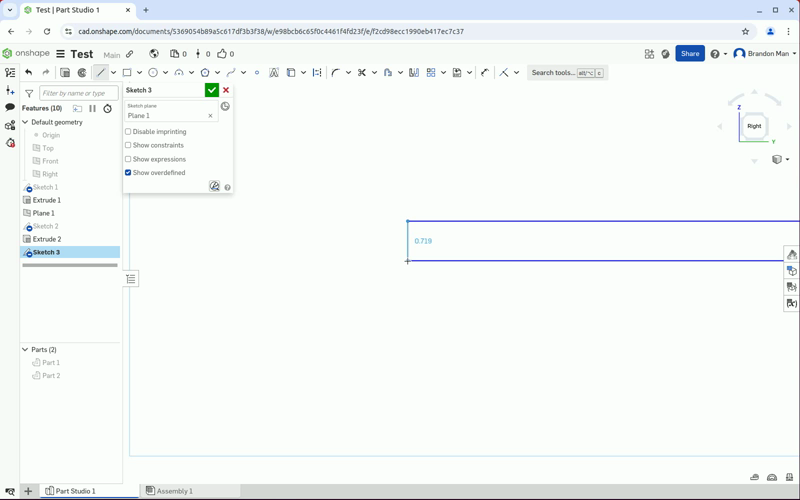
scroll(-6)
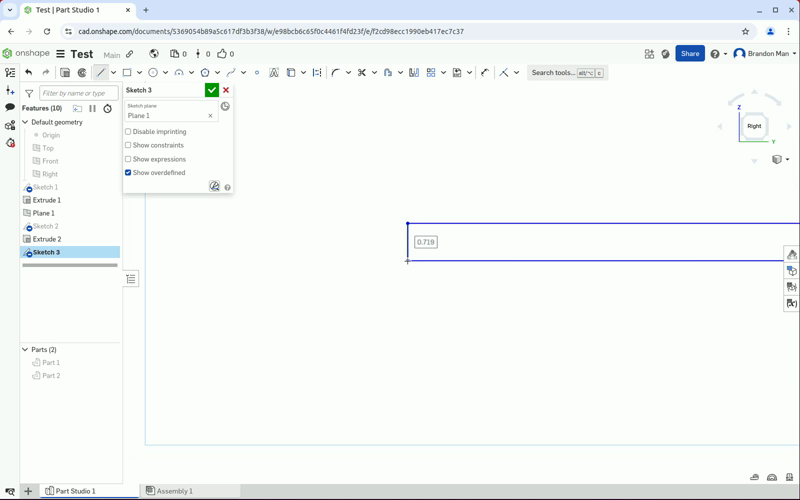
scroll(-6)
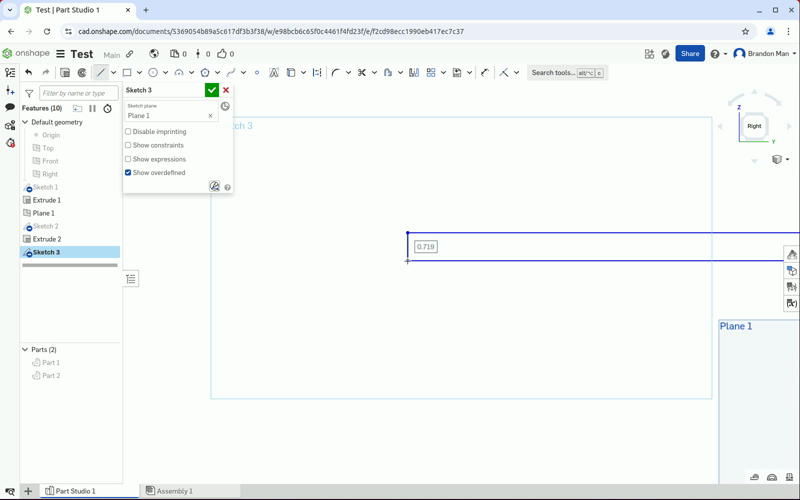
scroll(-6)
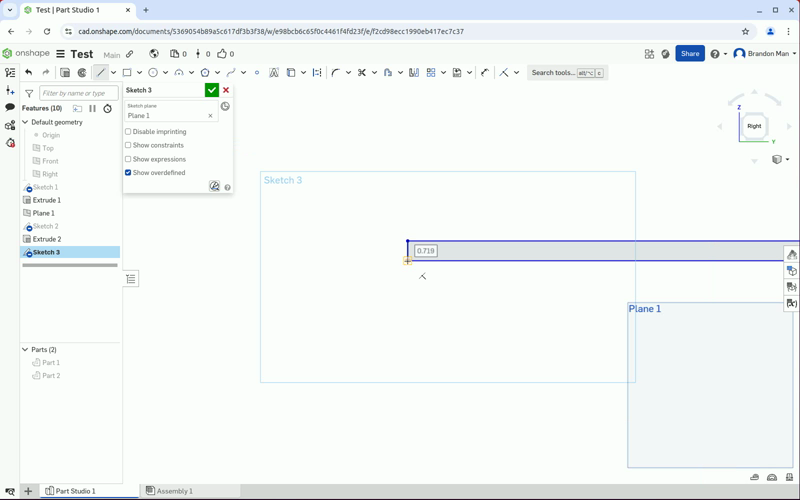
scroll(-6)
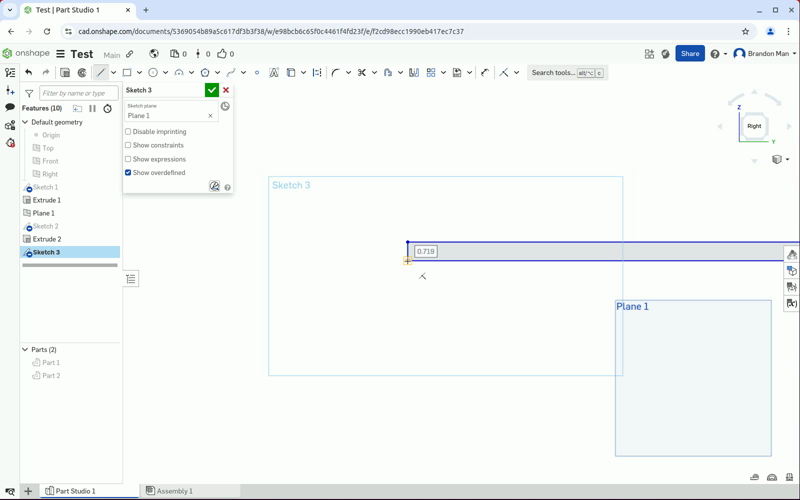
scroll(-6)
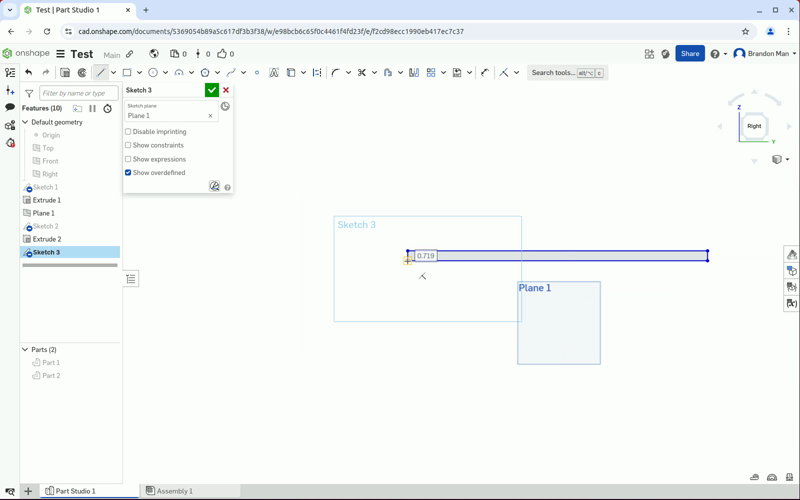
scroll(-6)
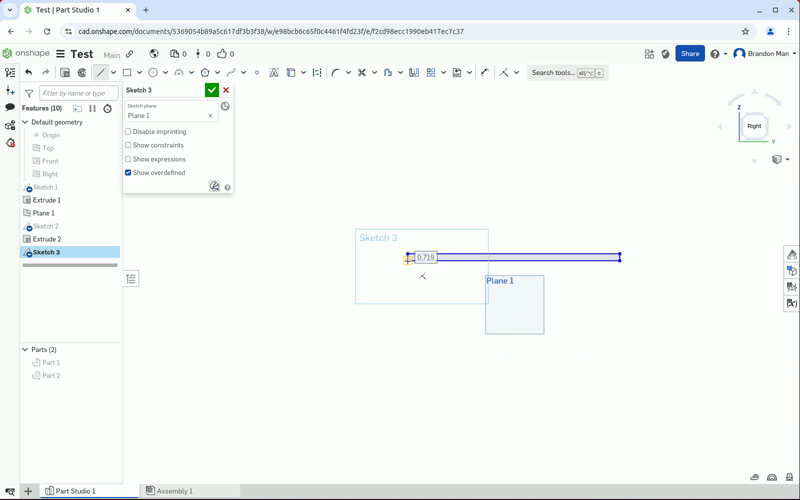
scroll(-6)
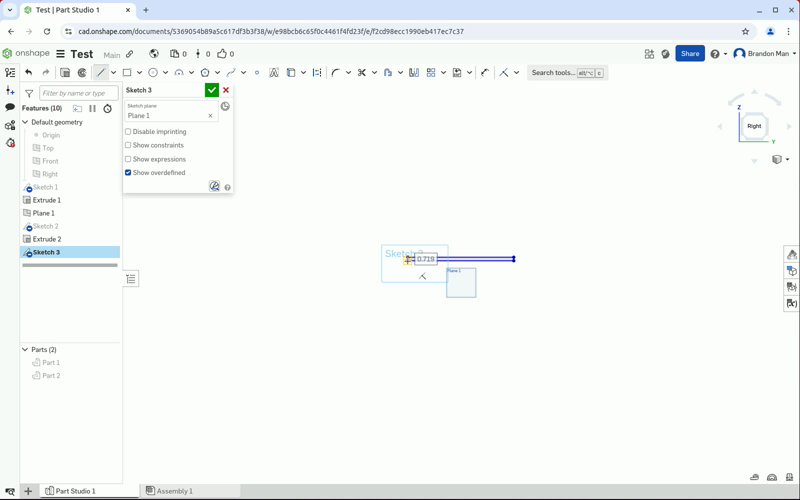
key(esc)
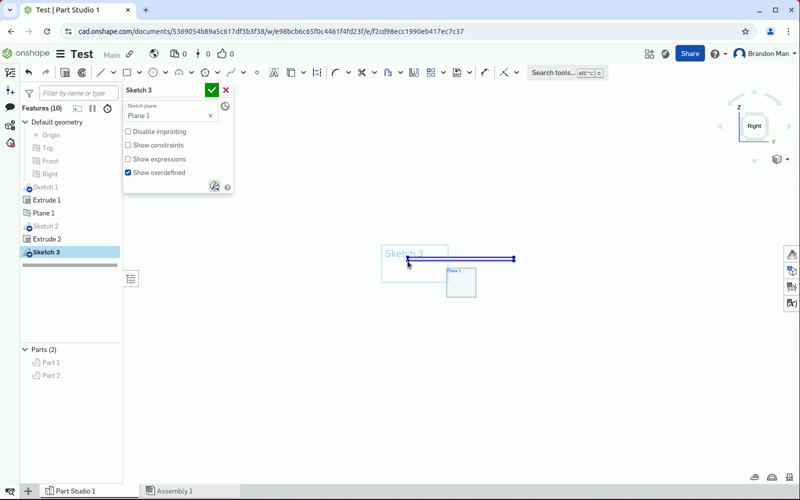
mouse_move(462, 257)
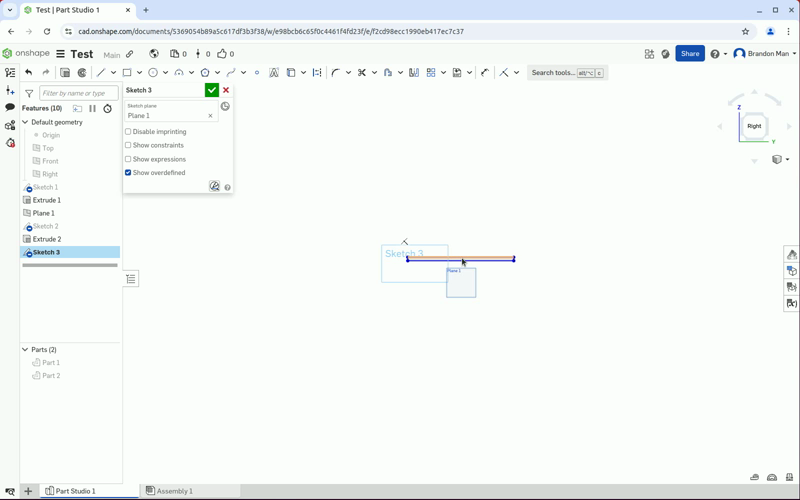
scroll(6)
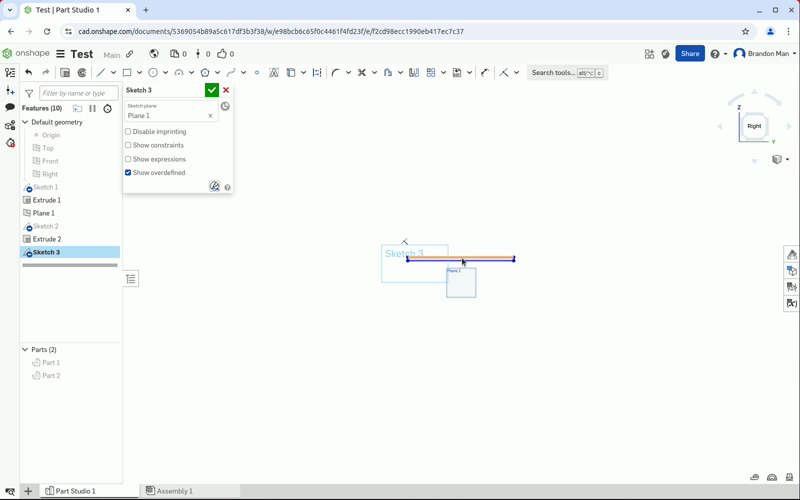
scroll(6)
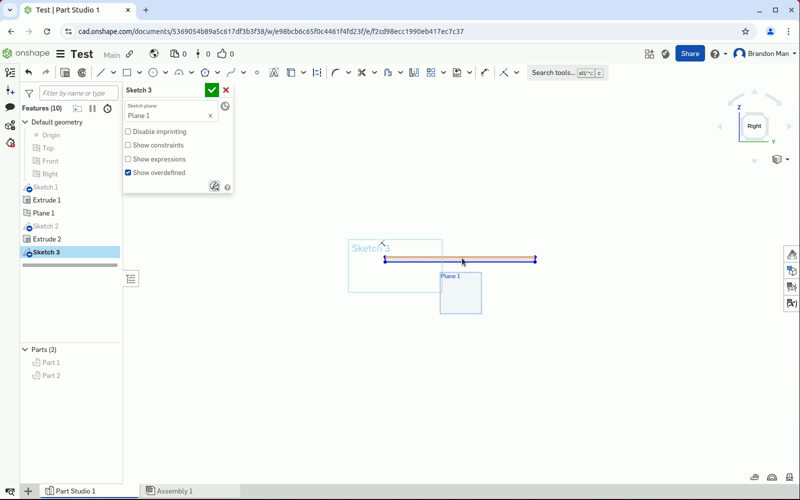
scroll(6)
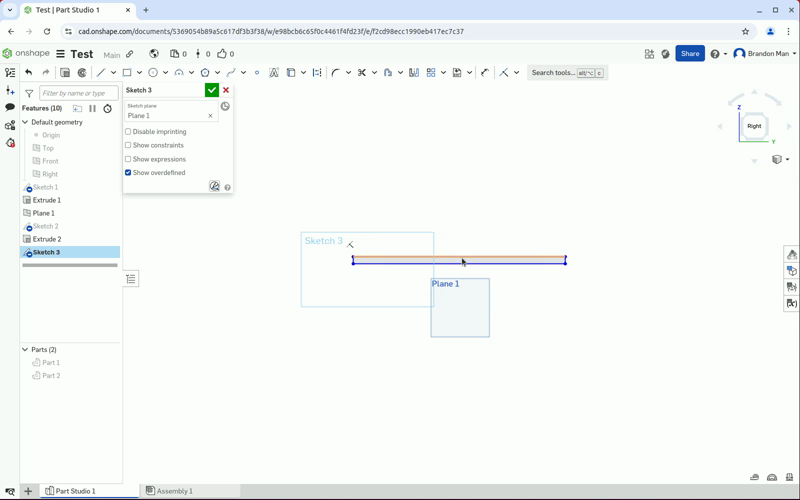
scroll(6)
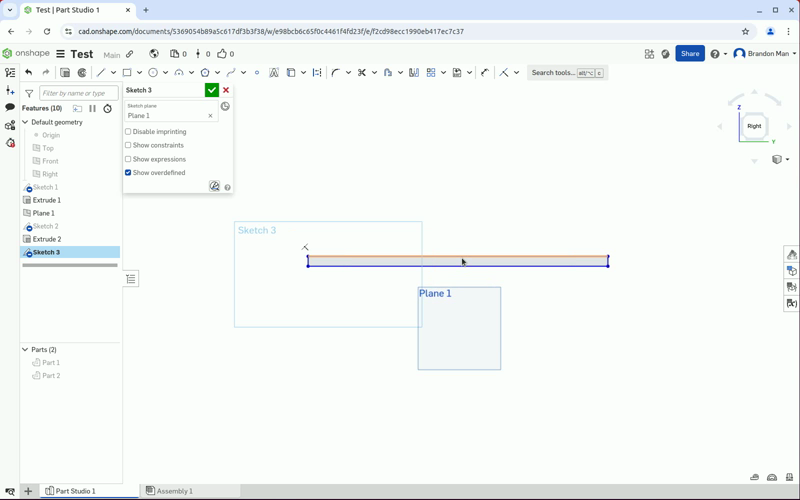
scroll(6)
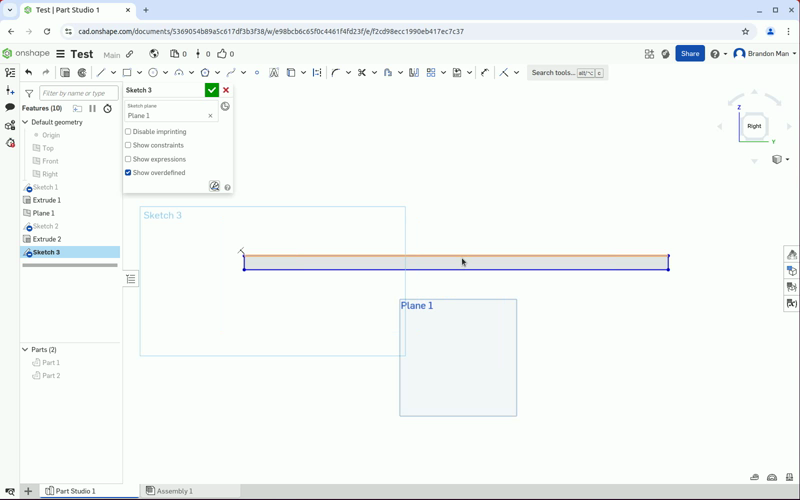
scroll(6)
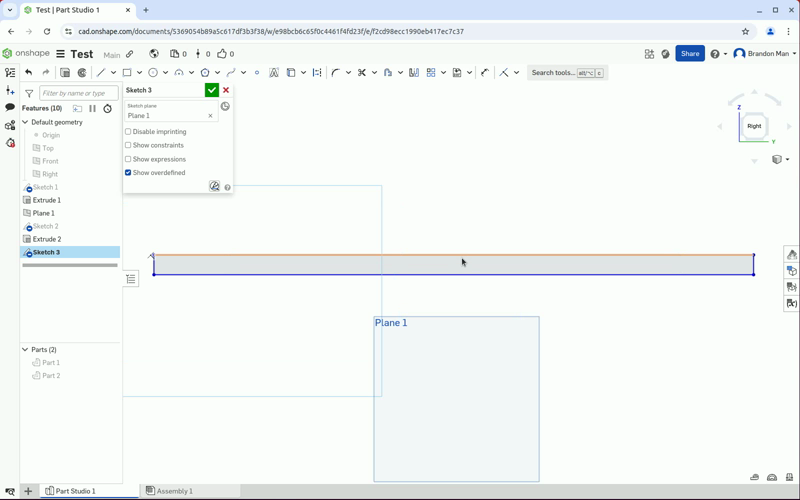
scroll(6)
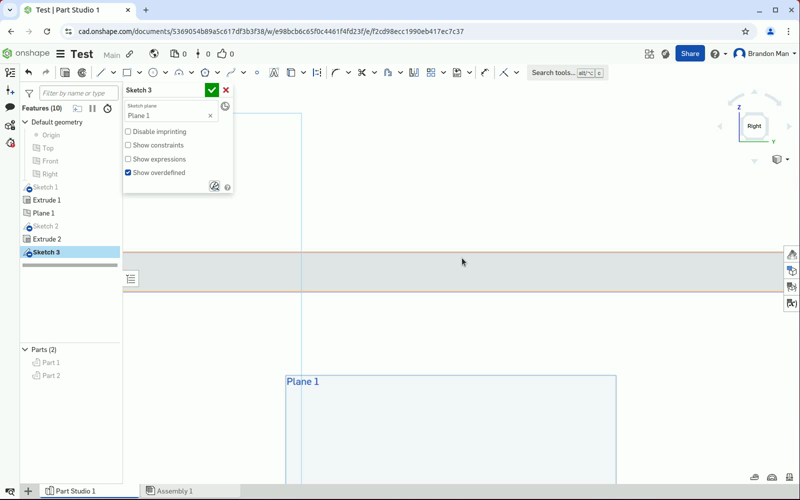
click(462, 257)
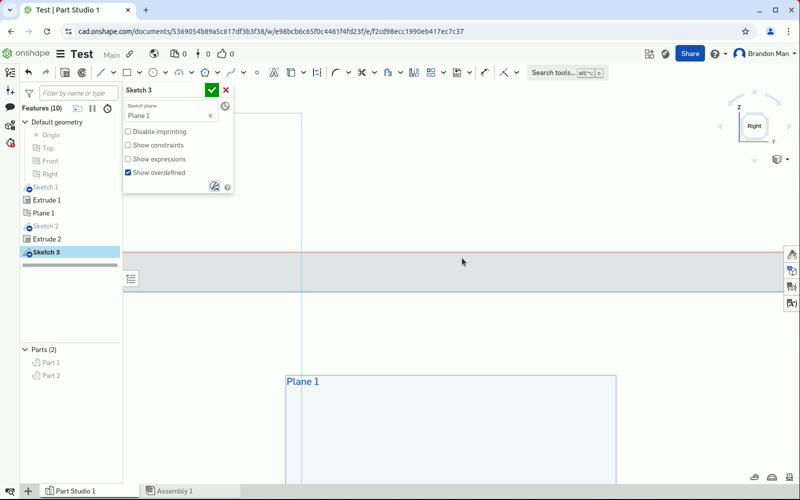
scroll(-6)
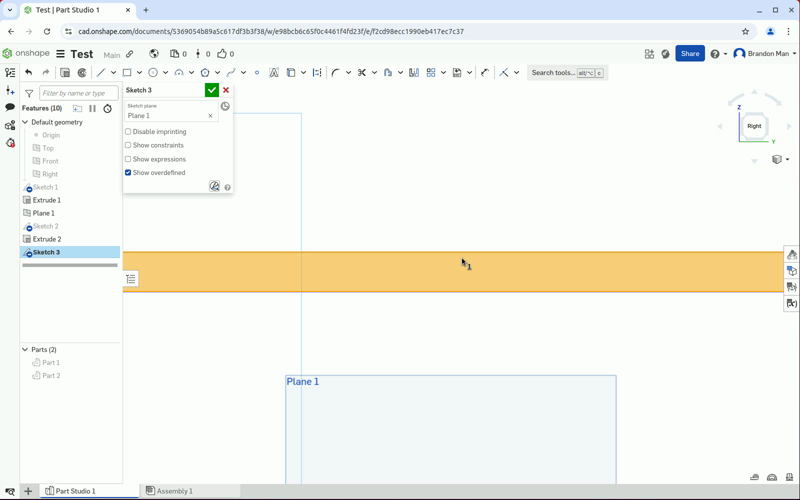
scroll(-6)
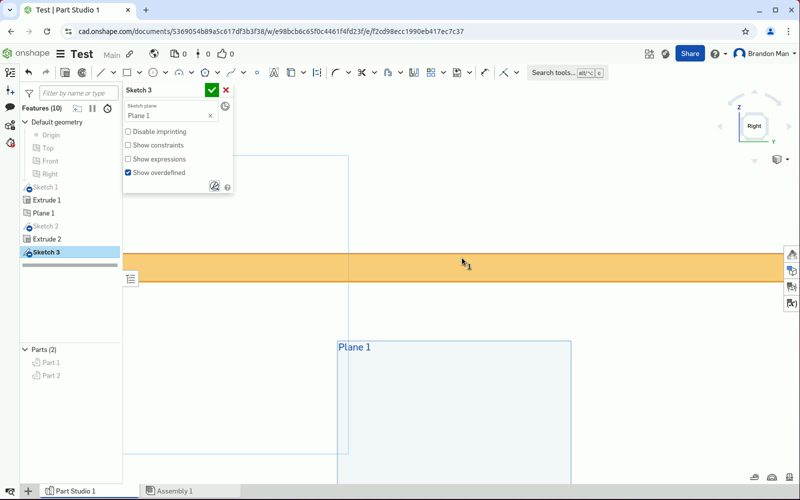
scroll(-6)
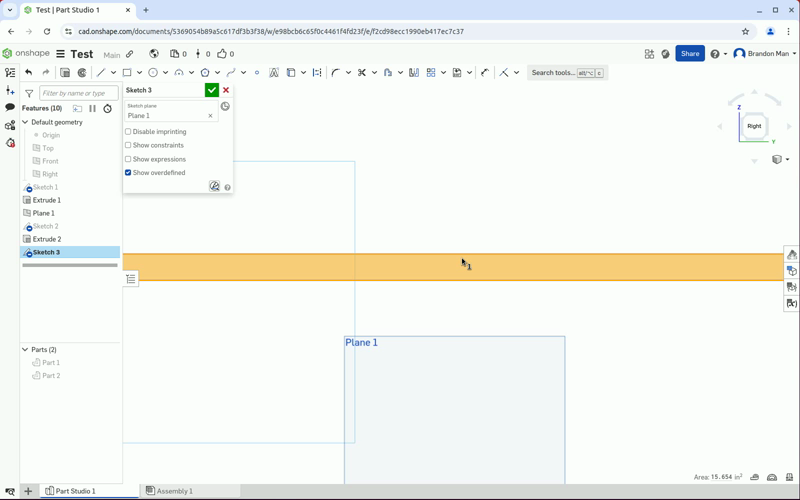
scroll(-6)
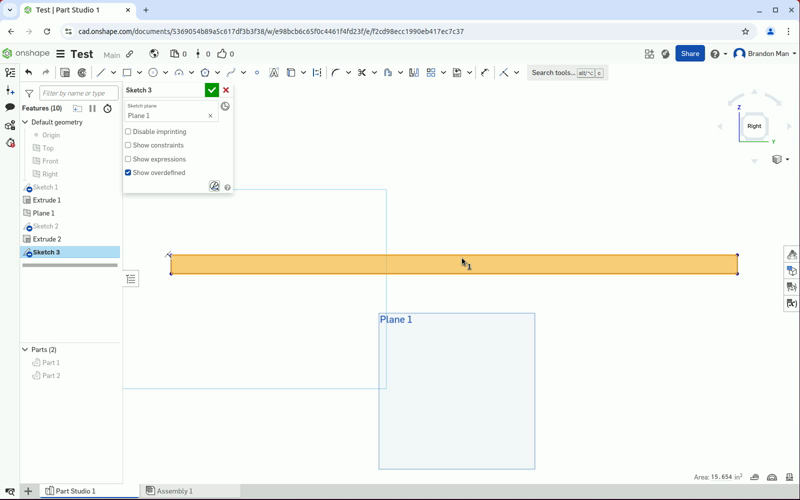
scroll(-6)
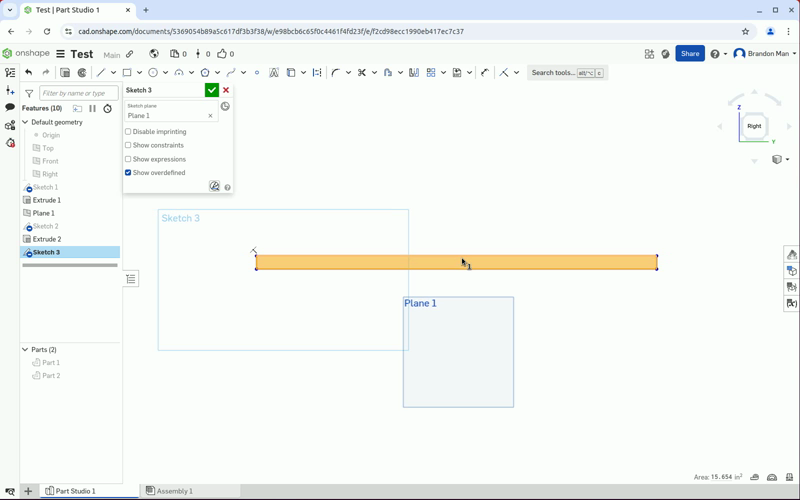
scroll(-6)
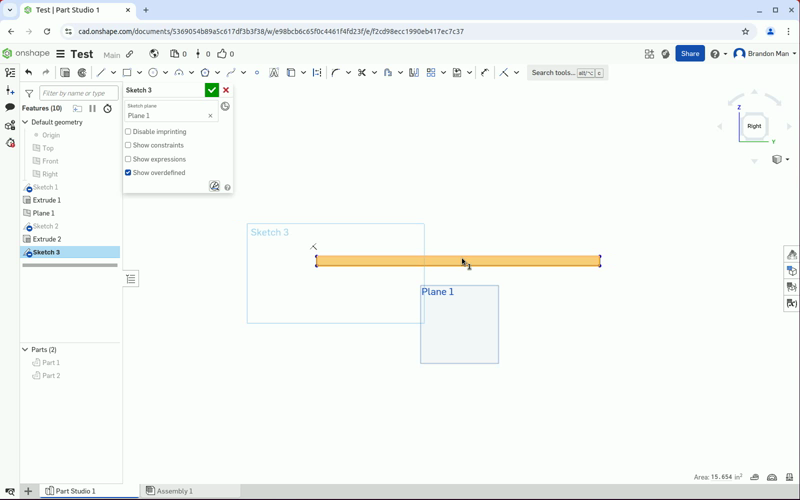
scroll(-6)
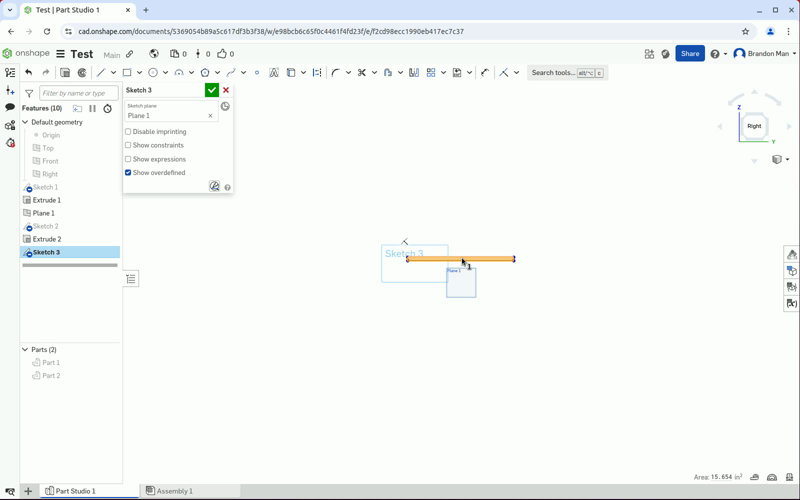
mouse_move(73, 352)
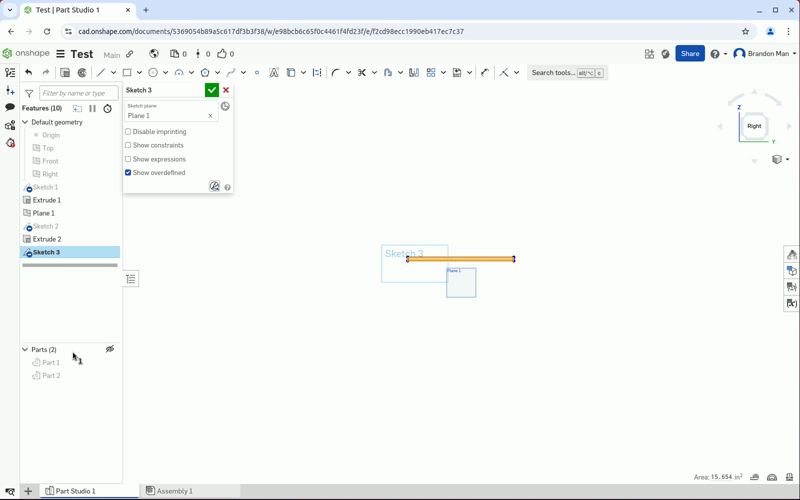
key(shift+y)
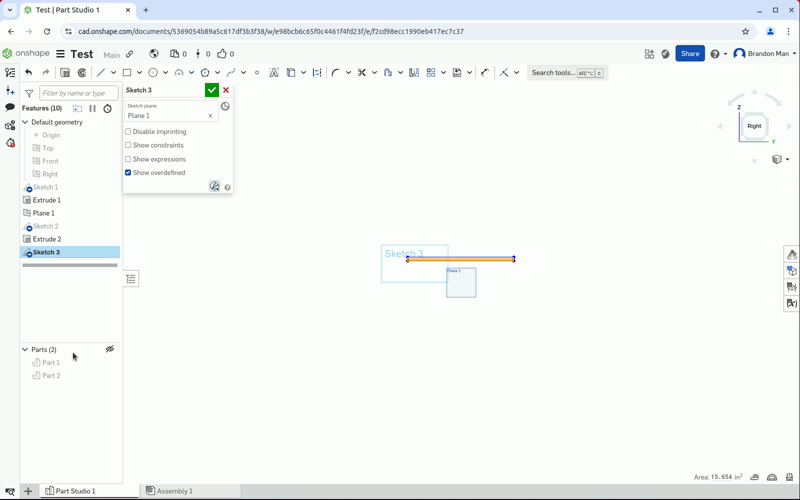
key(shift+e)
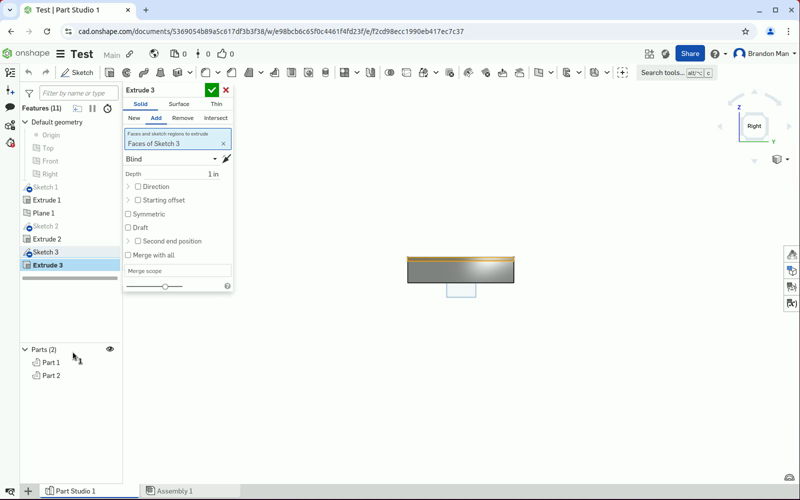
mouse_move(143, 106)
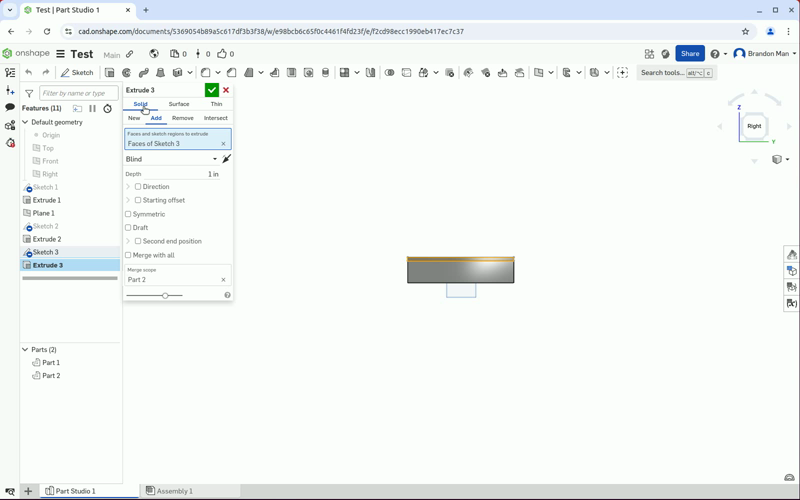
click(143, 106)
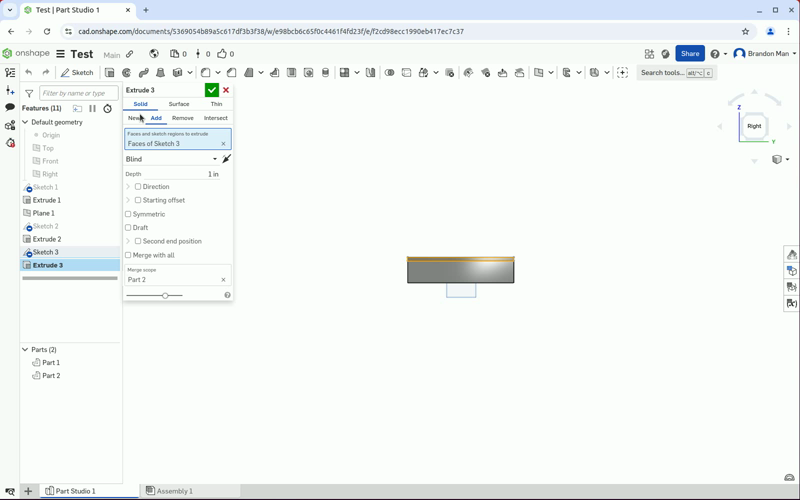
mouse_move(137, 120)
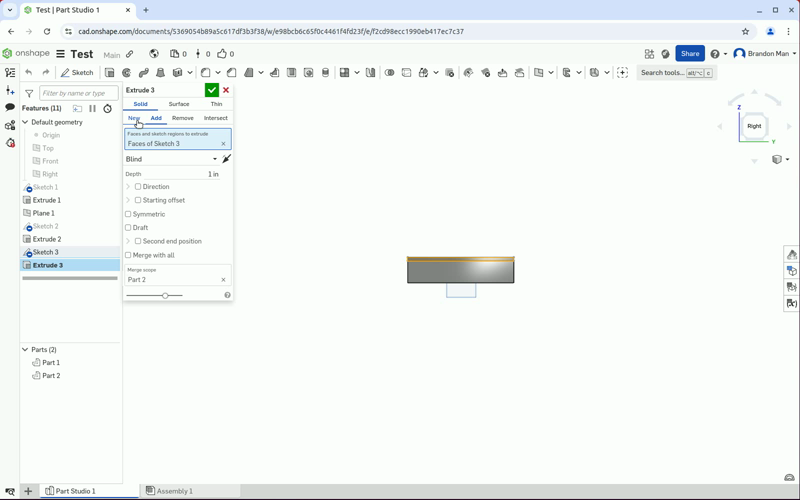
click(137, 120)
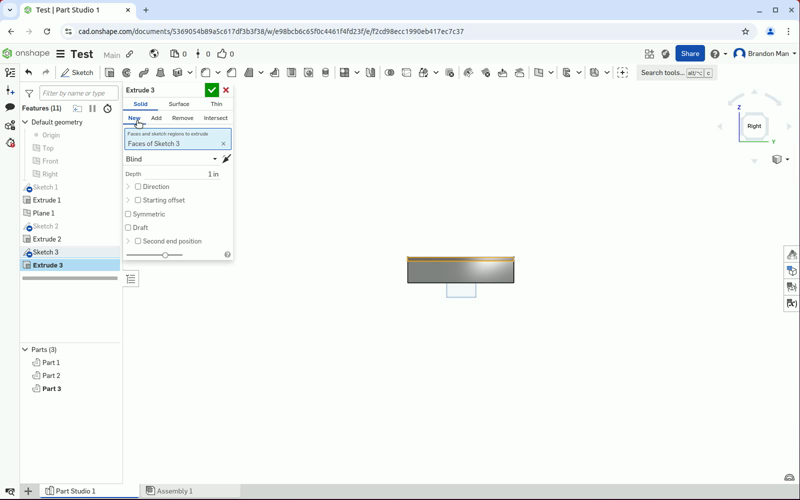
key(tab, 4)
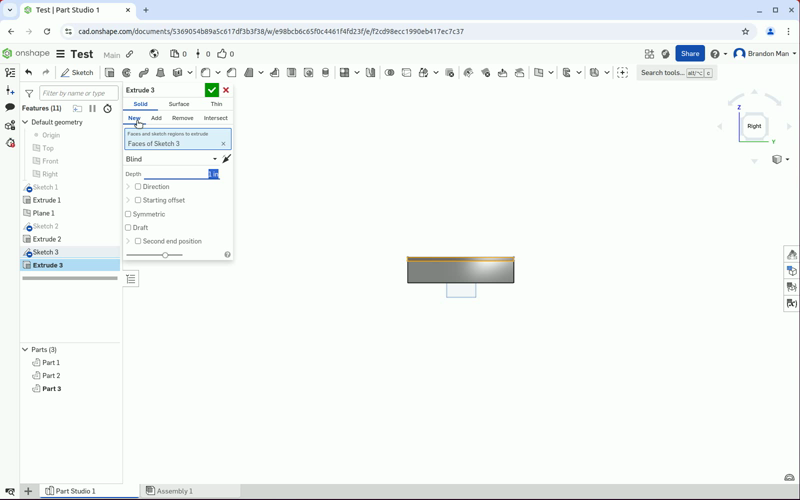
text(0.722)
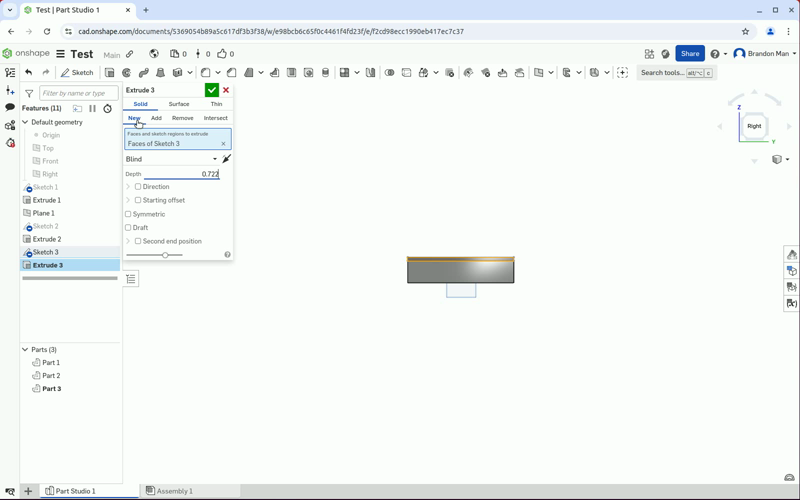
key(enter)
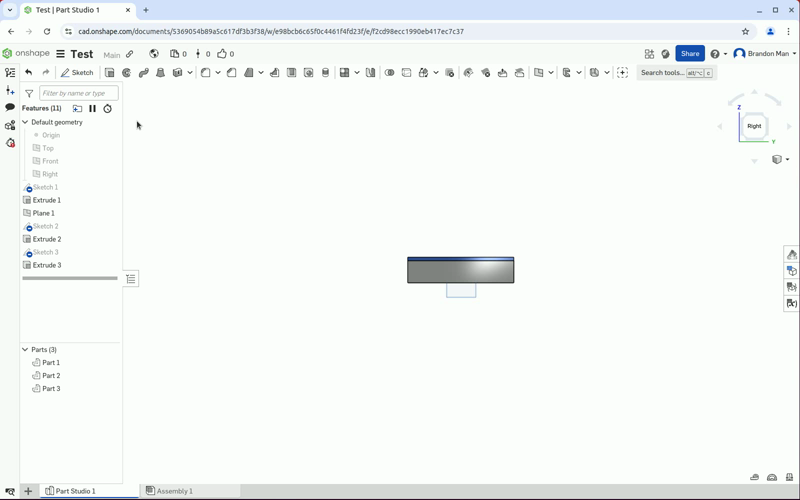
key(shift+h)
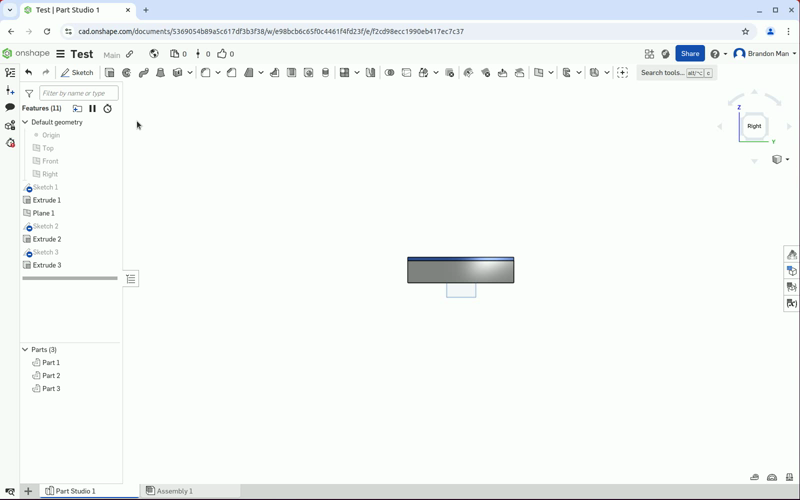
key(shift+h)
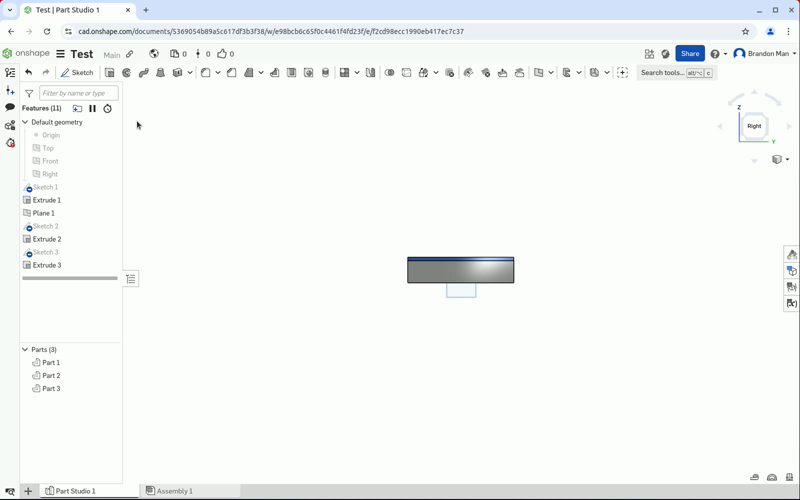
mouse_move(73, 189)
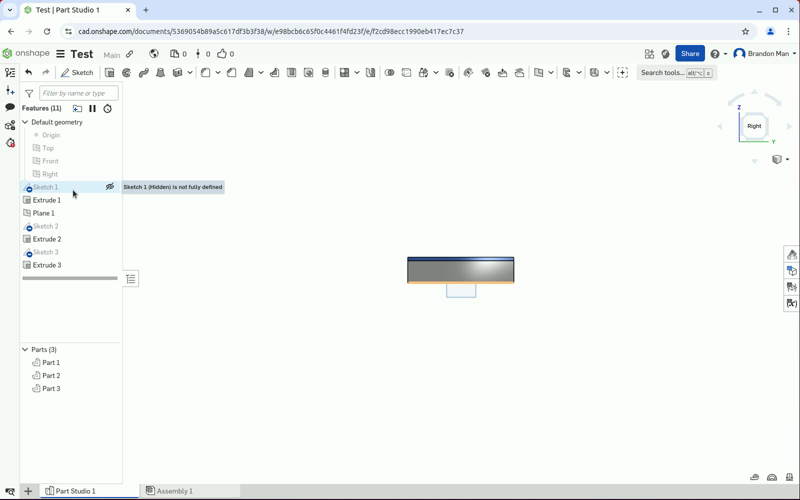
click(73, 189)
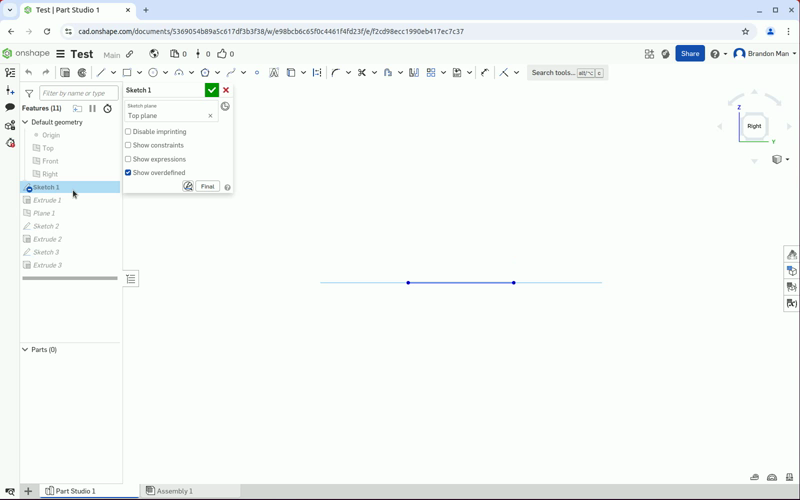
mouse_move(229, 92)
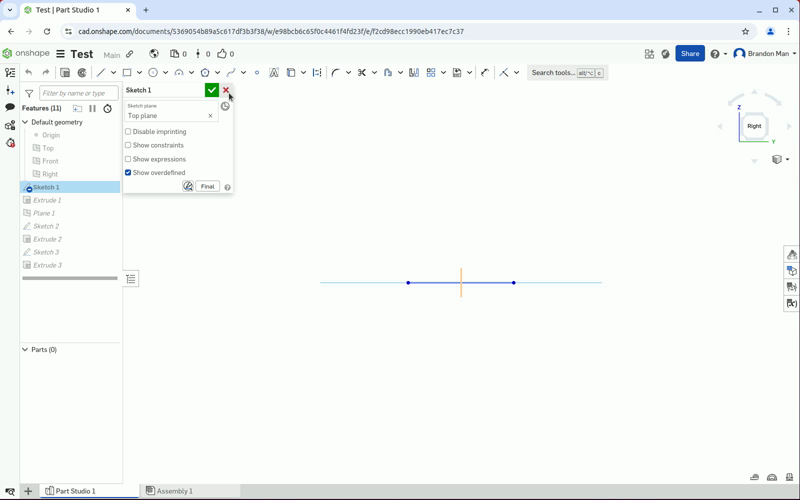
click(229, 92)
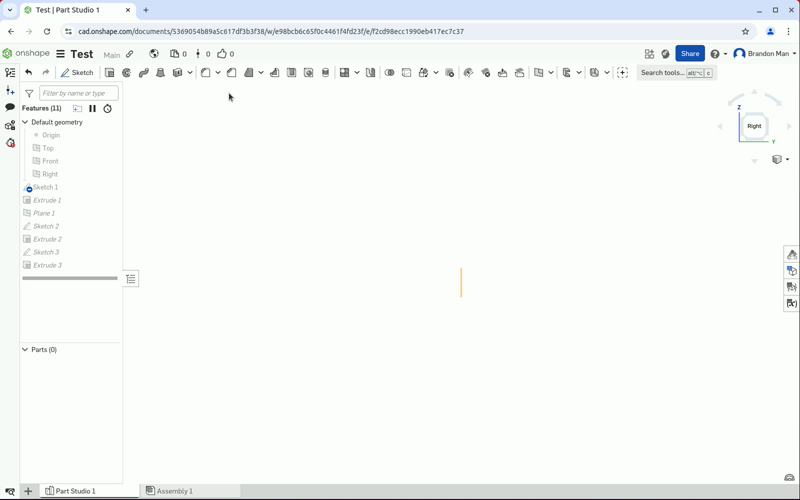
mouse_move(73, 352)
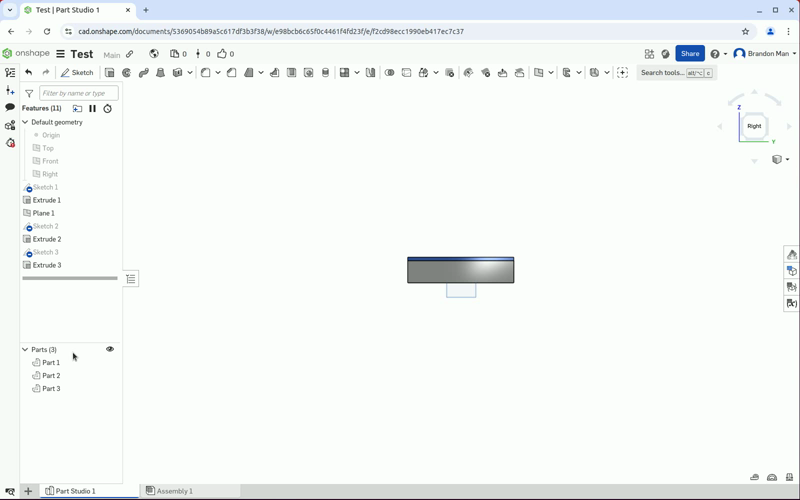
key(y)
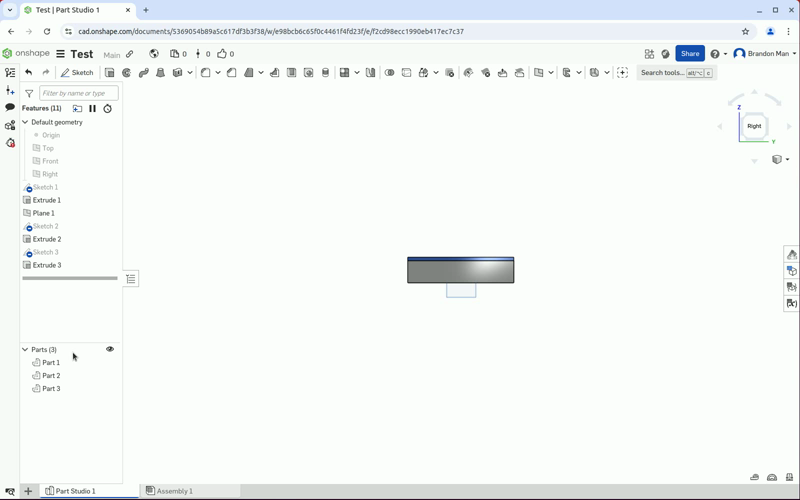
key(shift+p)
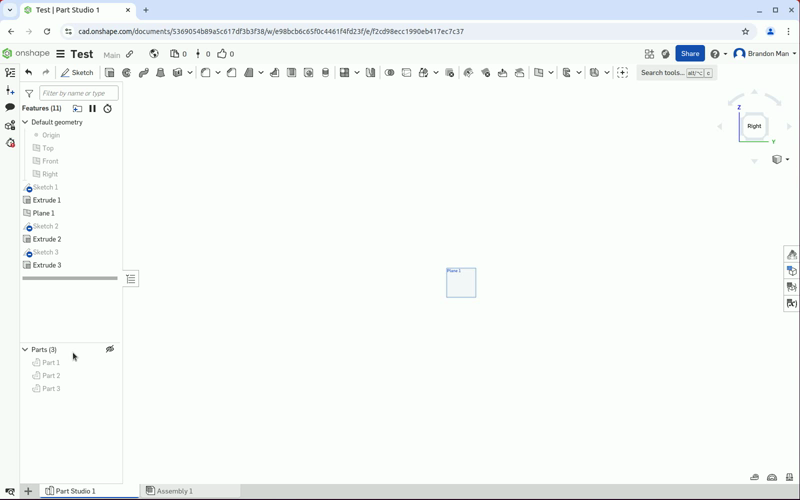
key(space)
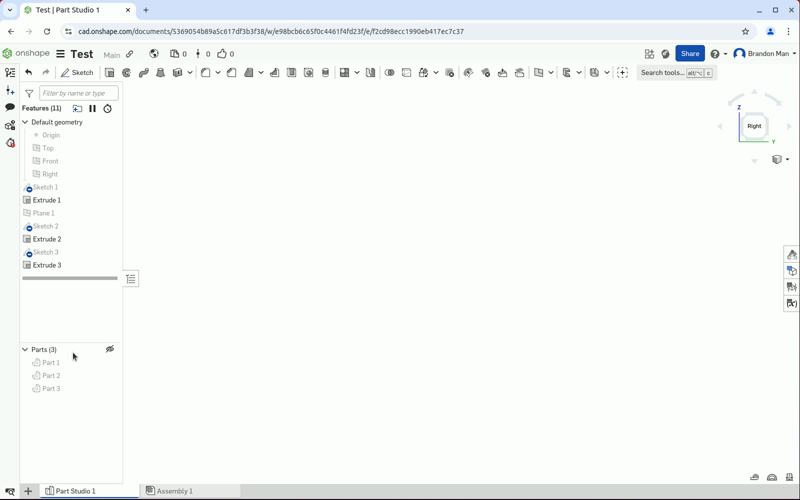
key_down(shift)
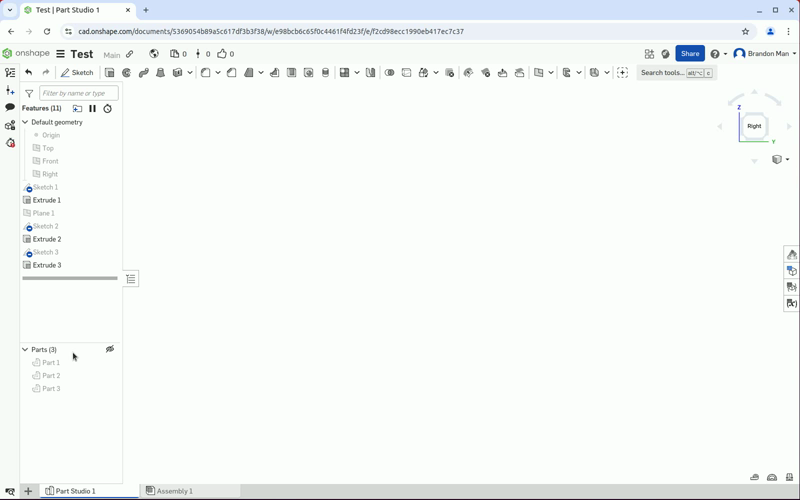
key(right)
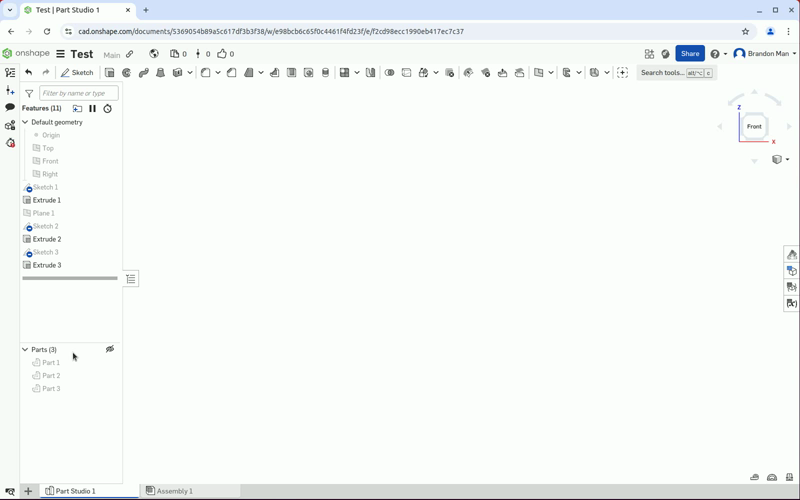
key_up(shift)
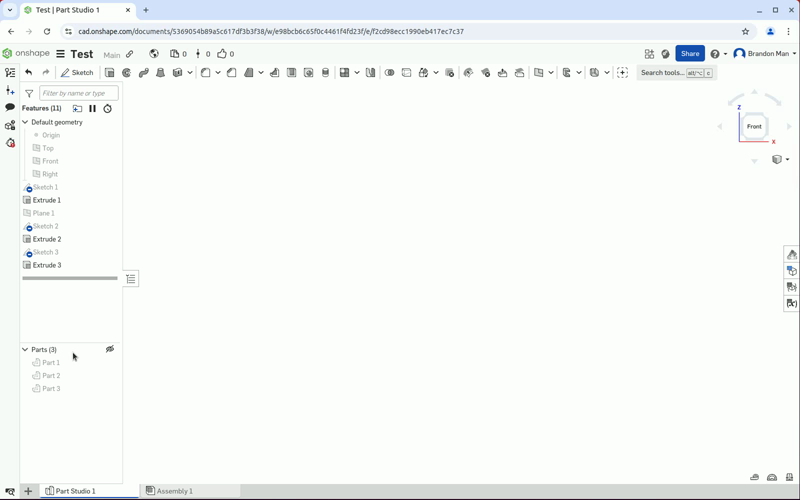
mouse_move(73, 352)
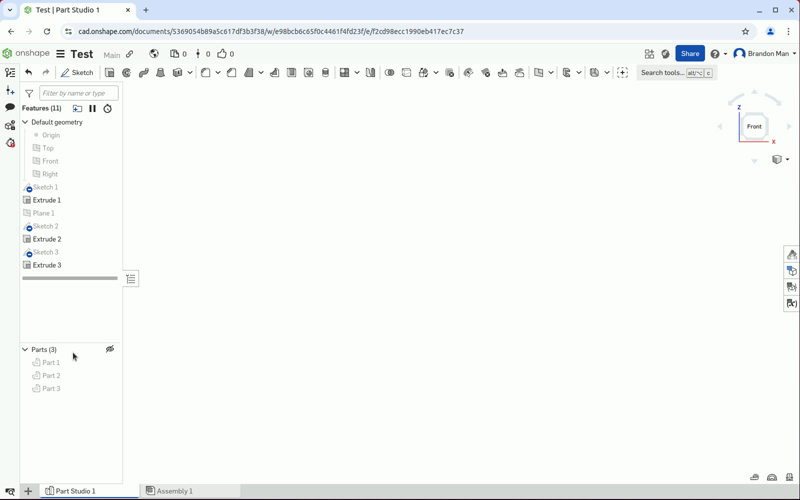
key(shift+y)
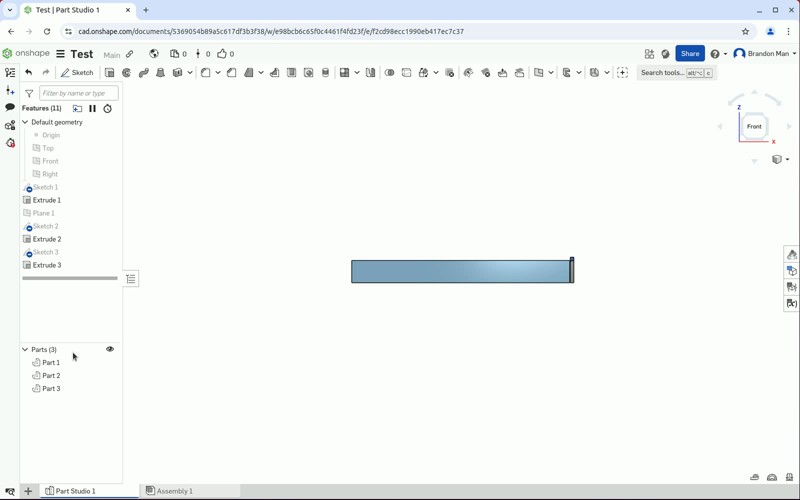
mouse_move(541, 75)
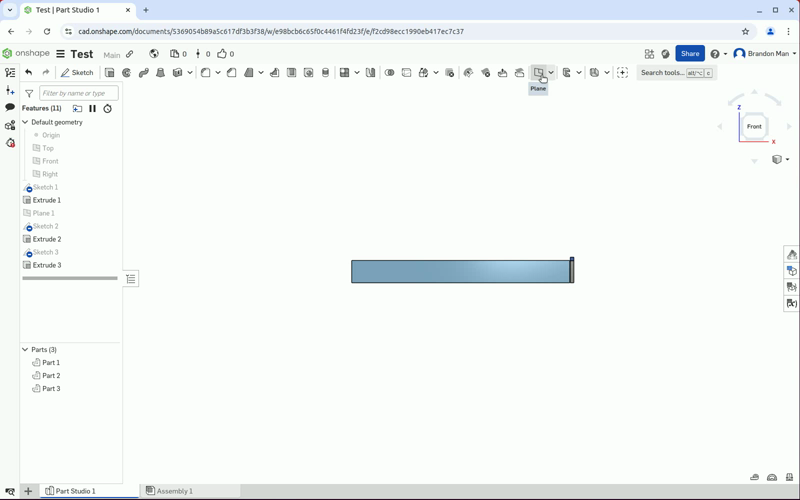
click(541, 75)
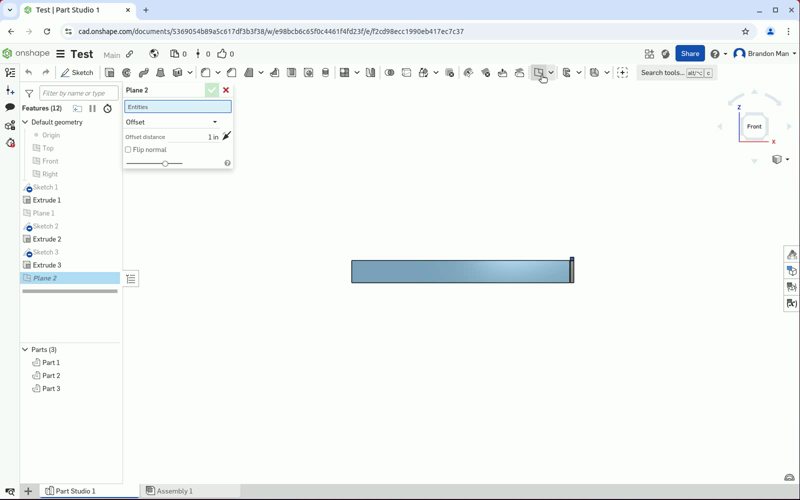
mouse_move(73, 163)
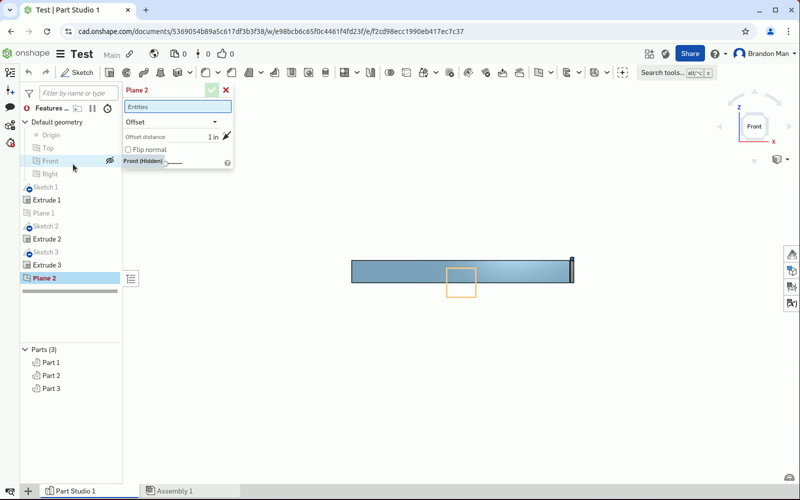
click(73, 163)
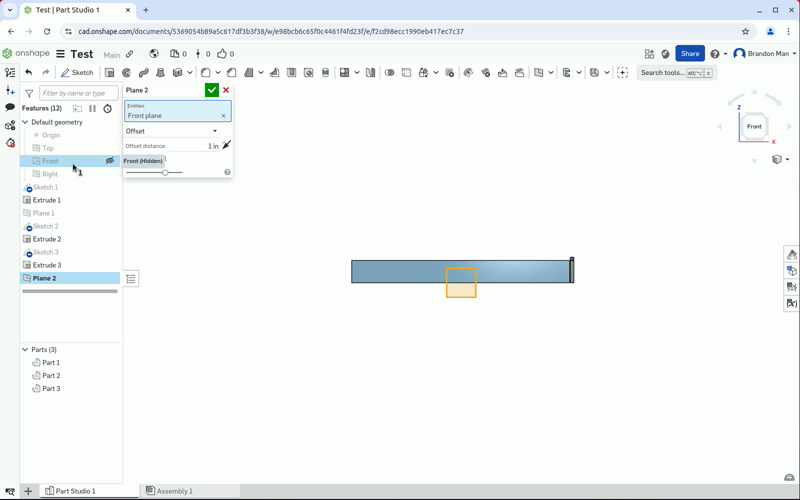
key(tab, 2)
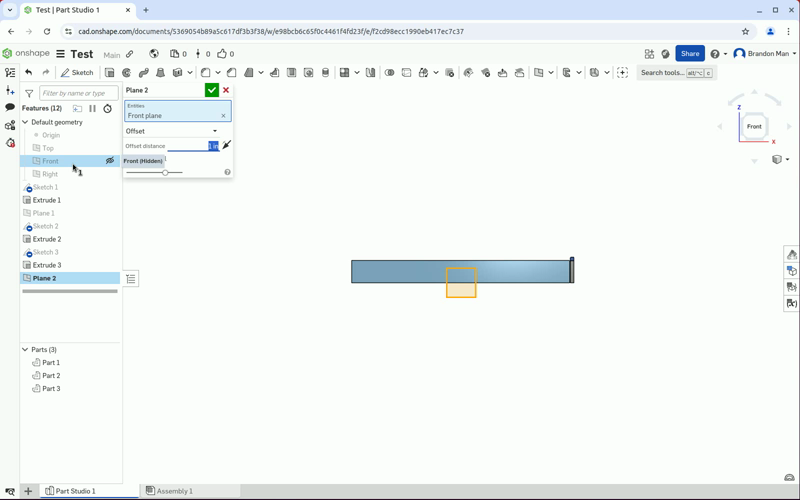
text(10.845)
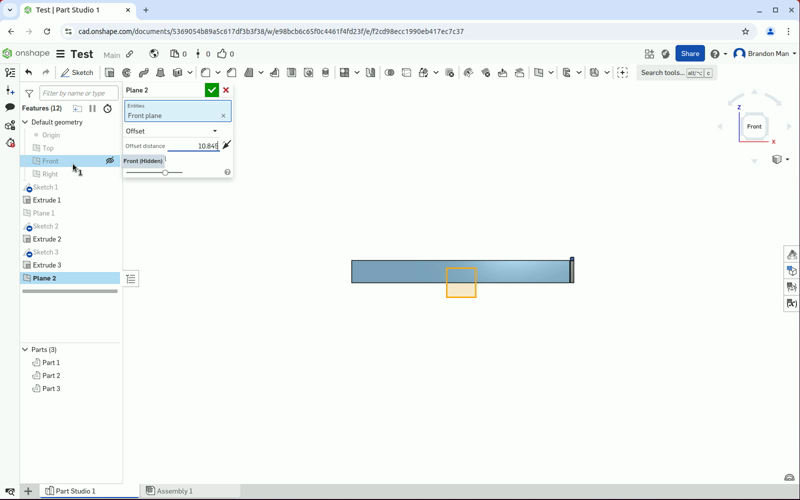
key(enter, 2)
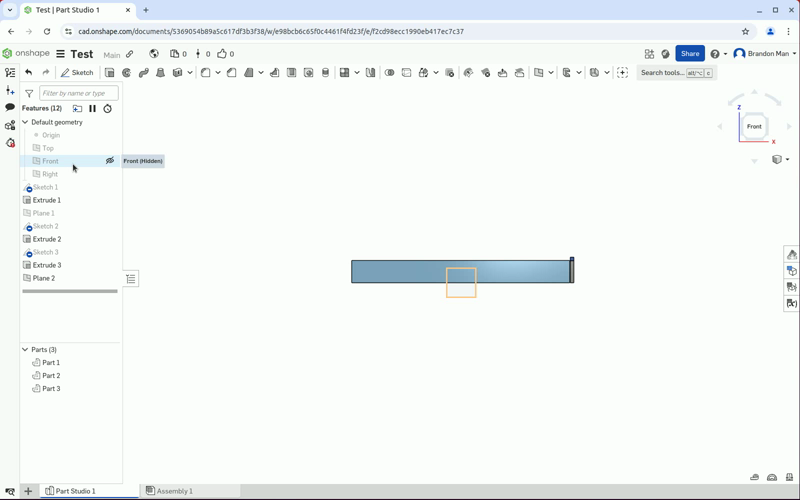
key(shift+s)
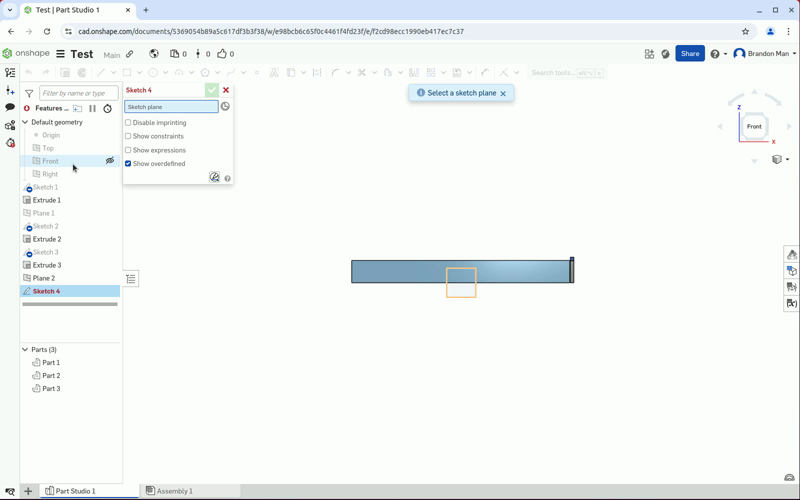
mouse_move(73, 280)
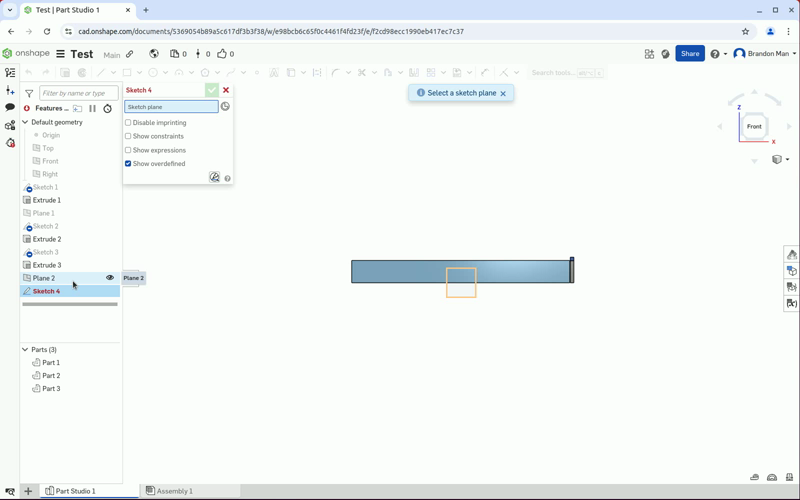
click(73, 280)
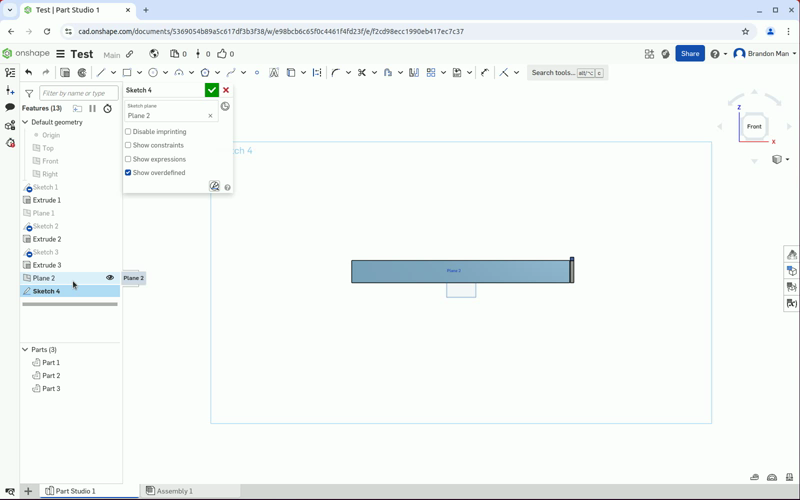
mouse_move(73, 352)
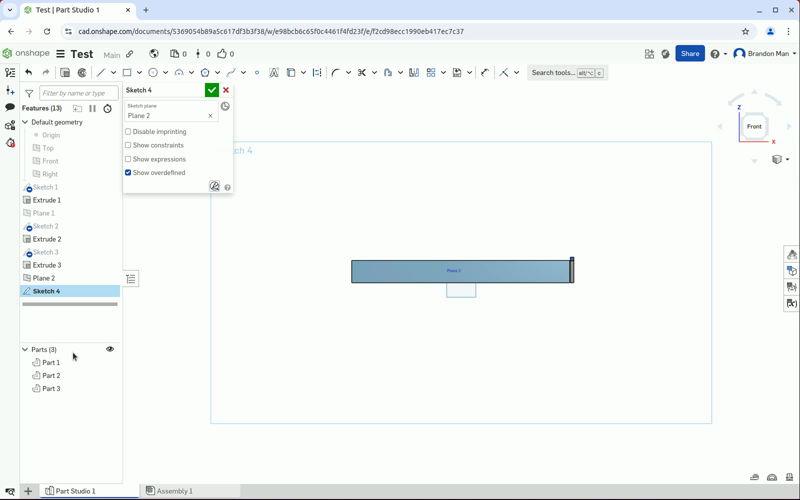
key(y)
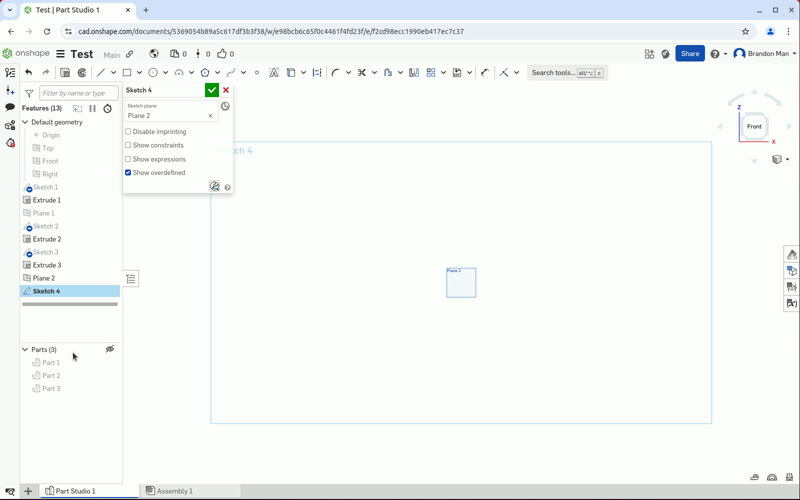
key(l)
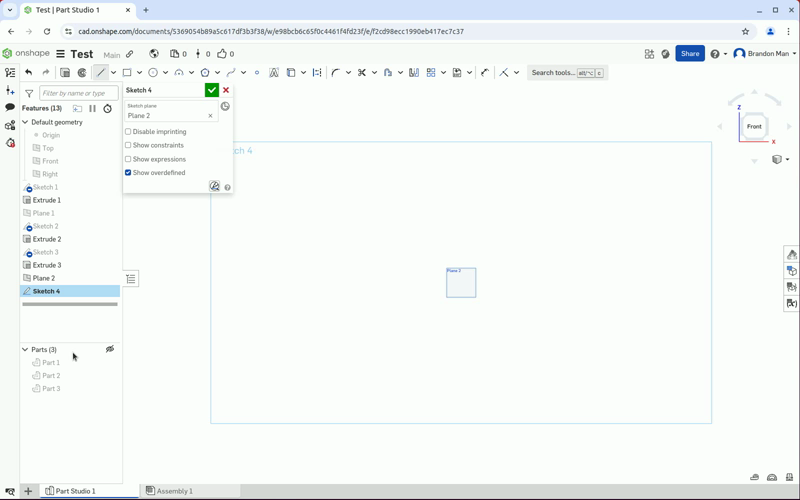
key_down(shift)
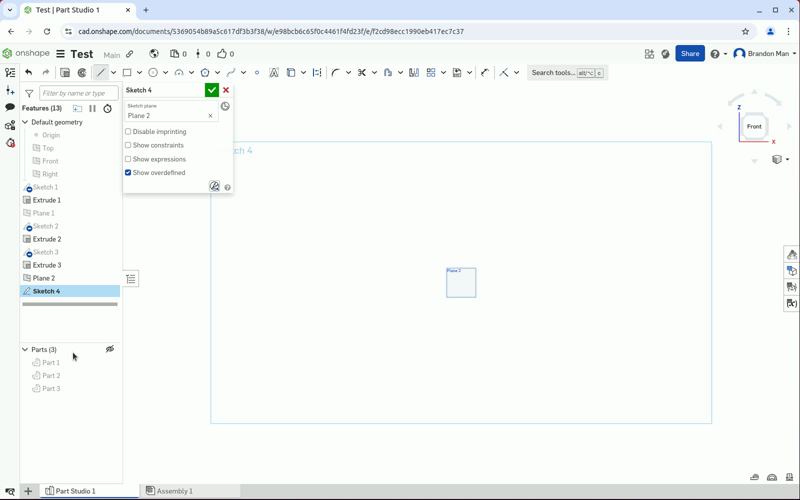
mouse_move(348, 282)
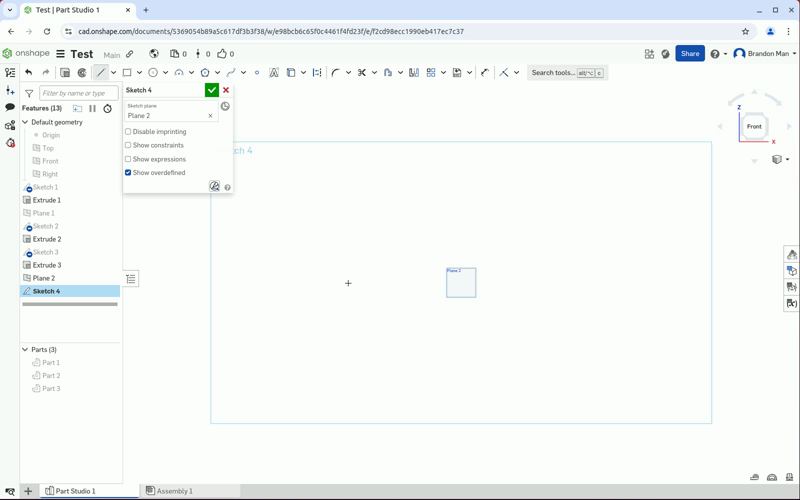
click(348, 282)
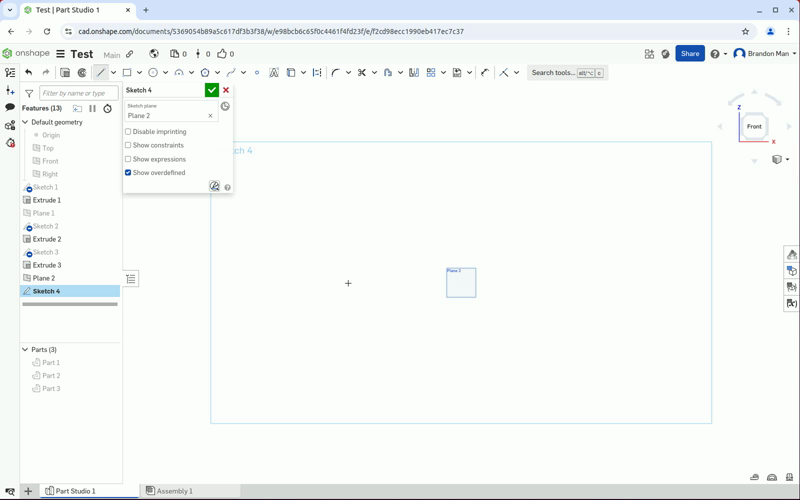
key_up(shift)
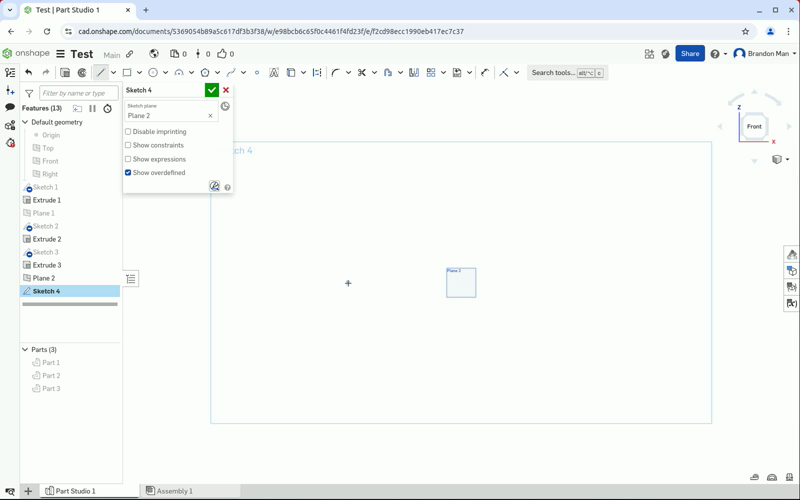
key_down(shift)
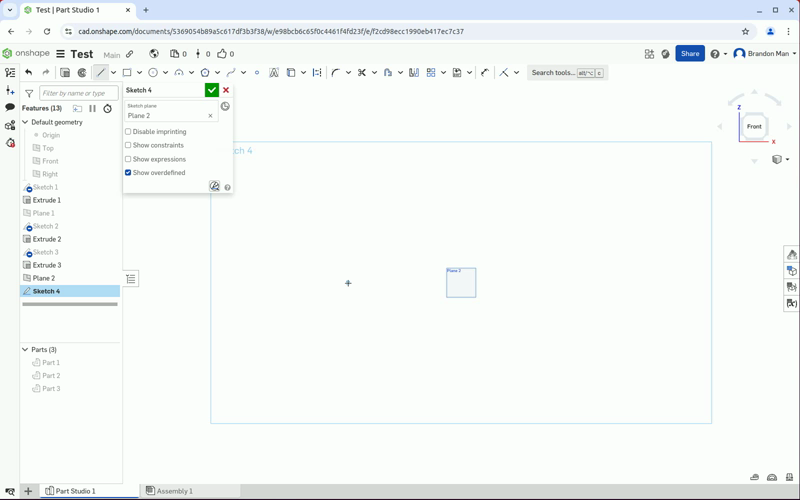
mouse_move(378, 282)
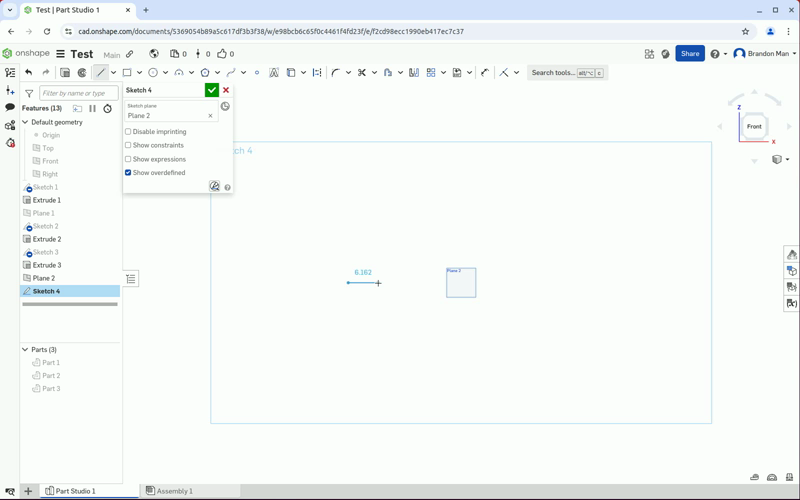
mouse_move(350, 282)
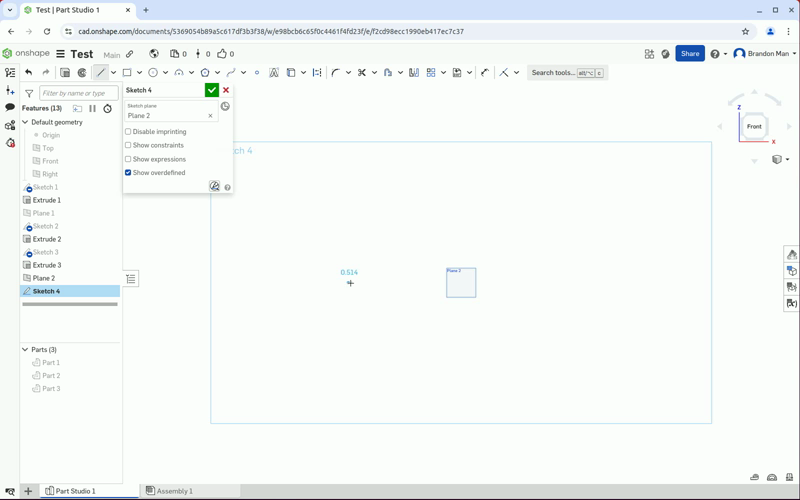
scroll(6)
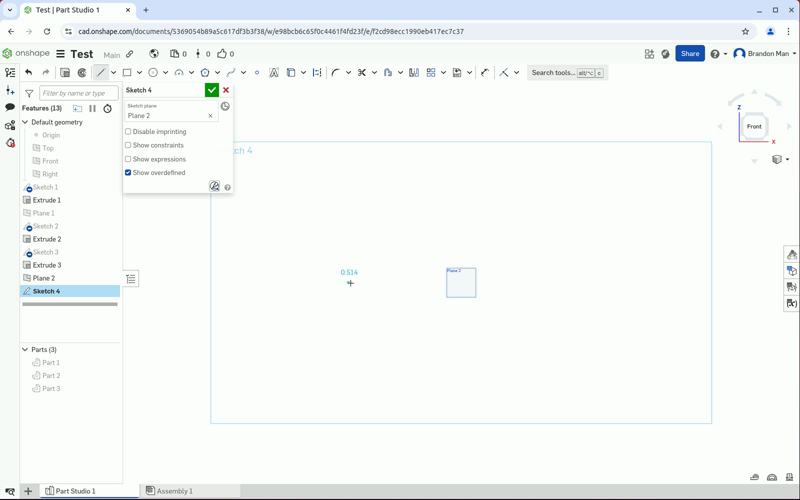
scroll(6)
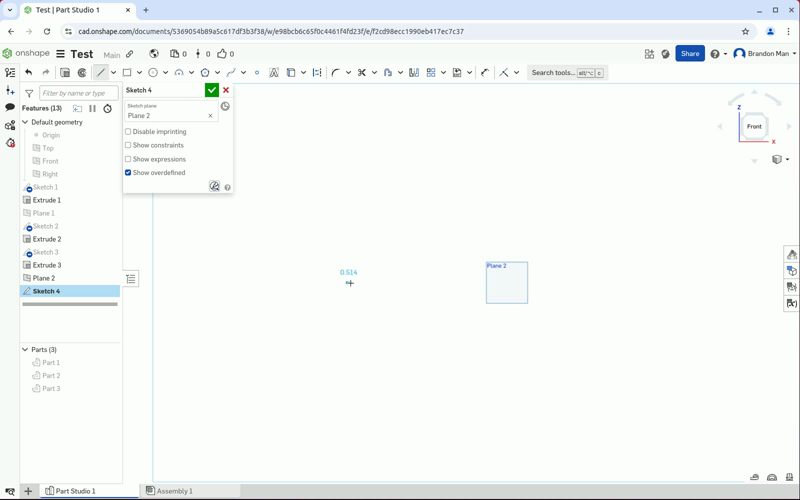
scroll(6)
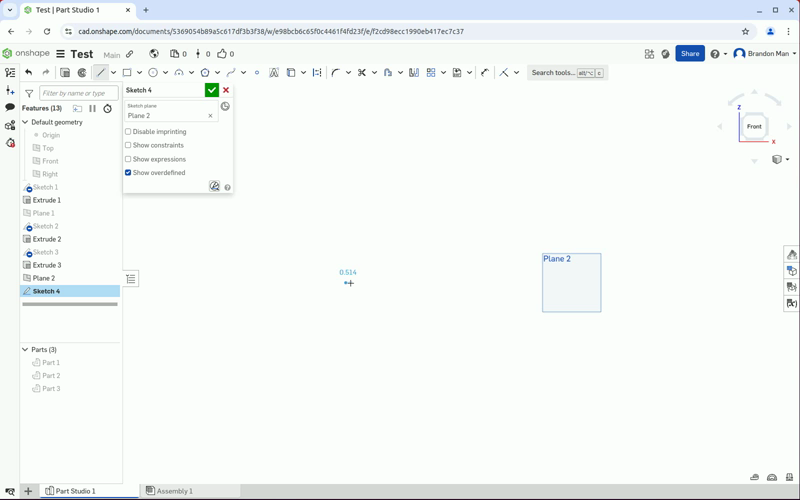
scroll(6)
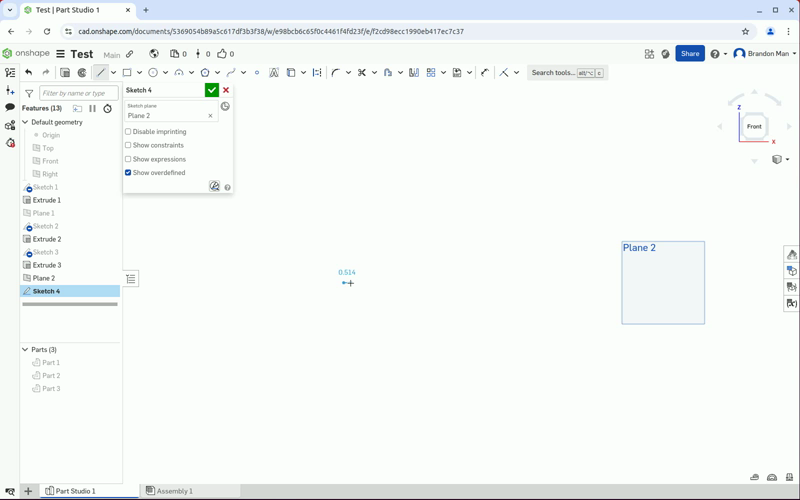
scroll(6)
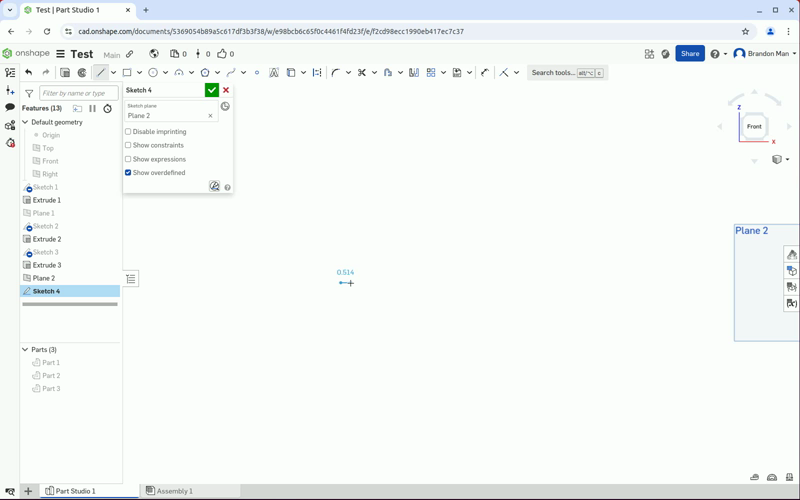
scroll(6)
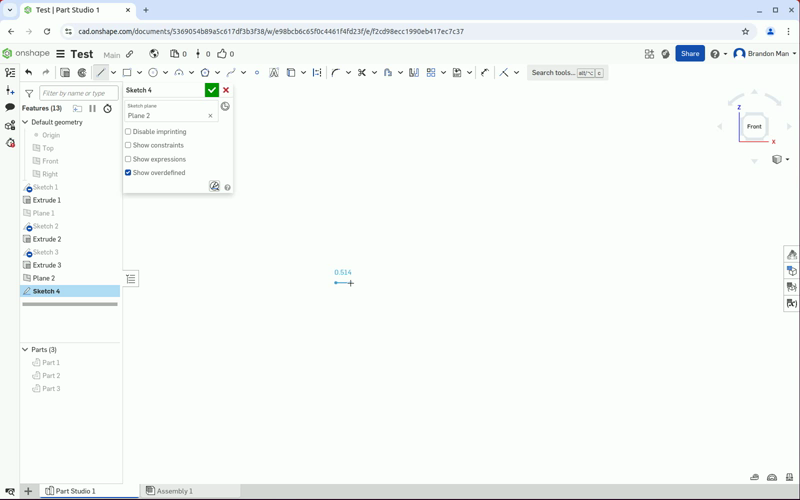
scroll(6)
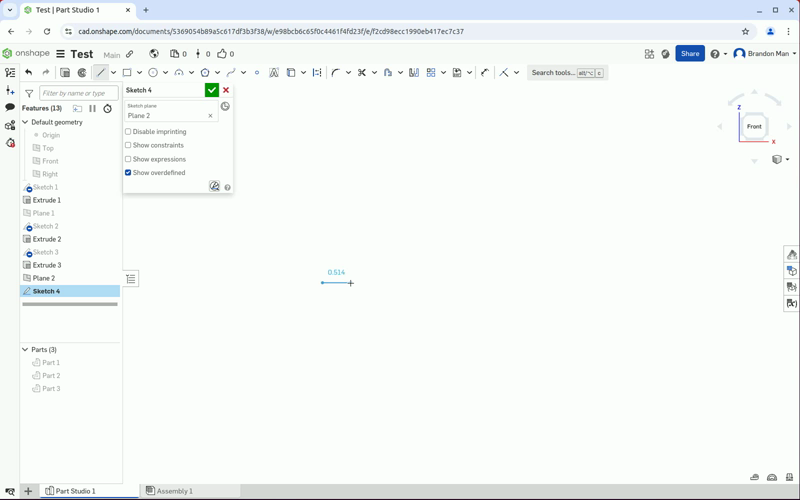
click(350, 282)
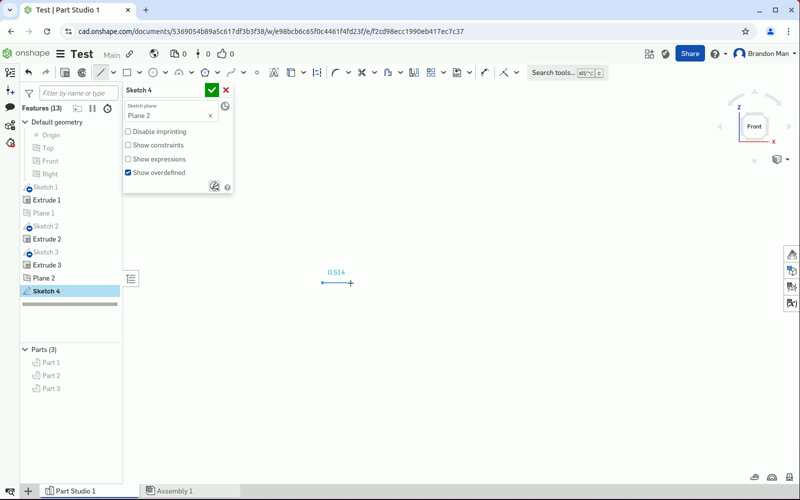
scroll(-6)
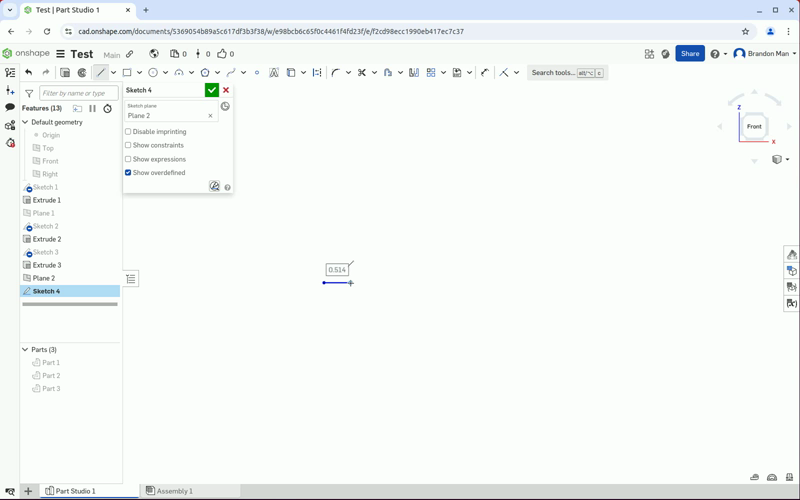
scroll(-6)
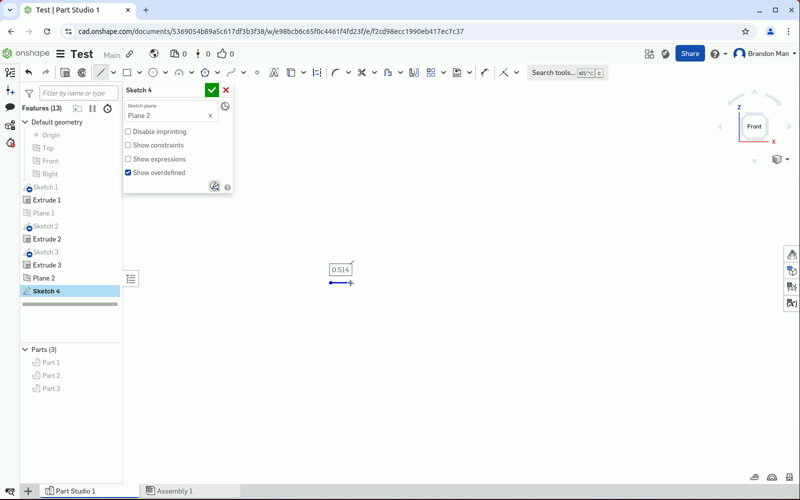
scroll(-6)
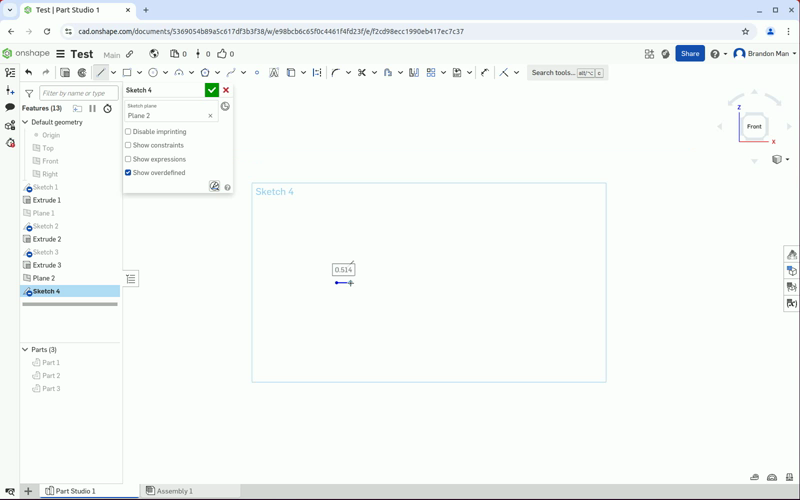
scroll(-6)
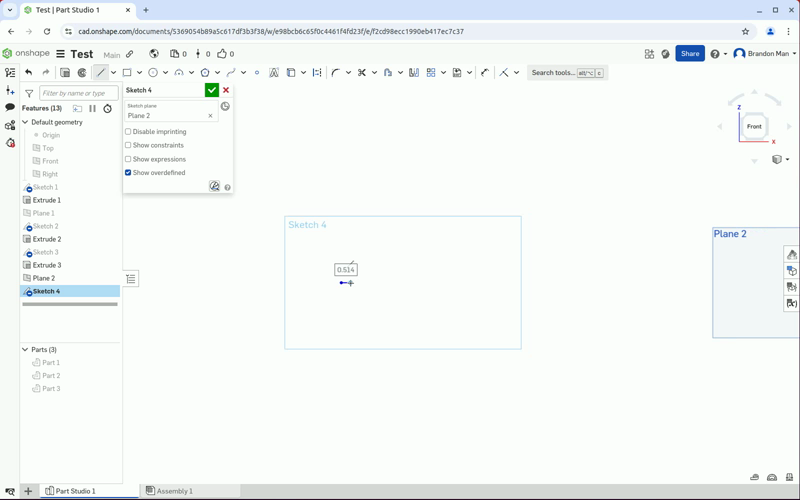
scroll(-6)
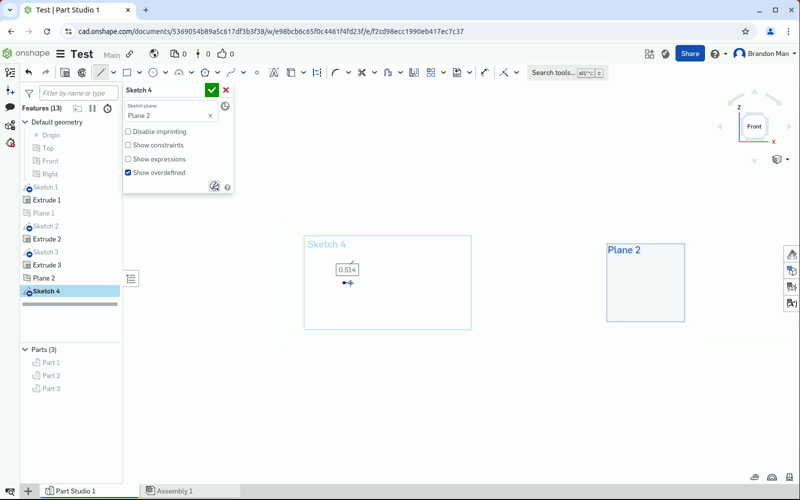
scroll(-6)
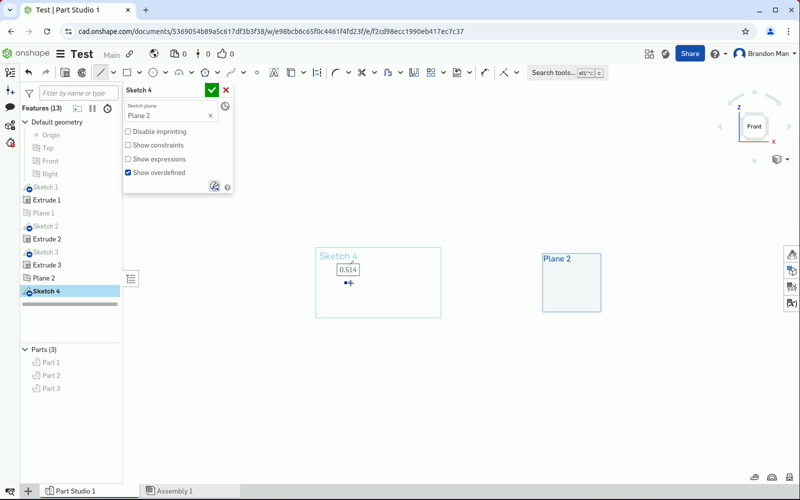
scroll(-6)
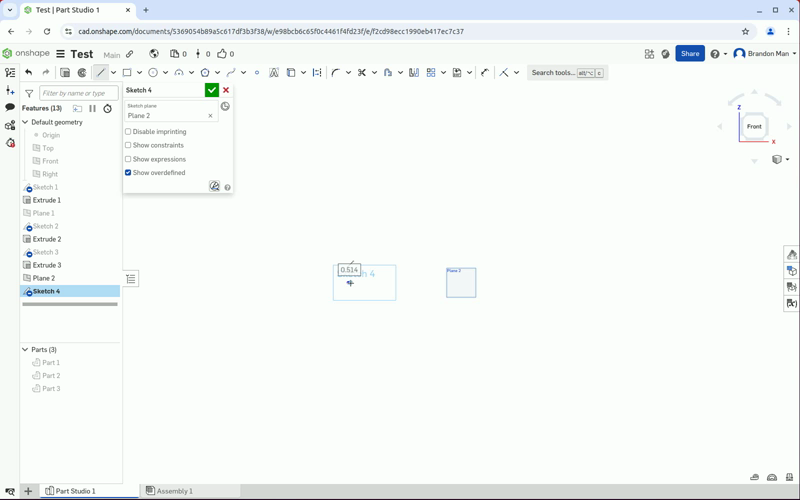
key_up(shift)
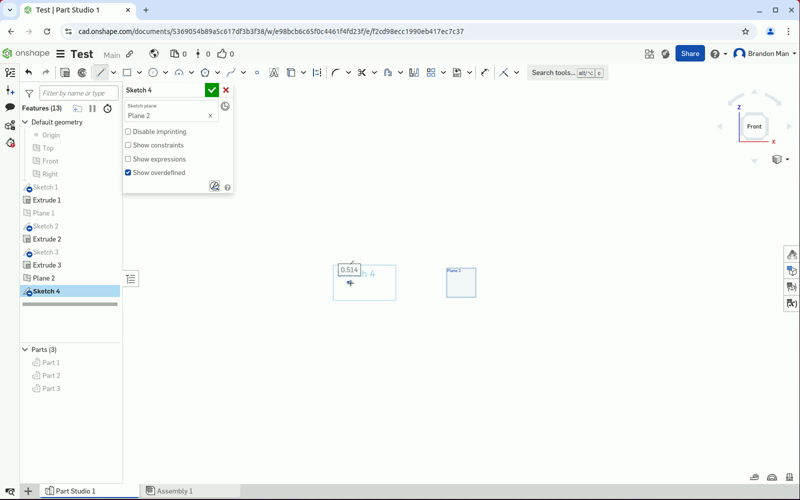
key_down(shift)
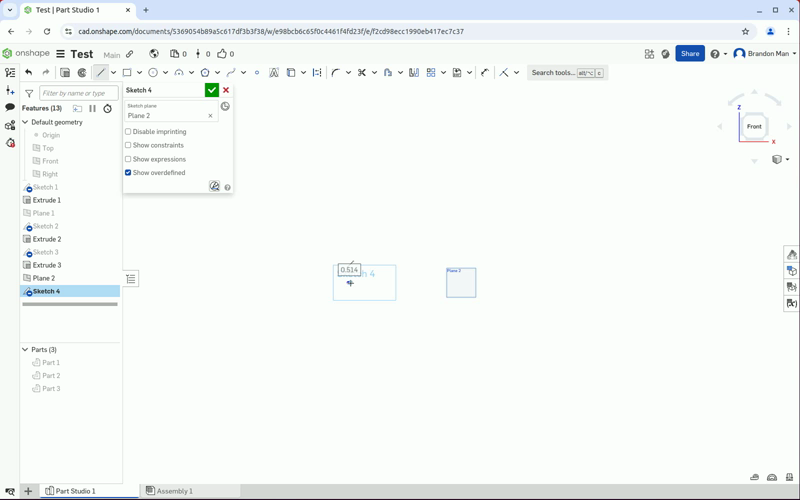
mouse_move(380, 282)
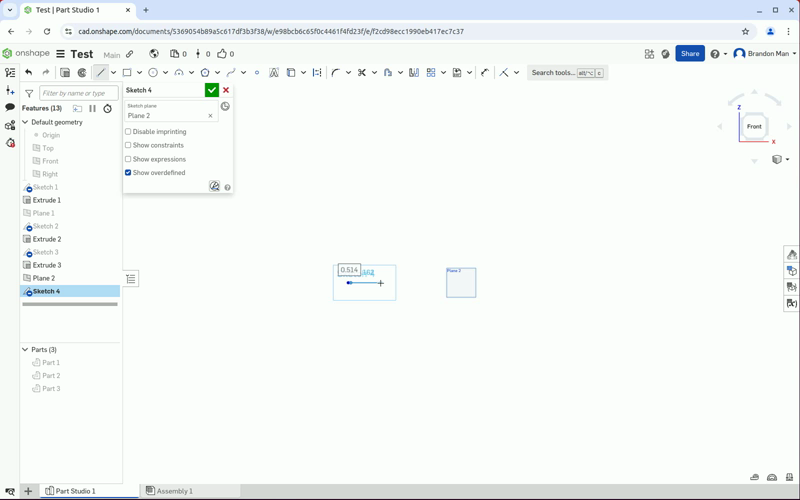
mouse_move(350, 259)
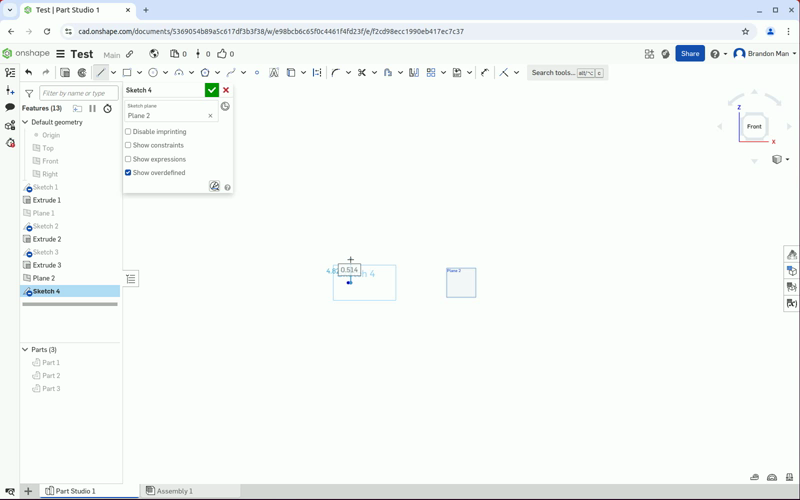
click(350, 259)
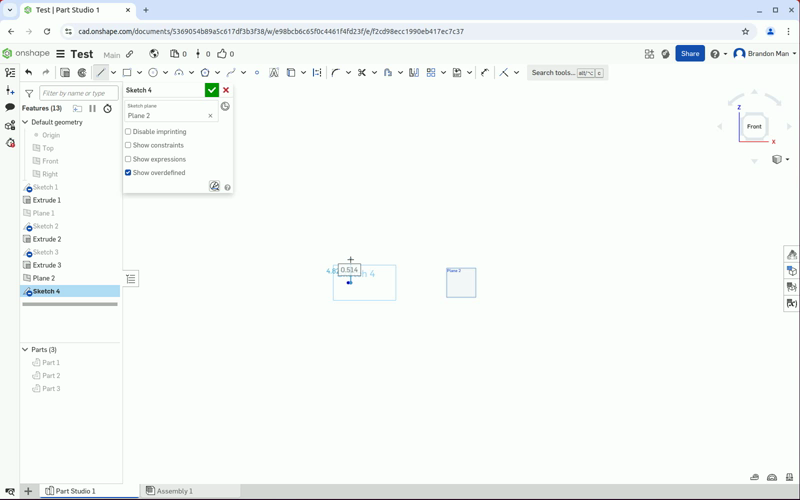
key_up(shift)
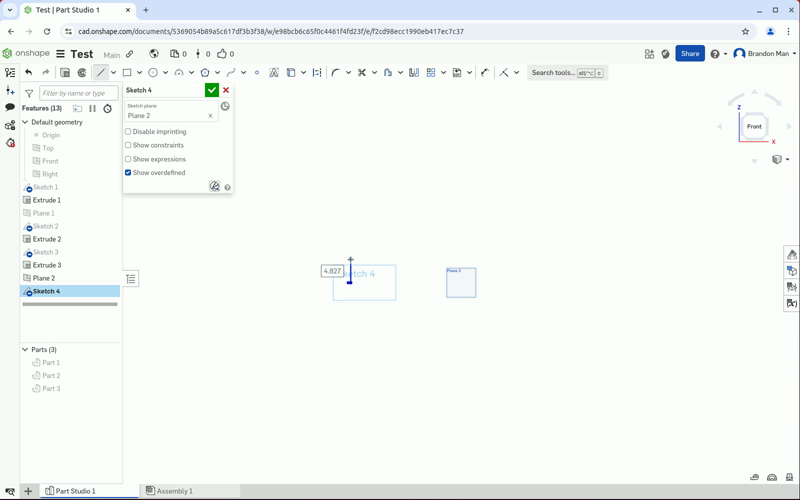
key_down(shift)
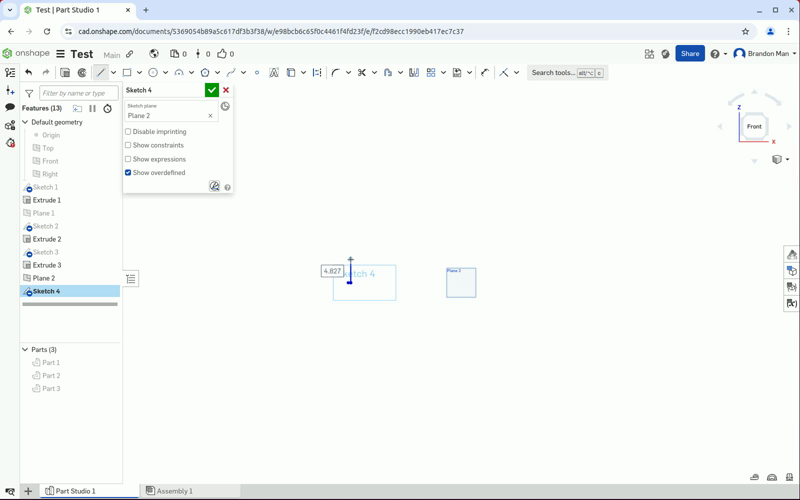
mouse_move(569, 259)
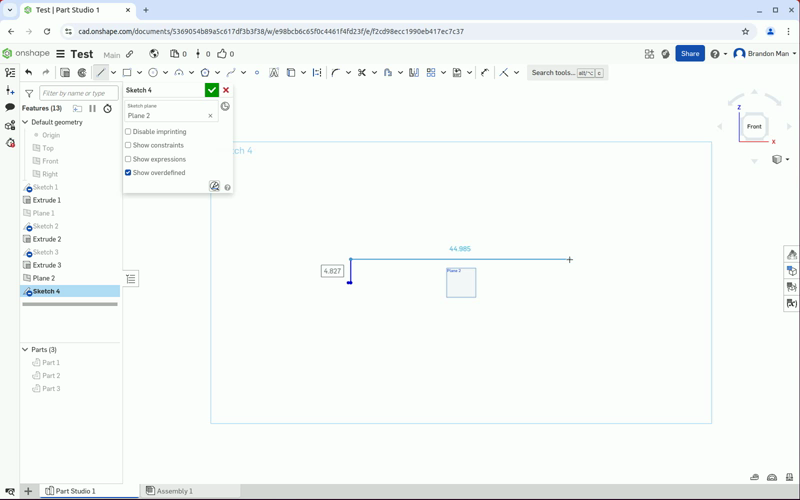
click(569, 259)
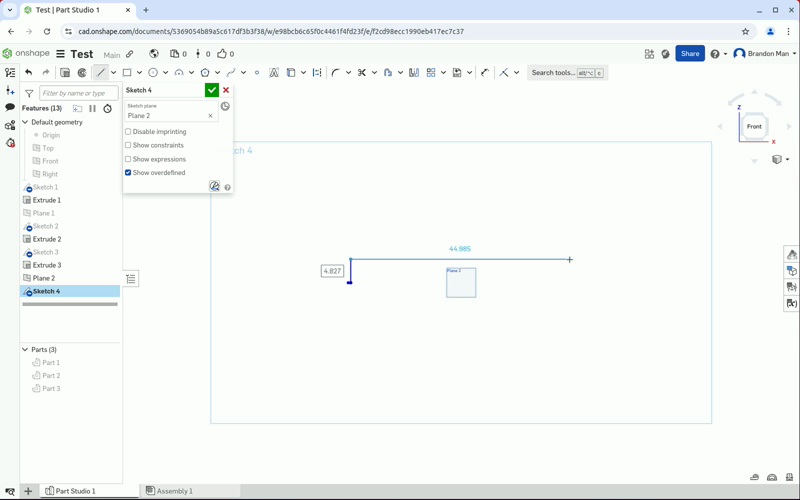
key_up(shift)
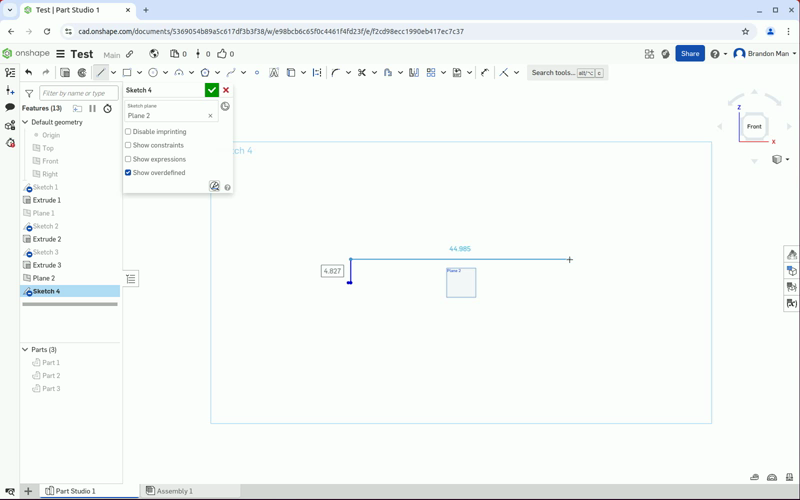
key_down(shift)
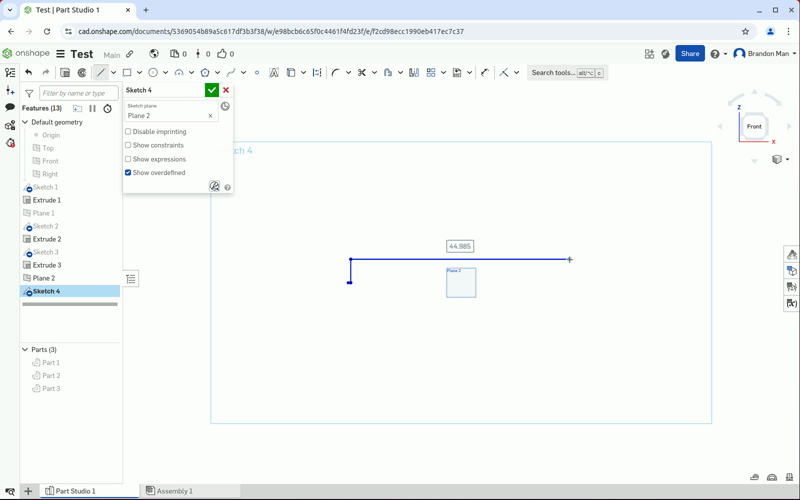
mouse_move(589, 259)
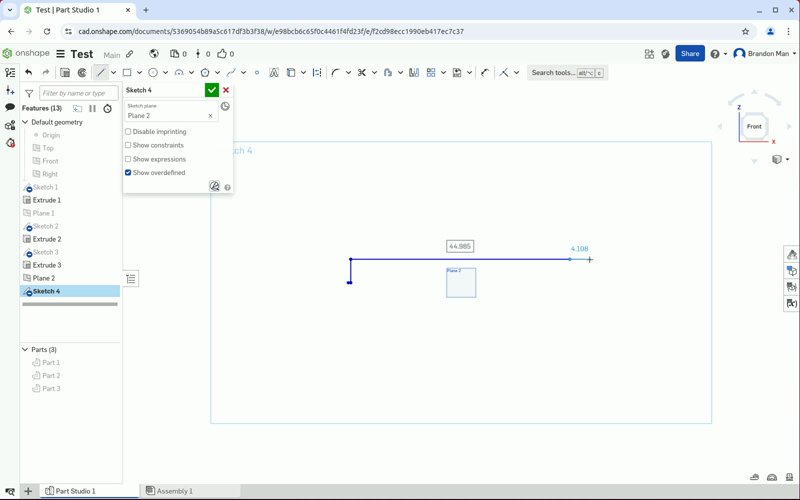
mouse_move(569, 282)
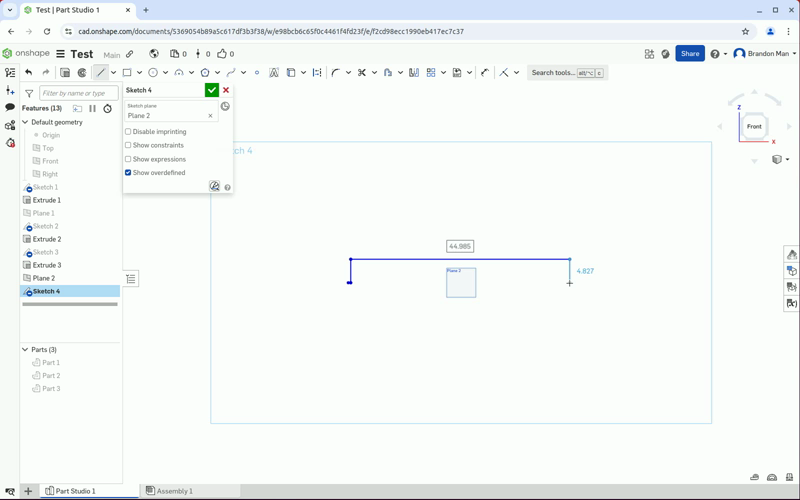
click(569, 282)
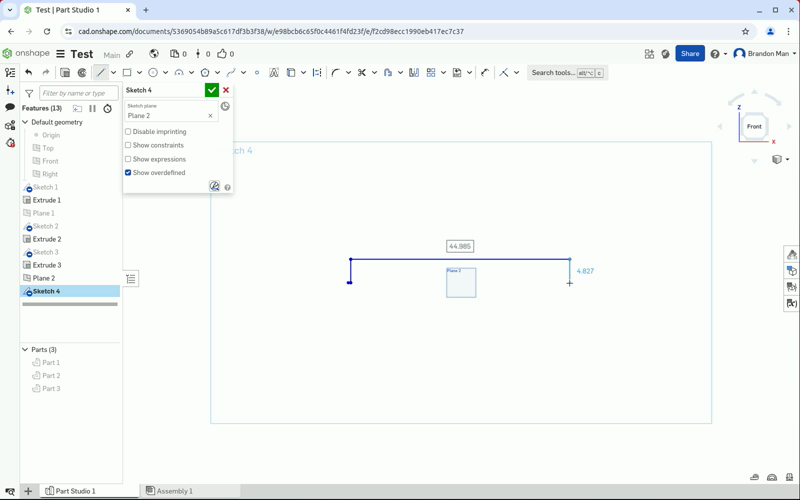
key_up(shift)
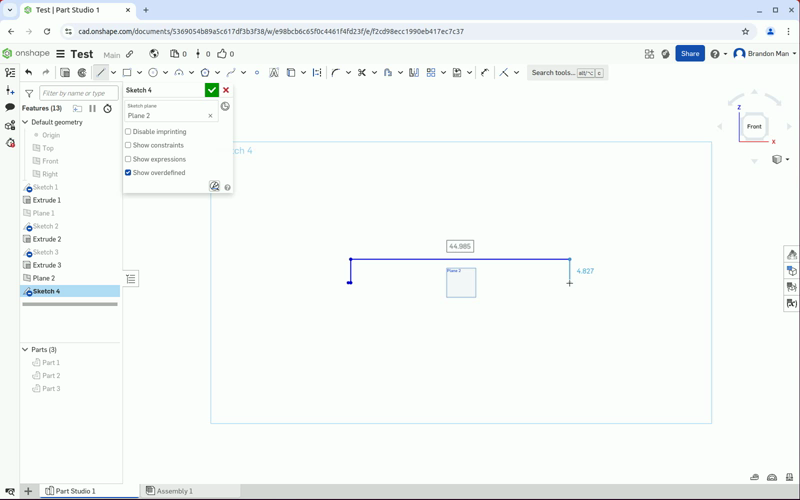
key_down(shift)
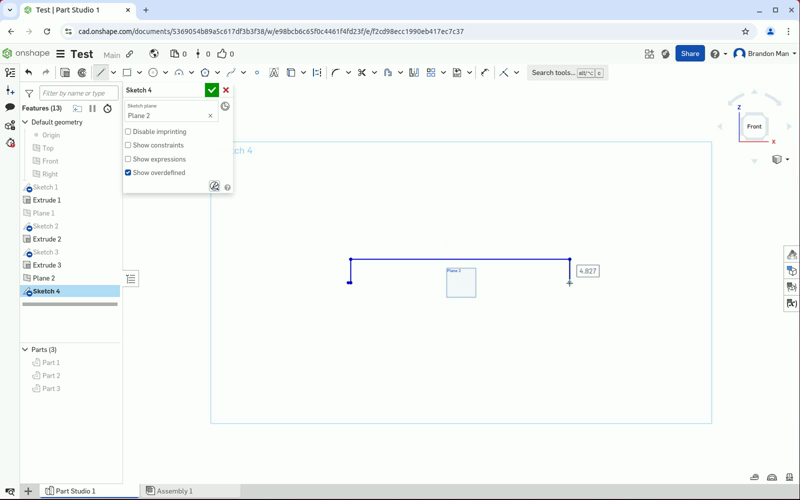
mouse_move(589, 282)
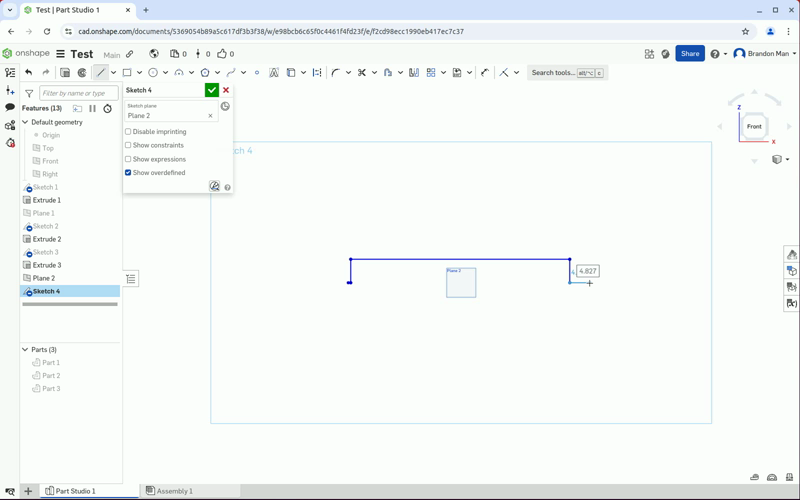
mouse_move(572, 282)
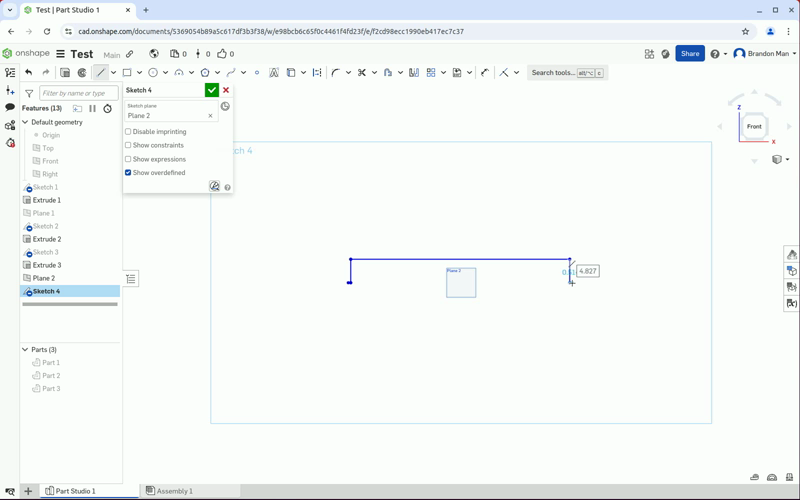
scroll(6)
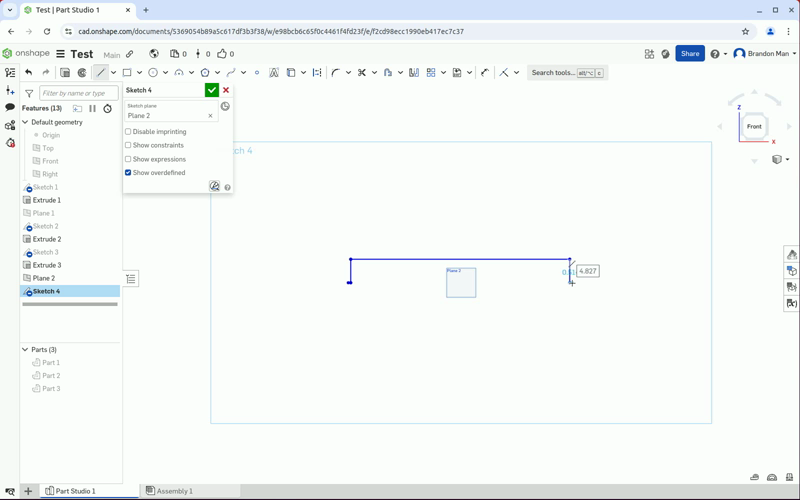
scroll(6)
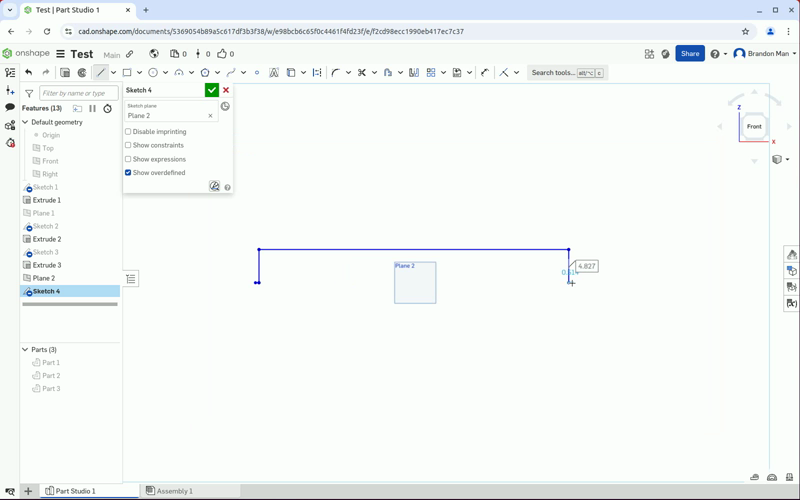
scroll(6)
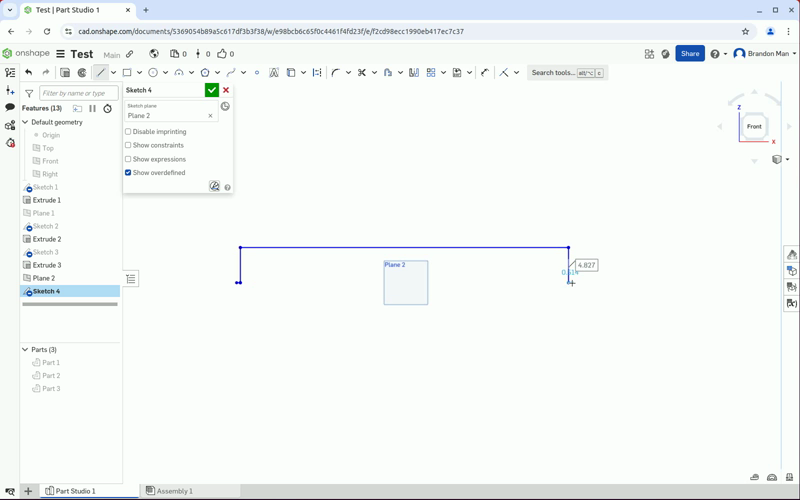
scroll(6)
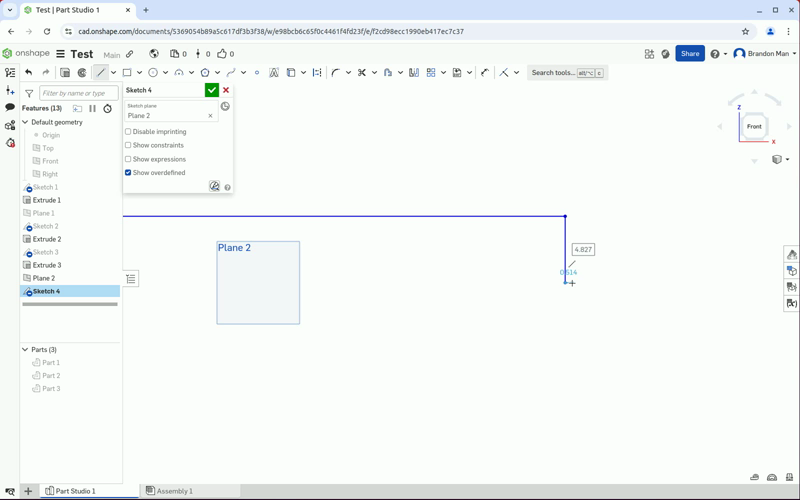
scroll(6)
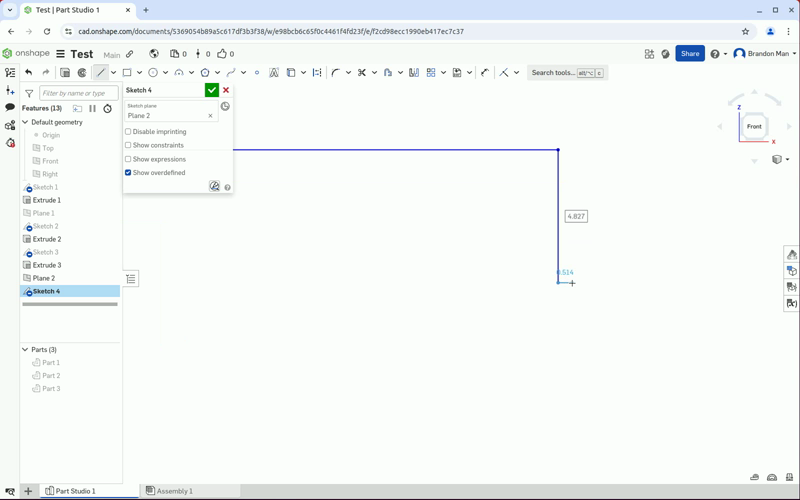
scroll(6)
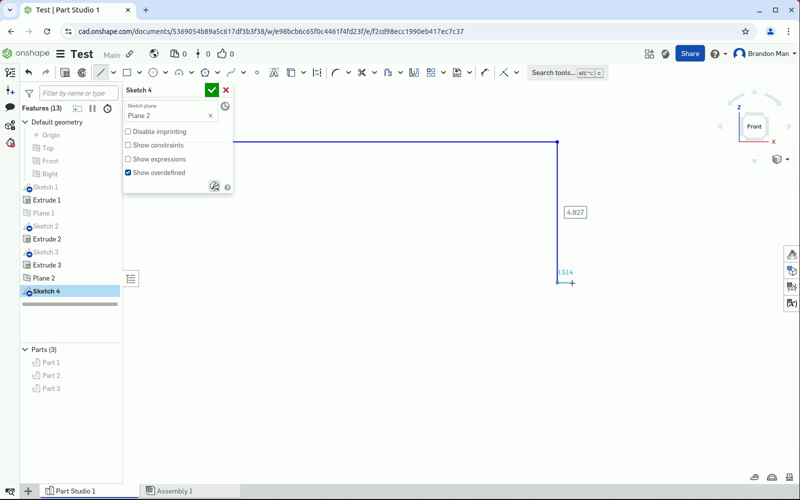
scroll(6)
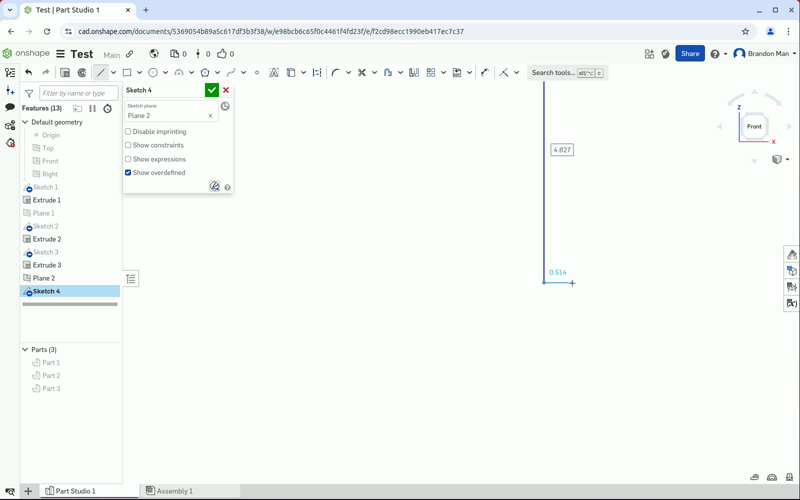
click(572, 282)
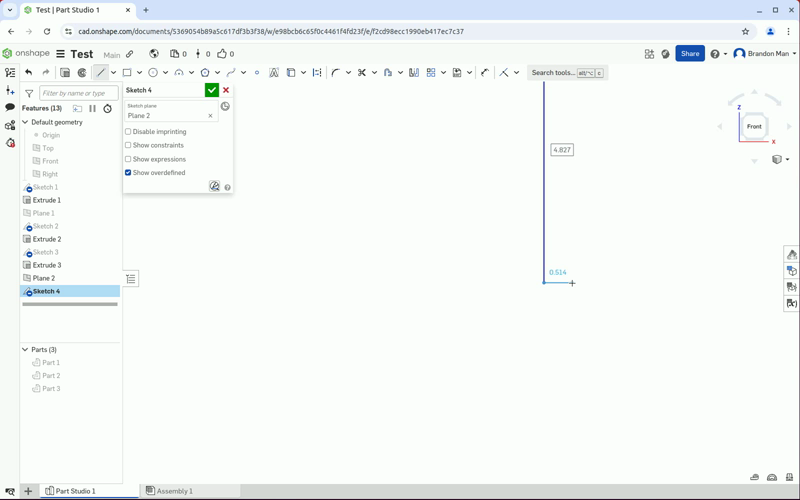
scroll(-6)
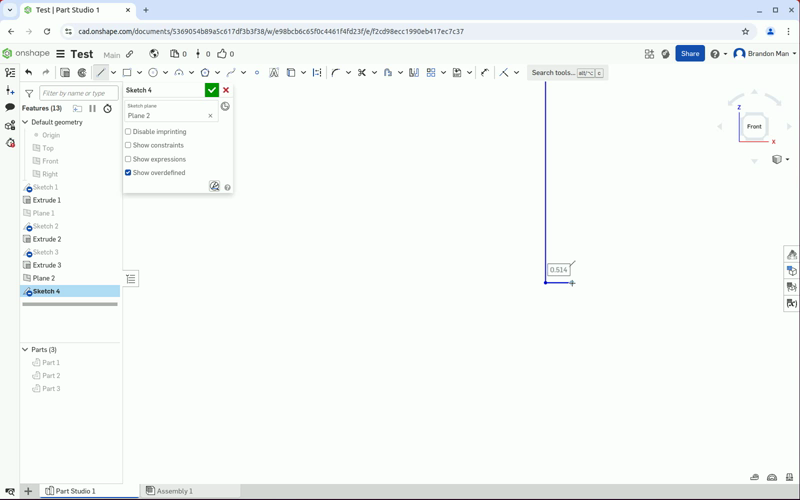
scroll(-6)
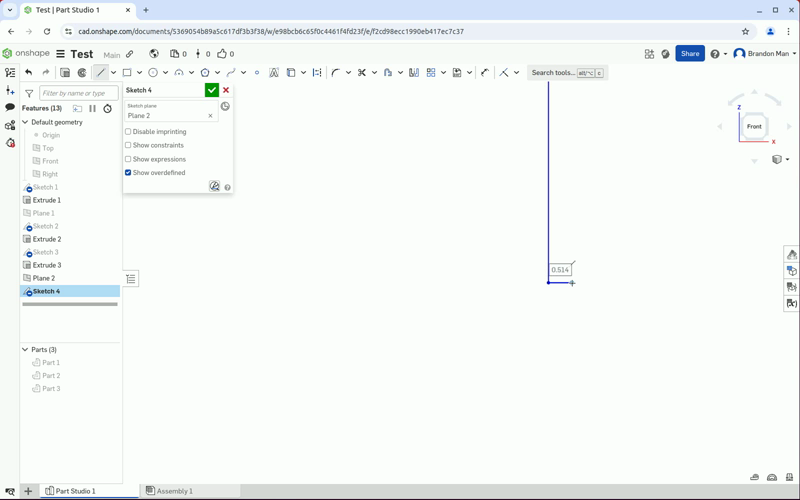
scroll(-6)
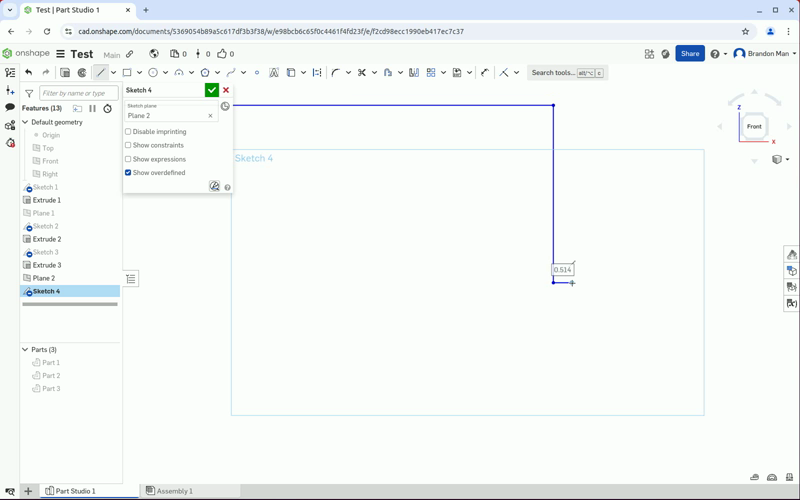
scroll(-6)
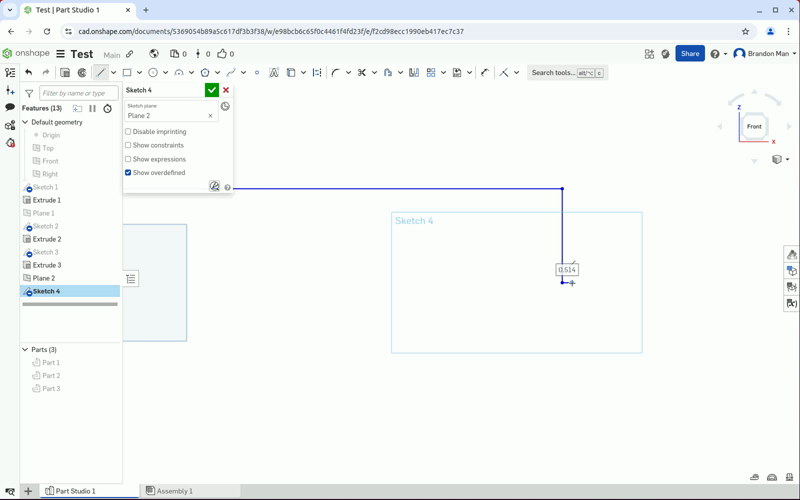
scroll(-6)
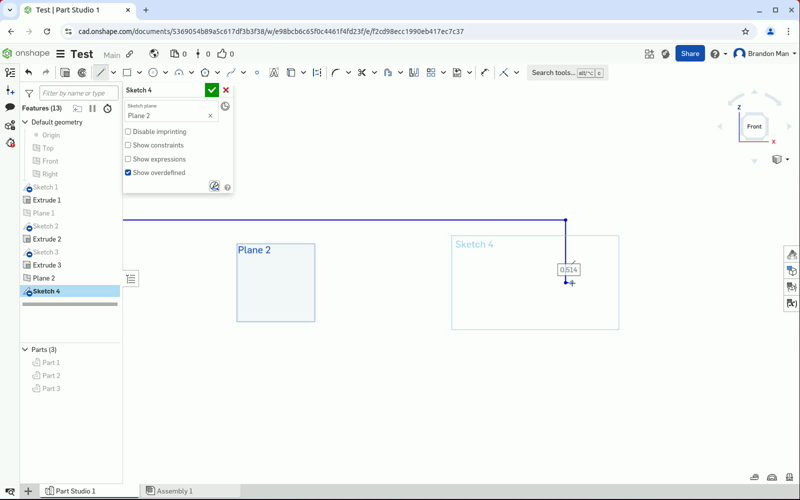
scroll(-6)
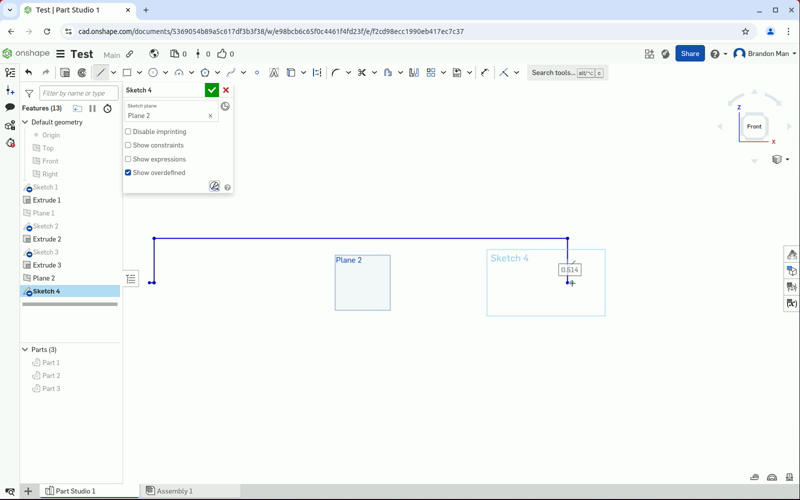
scroll(-6)
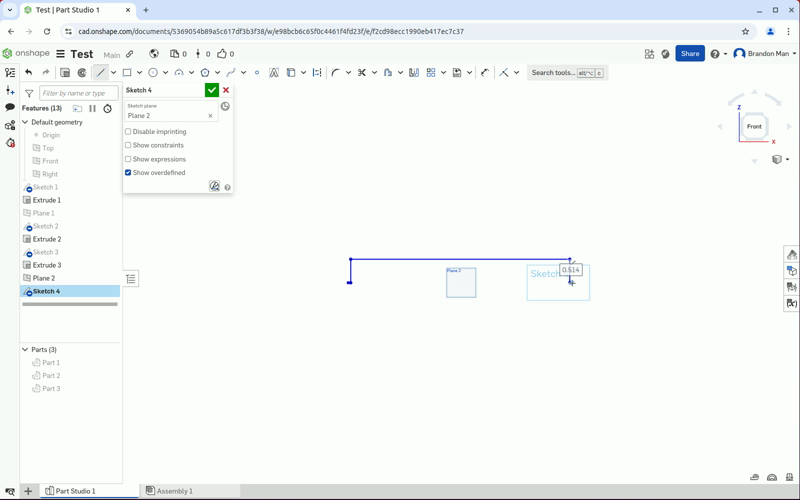
key_up(shift)
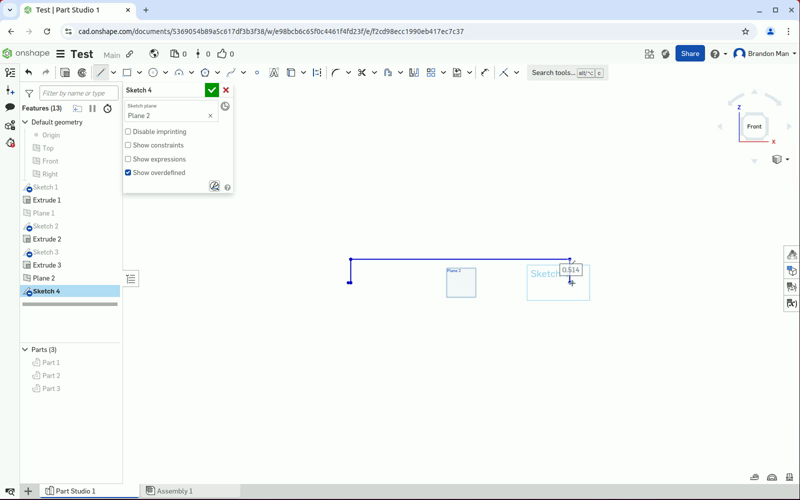
key_down(shift)
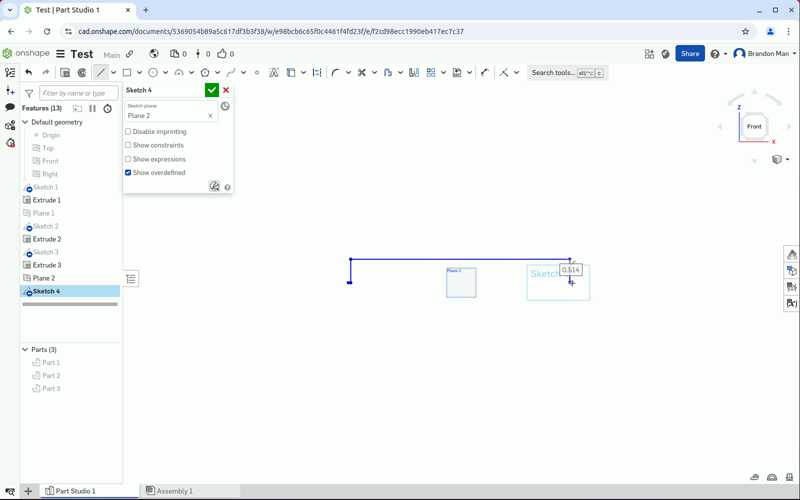
mouse_move(589, 282)
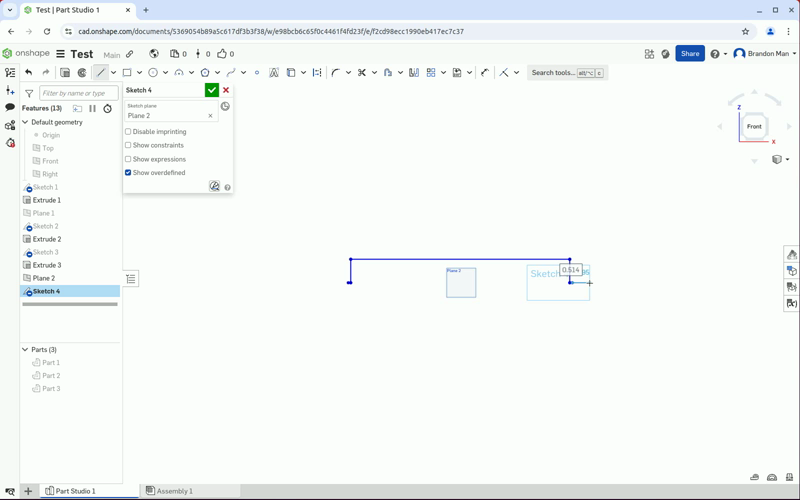
mouse_move(572, 257)
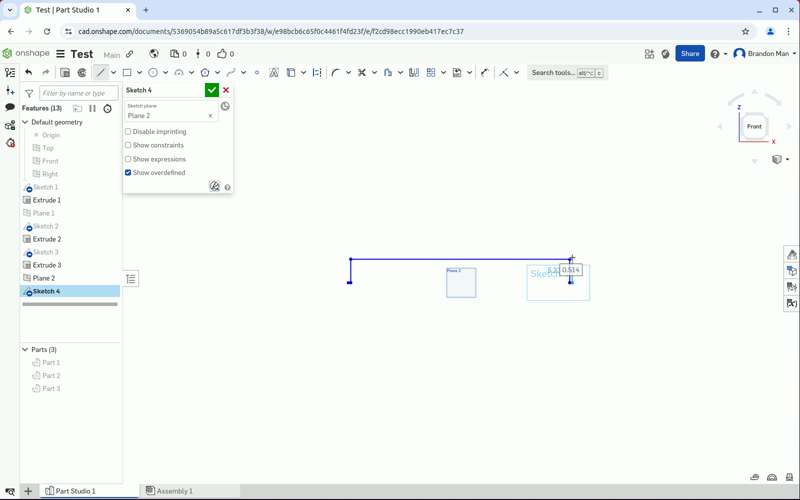
scroll(6)
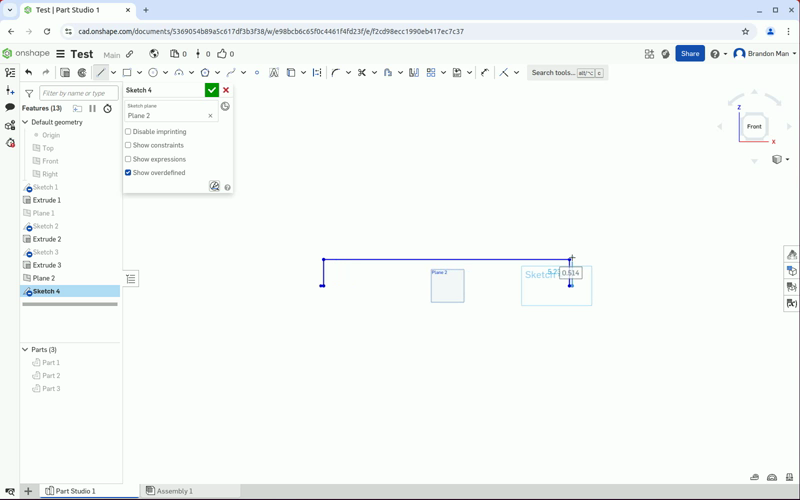
scroll(6)
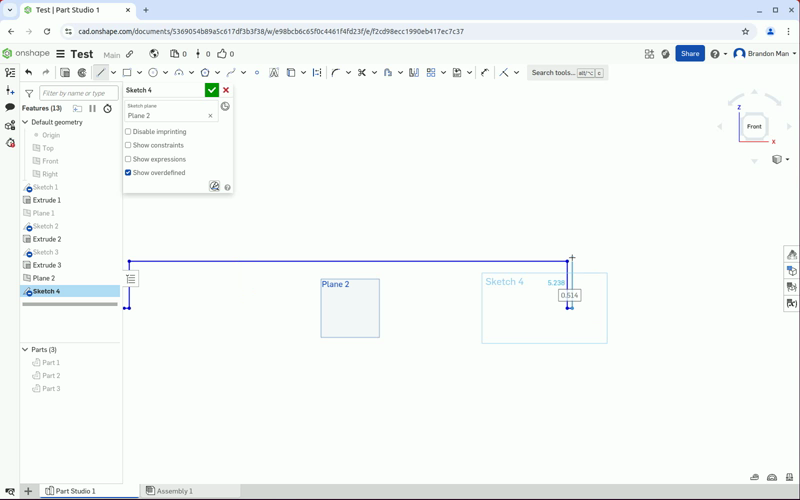
scroll(6)
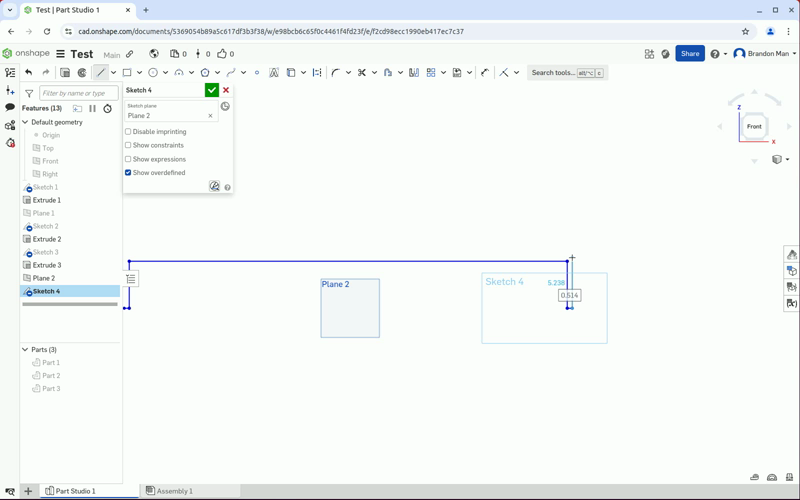
scroll(6)
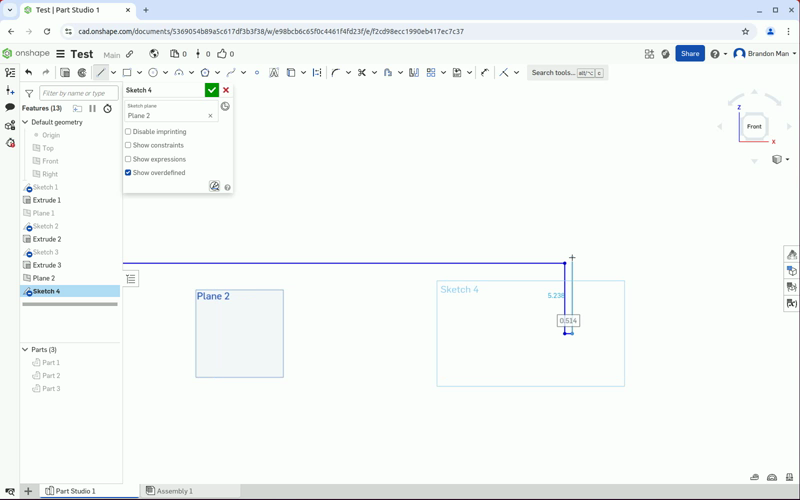
scroll(6)
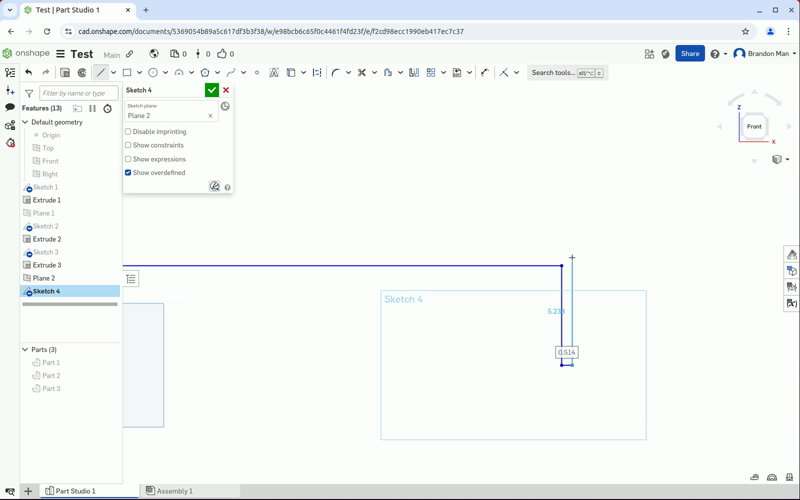
scroll(6)
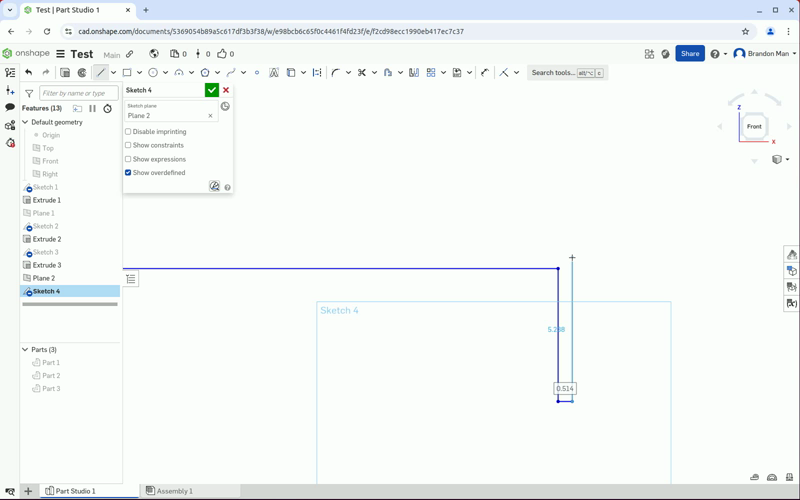
scroll(6)
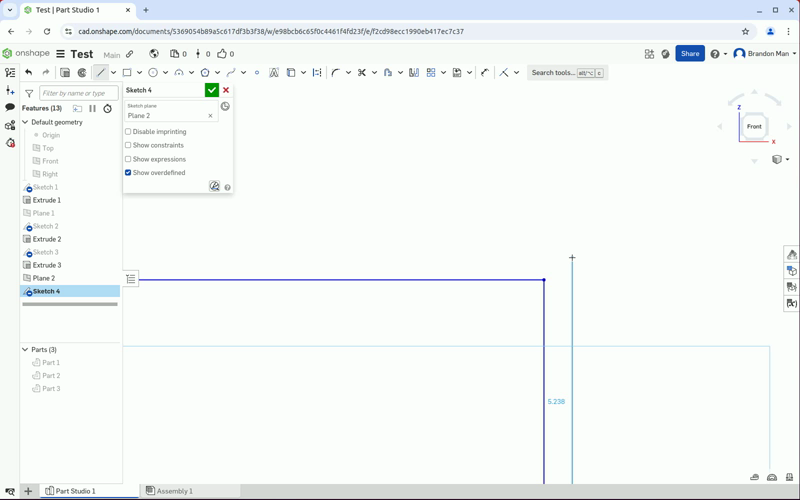
click(572, 257)
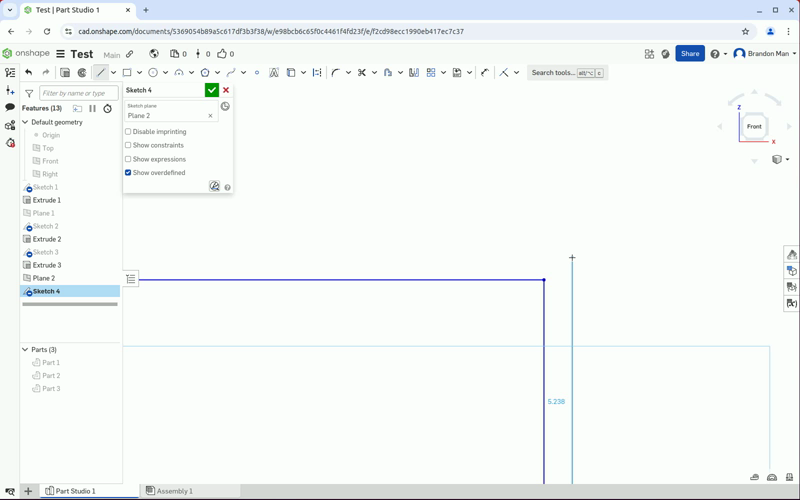
scroll(-6)
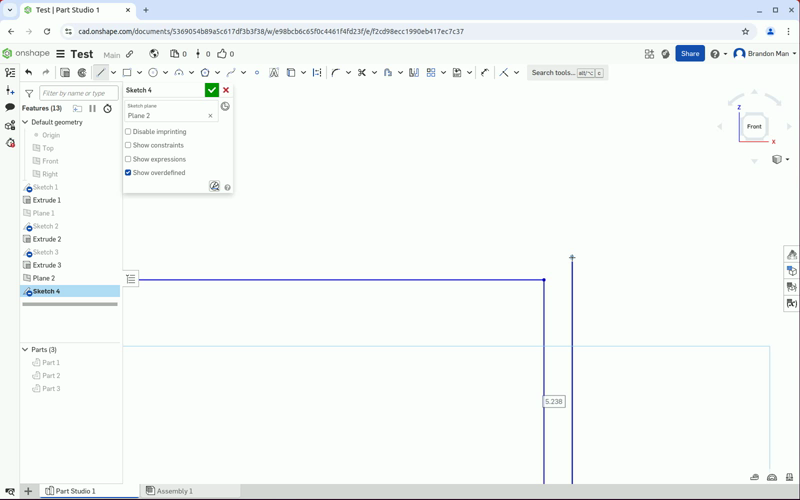
scroll(-6)
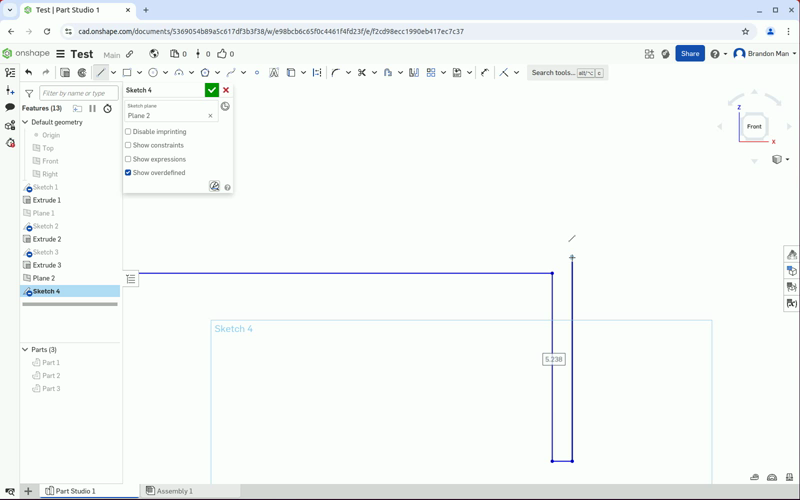
scroll(-6)
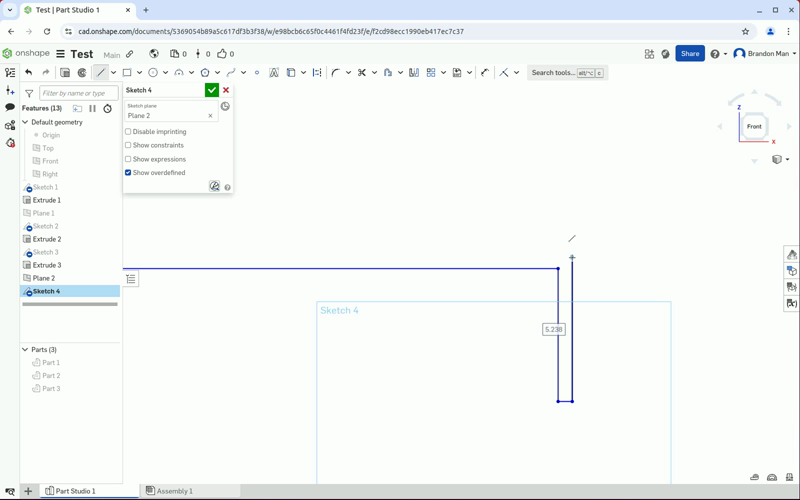
scroll(-6)
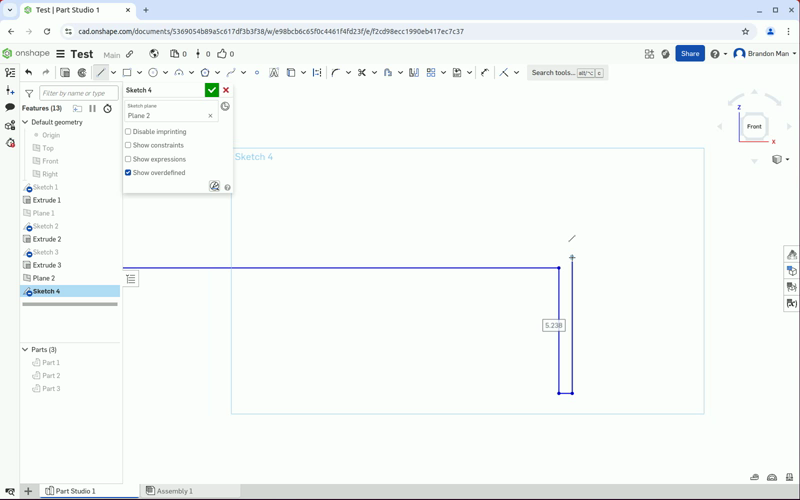
scroll(-6)
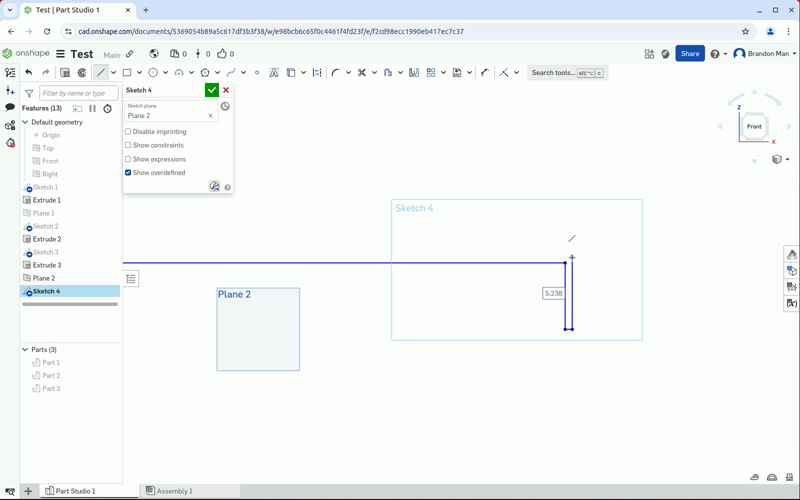
scroll(-6)
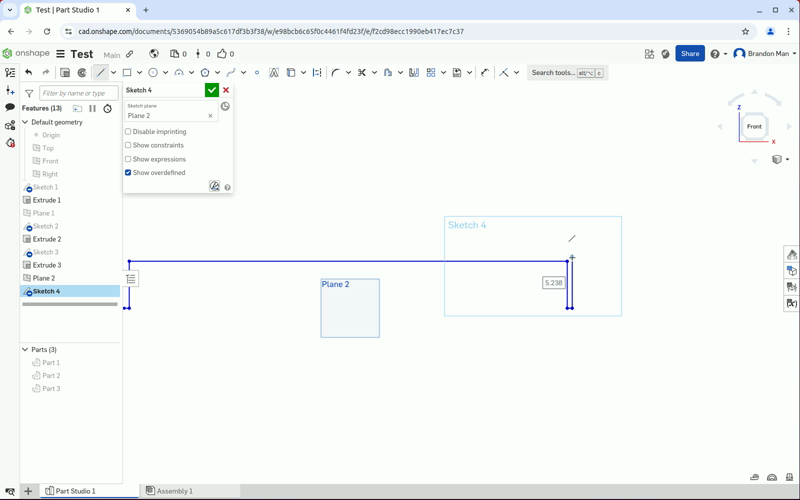
scroll(-6)
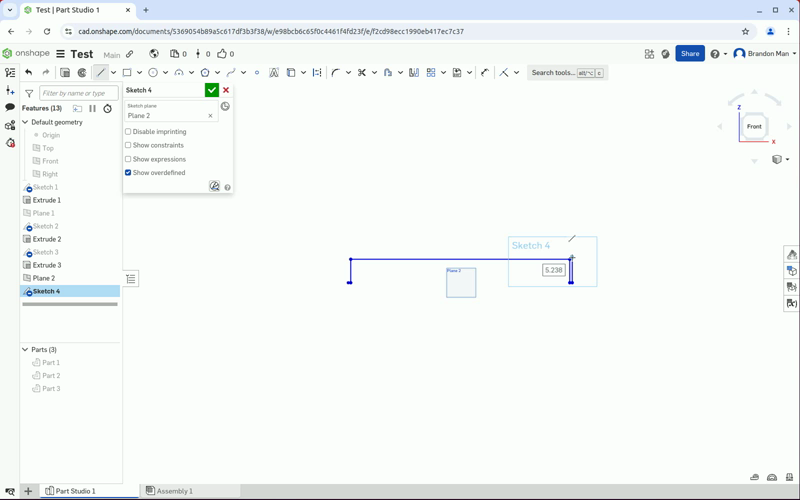
key_up(shift)
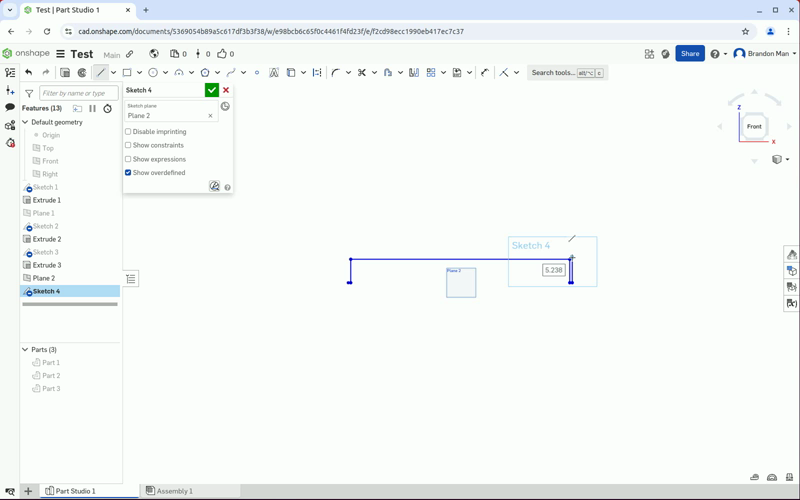
key_down(shift)
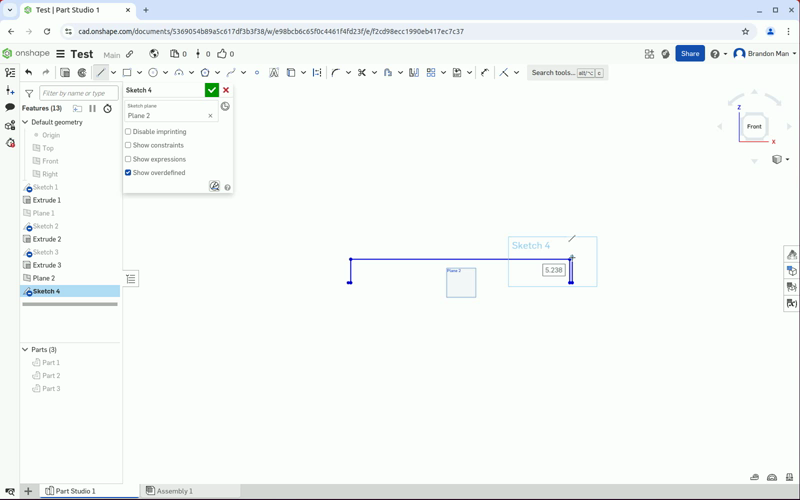
mouse_move(348, 257)
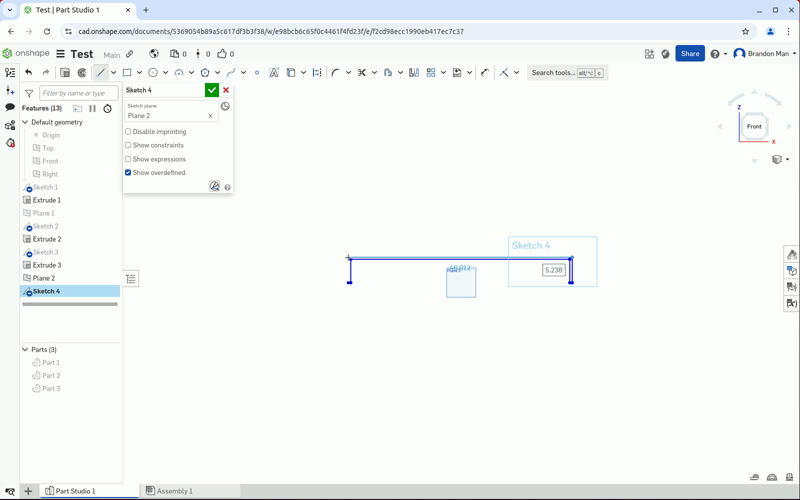
scroll(6)
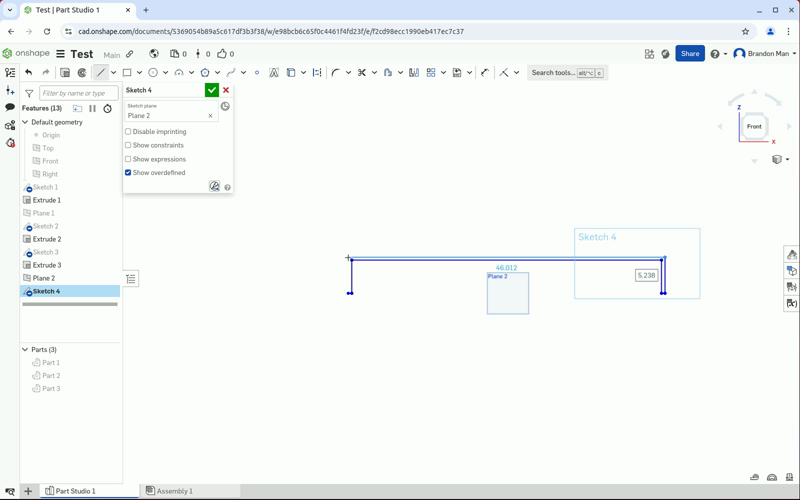
scroll(6)
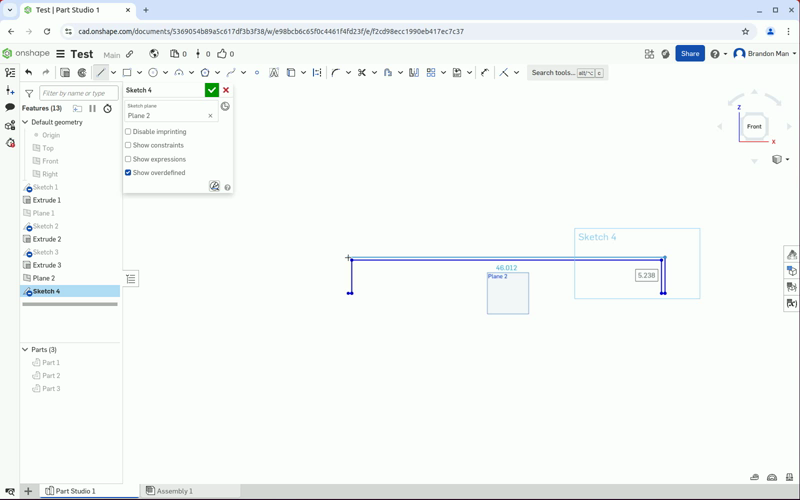
scroll(6)
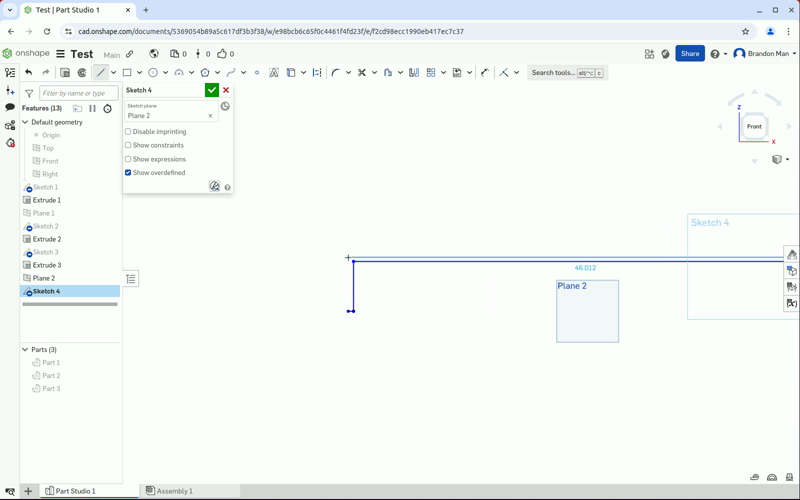
scroll(6)
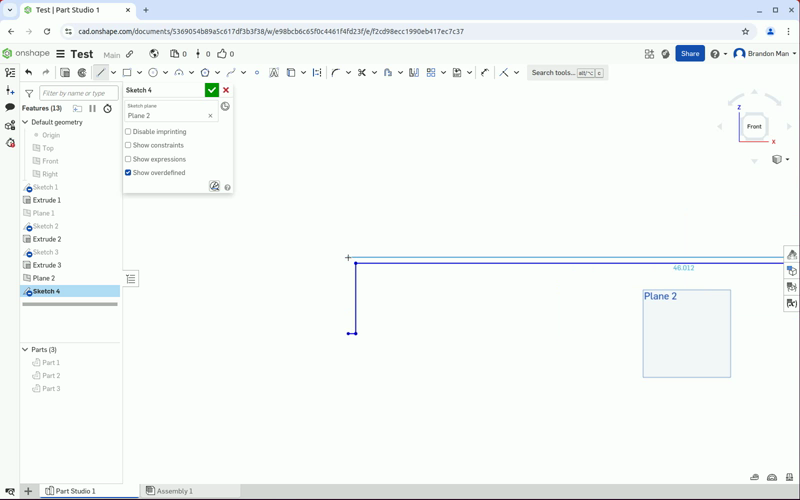
scroll(6)
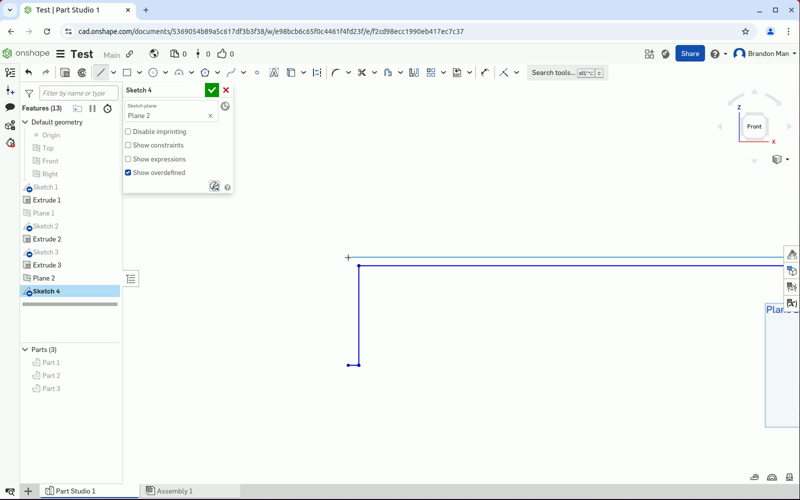
scroll(6)
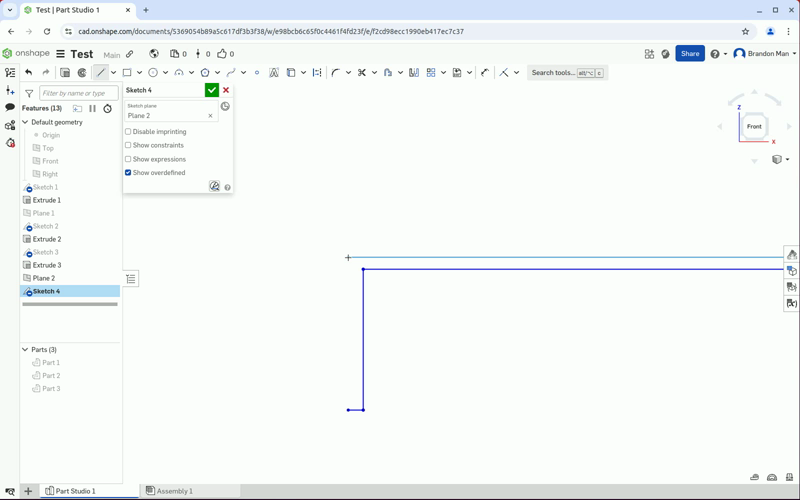
scroll(6)
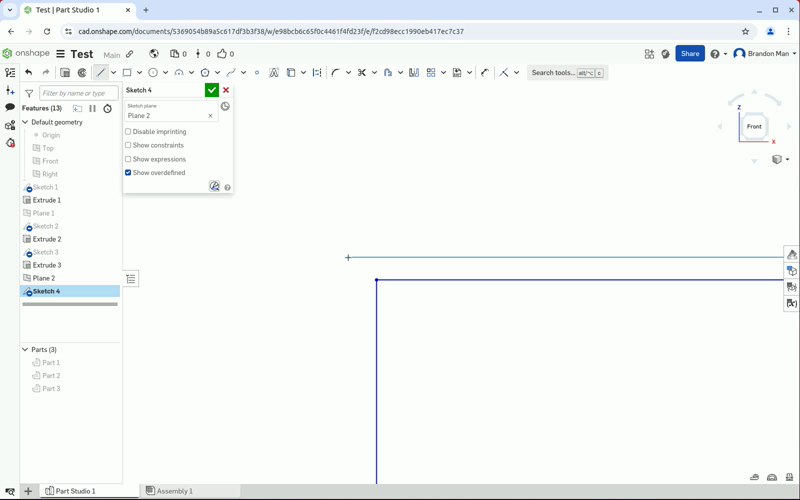
click(348, 257)
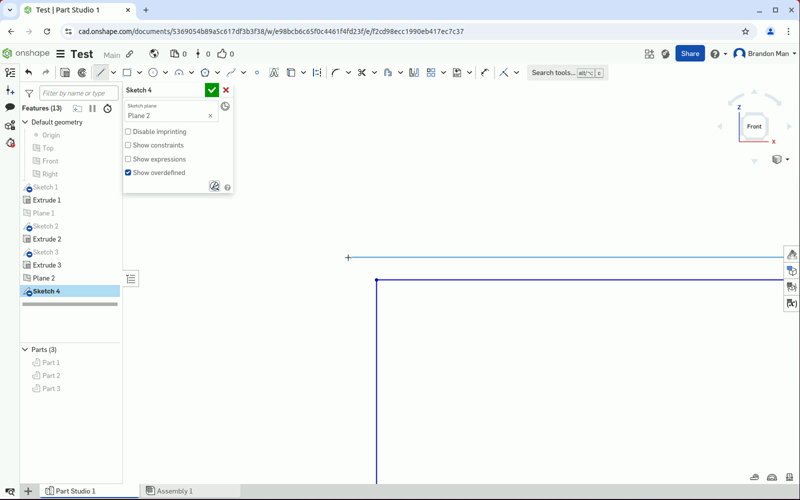
scroll(-6)
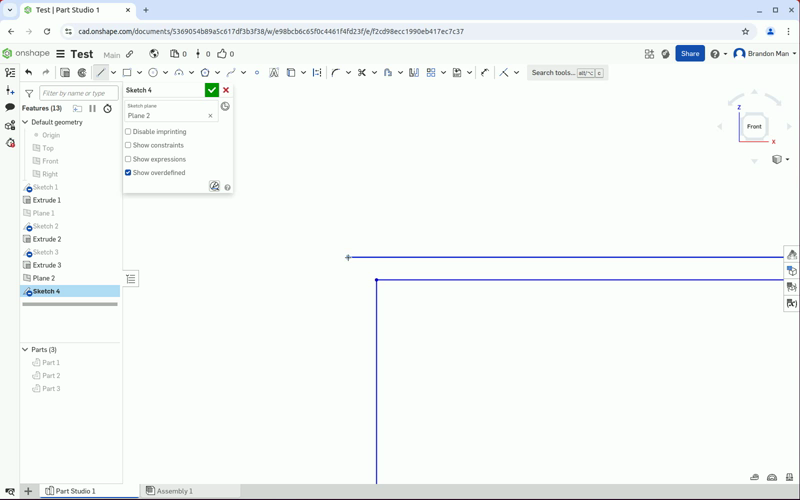
scroll(-6)
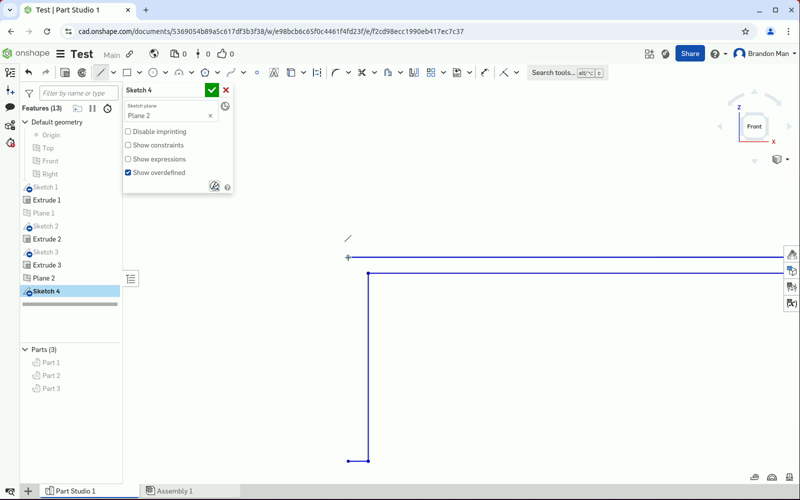
scroll(-6)
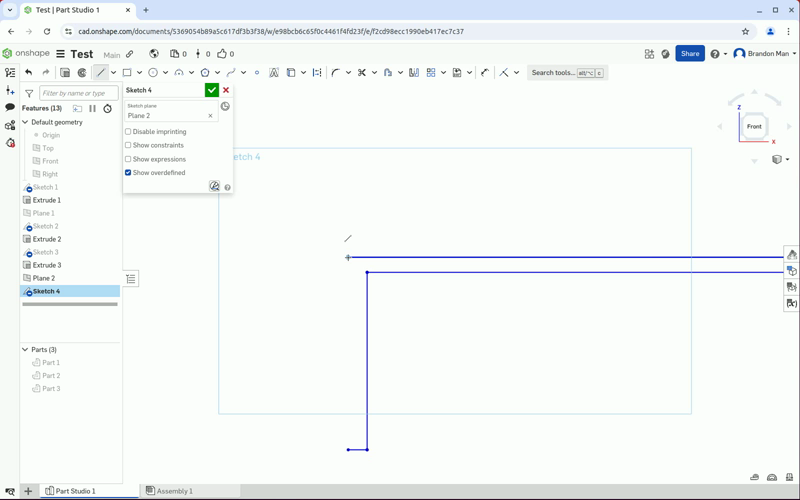
scroll(-6)
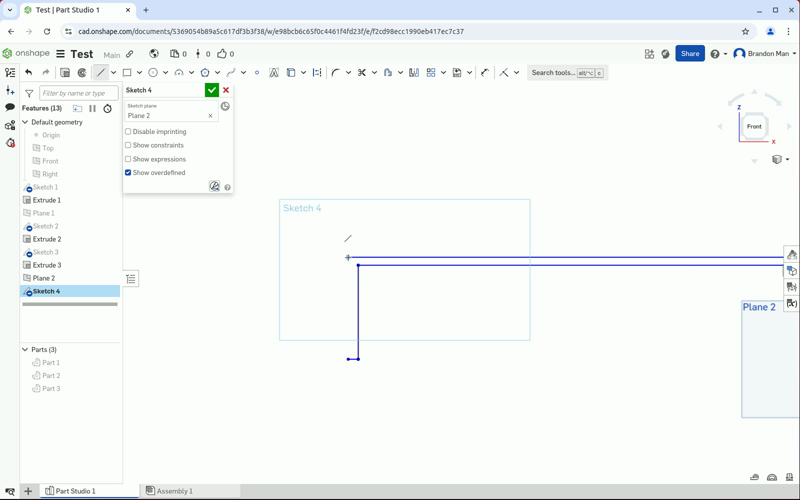
scroll(-6)
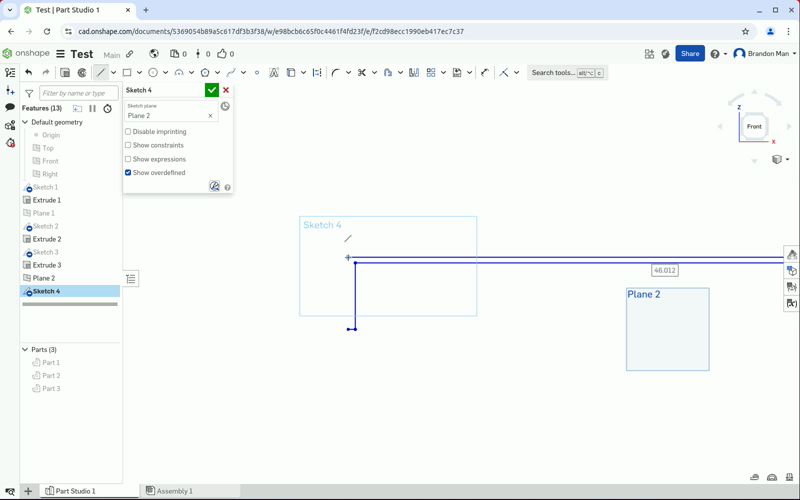
scroll(-6)
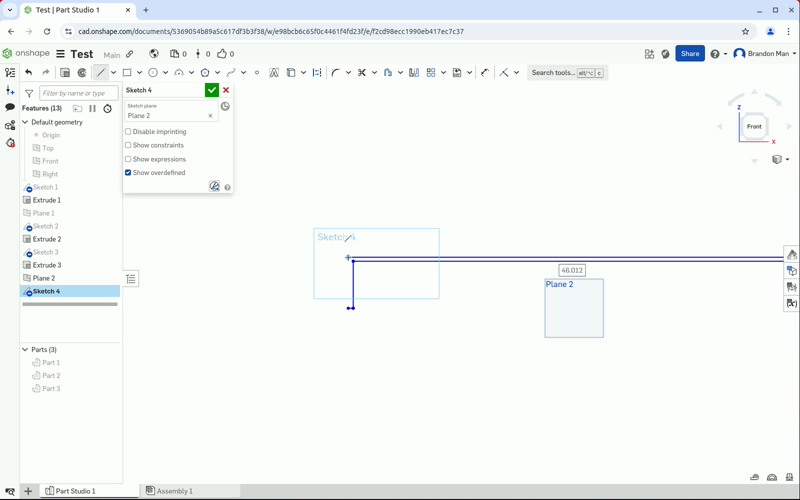
scroll(-6)
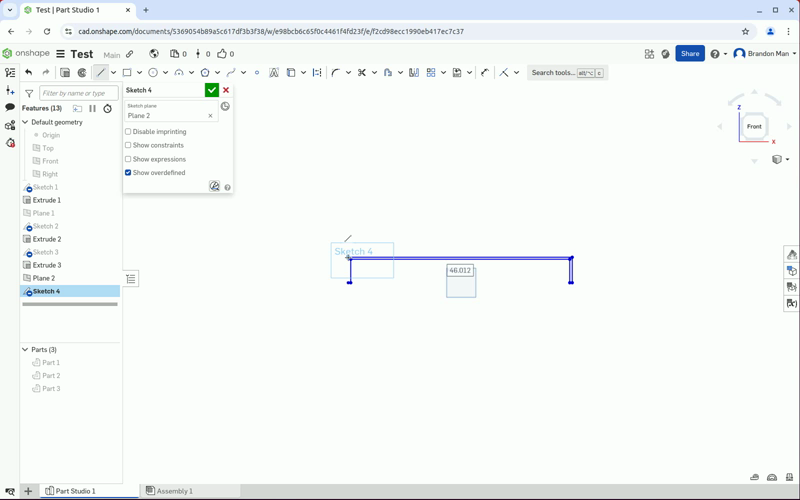
key_up(shift)
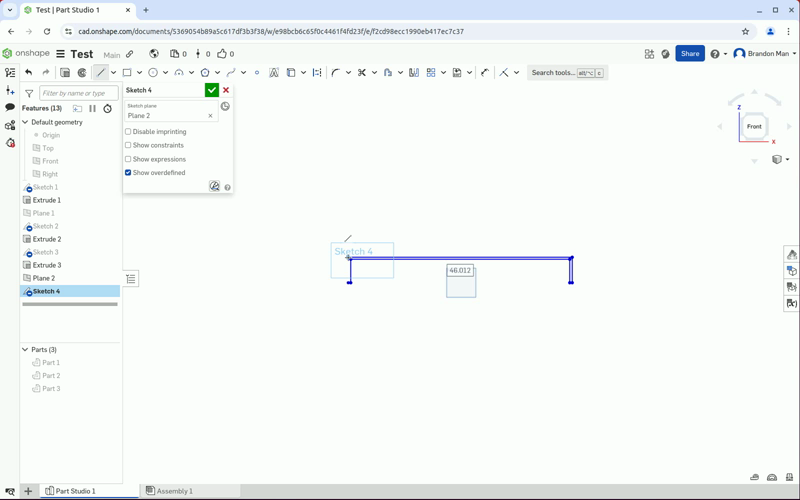
mouse_move(378, 257)
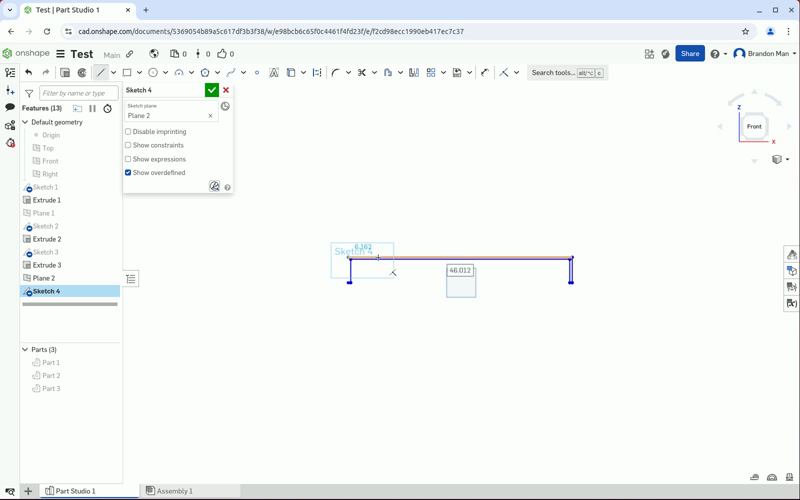
key_down(shift)
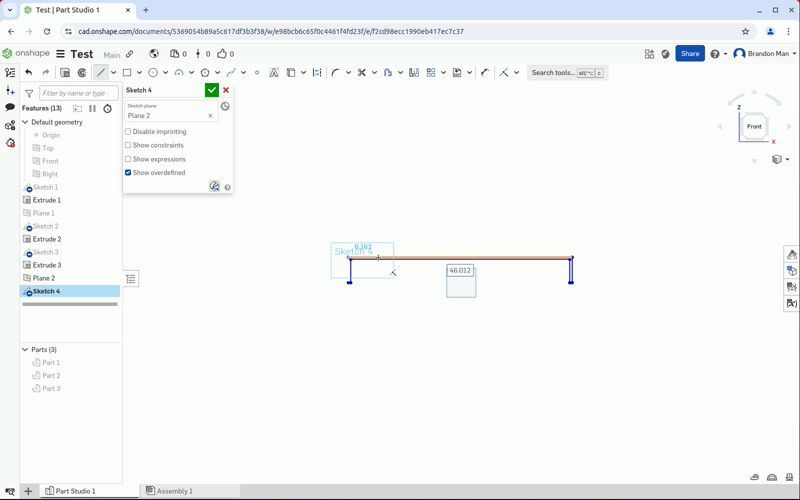
mouse_move(348, 282)
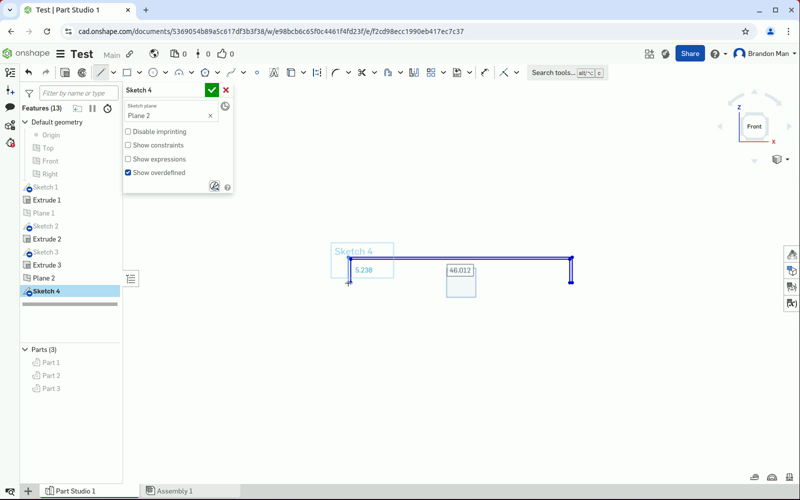
scroll(6)
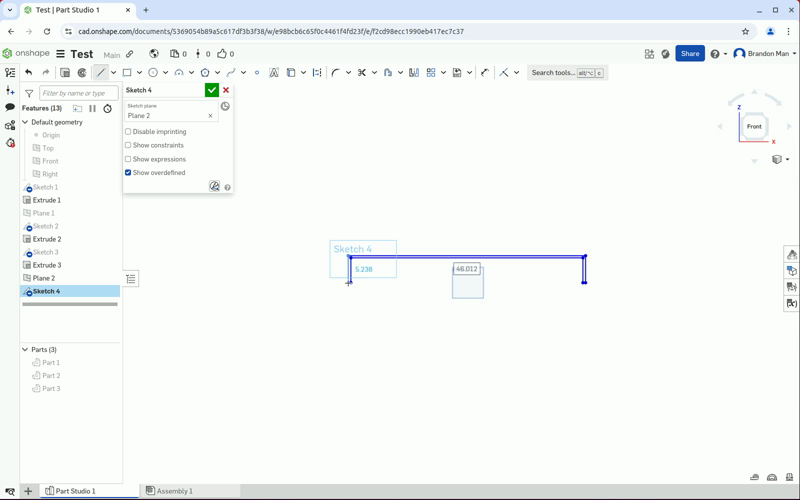
scroll(6)
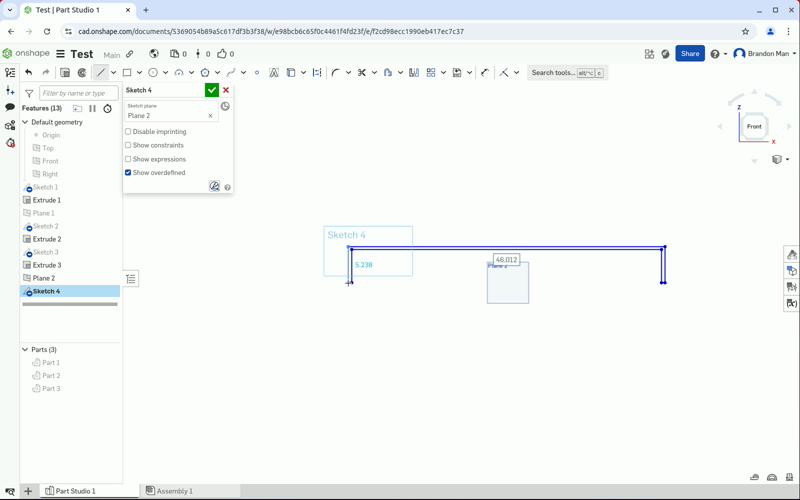
scroll(6)
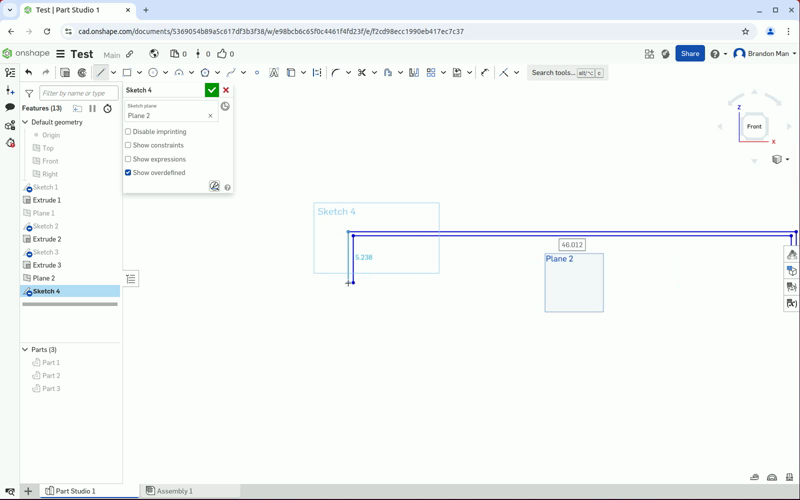
scroll(6)
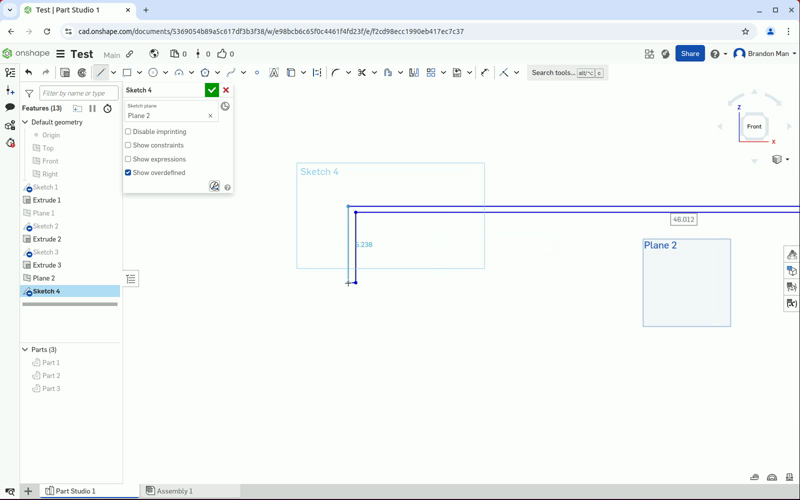
scroll(6)
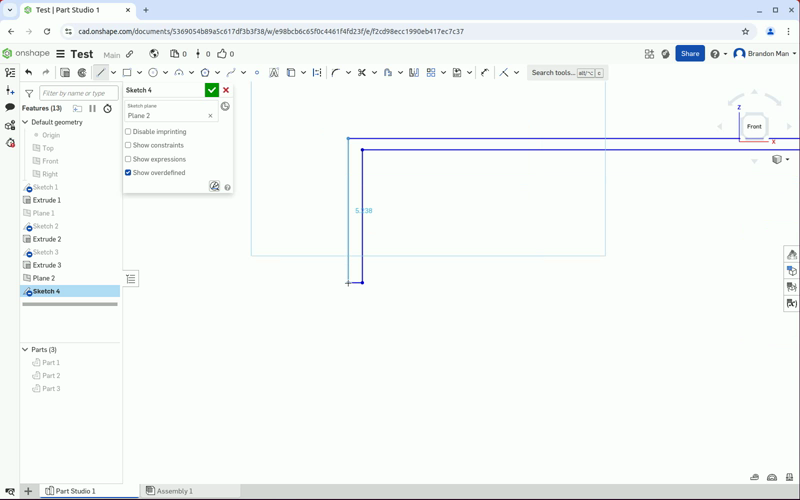
scroll(6)
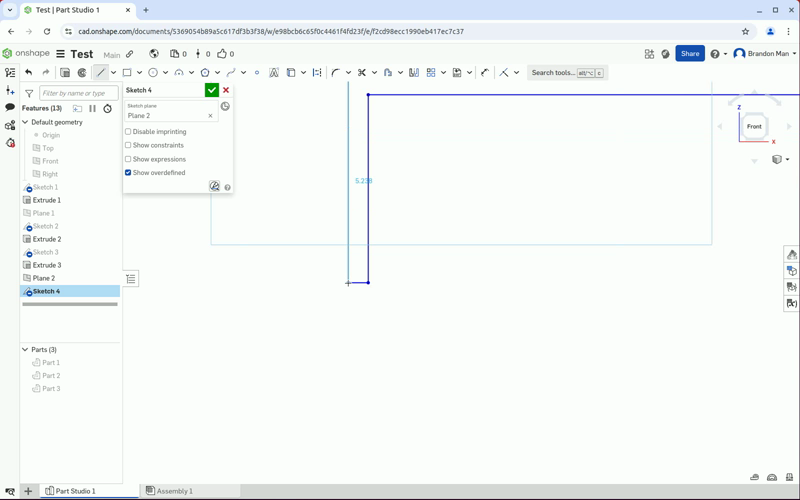
scroll(6)
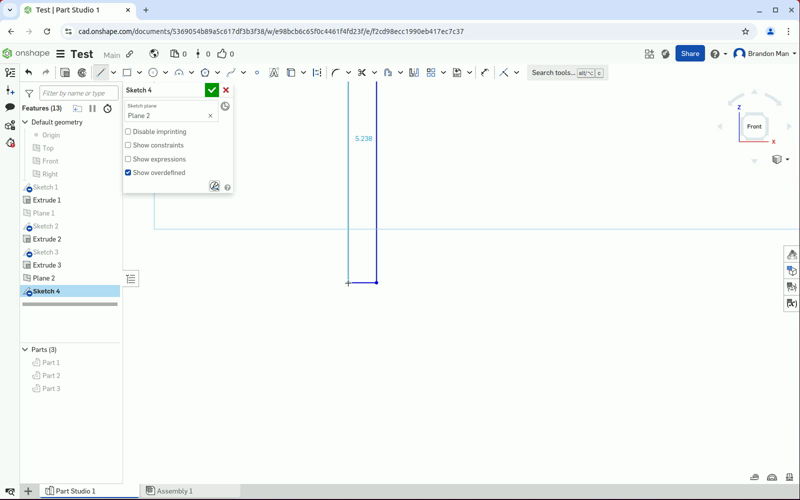
key_up(shift)
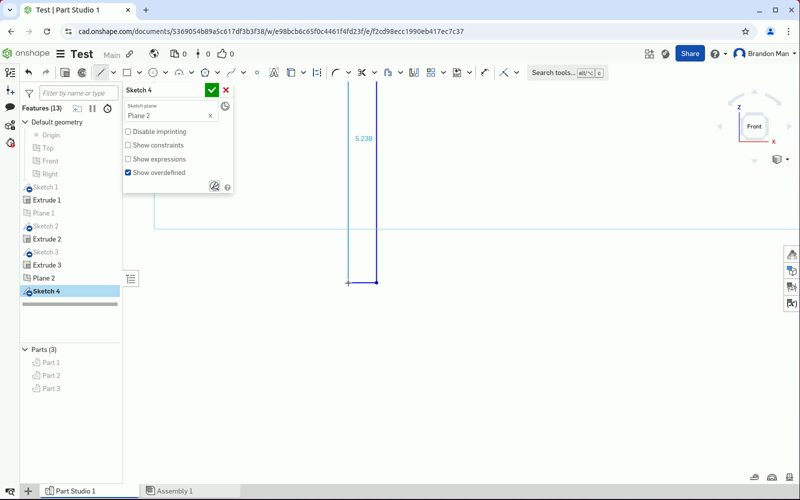
click(348, 282)
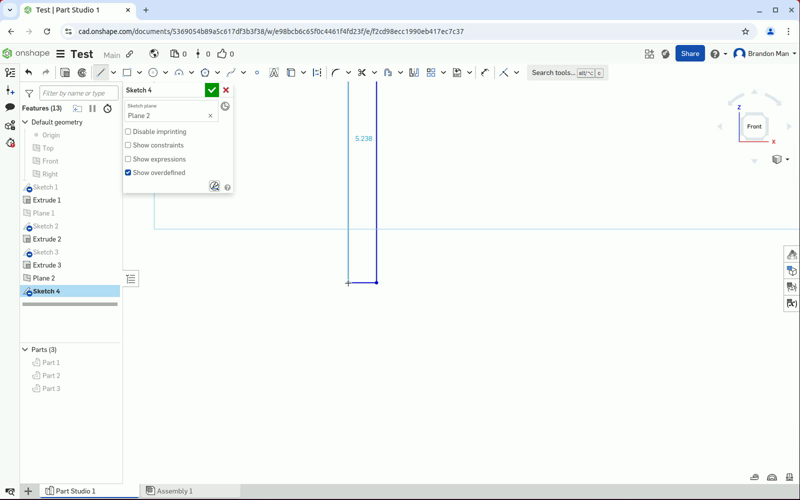
scroll(-6)
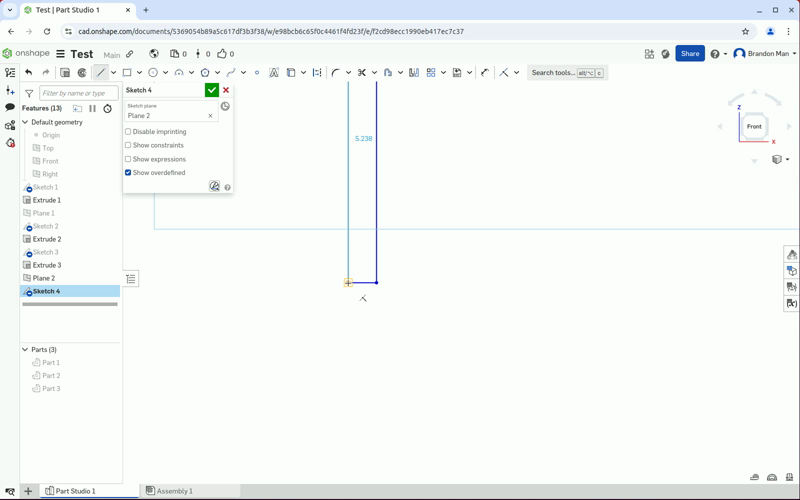
scroll(-6)
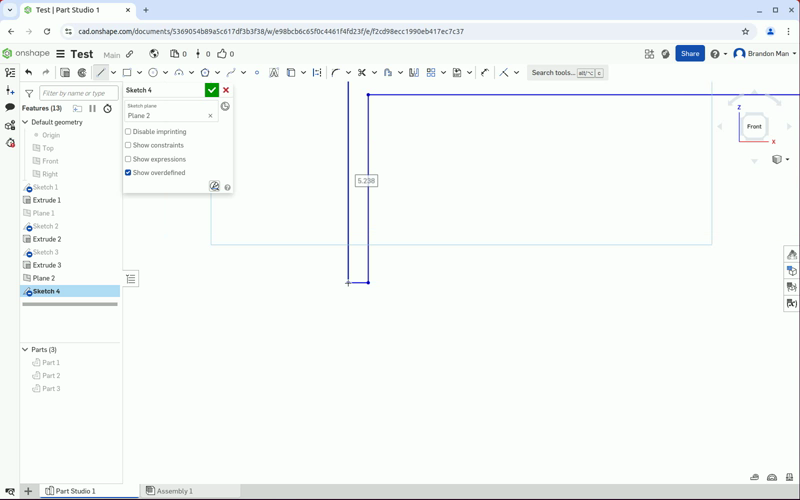
scroll(-6)
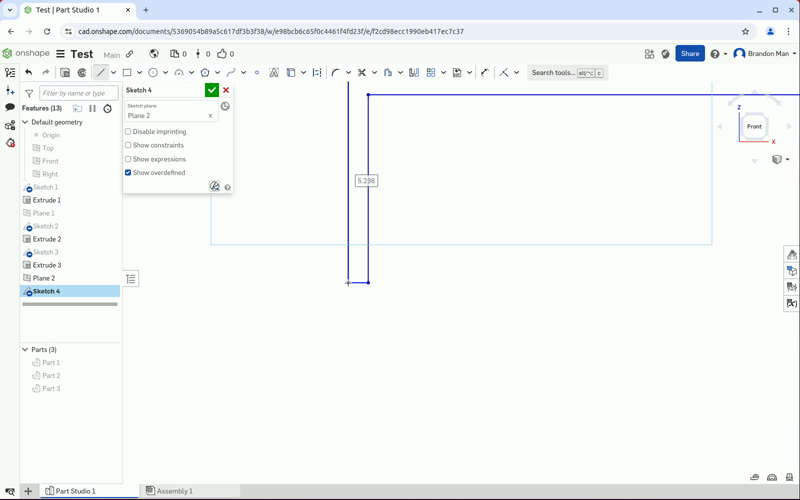
scroll(-6)
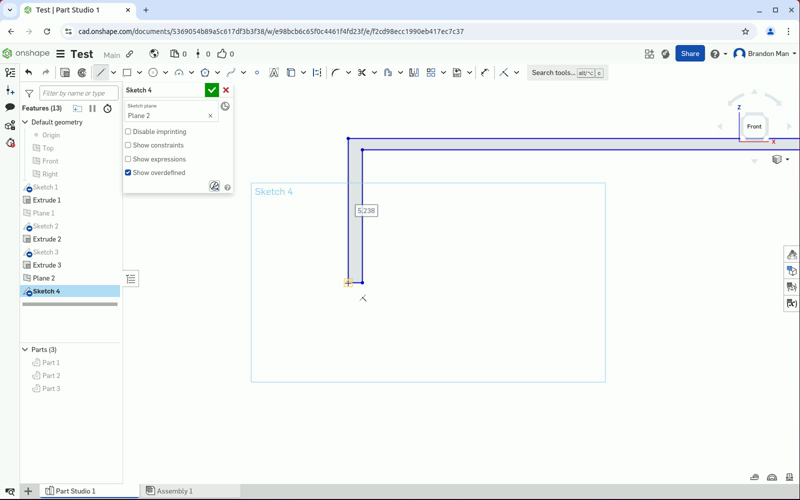
scroll(-6)
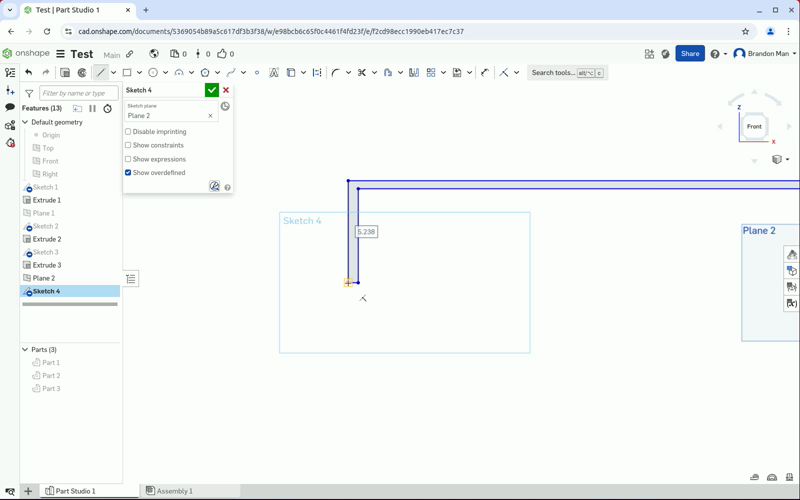
scroll(-6)
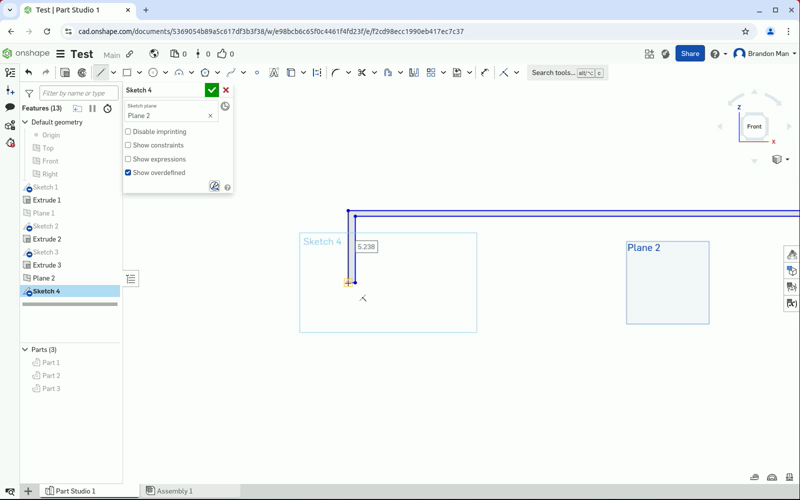
scroll(-6)
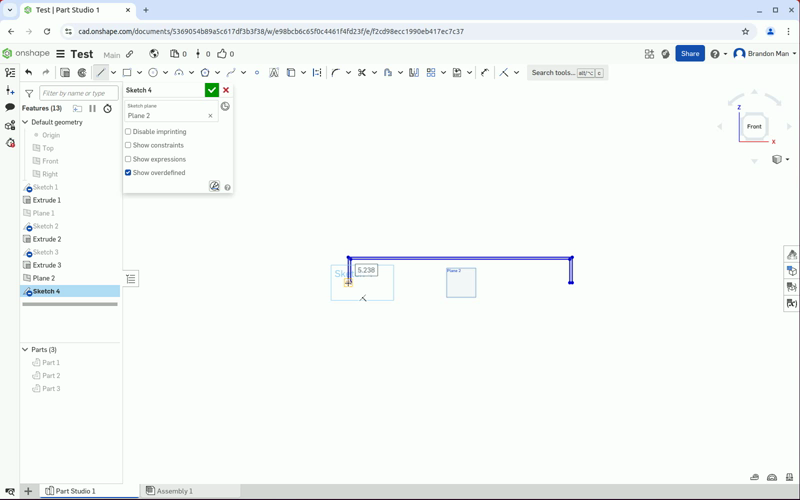
key(esc)
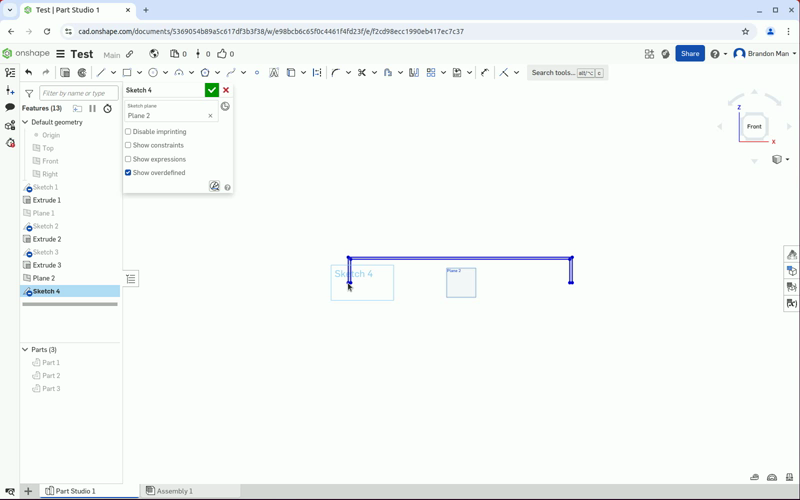
mouse_move(349, 267)
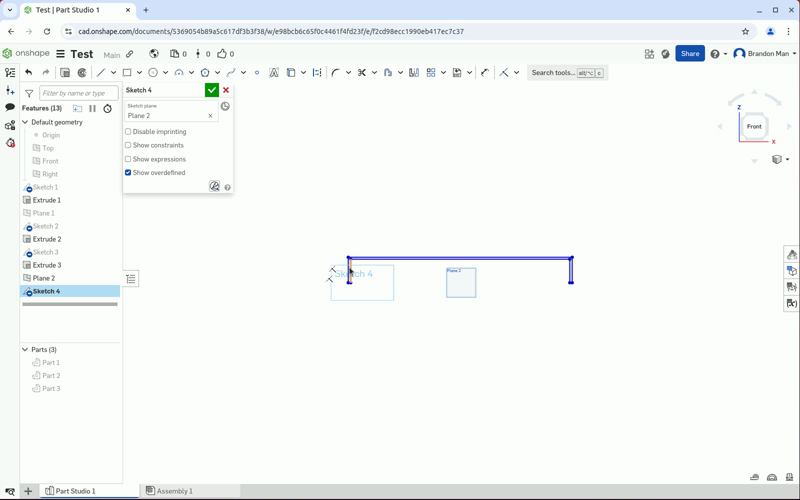
scroll(6)
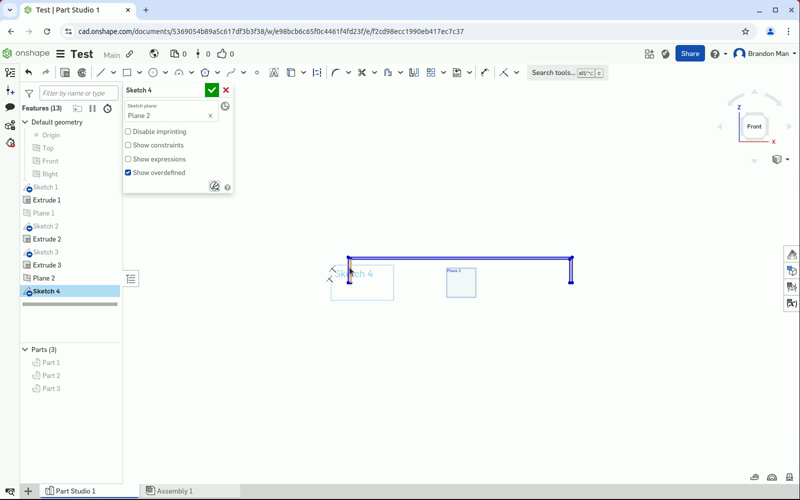
scroll(6)
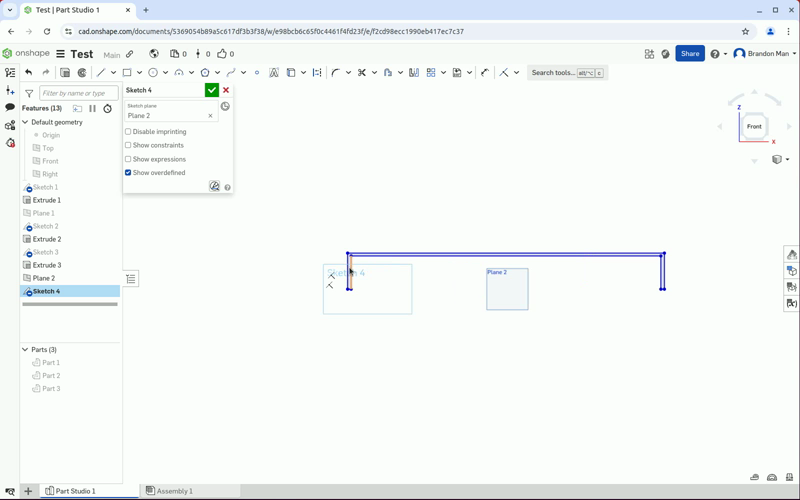
scroll(6)
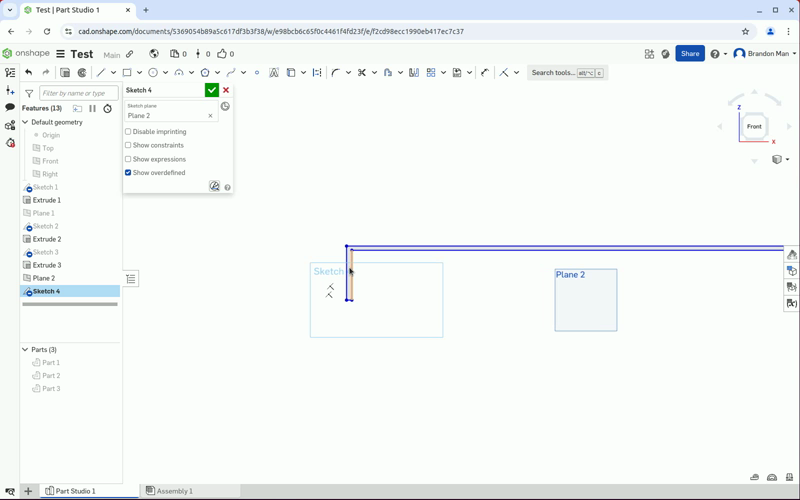
scroll(6)
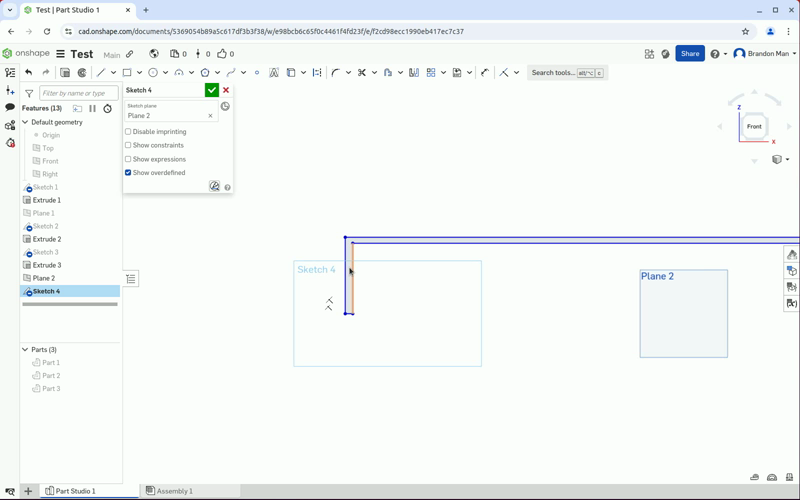
scroll(6)
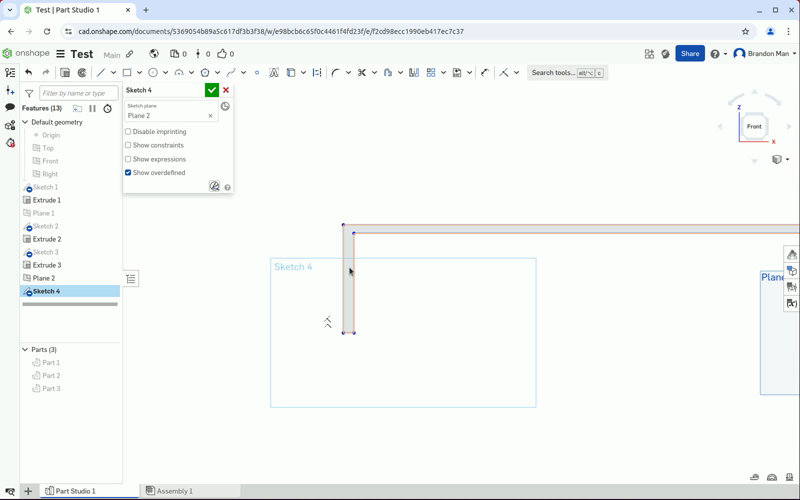
scroll(6)
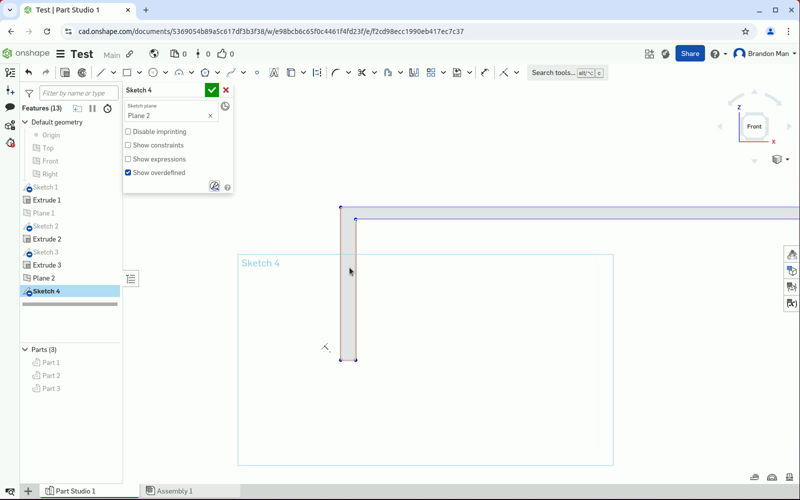
scroll(6)
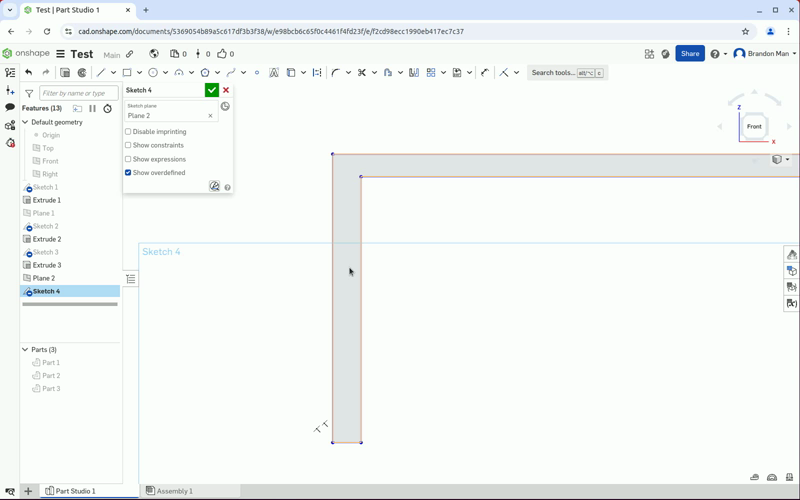
click(349, 267)
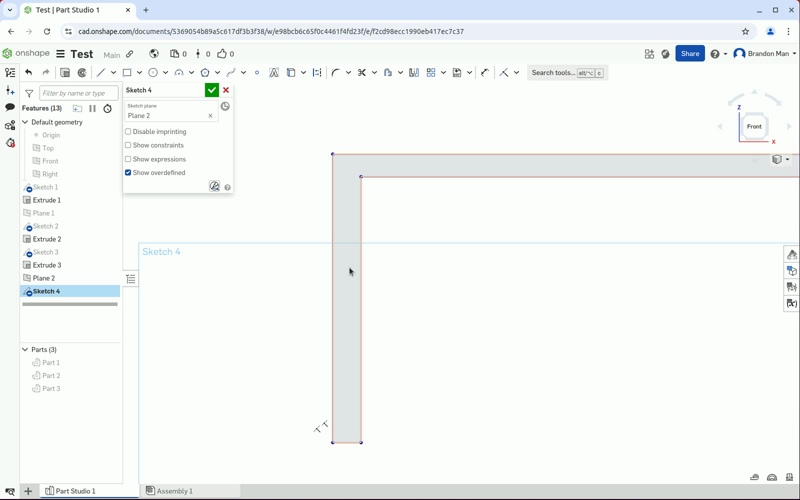
scroll(-6)
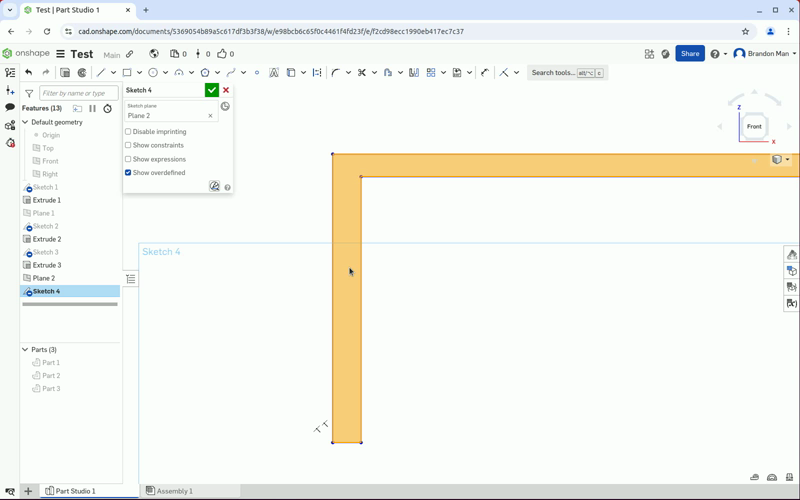
scroll(-6)
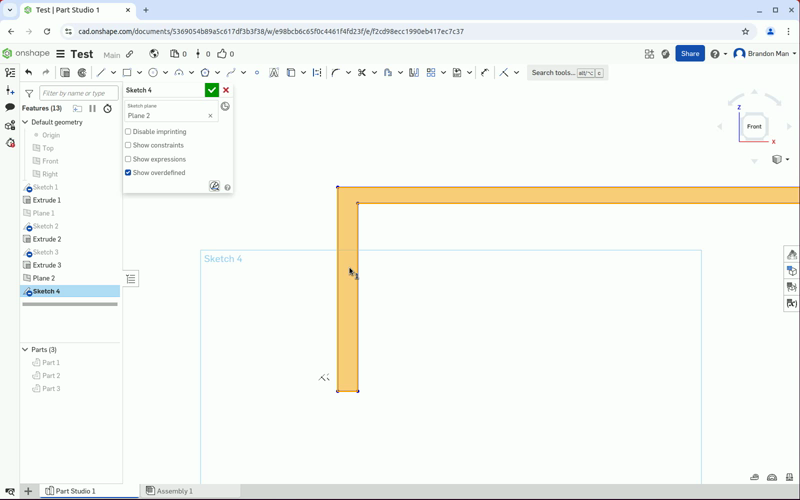
scroll(-6)
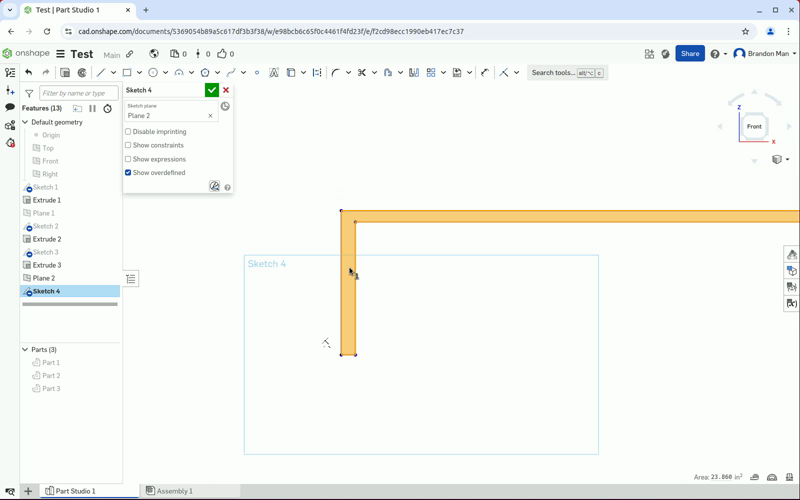
scroll(-6)
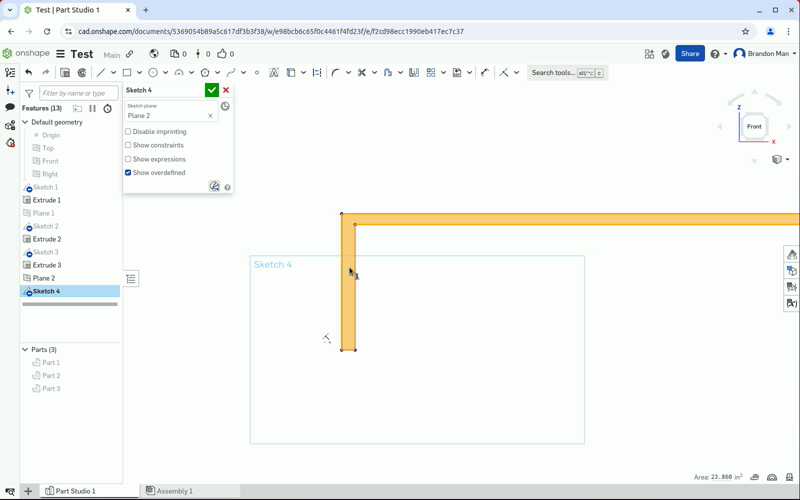
scroll(-6)
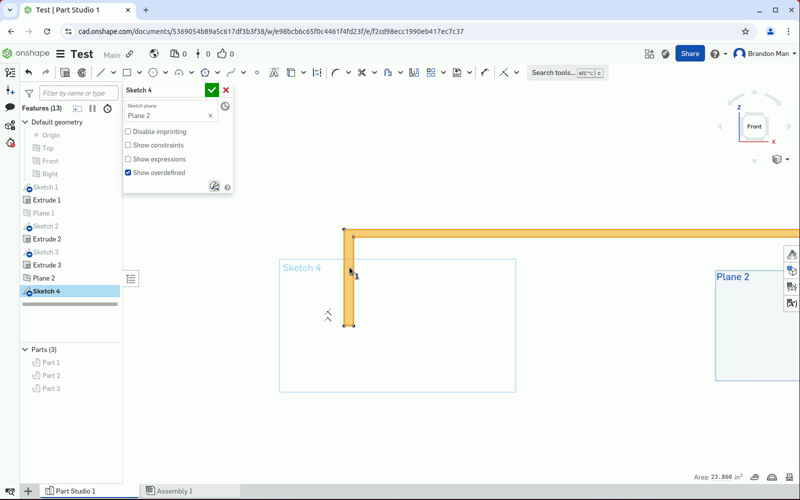
scroll(-6)
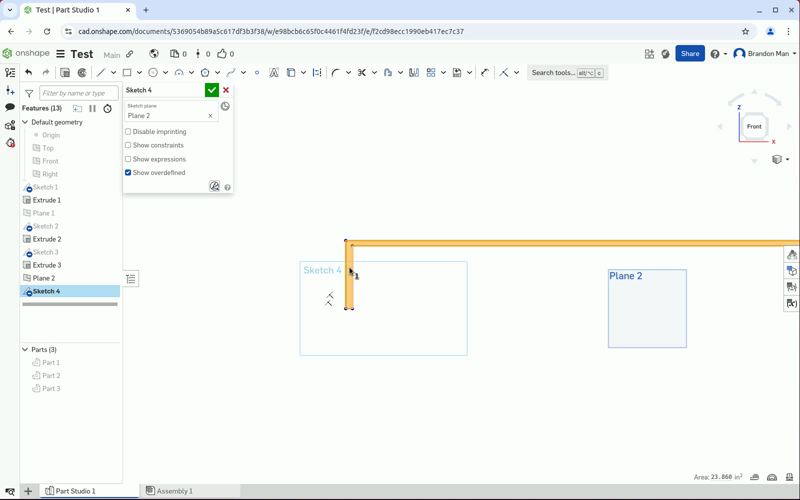
scroll(-6)
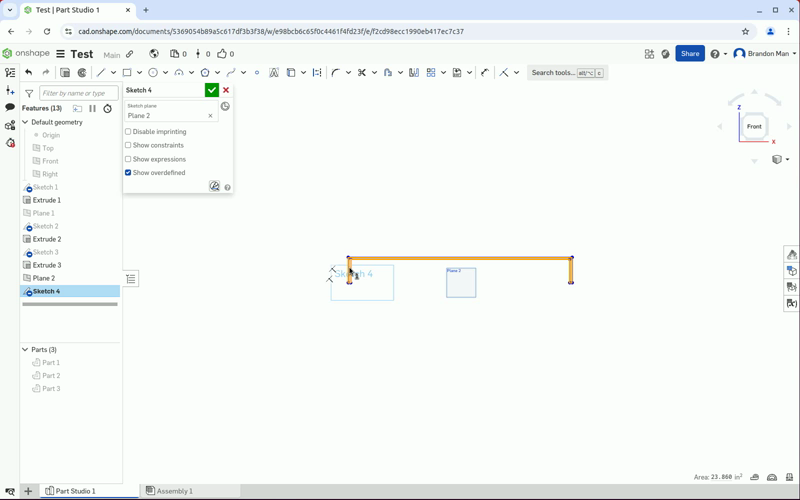
mouse_move(73, 352)
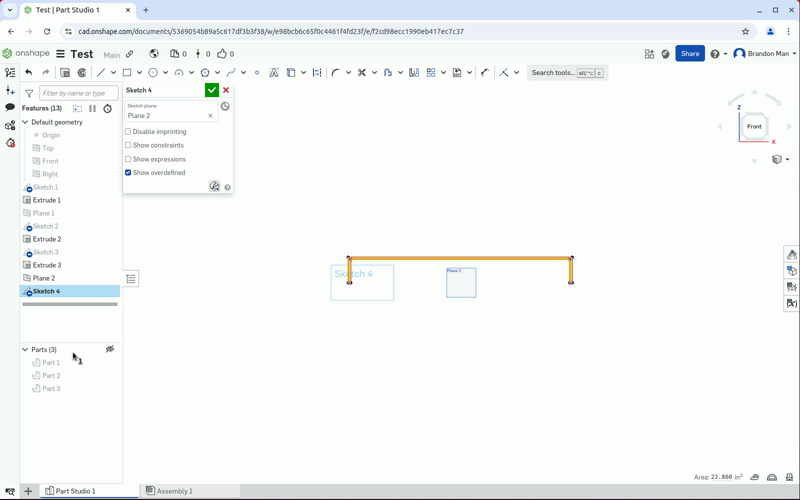
key(shift+y)
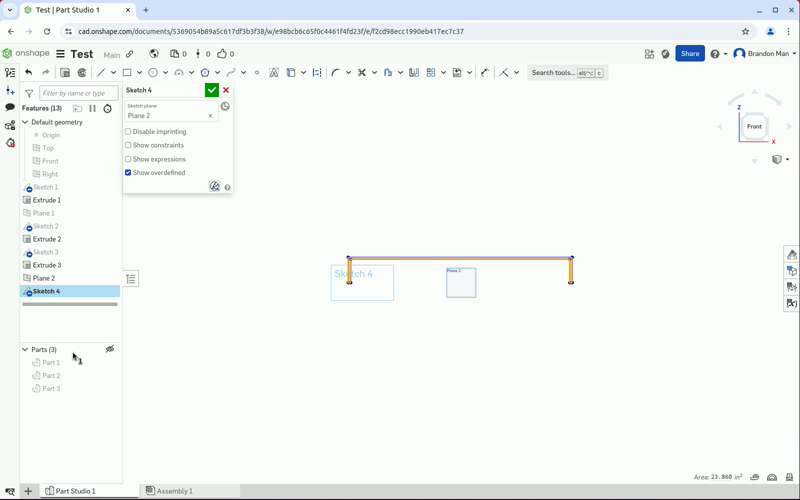
key(shift+e)
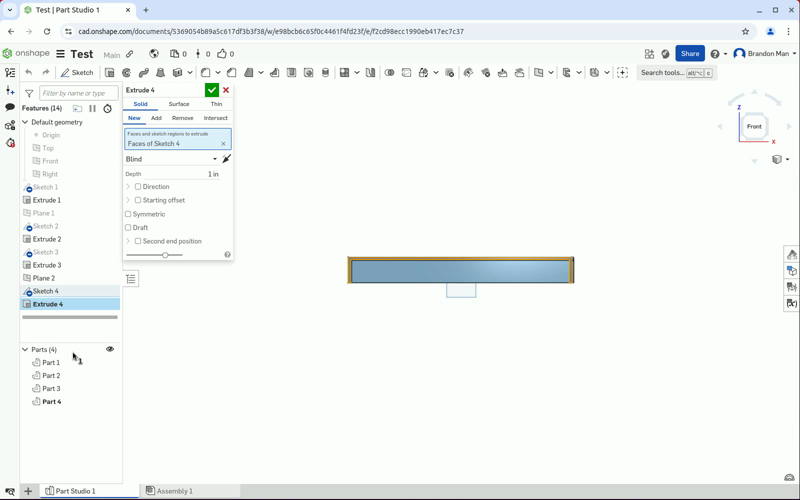
mouse_move(143, 106)
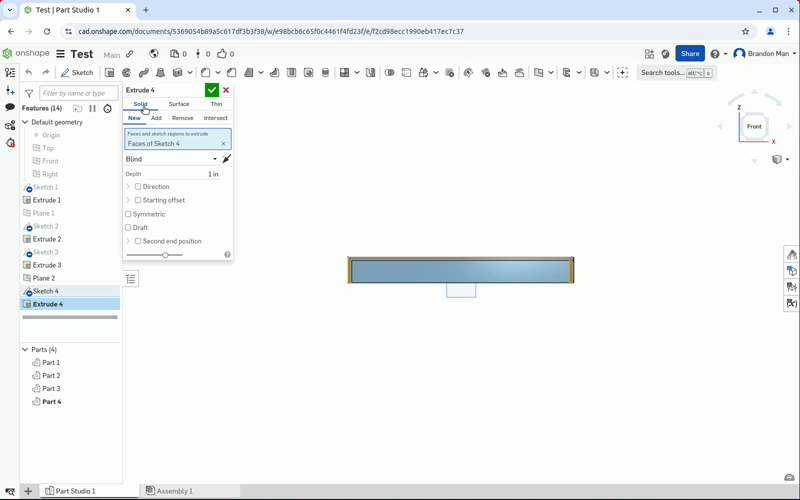
click(143, 106)
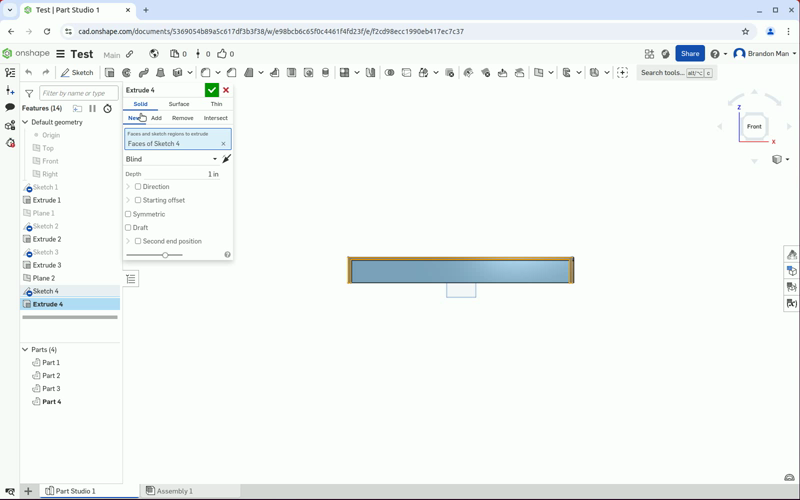
mouse_move(137, 120)
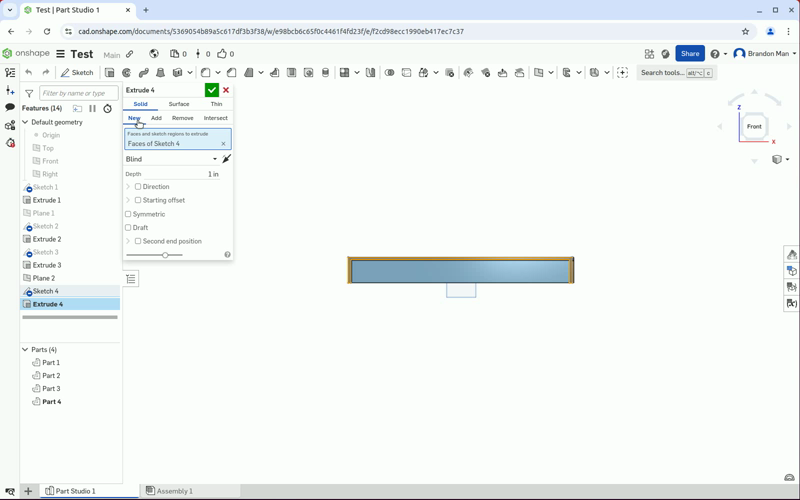
click(137, 120)
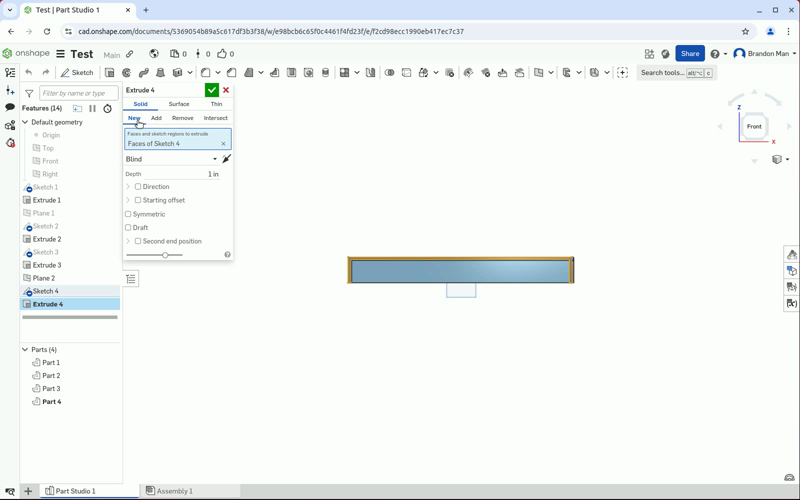
key(tab, 4)
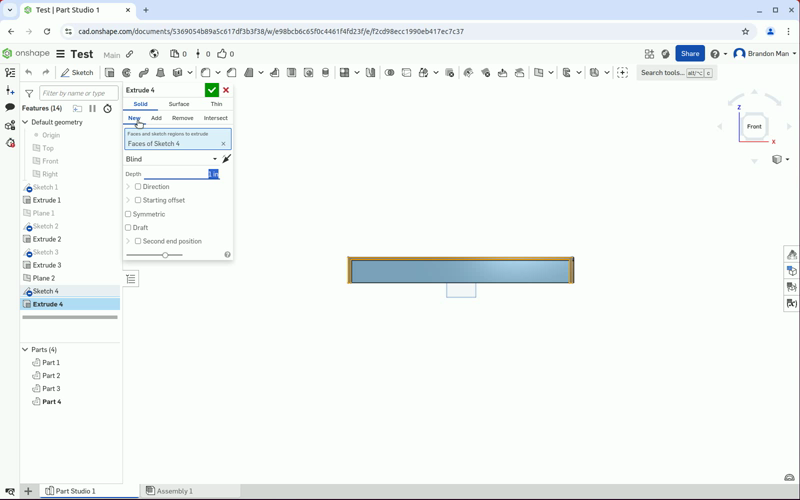
text(0.722)
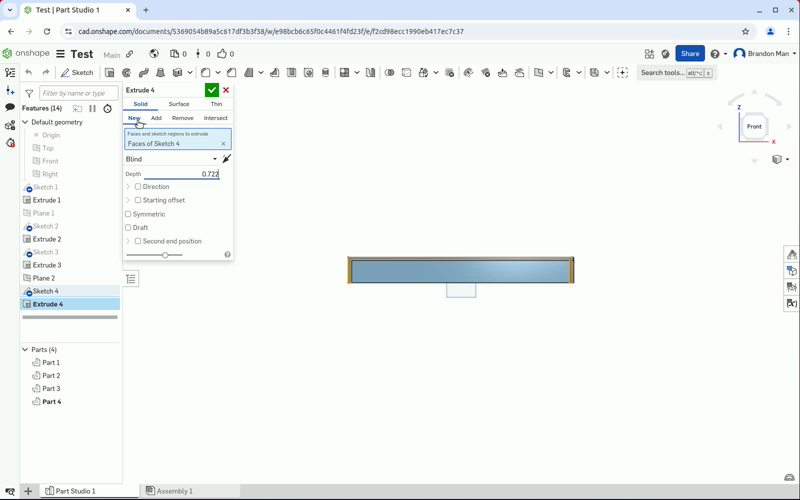
key(enter)
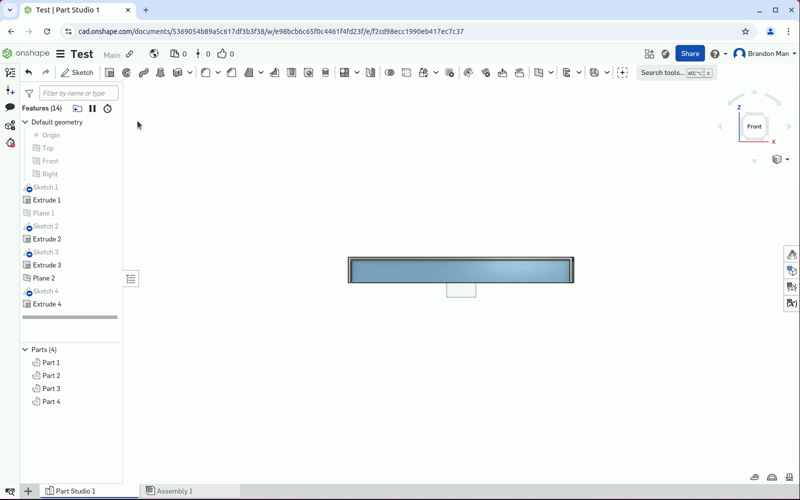
key(shift+h)
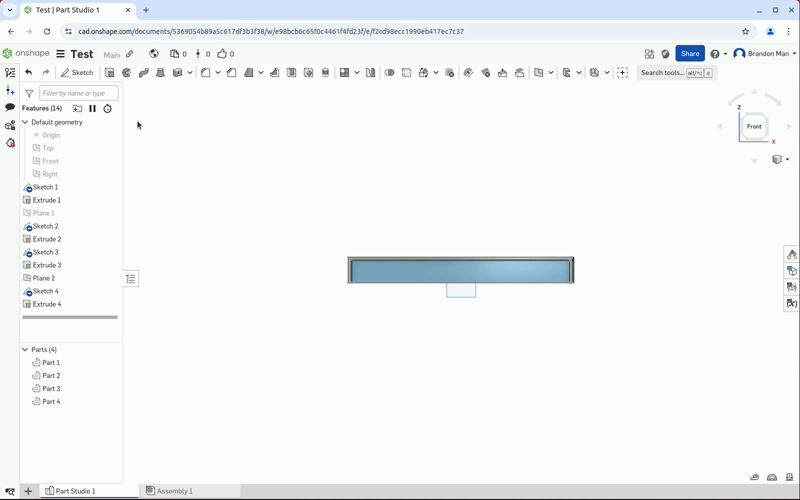
key(shift+h)
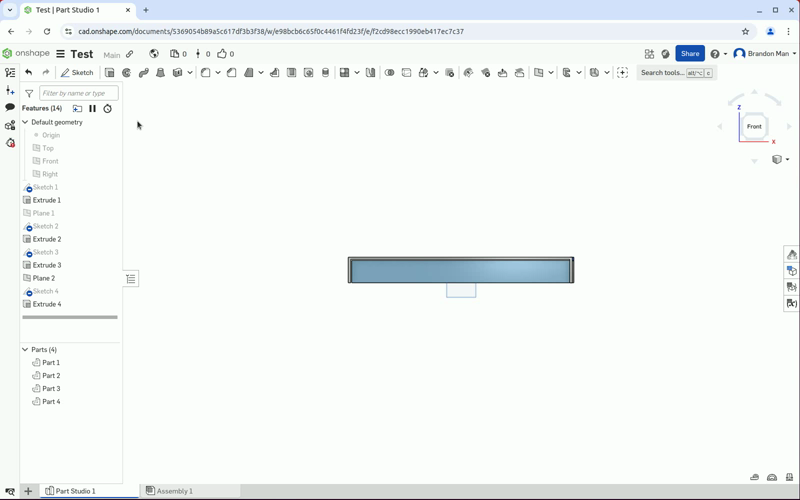
mouse_move(73, 189)
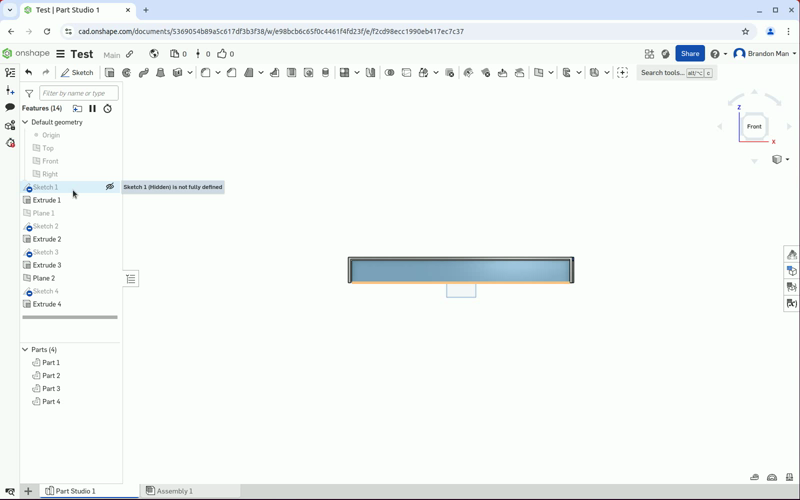
click(73, 189)
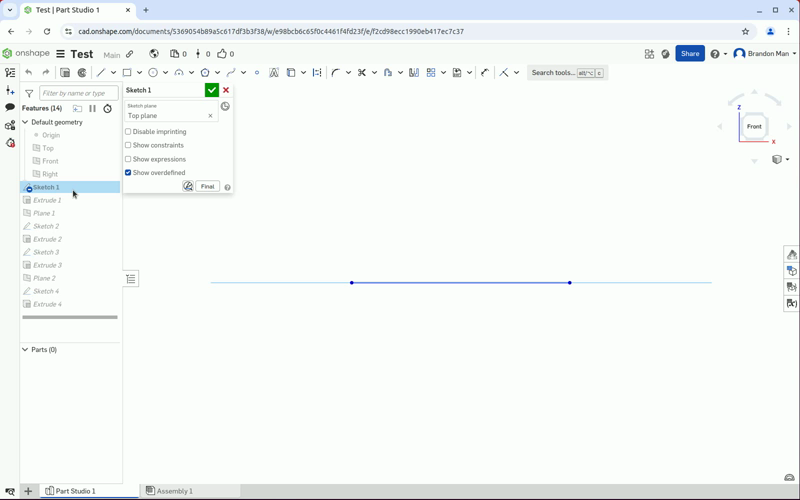
mouse_move(229, 92)
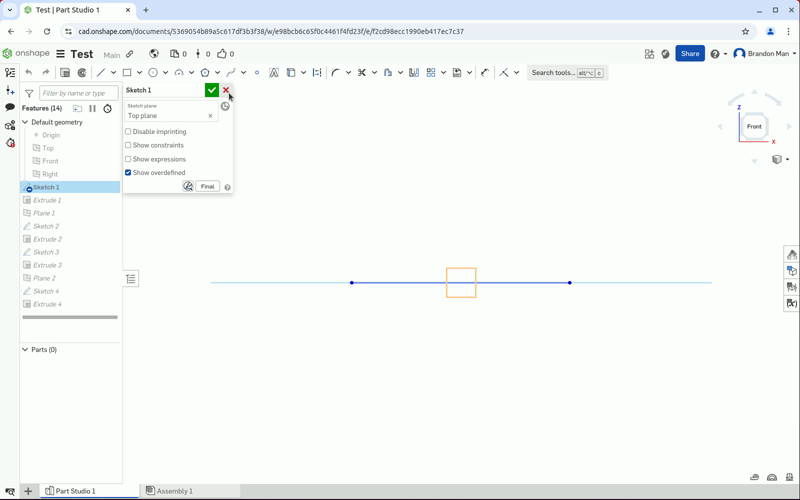
click(229, 92)
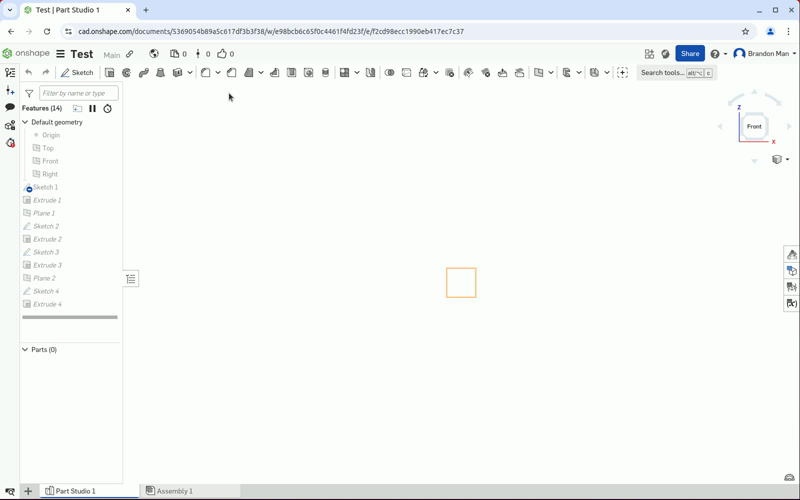
key(shift+s)
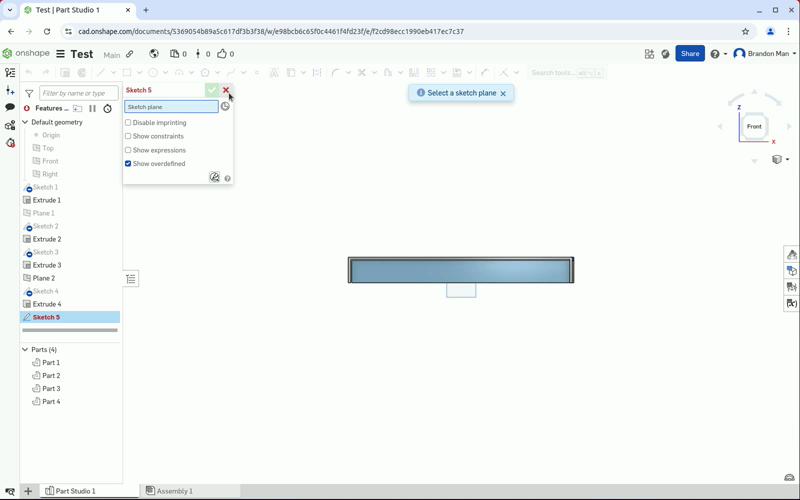
mouse_move(73, 280)
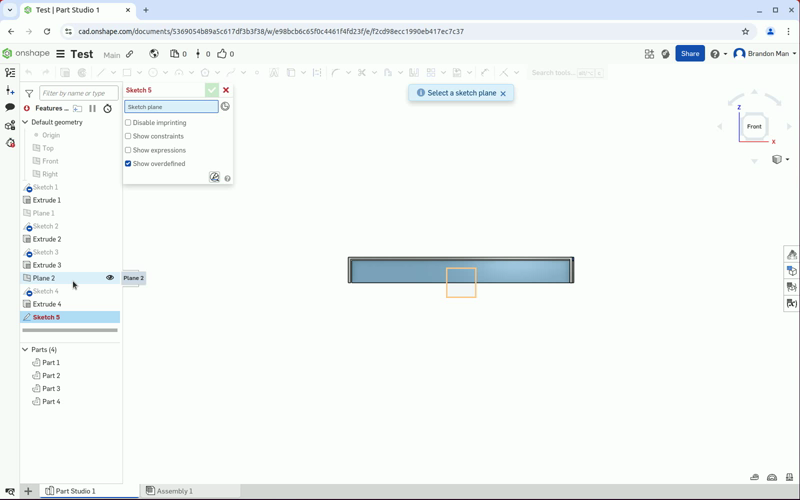
click(73, 280)
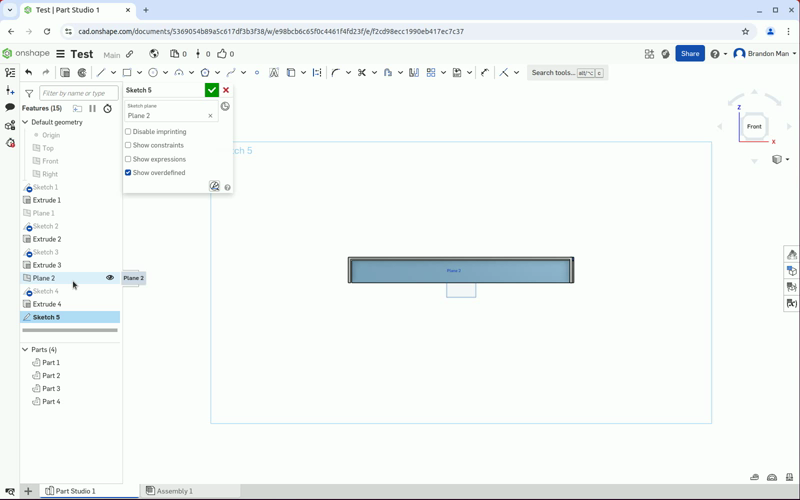
mouse_move(73, 352)
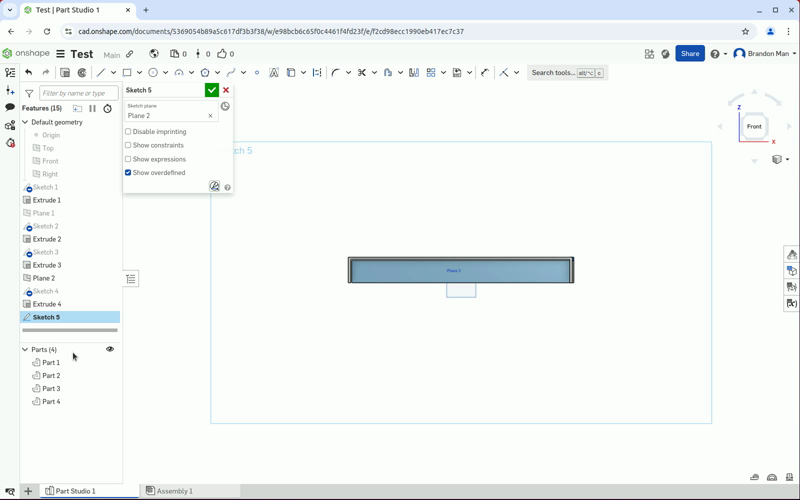
key(y)
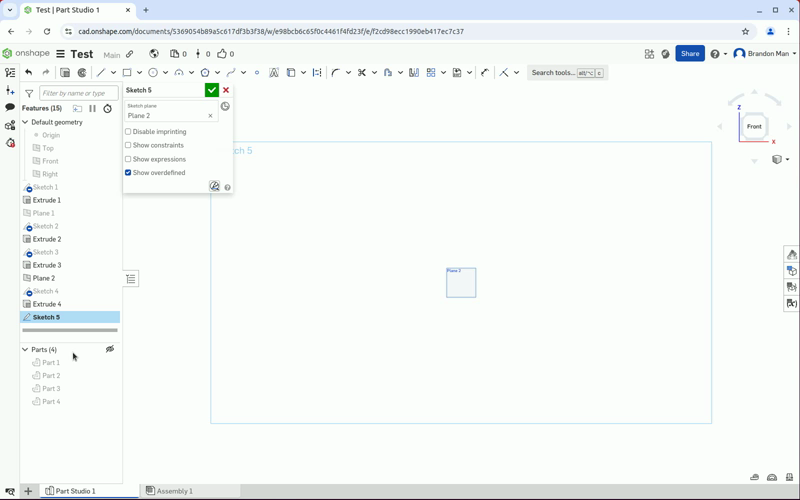
key(l)
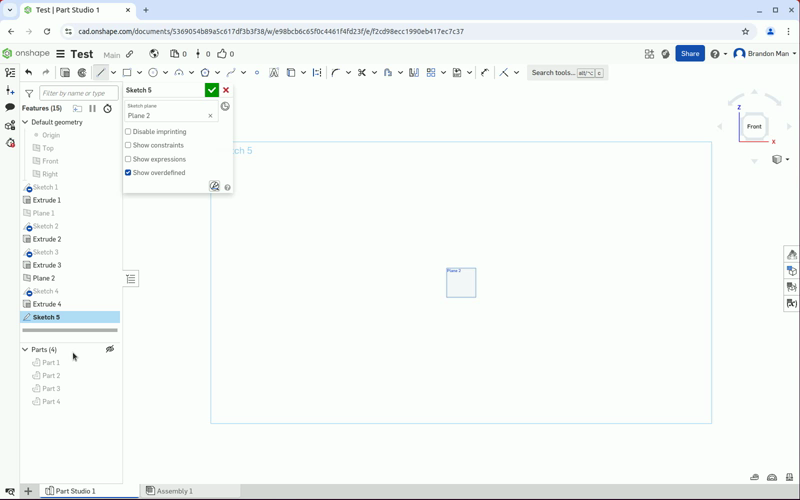
key_down(shift)
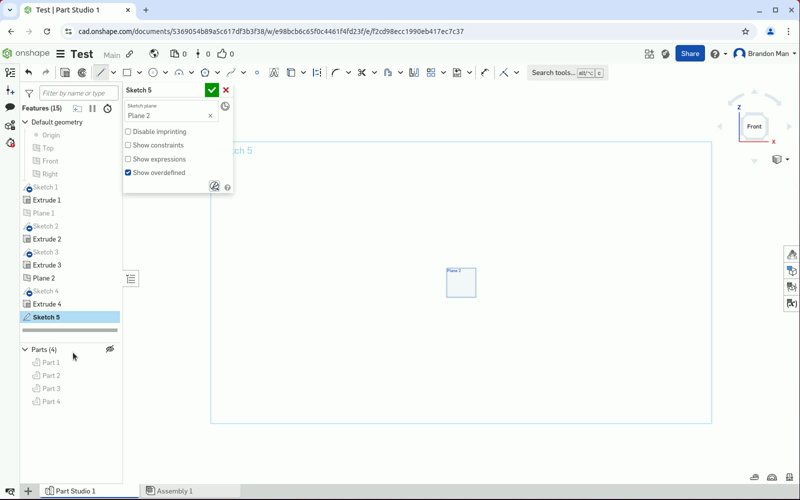
mouse_move(351, 282)
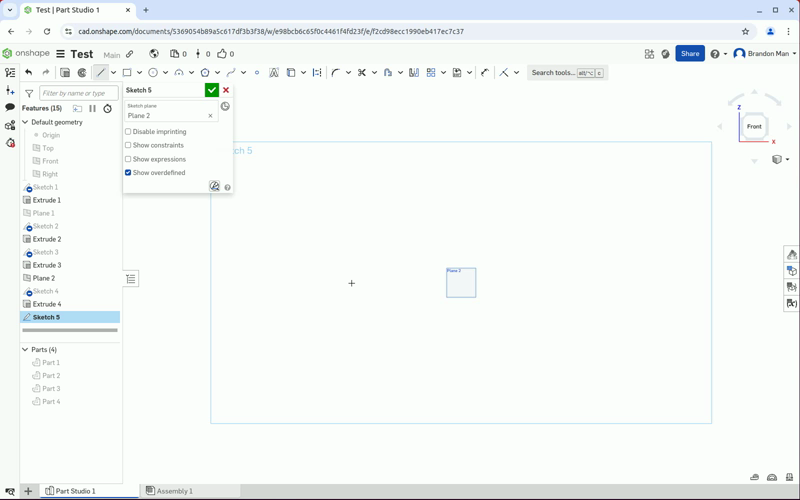
click(351, 282)
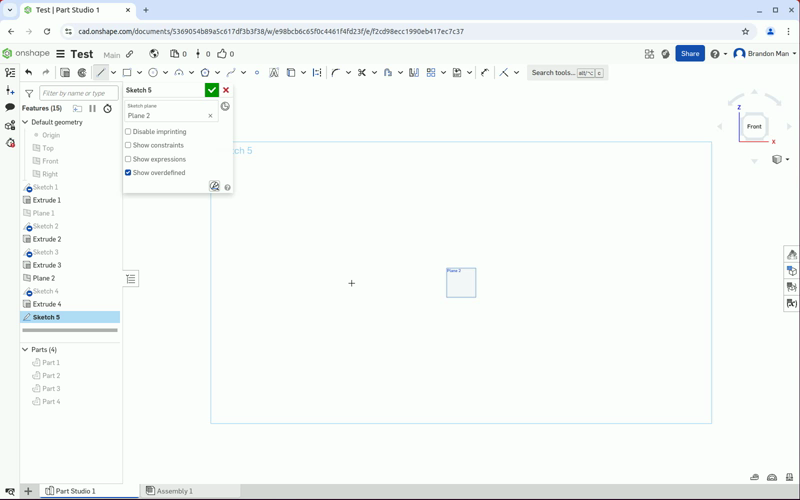
key_up(shift)
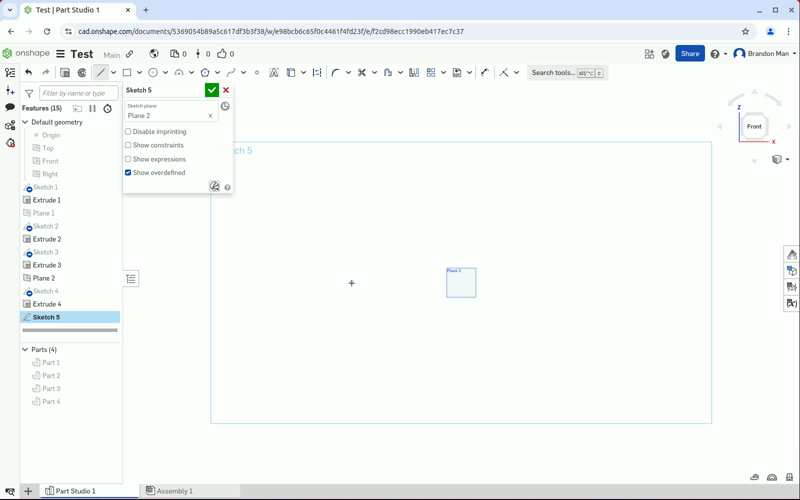
key_down(shift)
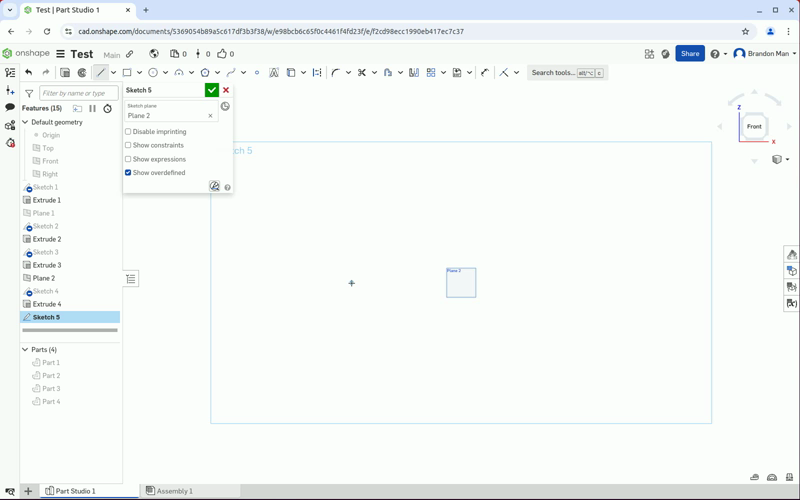
mouse_move(569, 282)
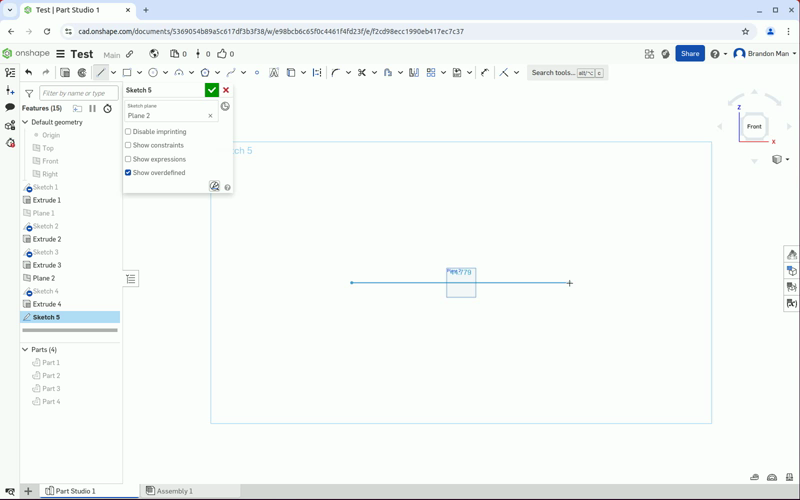
click(569, 282)
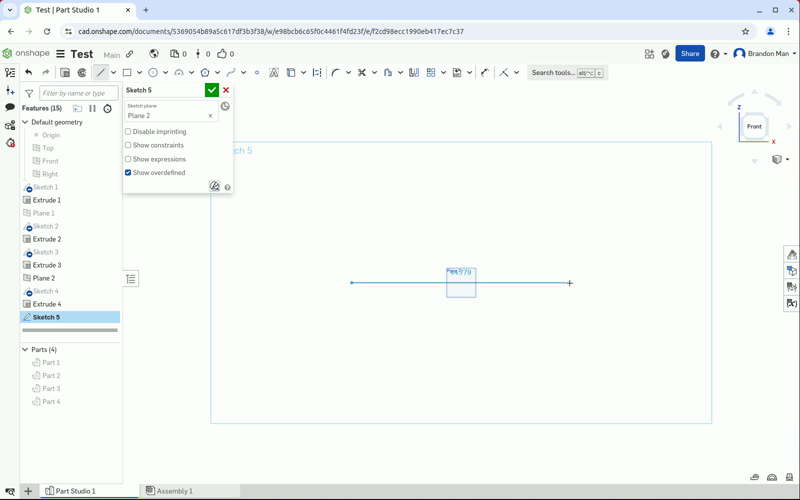
key_up(shift)
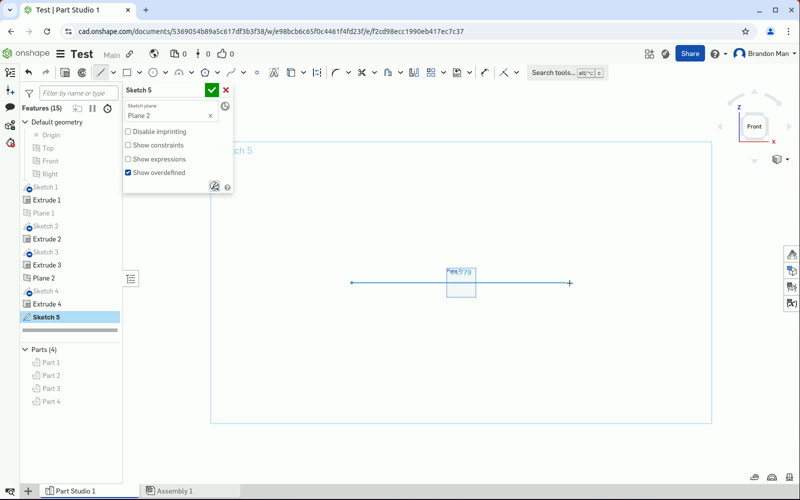
key_down(shift)
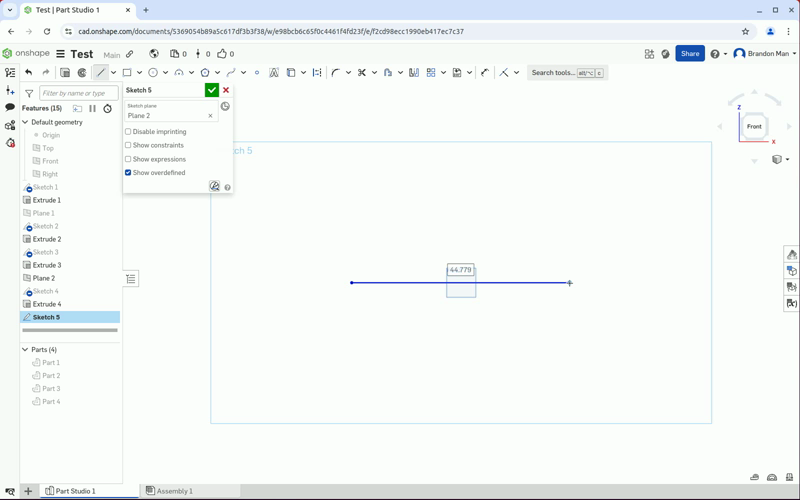
mouse_move(589, 282)
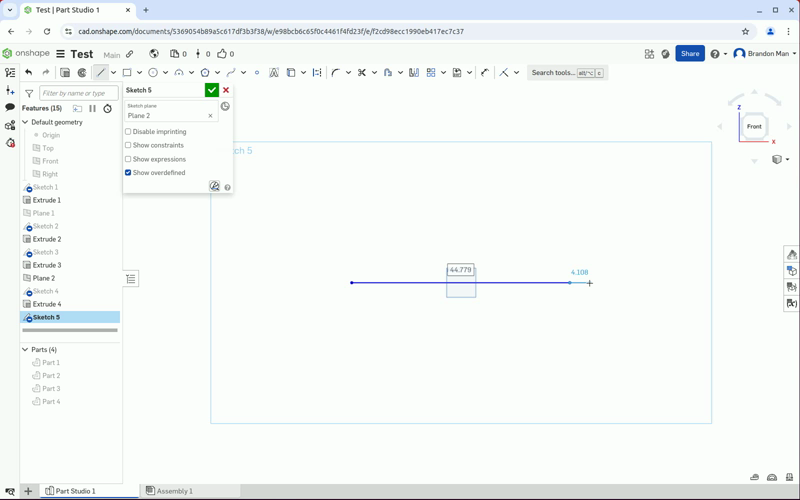
mouse_move(569, 260)
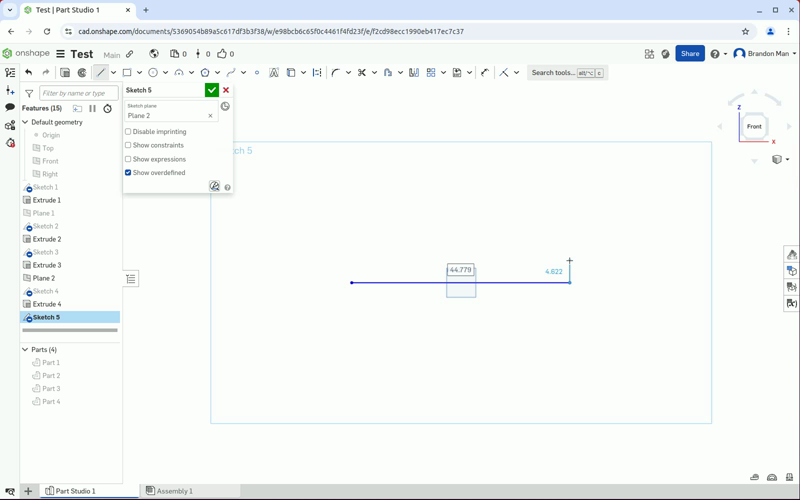
click(569, 260)
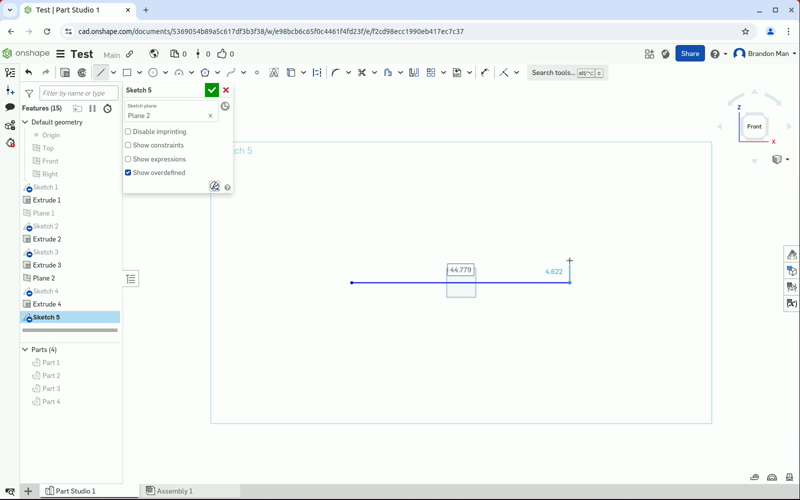
key_up(shift)
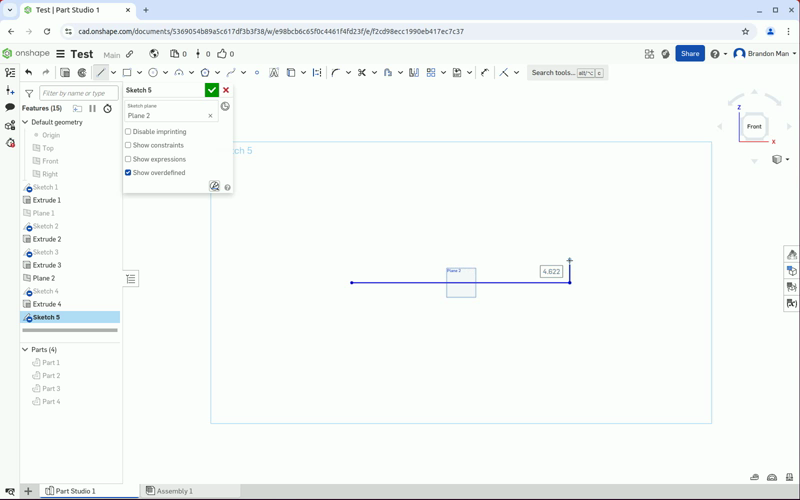
key_down(shift)
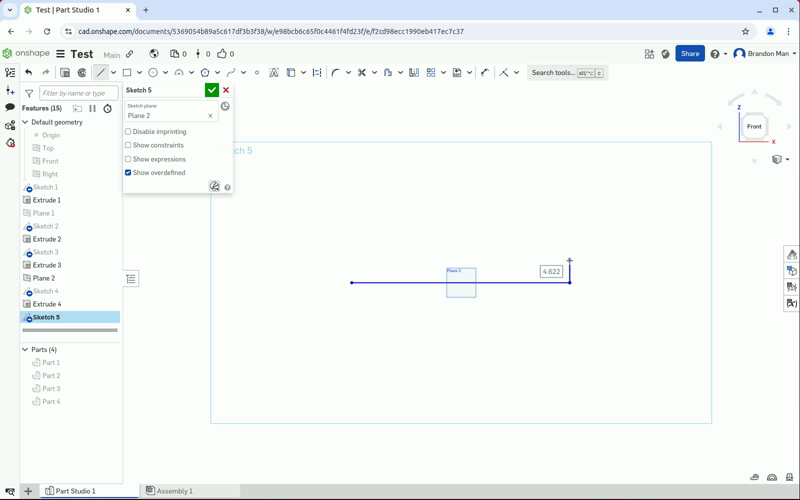
mouse_move(351, 260)
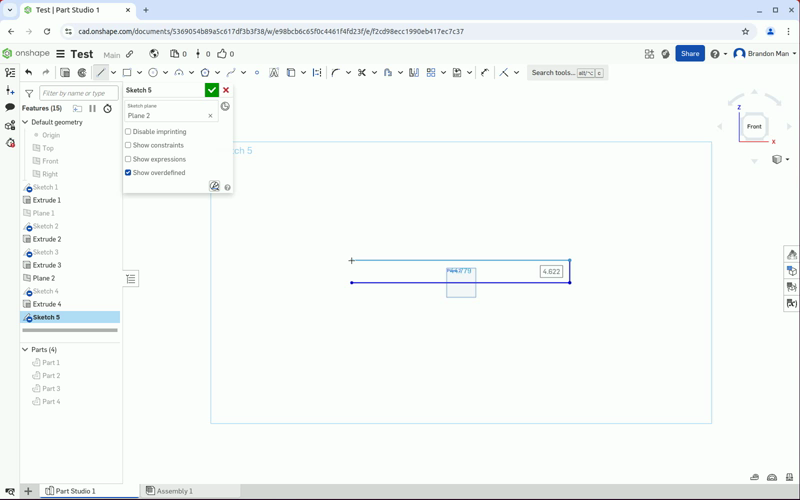
click(351, 260)
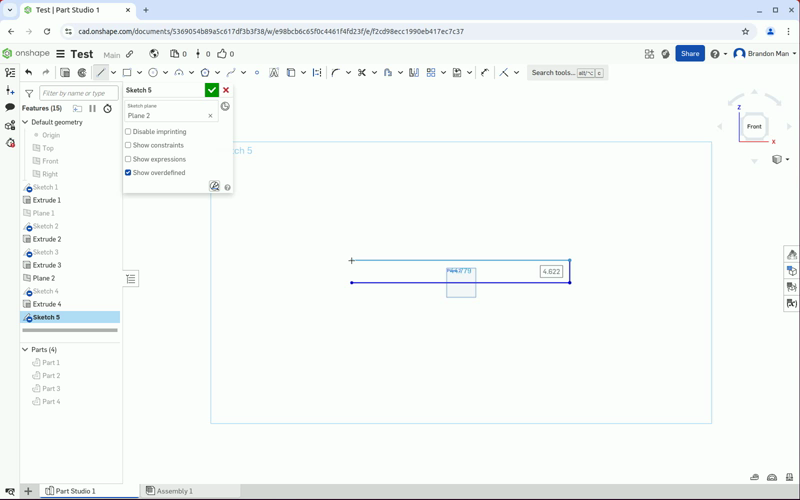
key_up(shift)
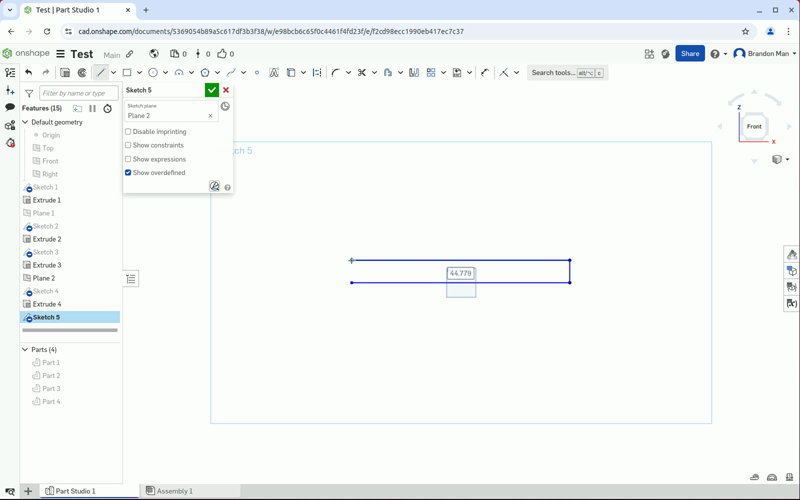
mouse_move(381, 260)
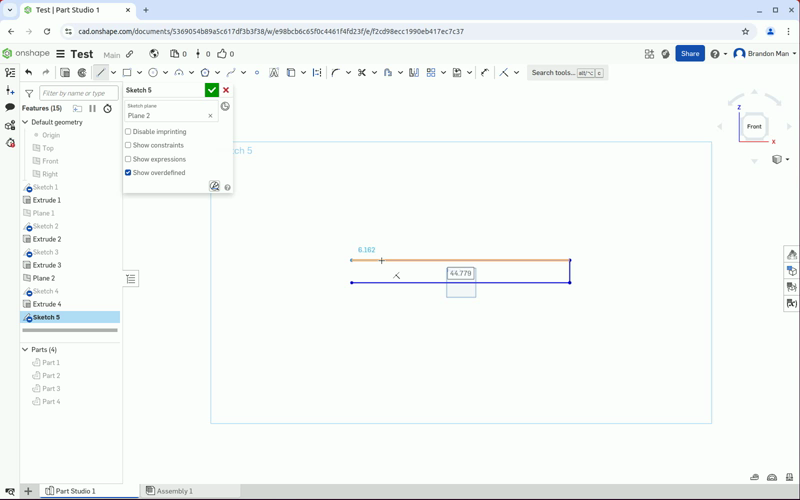
key_down(shift)
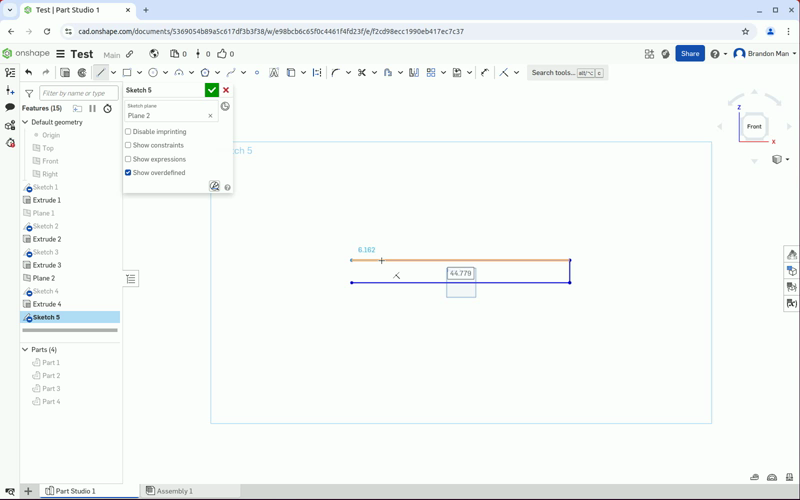
mouse_move(351, 282)
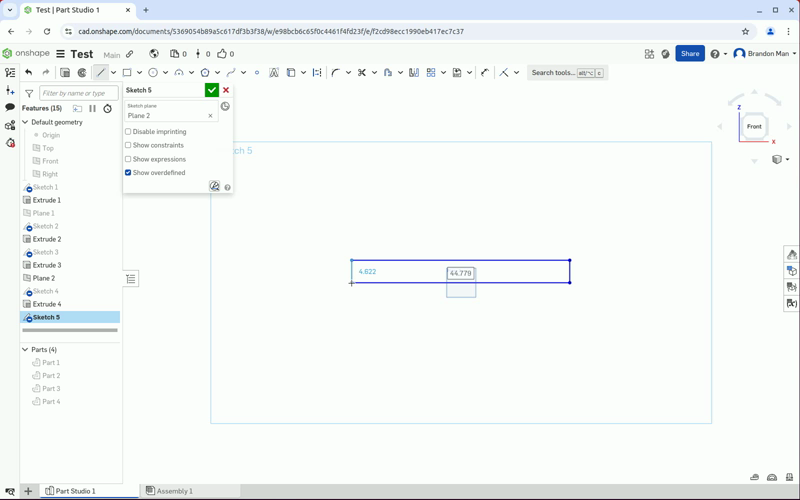
key_up(shift)
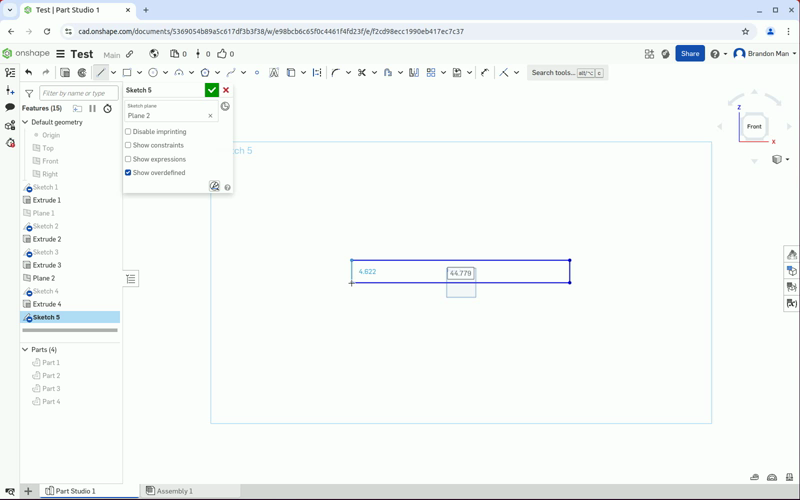
click(351, 282)
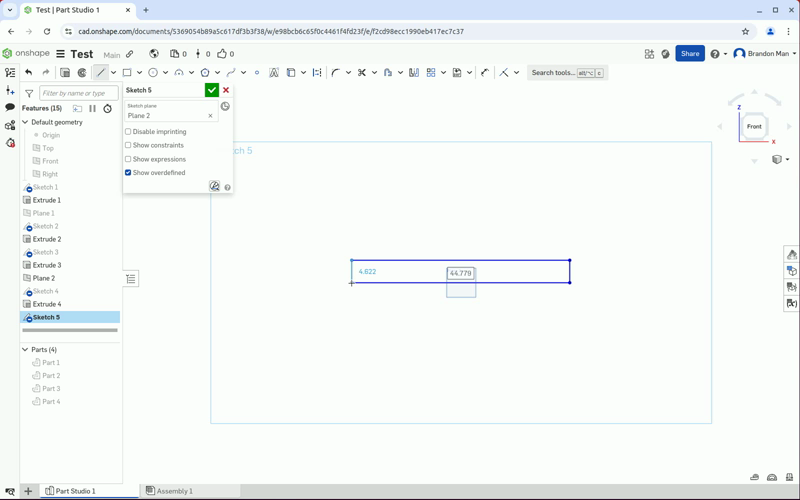
key(esc)
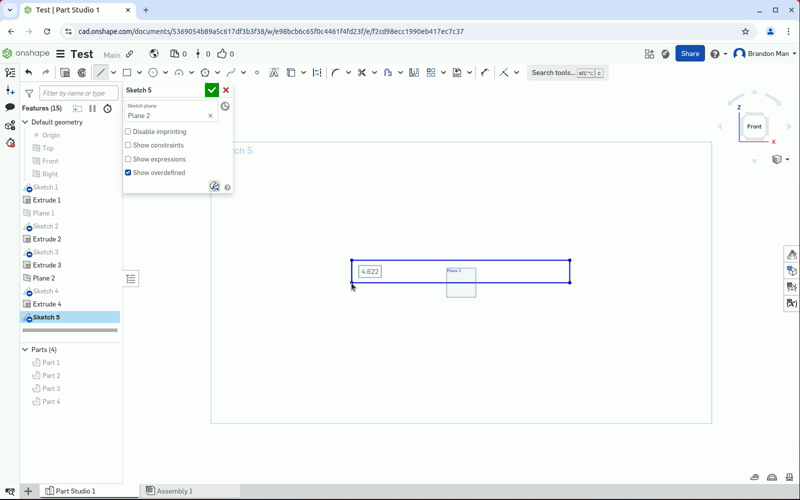
mouse_move(519, 265)
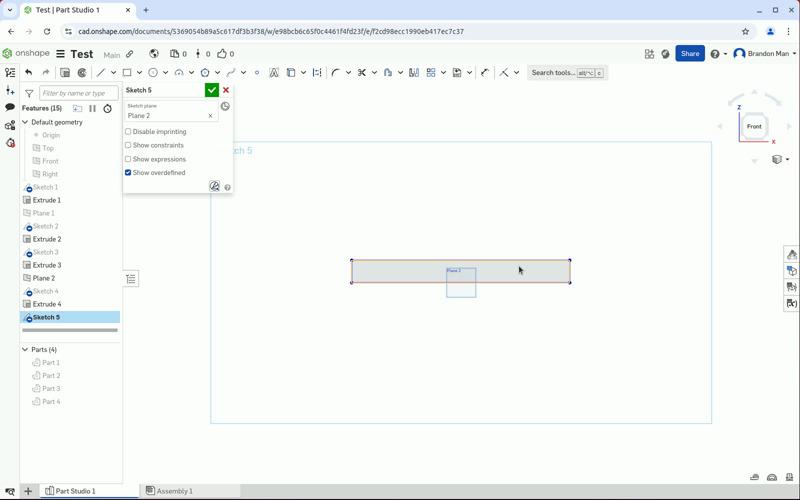
click(519, 265)
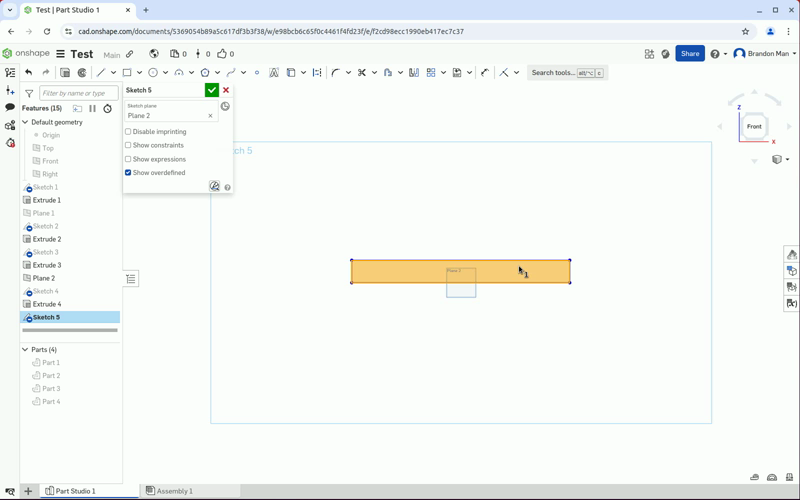
mouse_move(73, 352)
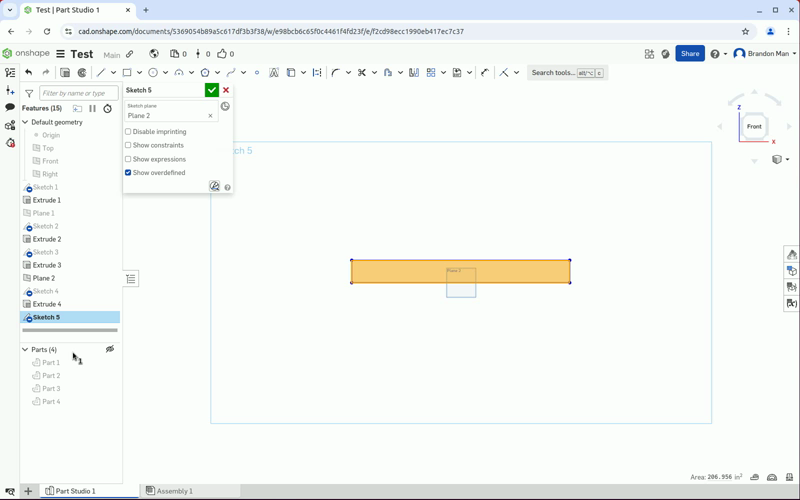
key(shift+y)
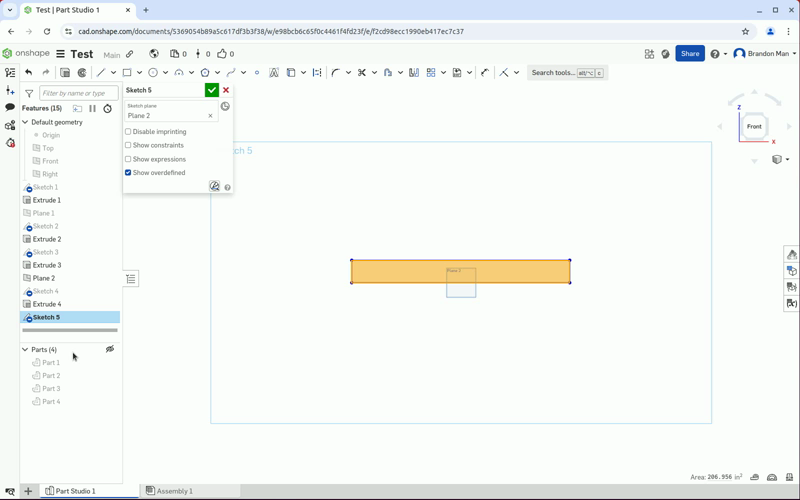
key(shift+e)
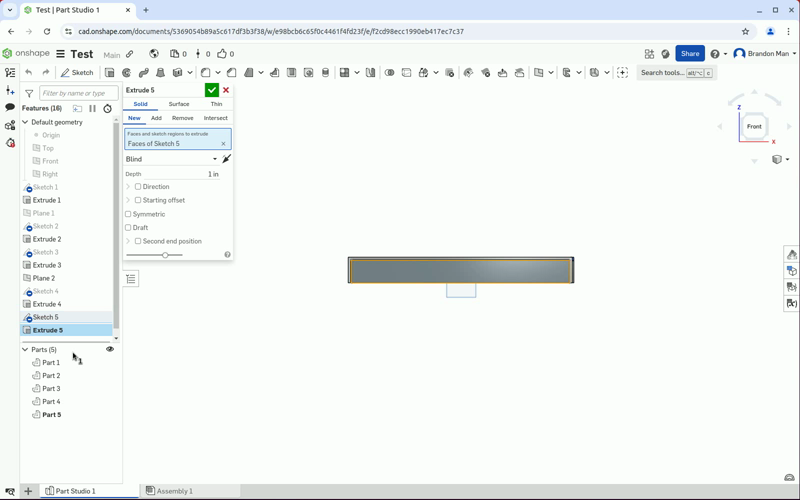
mouse_move(143, 106)
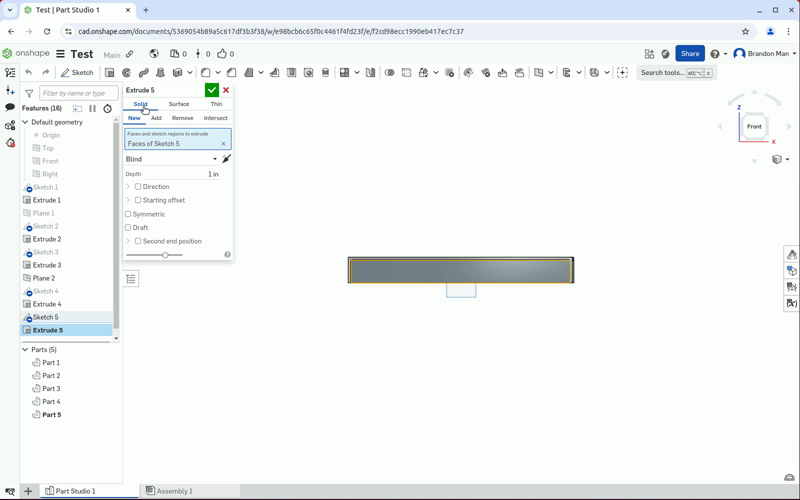
click(143, 106)
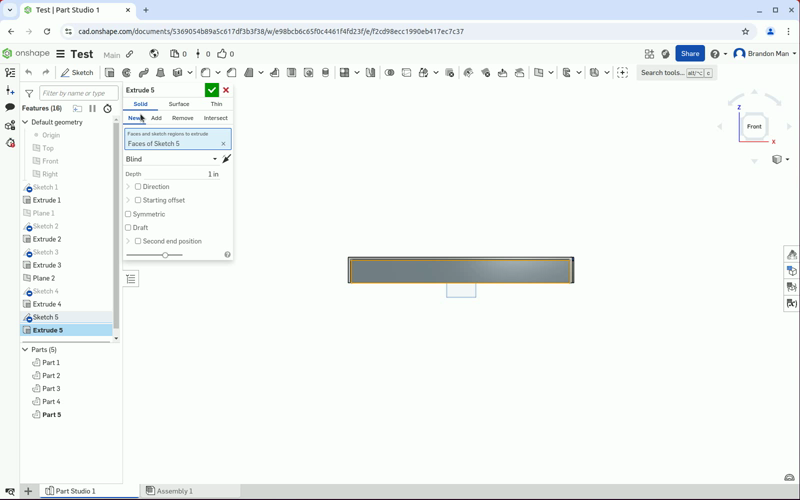
mouse_move(137, 120)
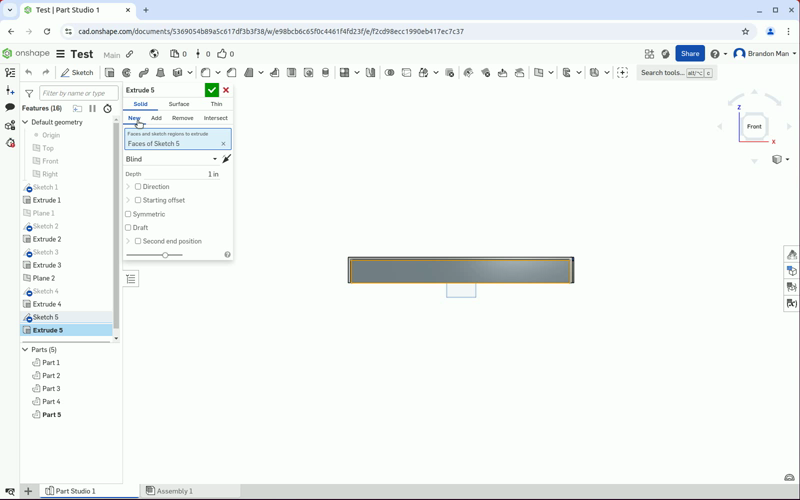
click(137, 120)
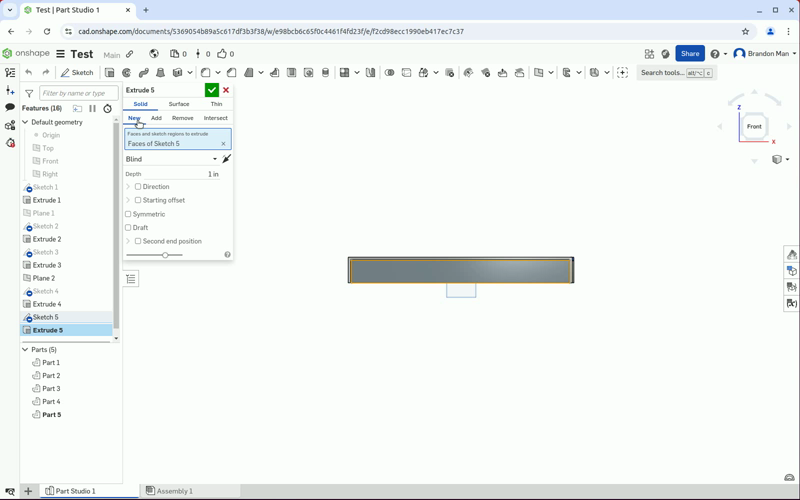
key(tab, 4)
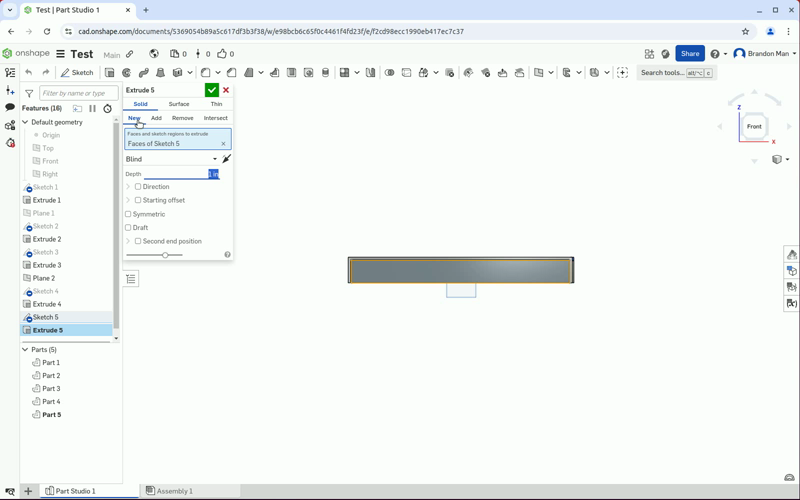
text(0.722)
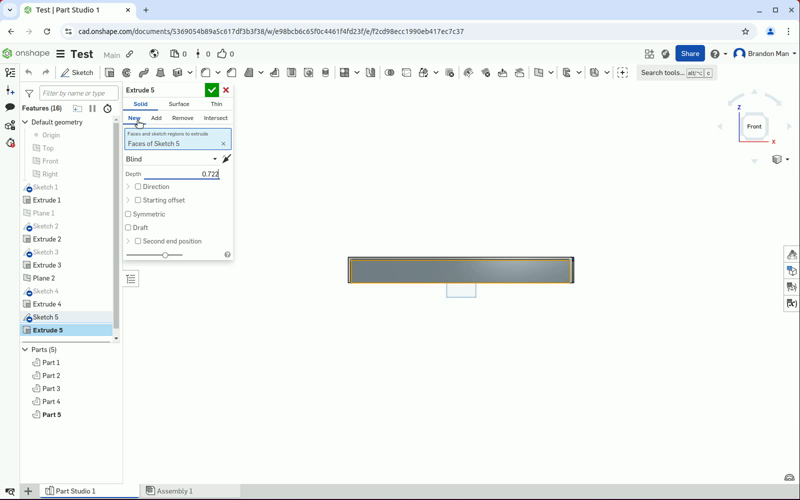
key(enter)
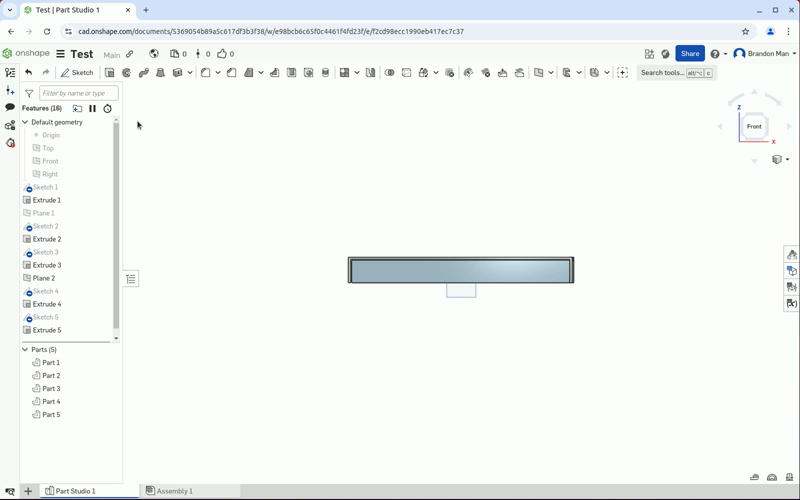
key(shift+h)
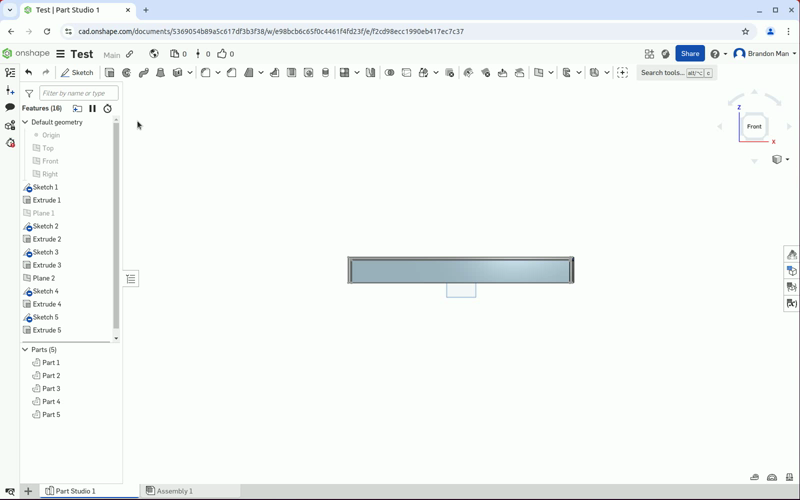
key(shift+h)
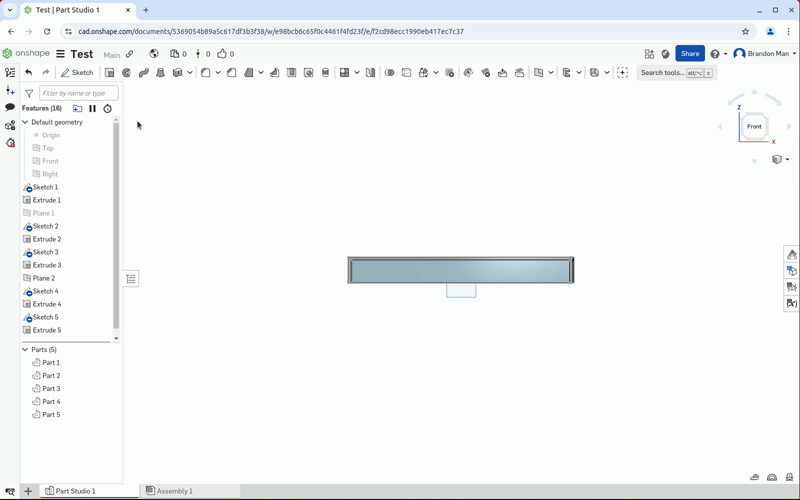
key(shift+7)
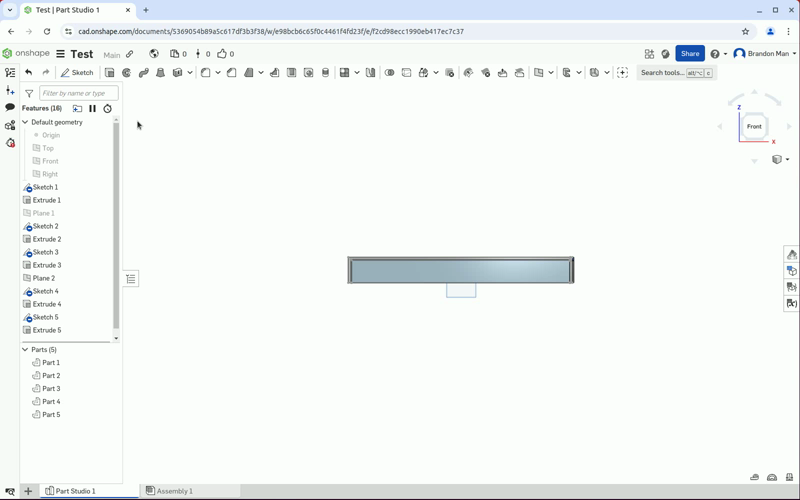
key(left, 2)
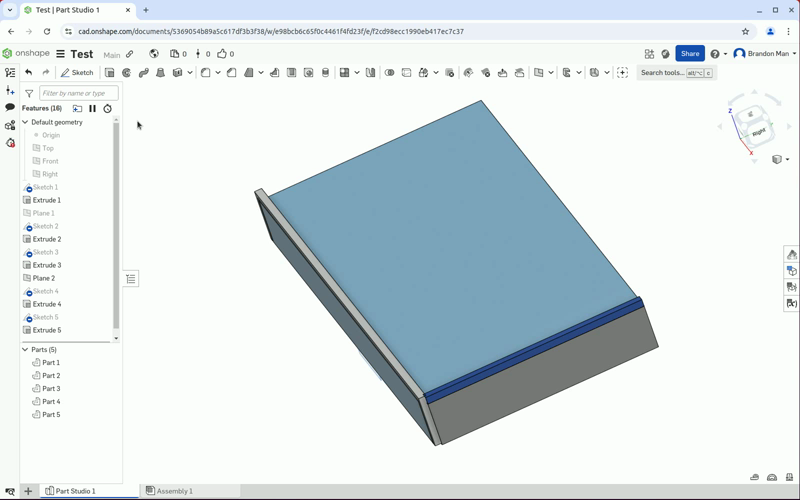
key(down, 2)
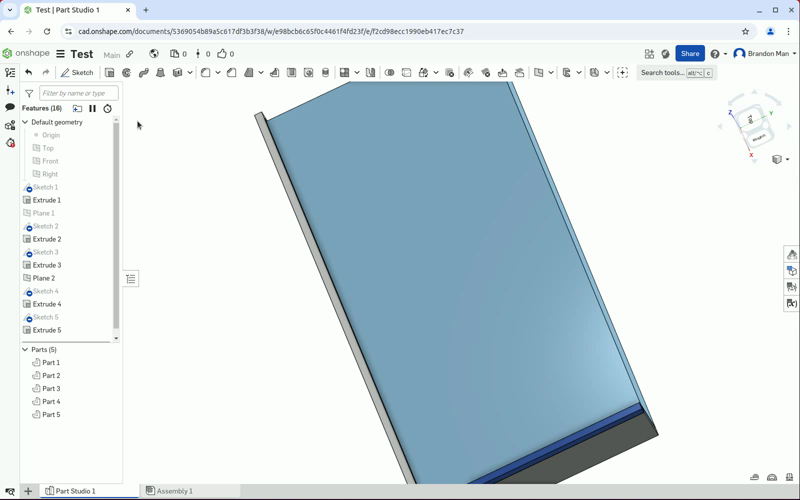
key(up, 2)
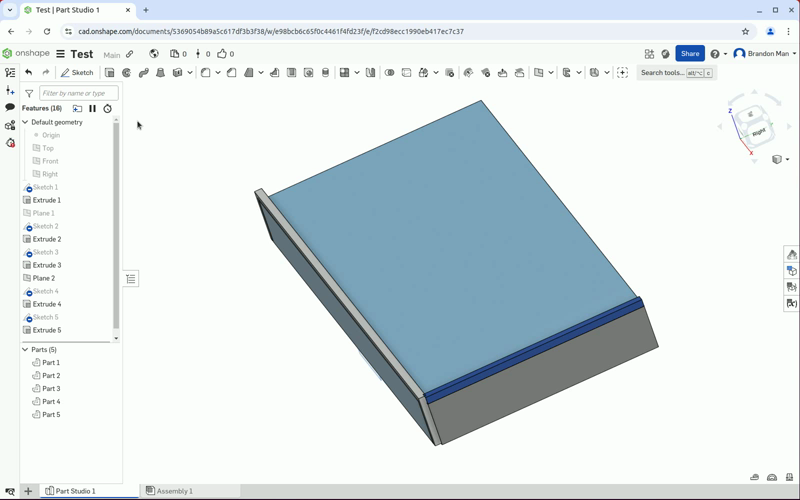
key(right, 2)
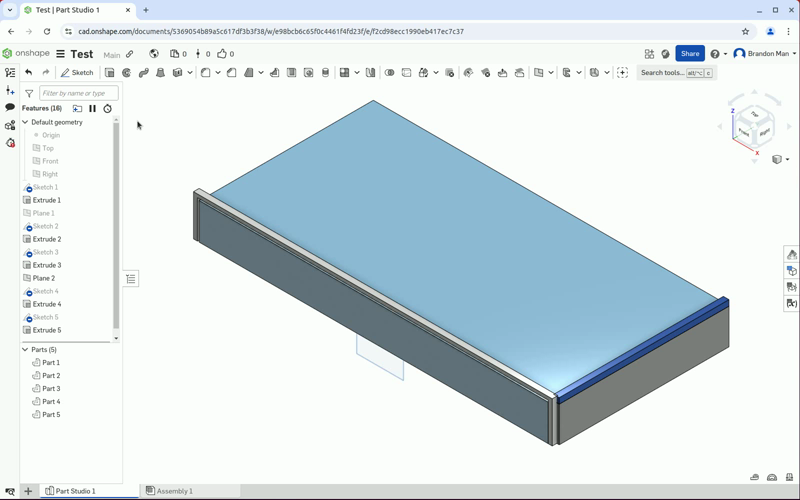
mouse_move(69, 189)
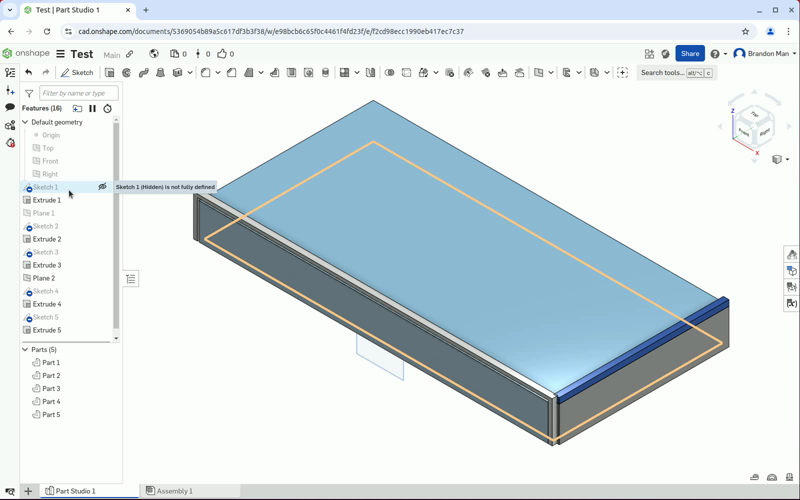
click(69, 189)